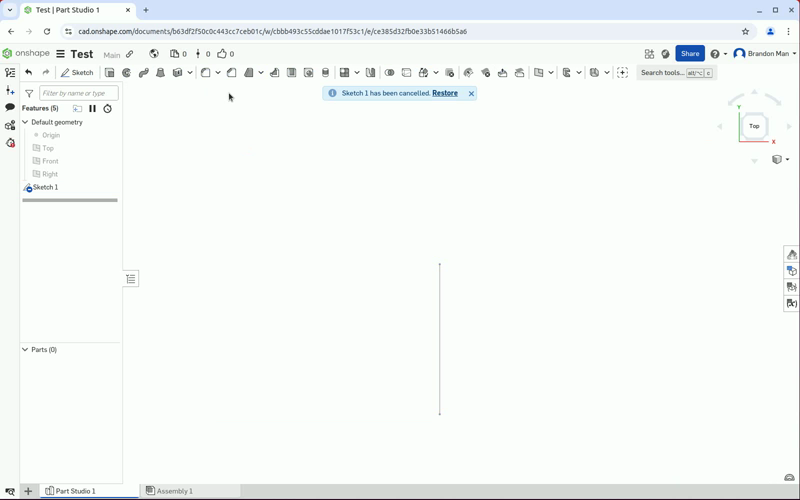
key(shift+h)
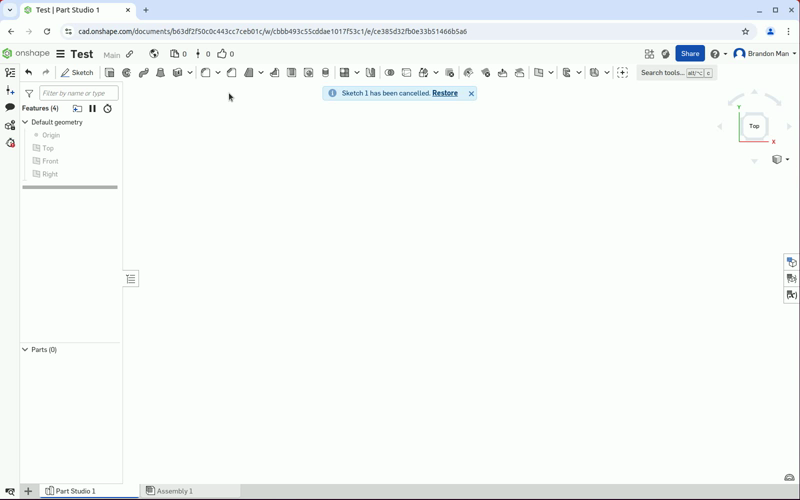
mouse_move(73, 352)
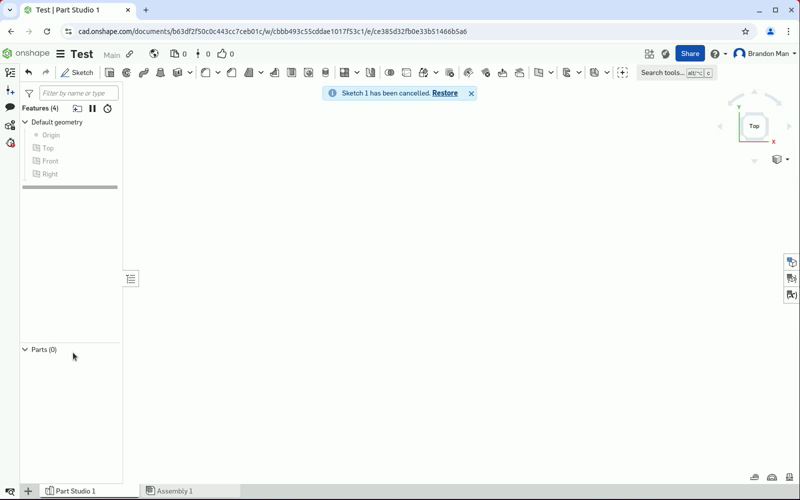
key(y)
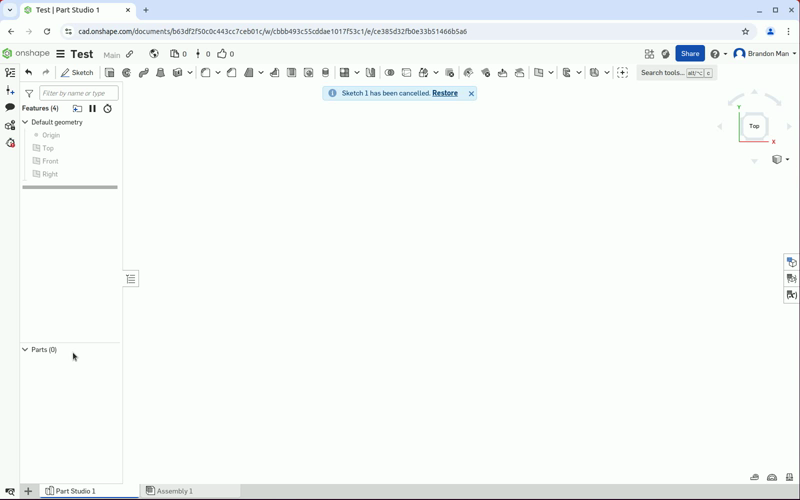
key(shift+p)
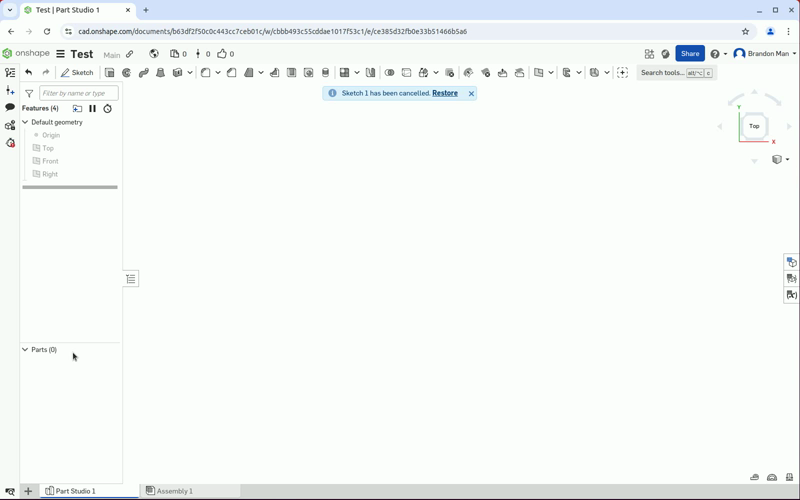
key(space)
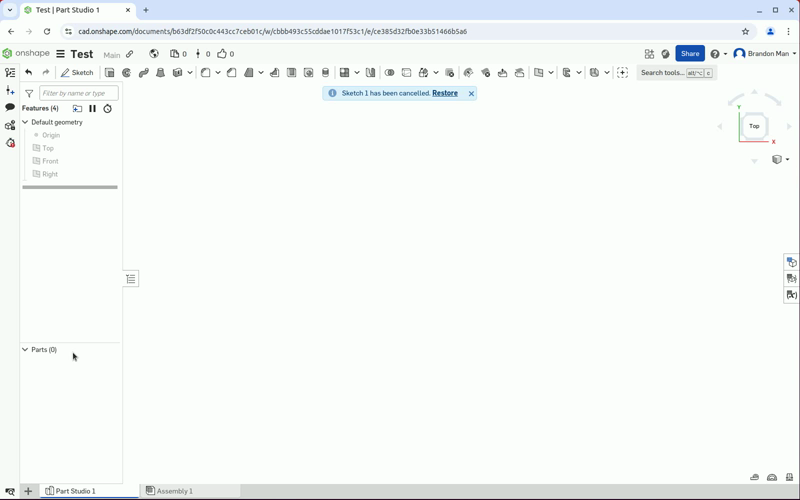
key_down(shift)
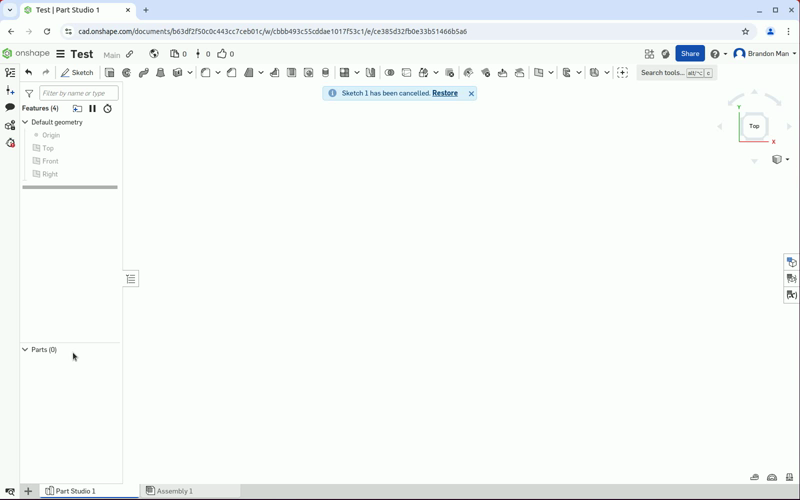
key(up)
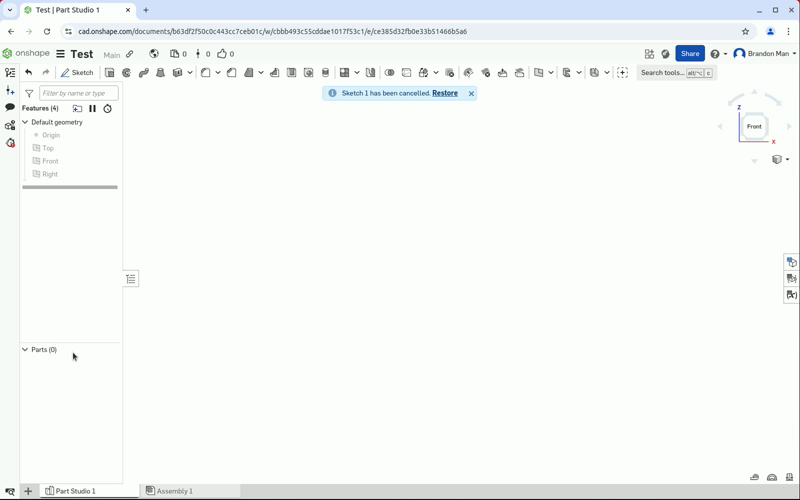
key_up(shift)
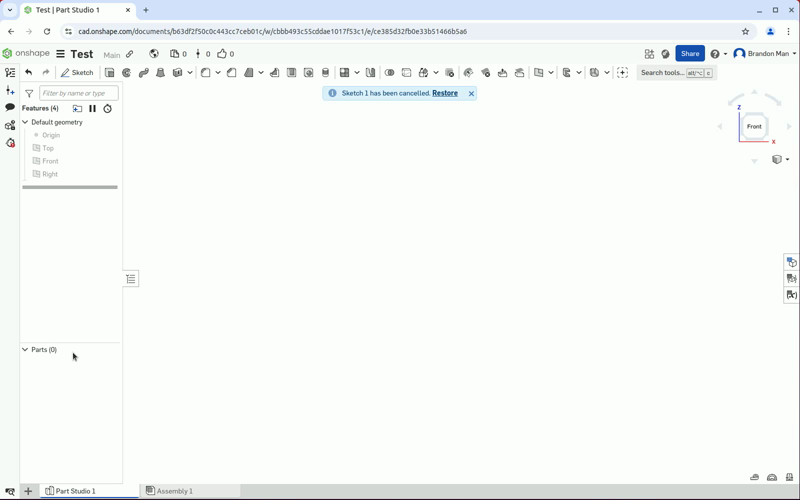
mouse_move(73, 352)
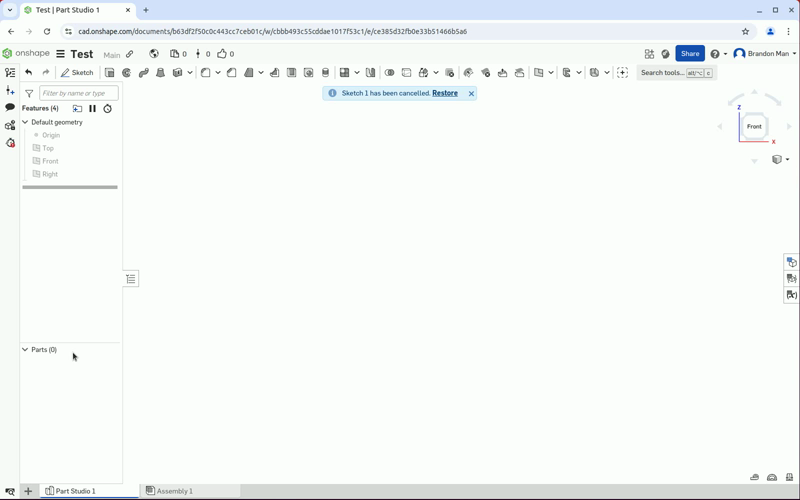
key(shift+y)
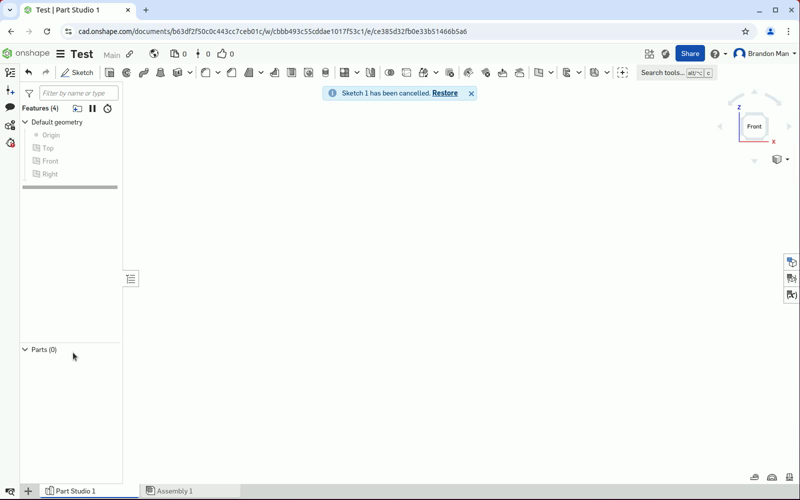
key(shift+s)
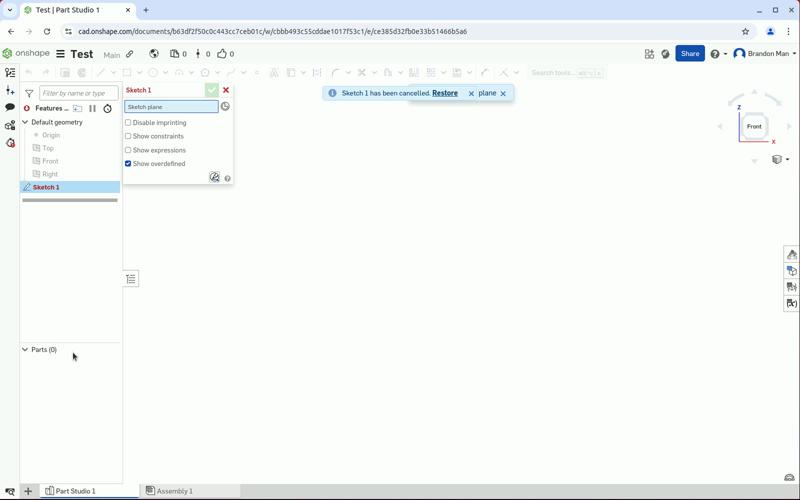
mouse_move(73, 163)
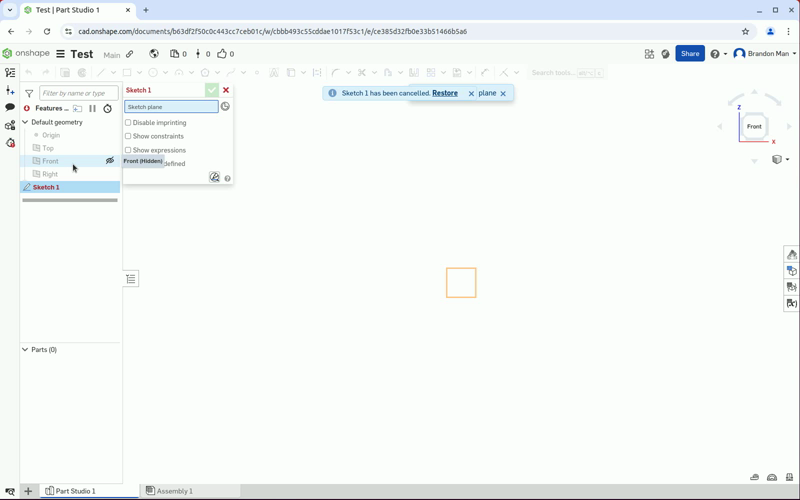
click(73, 163)
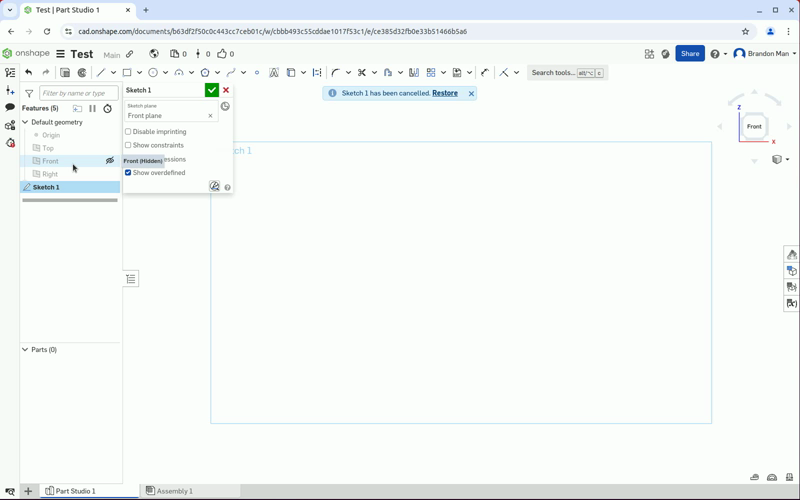
mouse_move(73, 352)
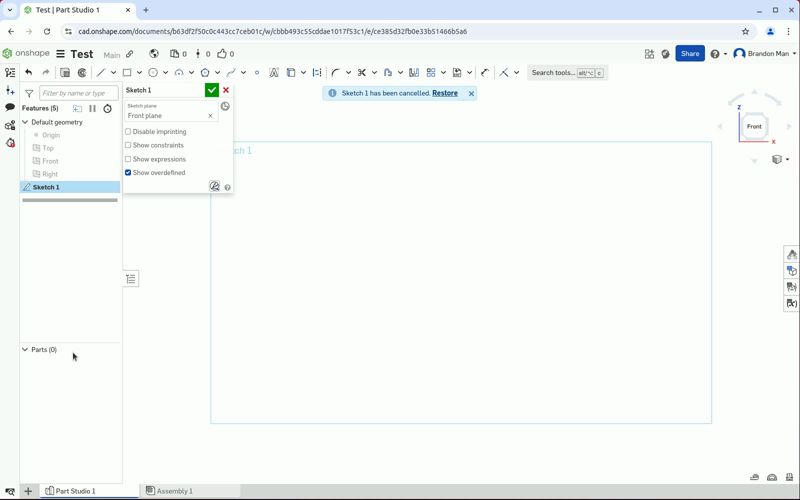
key(y)
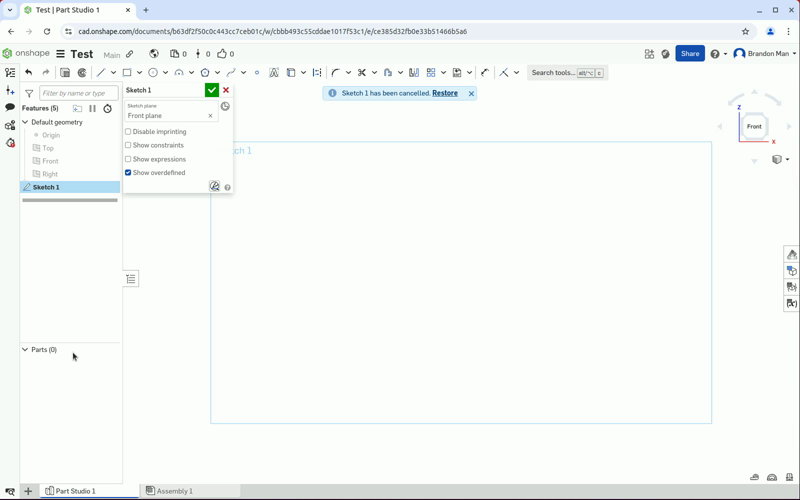
key(c)
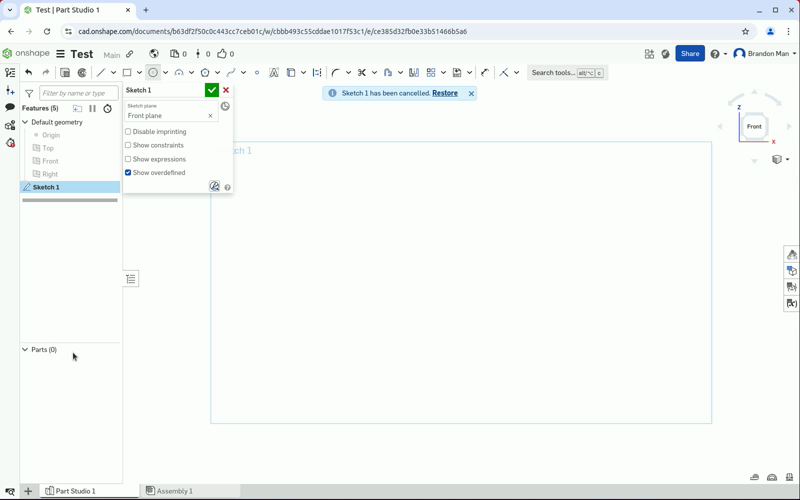
key_down(shift)
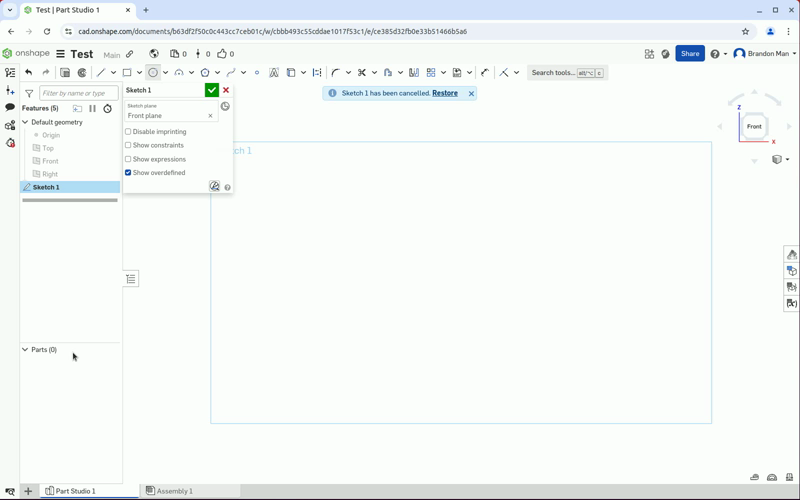
mouse_move(461, 282)
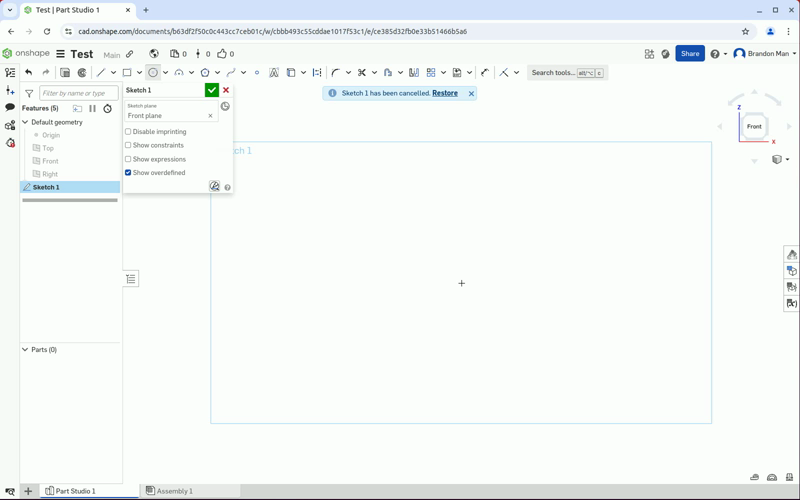
click(461, 282)
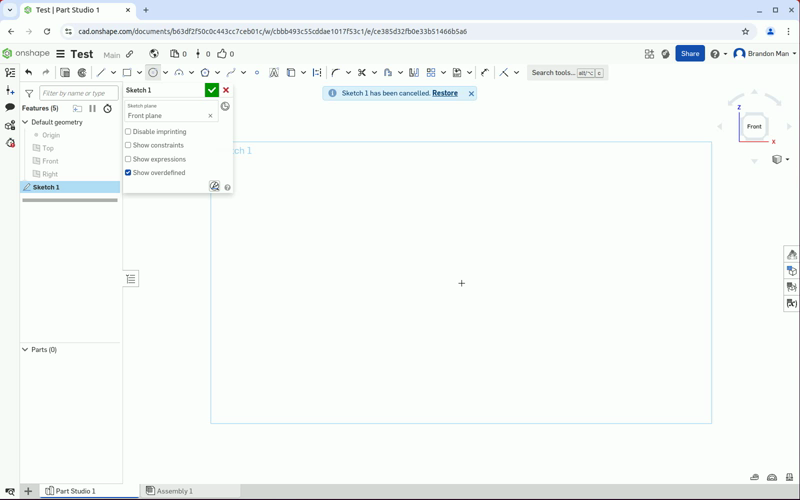
key_up(shift)
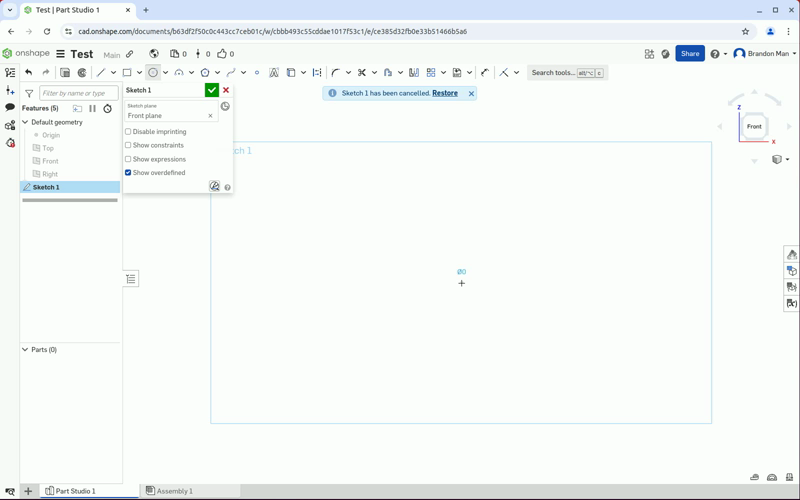
mouse_move(468, 282)
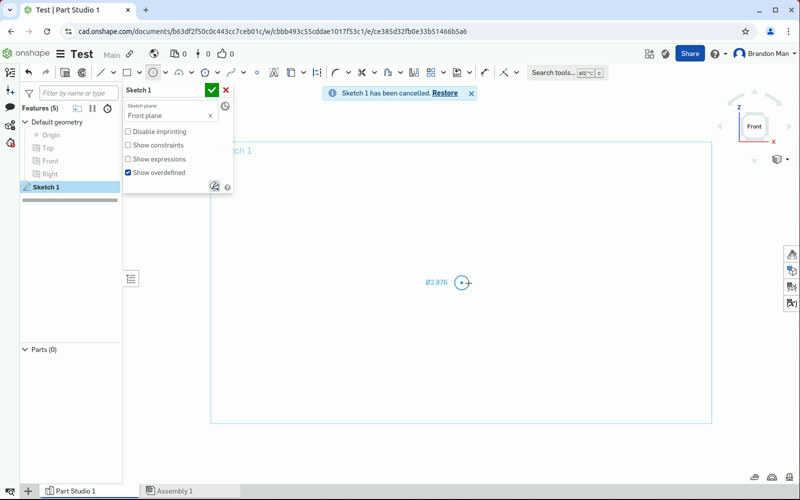
click(468, 282)
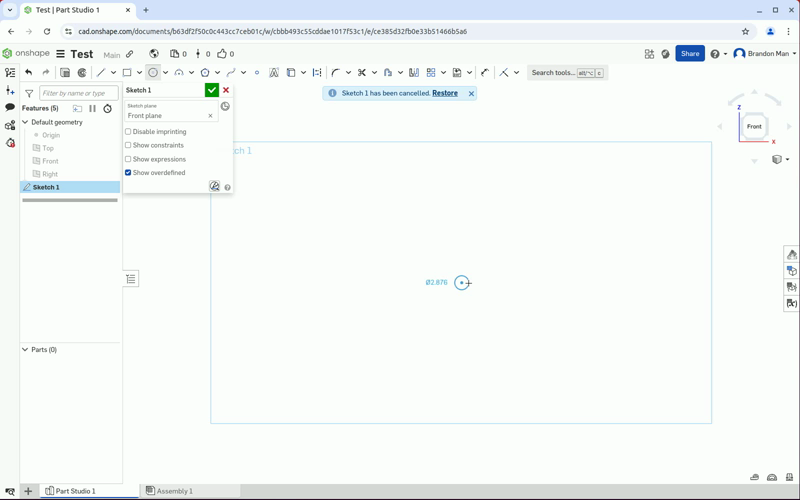
key(esc)
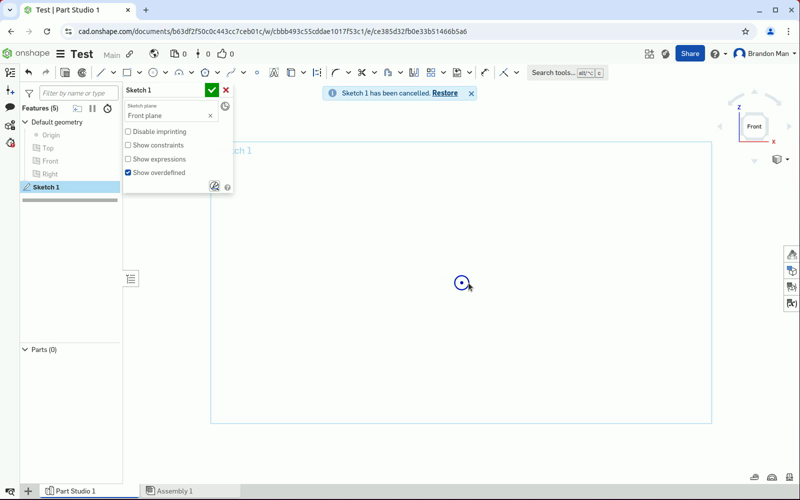
key(c)
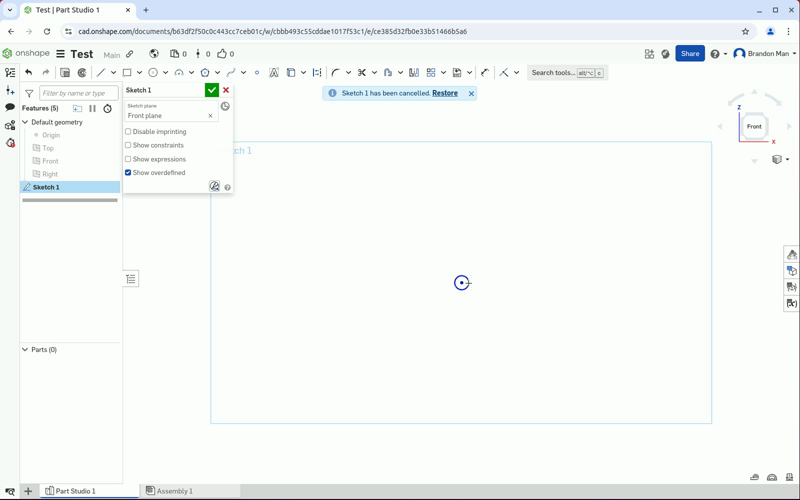
key_down(shift)
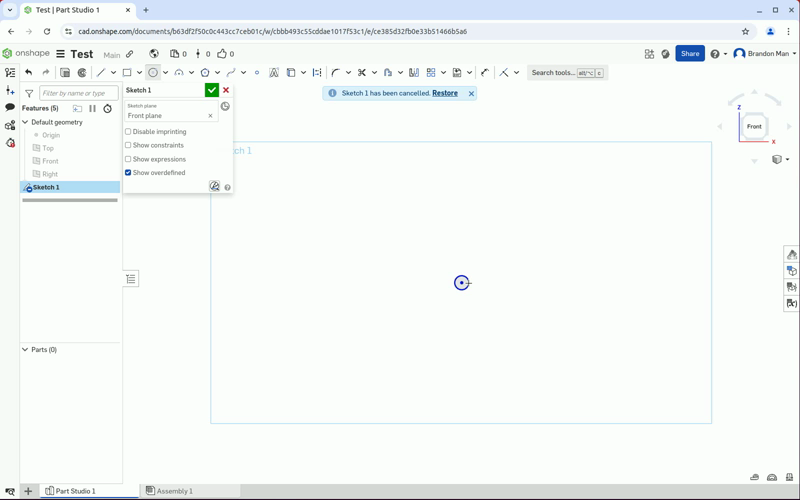
mouse_move(461, 282)
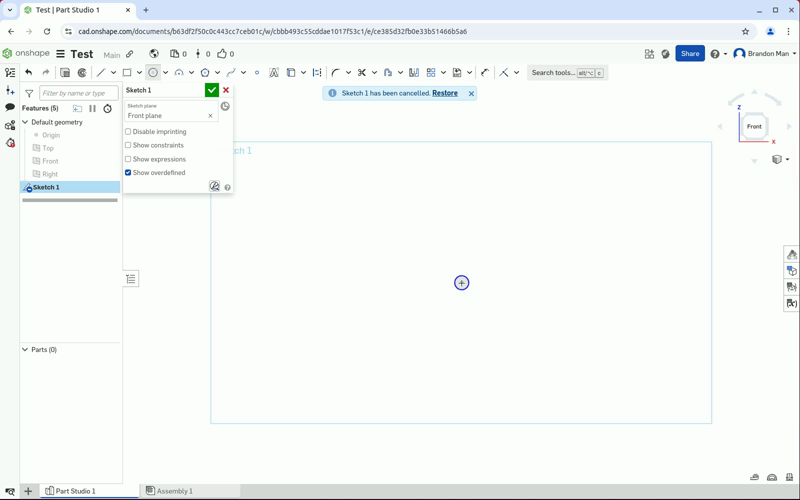
click(461, 282)
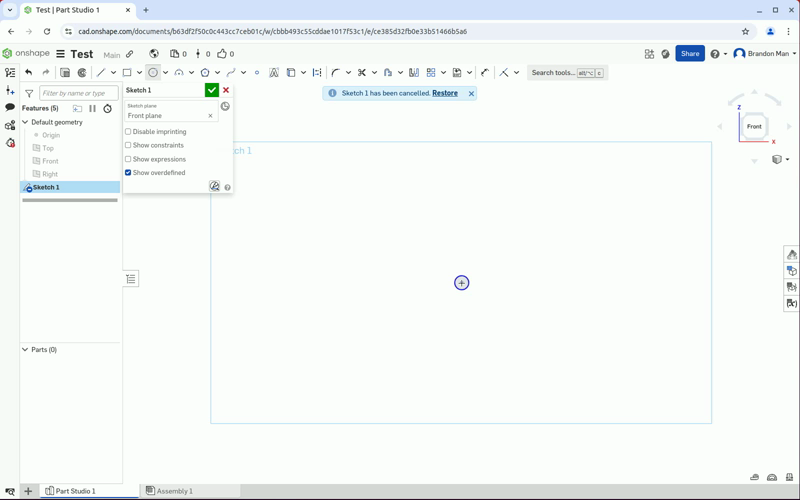
key_up(shift)
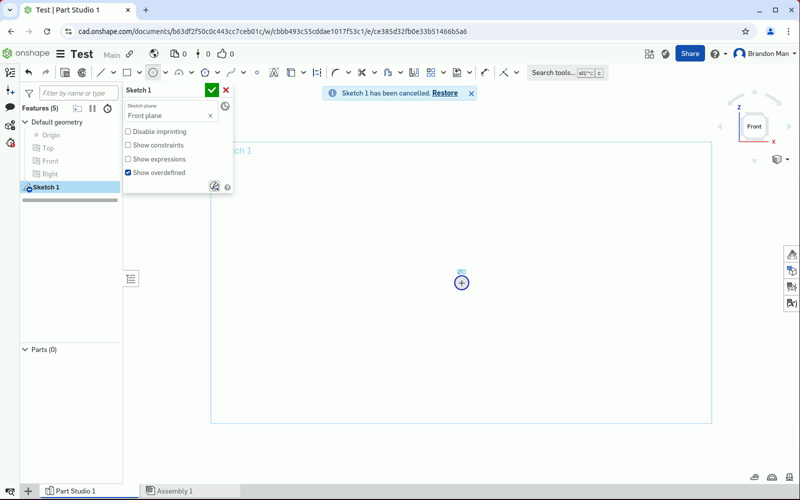
mouse_move(467, 282)
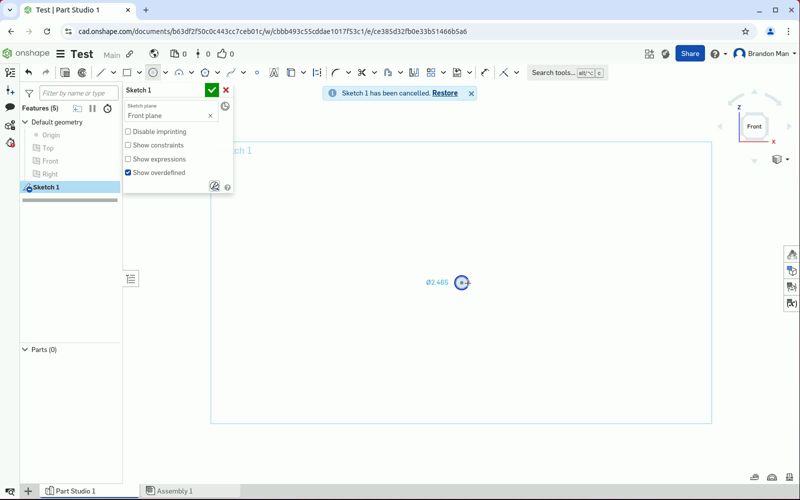
scroll(6)
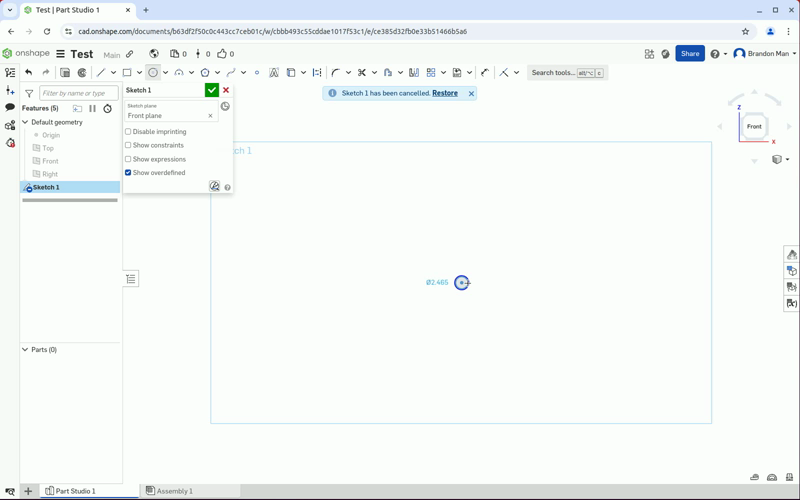
scroll(6)
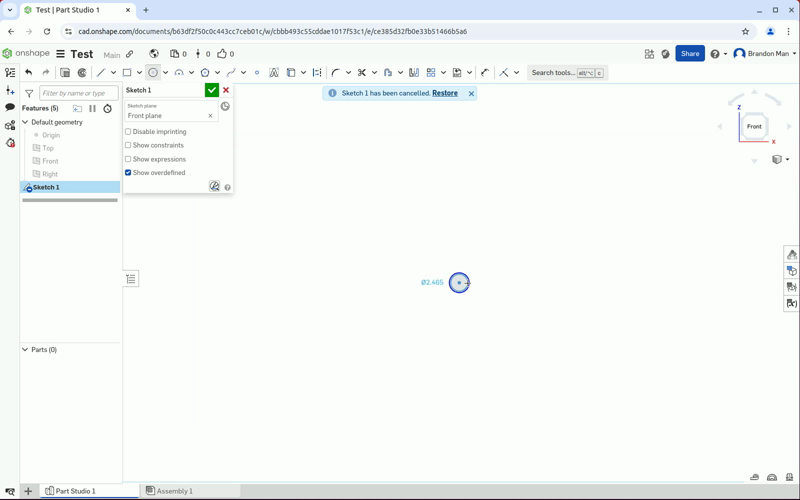
scroll(6)
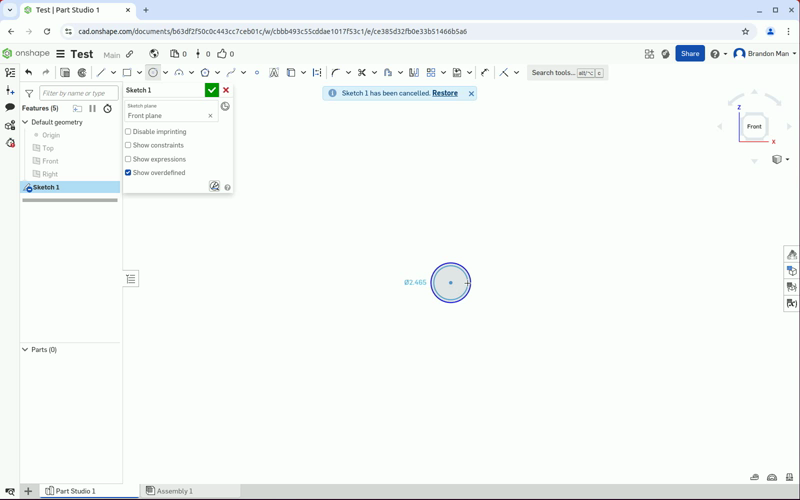
scroll(6)
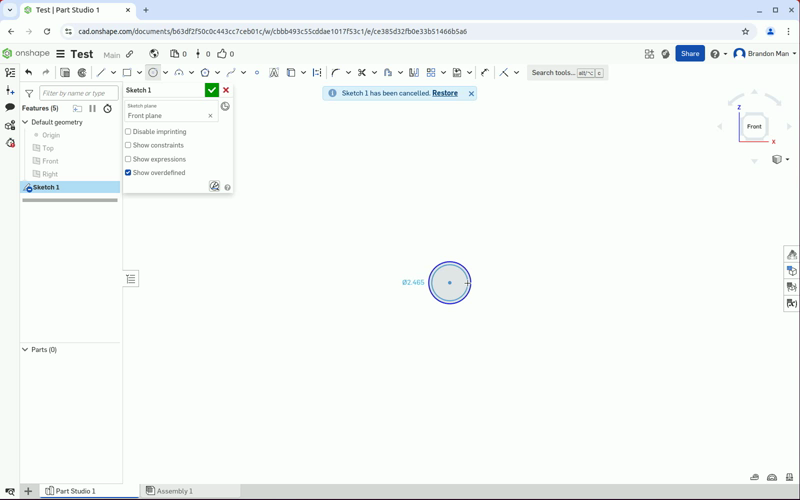
scroll(6)
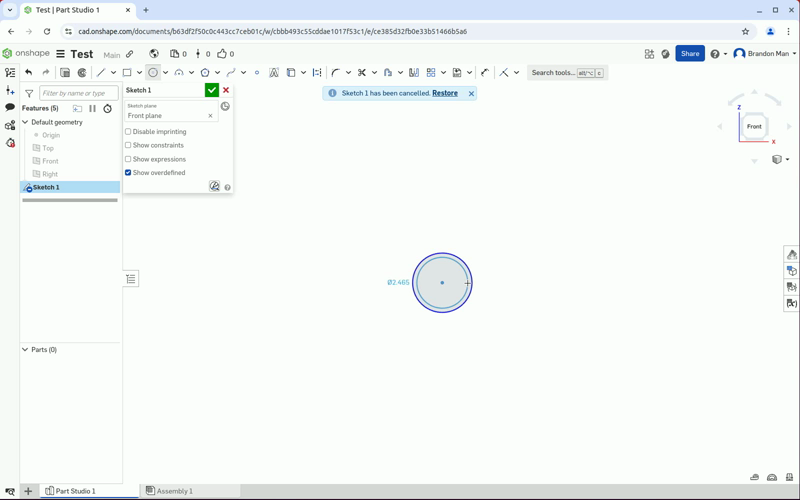
scroll(6)
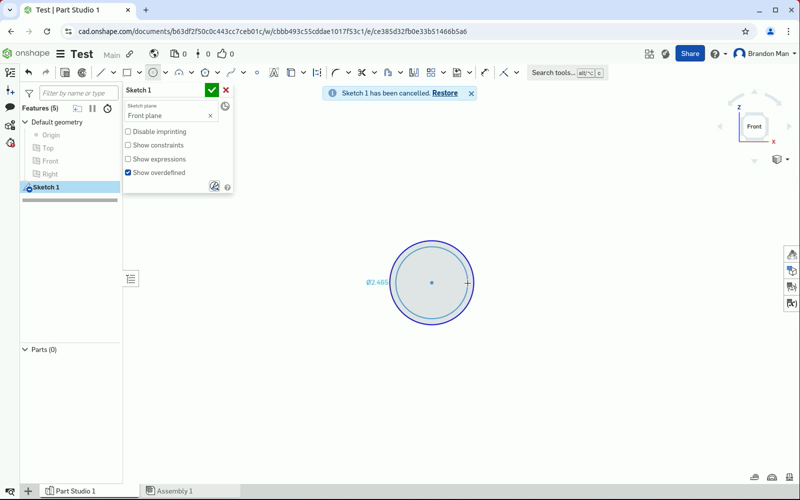
scroll(6)
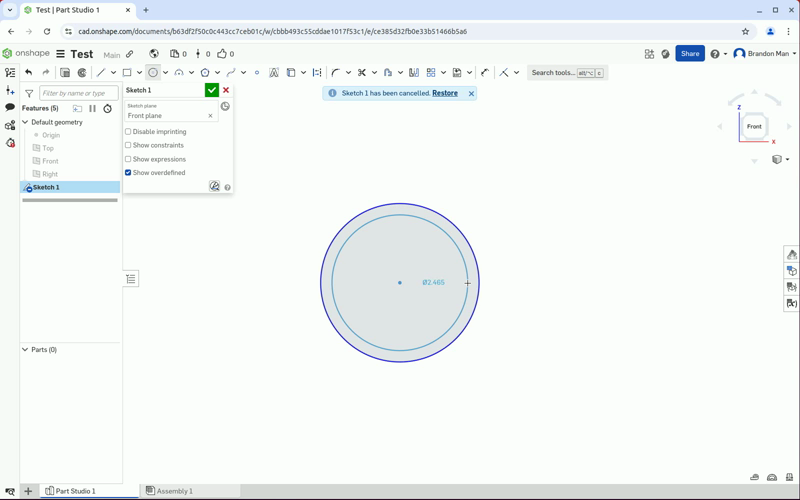
click(467, 282)
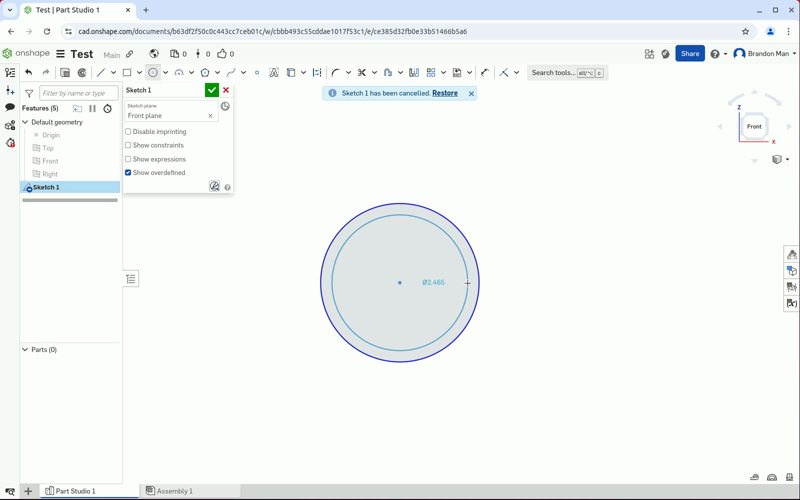
scroll(-6)
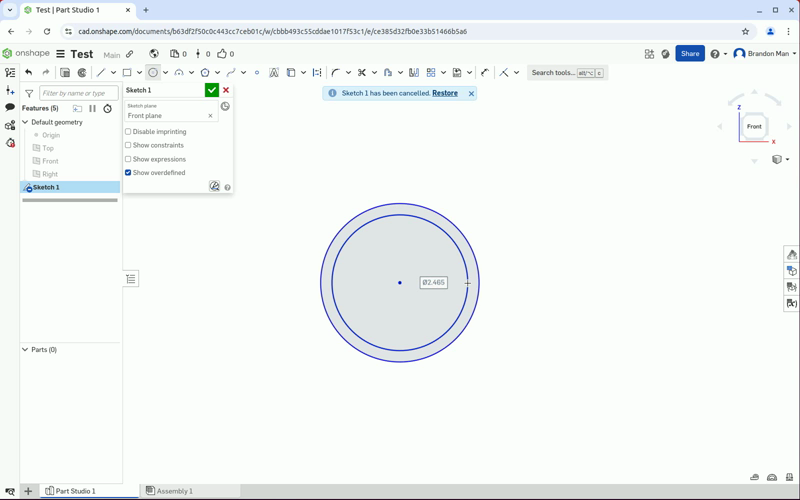
scroll(-6)
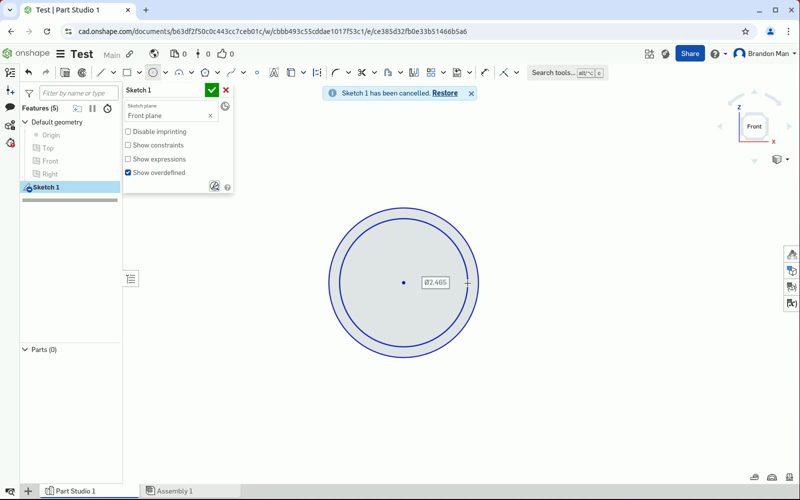
scroll(-6)
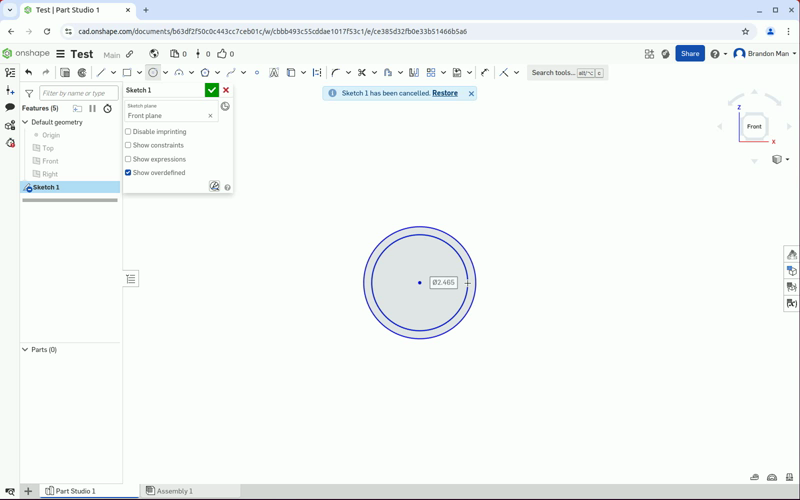
scroll(-6)
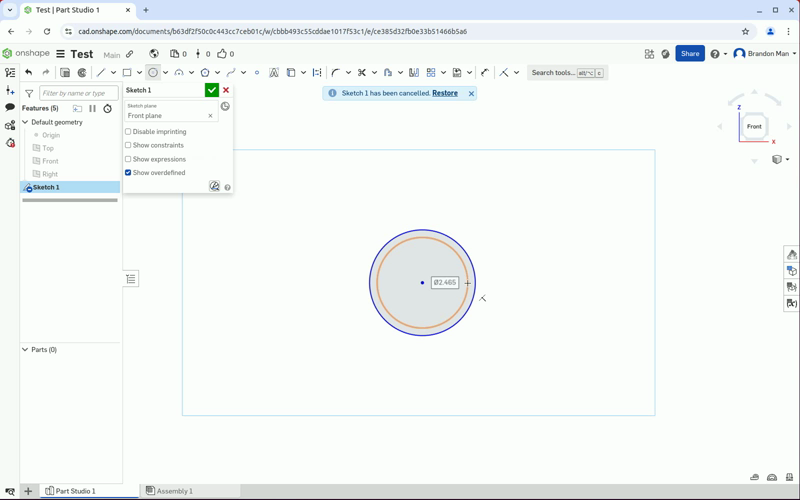
scroll(-6)
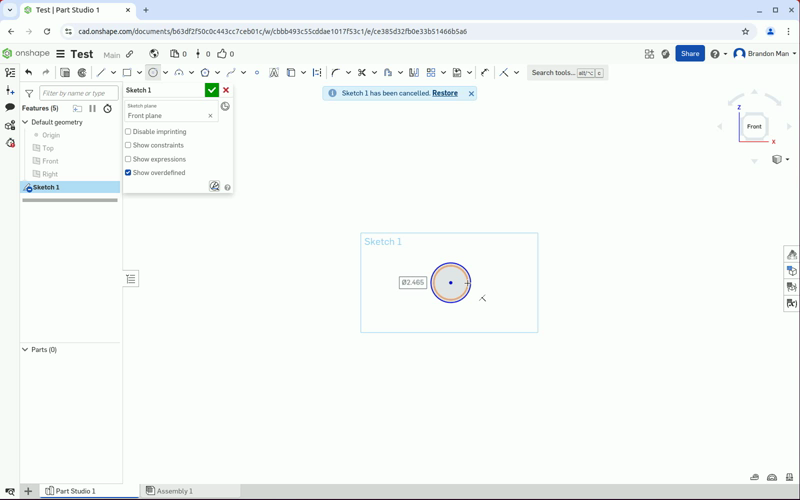
scroll(-6)
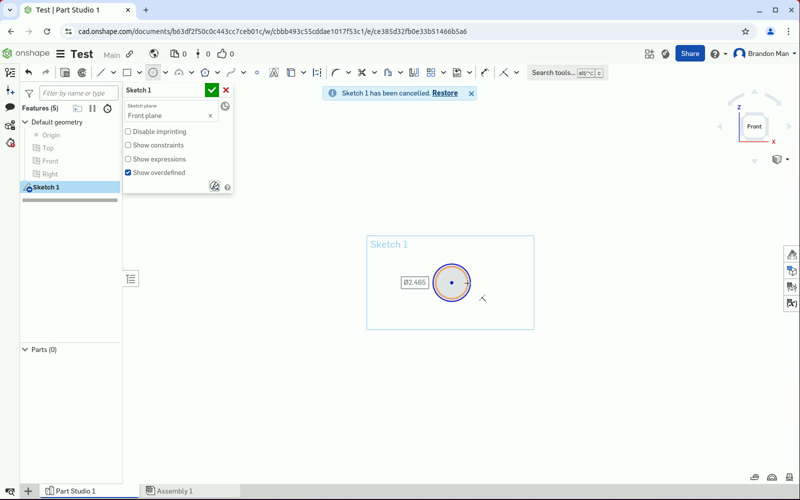
scroll(-6)
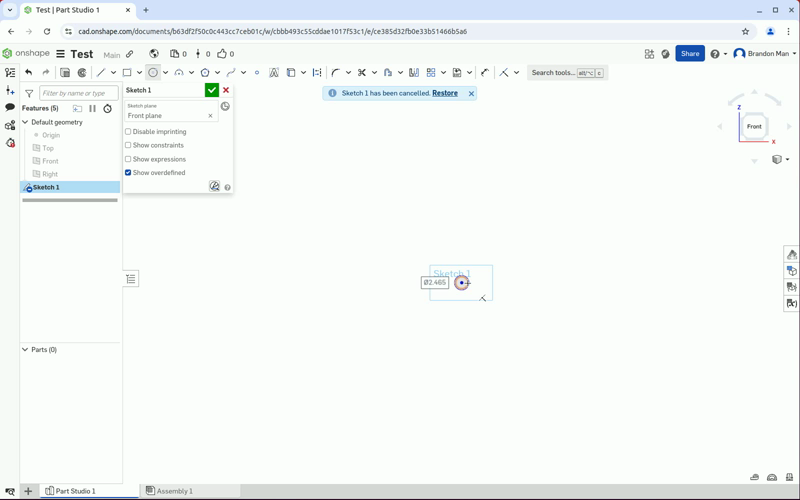
key(esc)
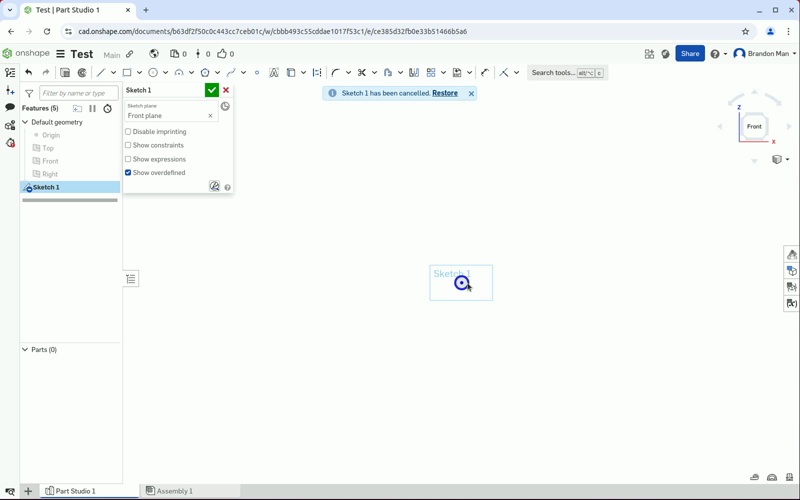
mouse_move(456, 278)
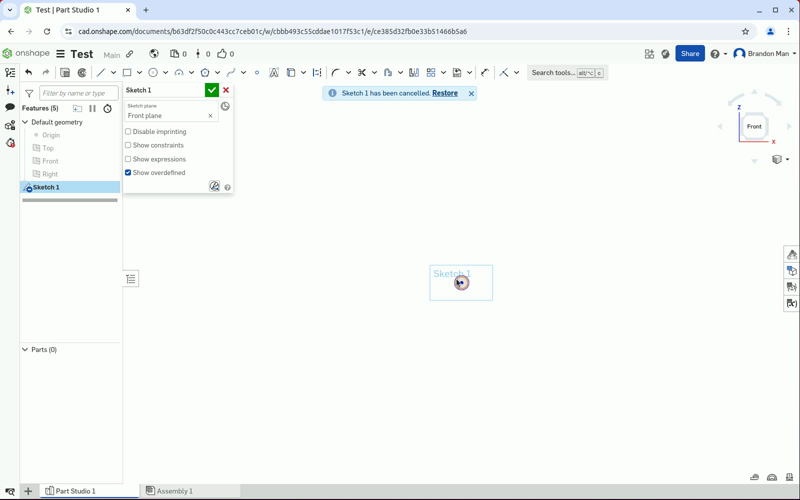
scroll(6)
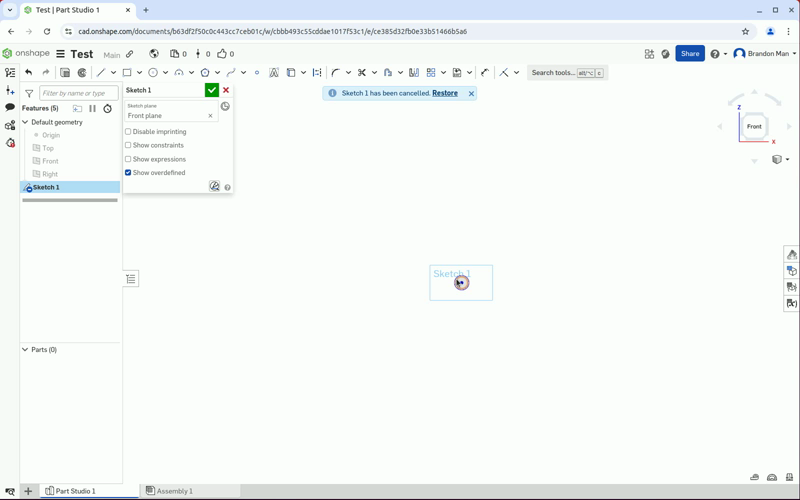
scroll(6)
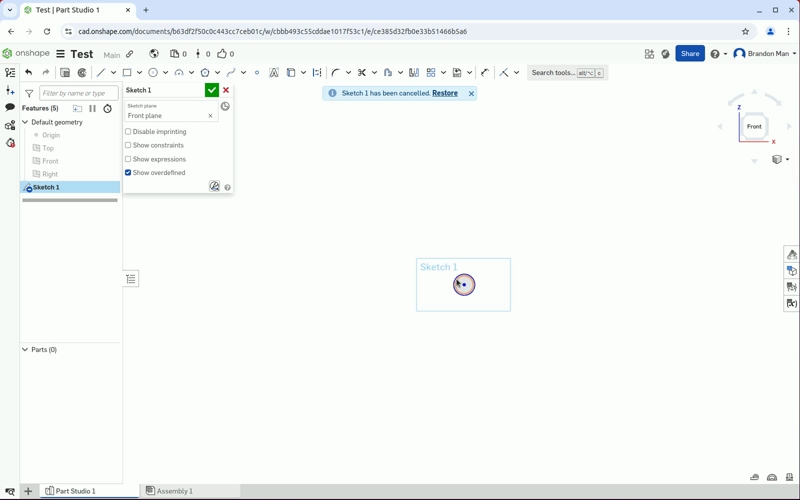
scroll(6)
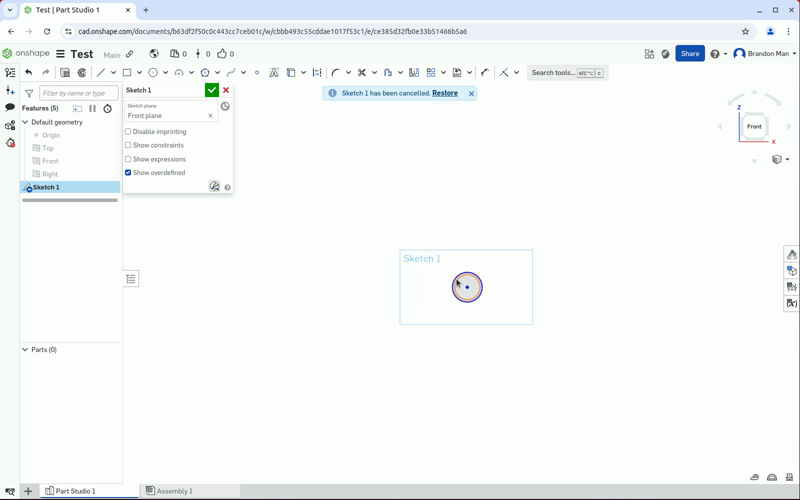
scroll(6)
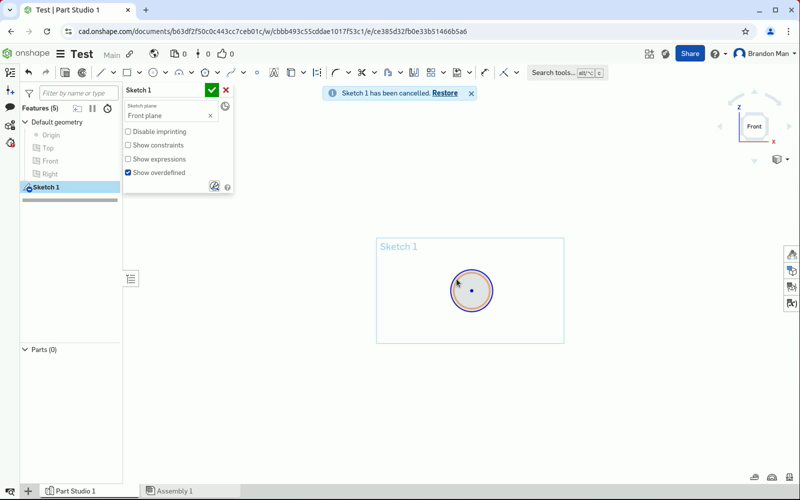
scroll(6)
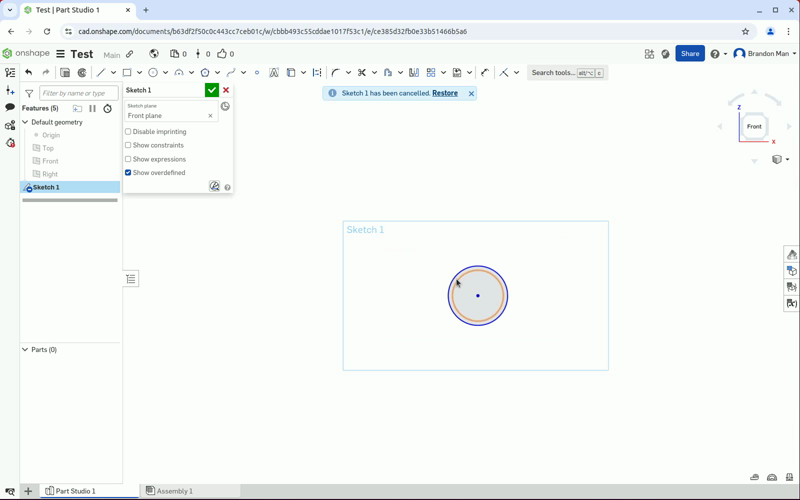
scroll(6)
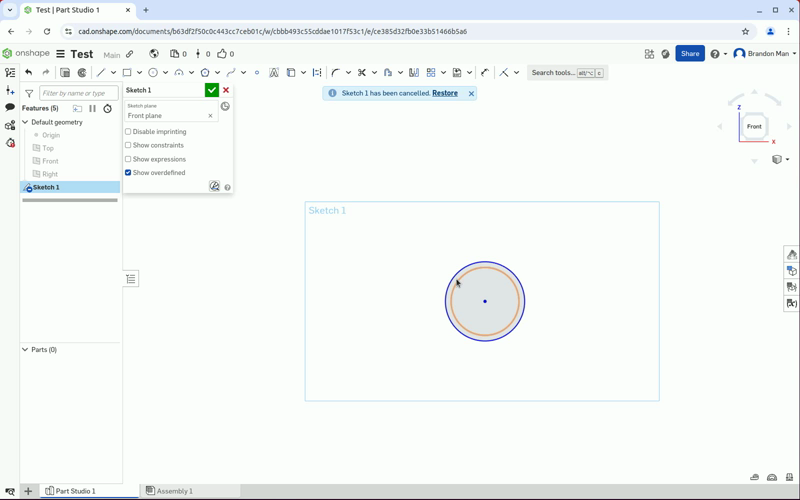
scroll(6)
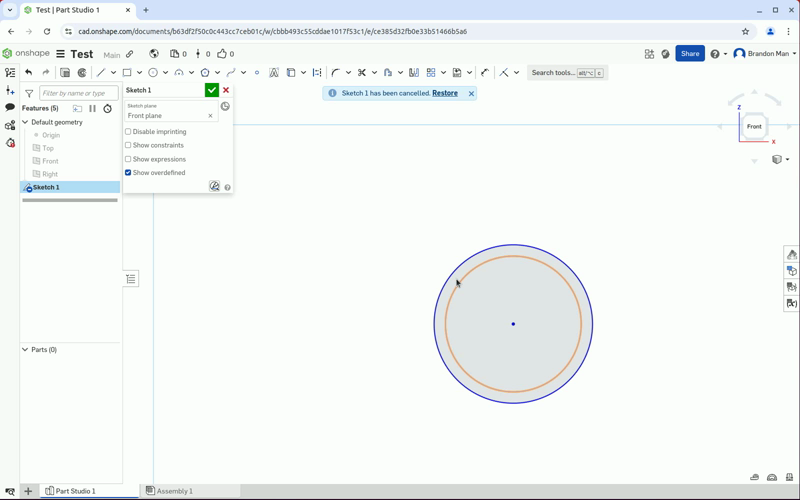
click(456, 278)
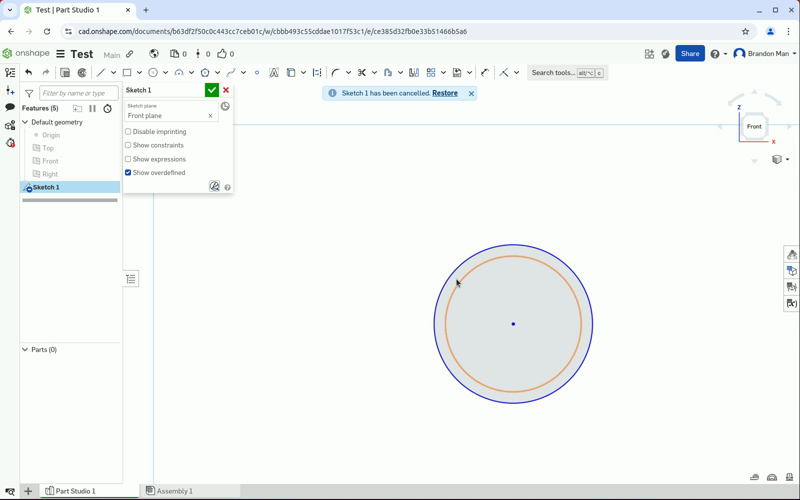
scroll(-6)
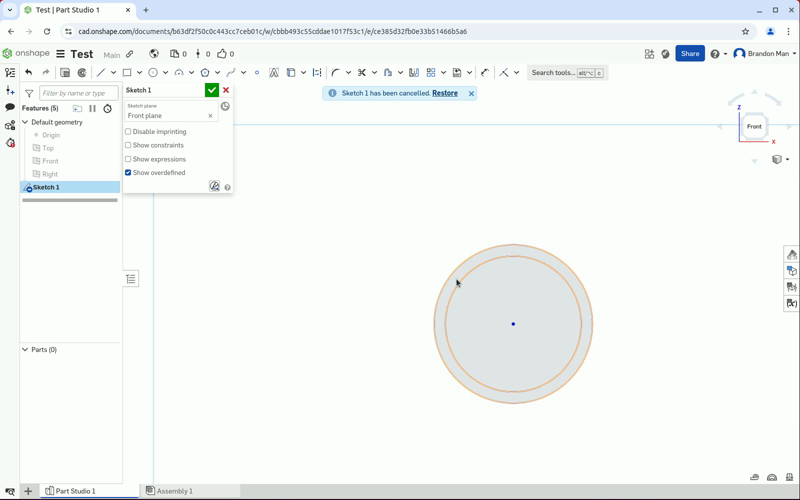
scroll(-6)
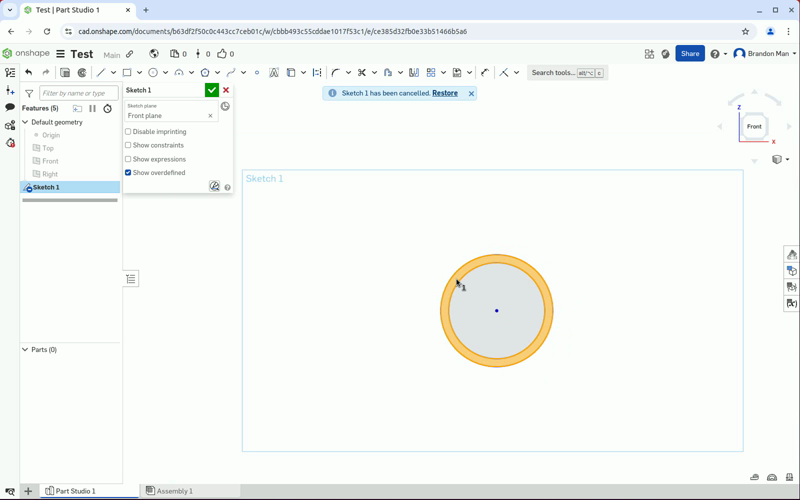
scroll(-6)
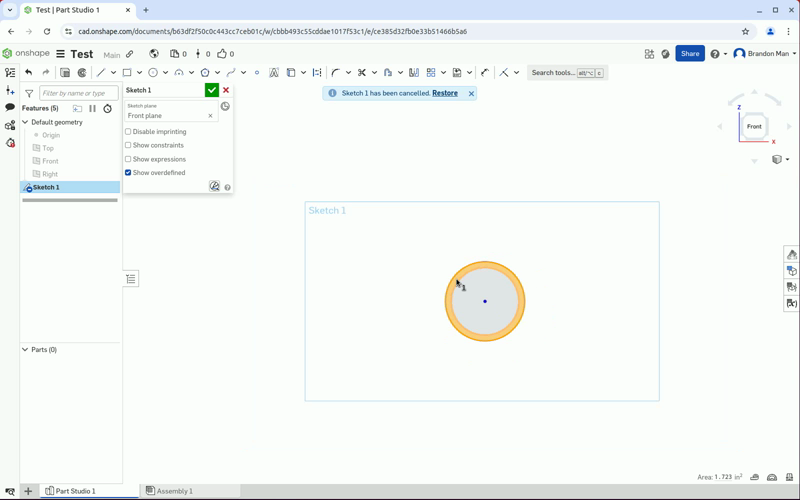
scroll(-6)
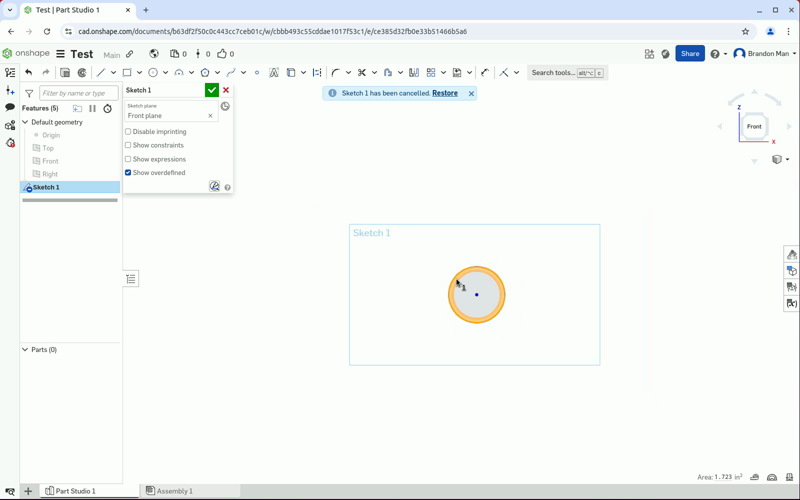
scroll(-6)
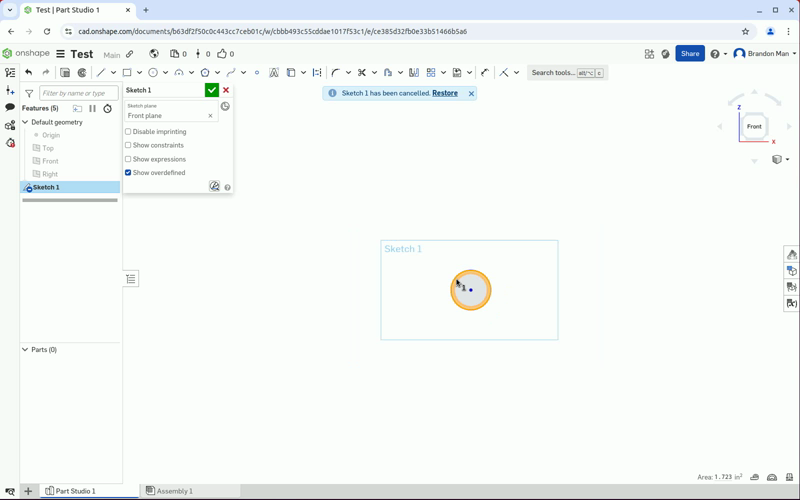
scroll(-6)
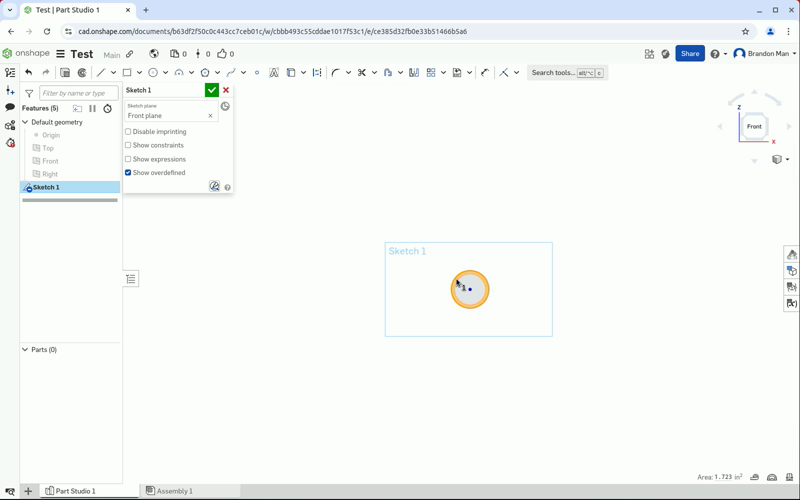
scroll(-6)
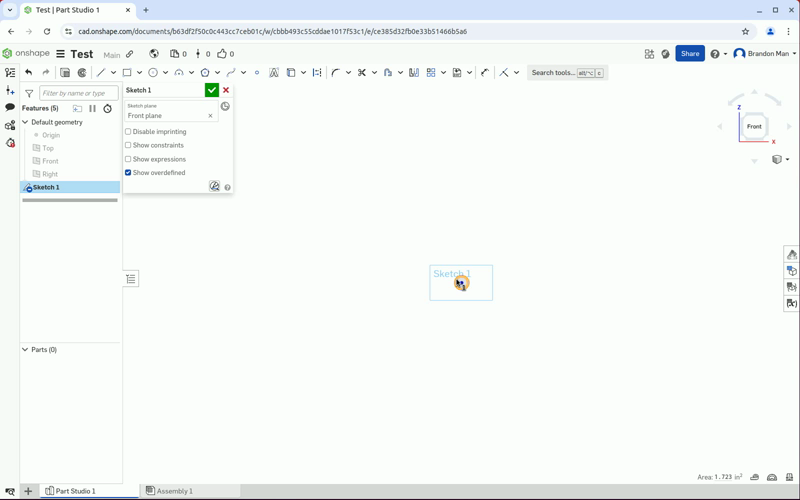
mouse_move(73, 352)
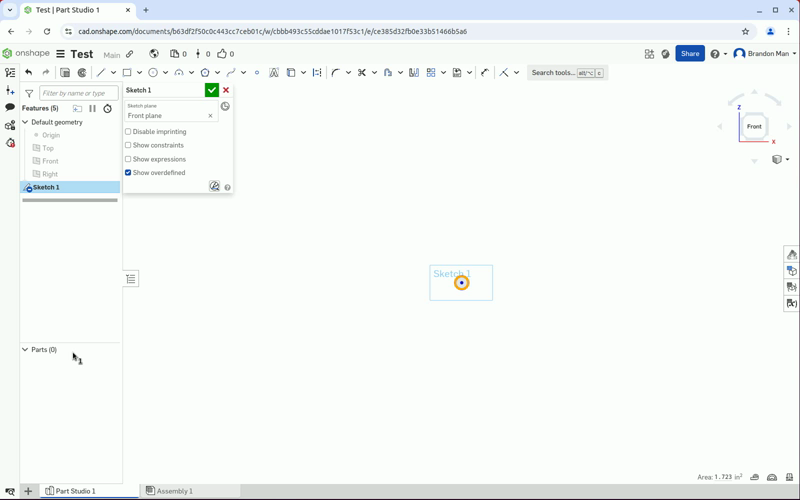
key(shift+y)
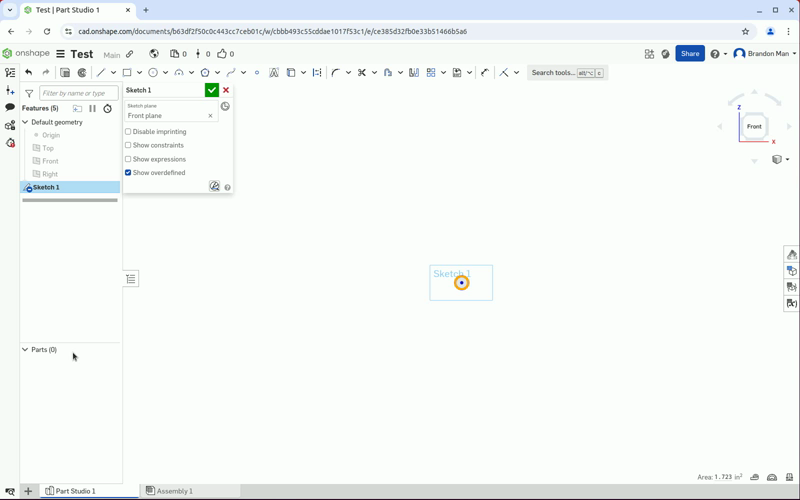
key(shift+e)
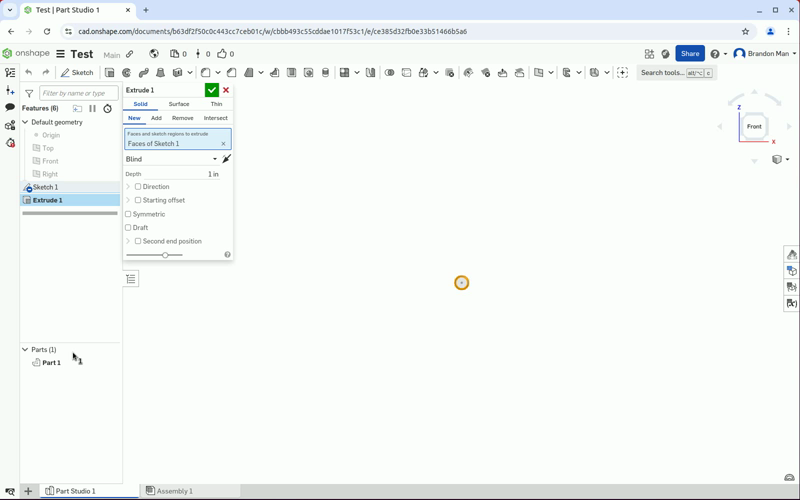
mouse_move(143, 106)
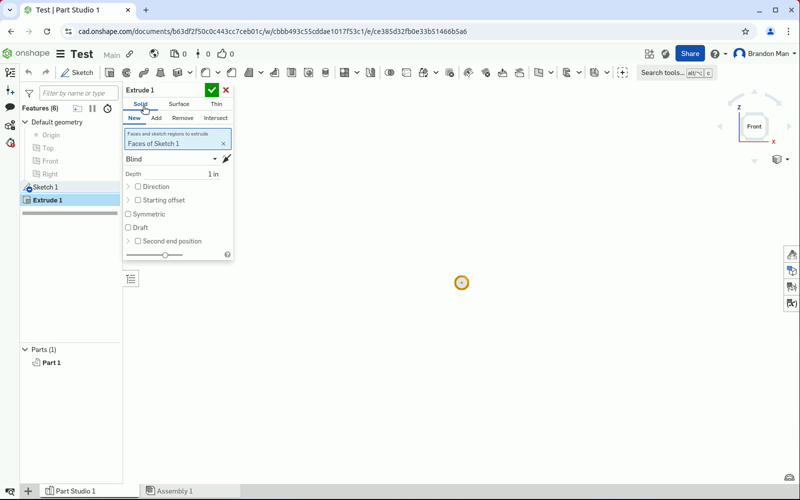
click(143, 106)
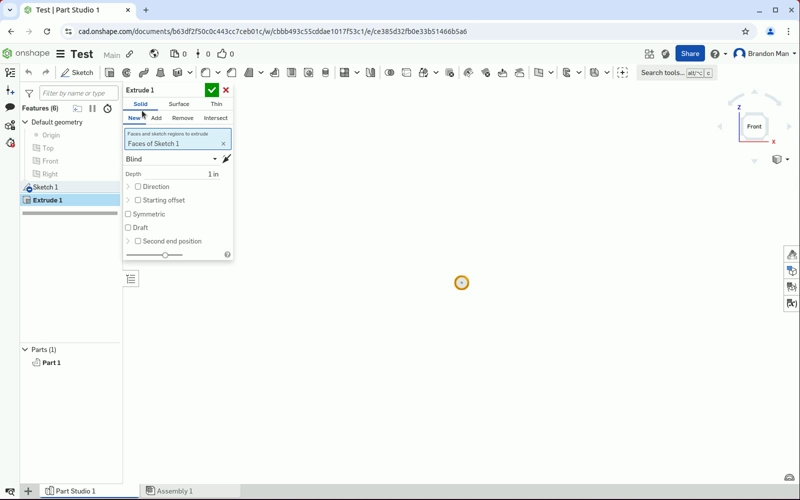
mouse_move(137, 120)
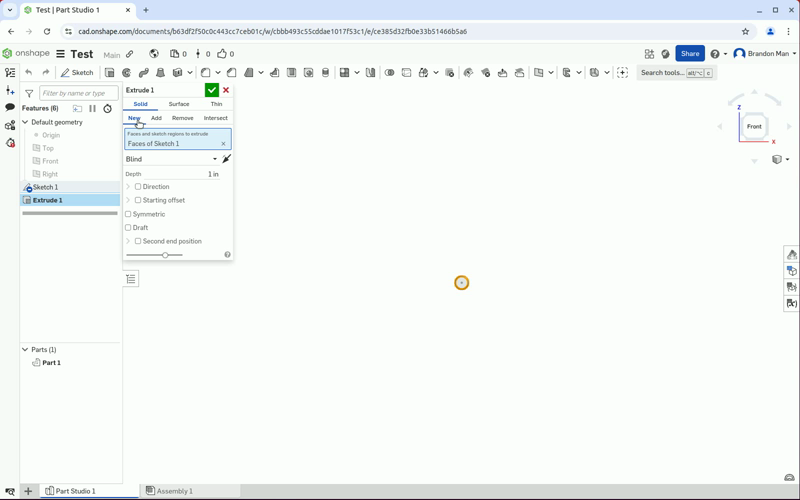
click(137, 120)
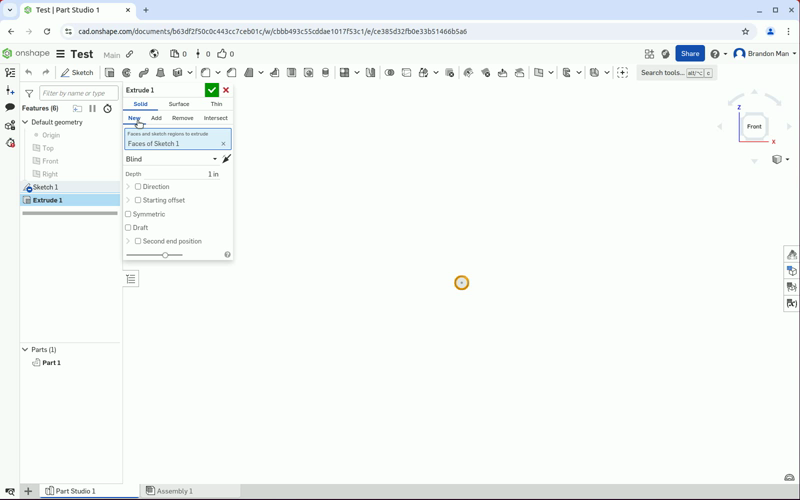
key(tab, 4)
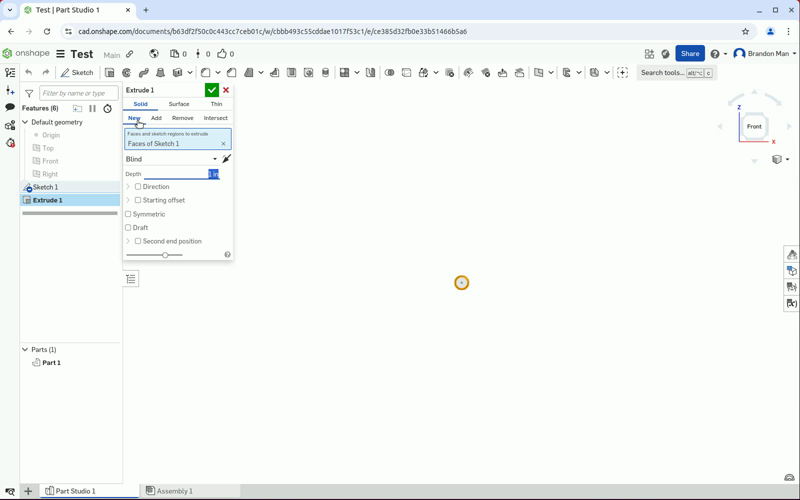
text(12.036)
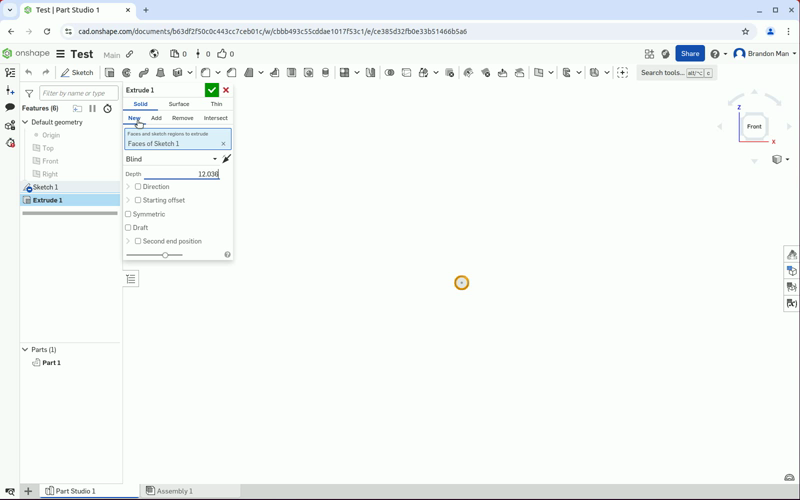
key(enter)
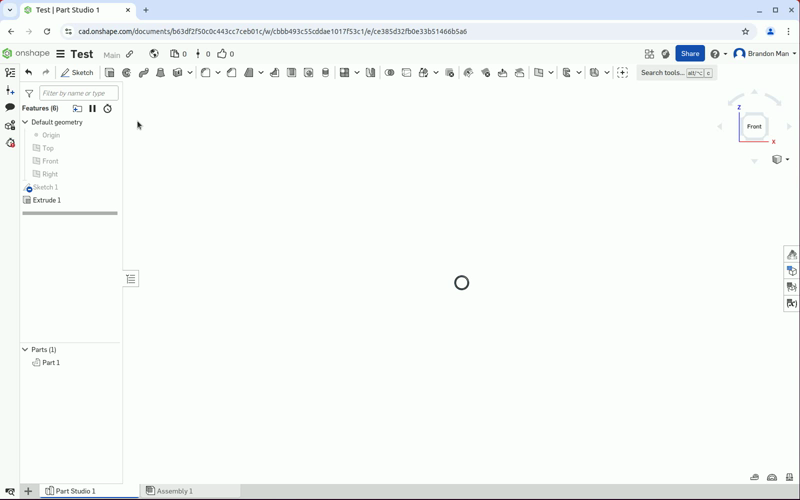
key(shift+h)
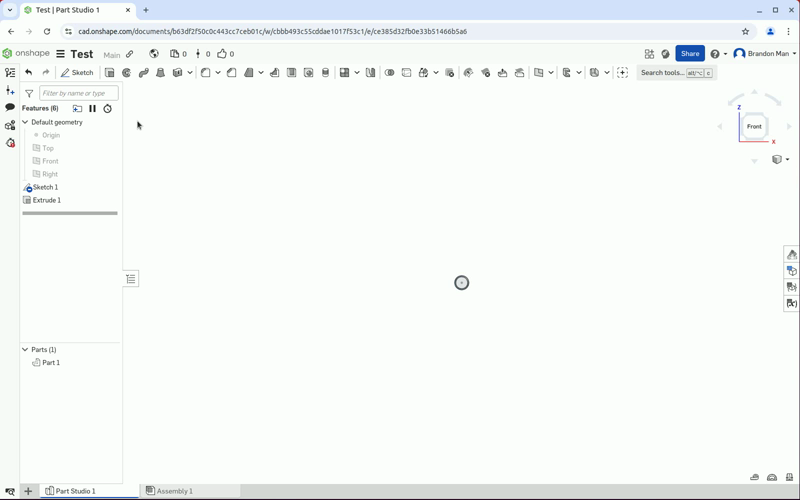
key(shift+h)
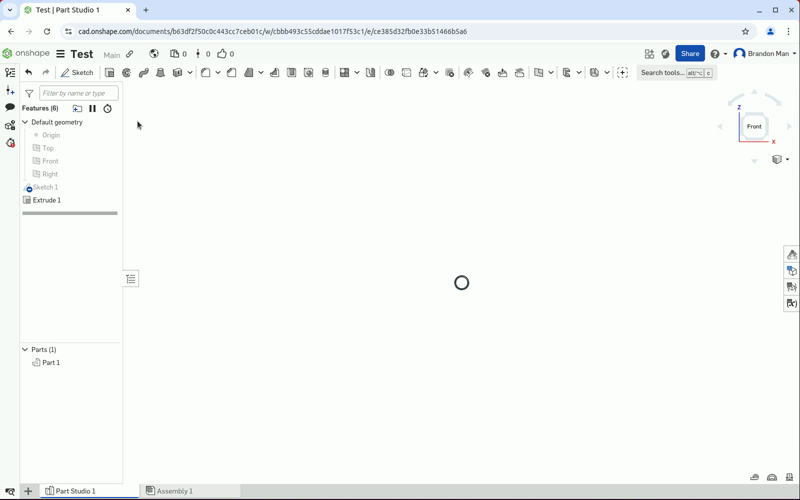
mouse_move(73, 189)
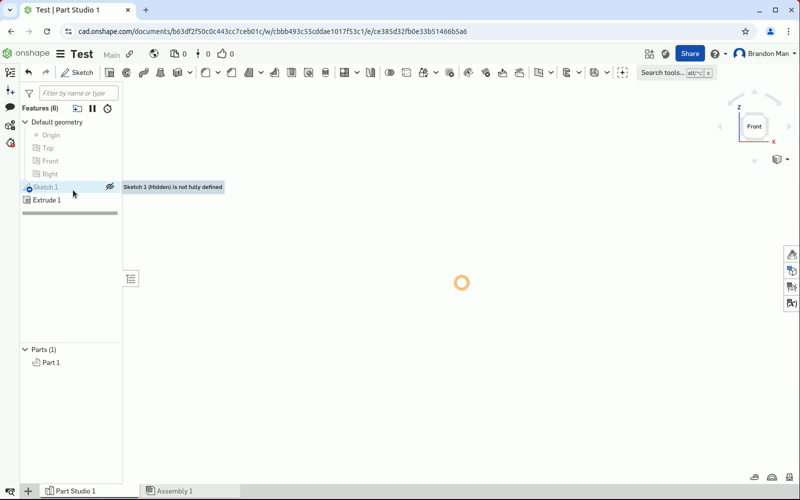
click(73, 189)
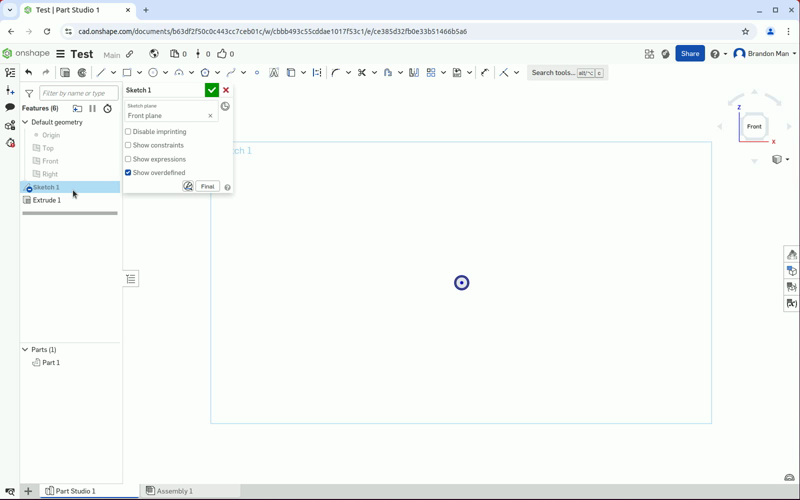
mouse_move(229, 92)
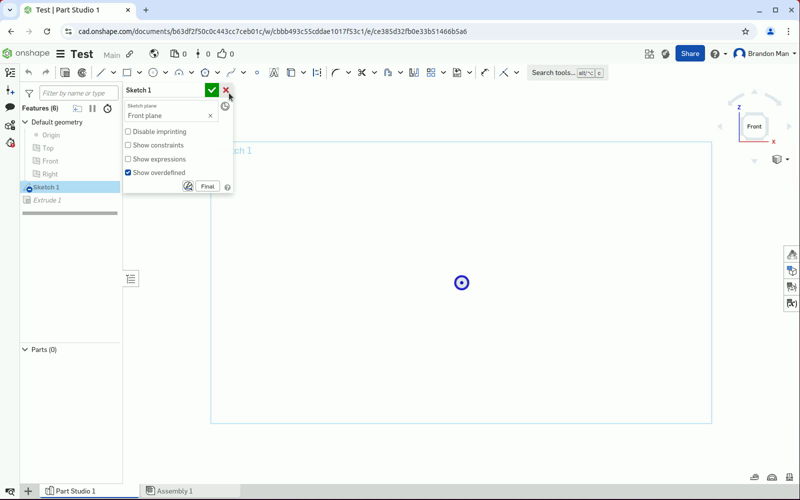
click(229, 92)
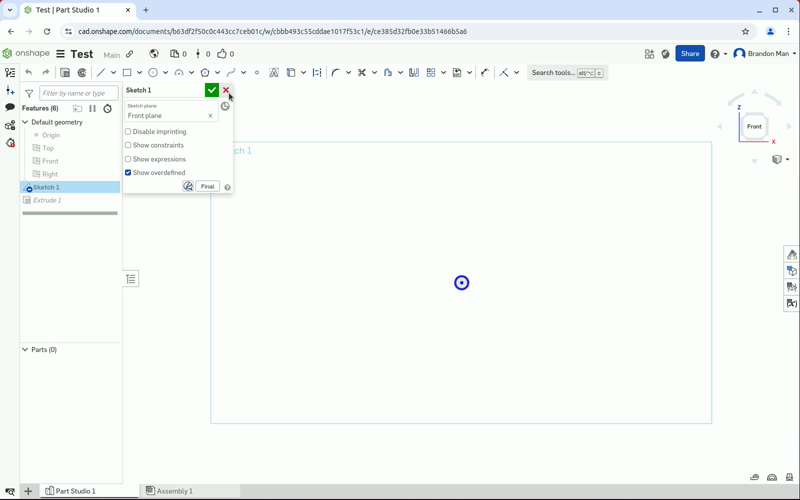
key(shift+s)
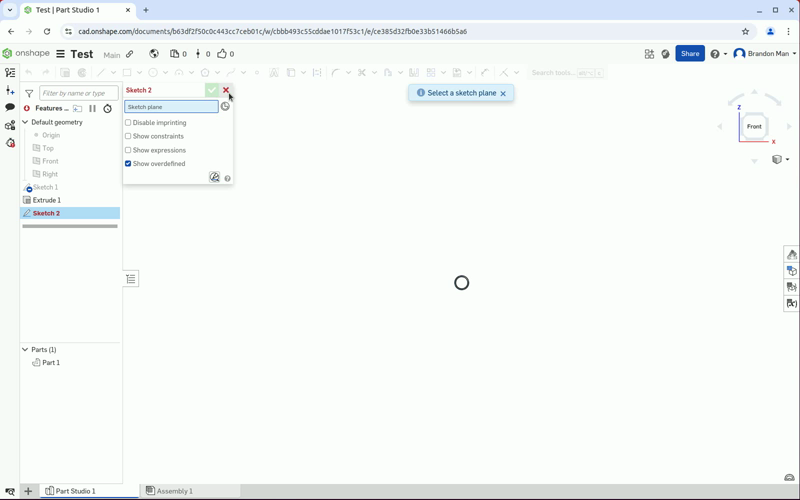
mouse_move(73, 163)
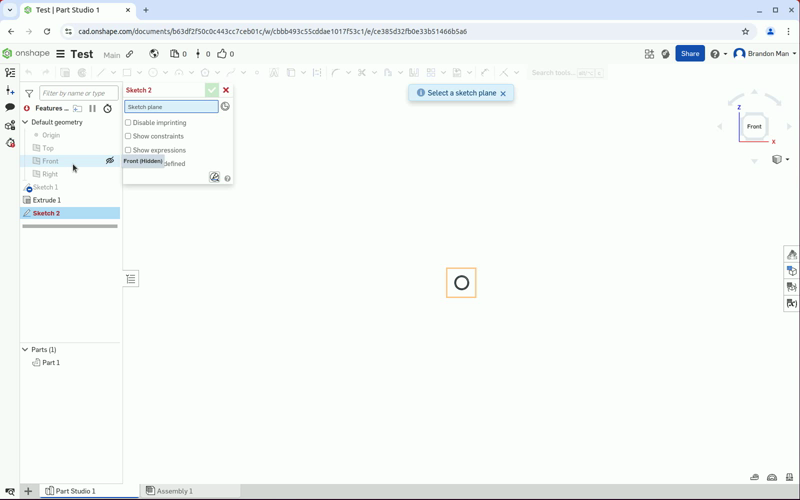
click(73, 163)
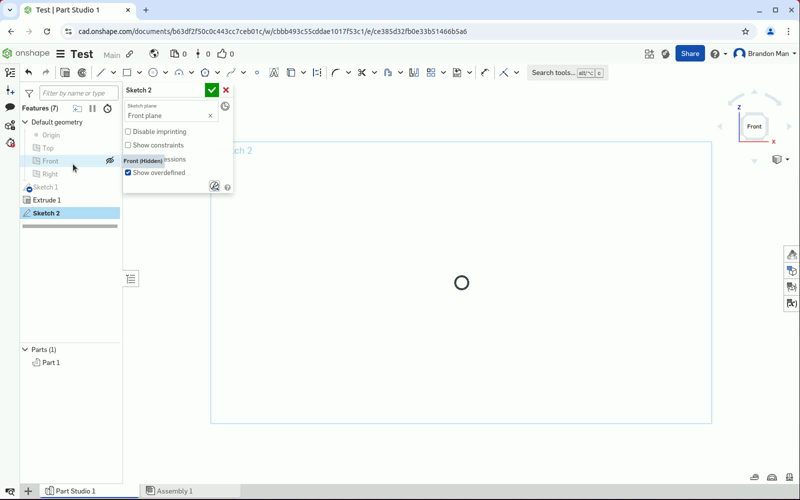
mouse_move(73, 352)
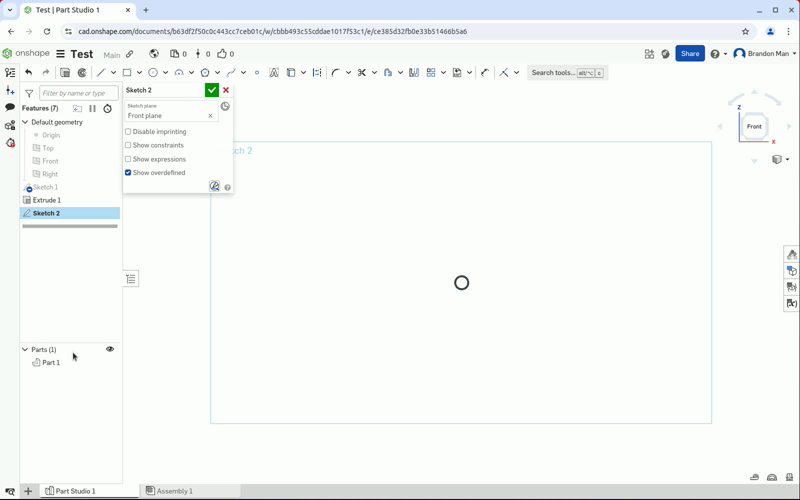
key(y)
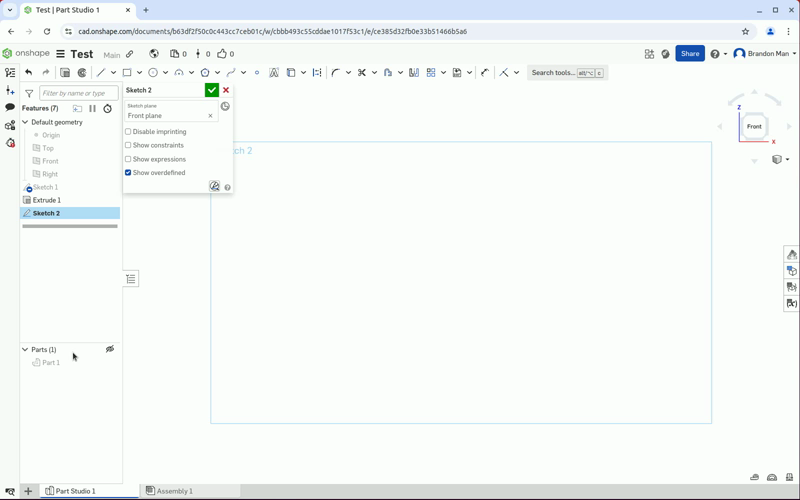
key(c)
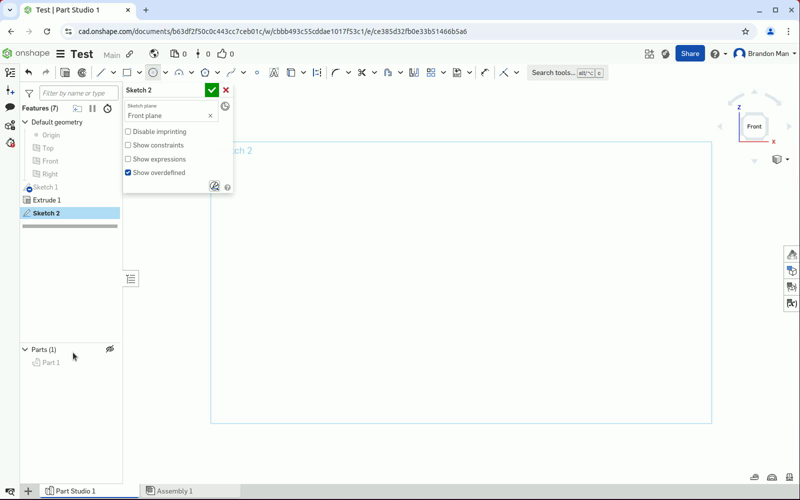
key_down(shift)
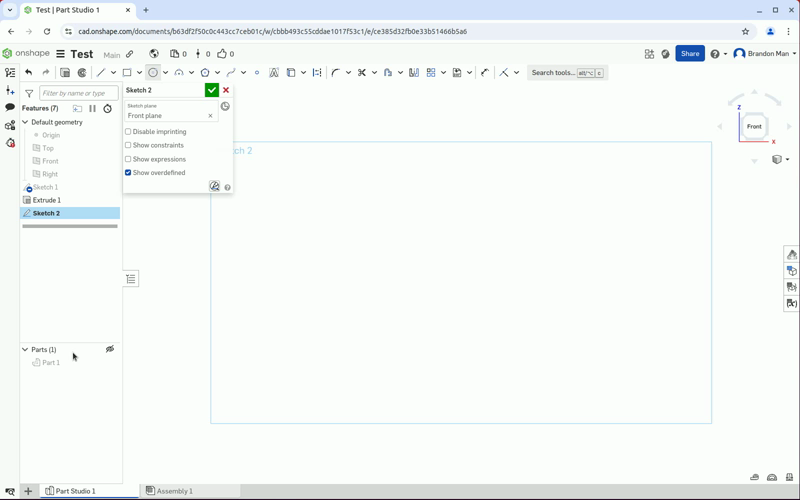
mouse_move(460, 282)
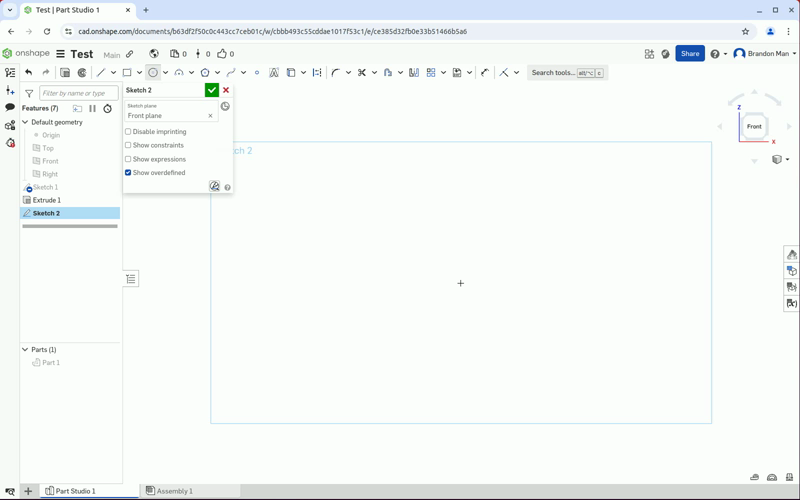
click(460, 282)
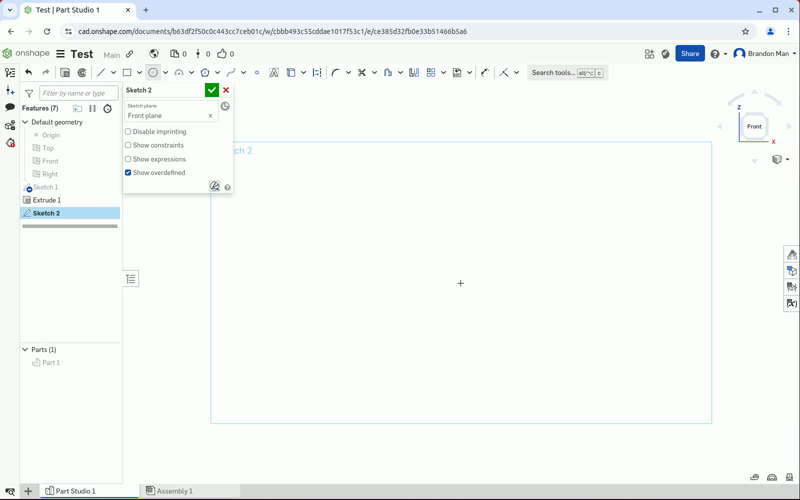
key_up(shift)
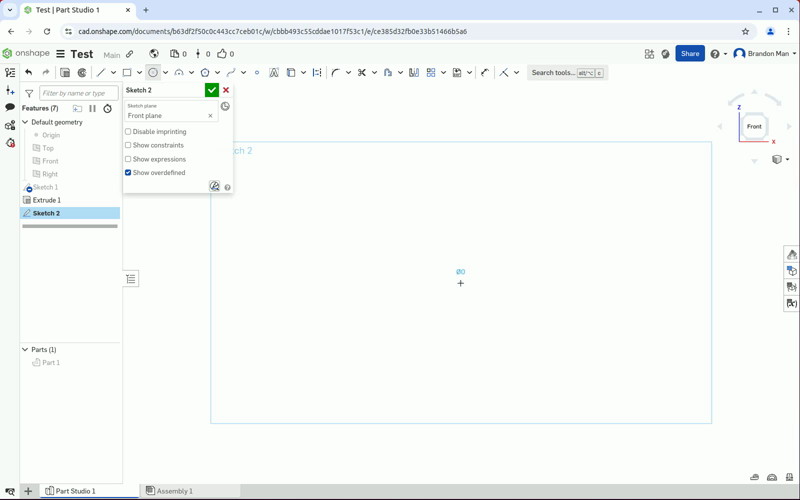
mouse_move(466, 282)
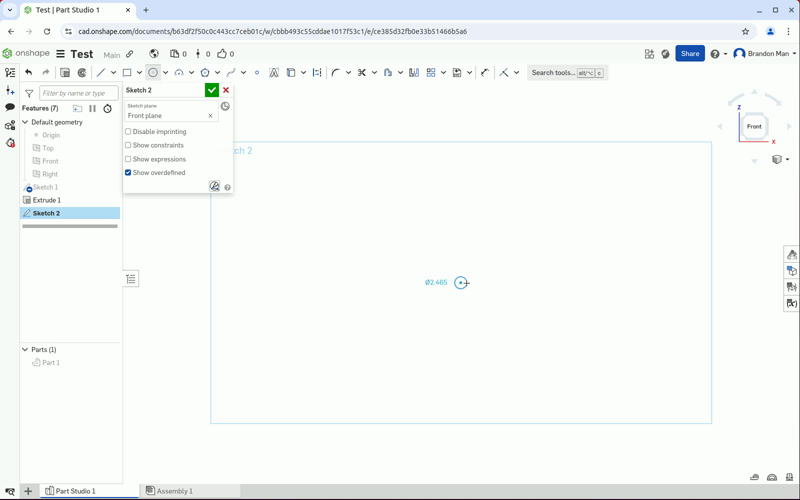
click(466, 282)
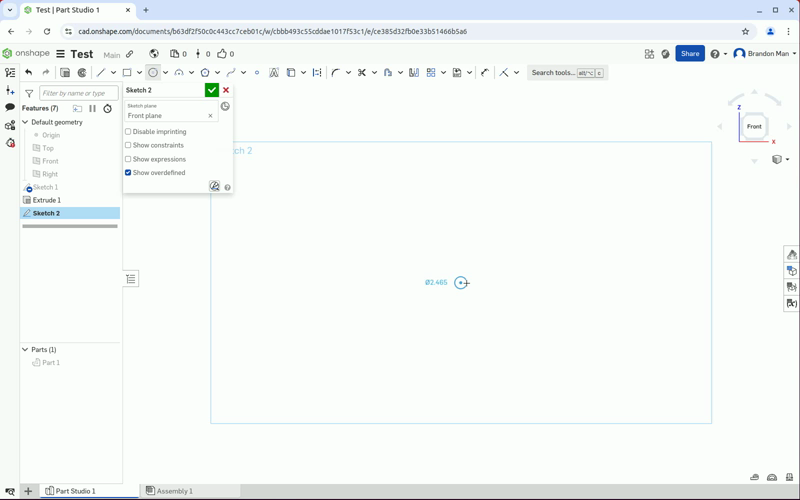
key(esc)
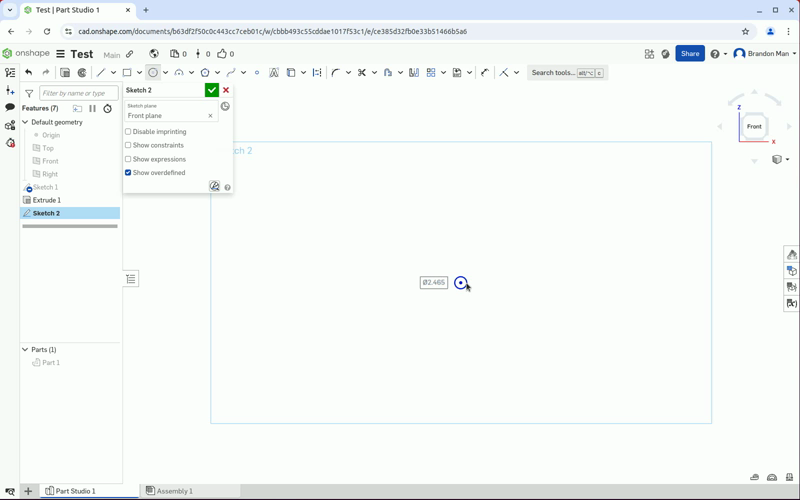
key(c)
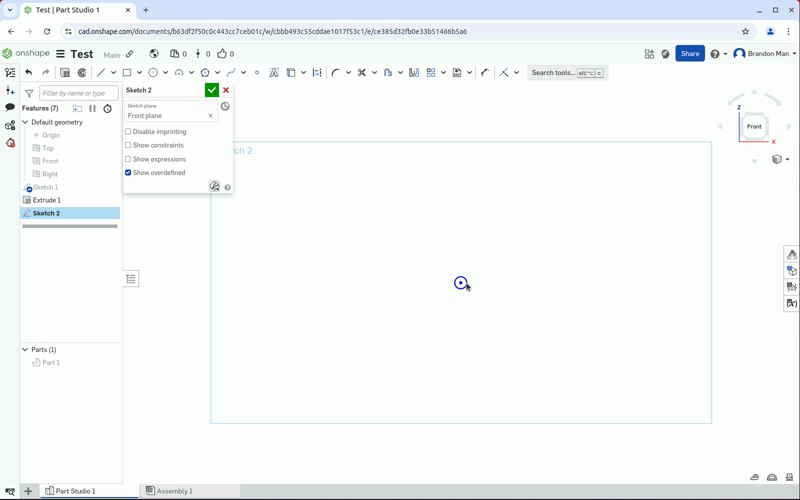
key_down(shift)
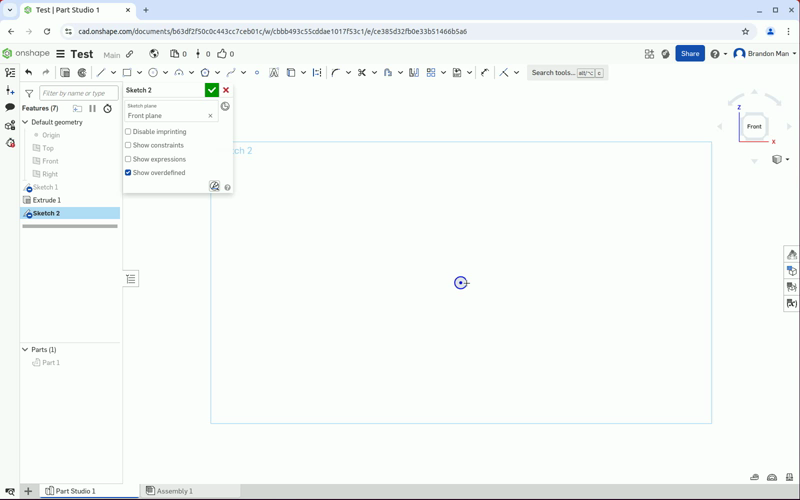
mouse_move(460, 282)
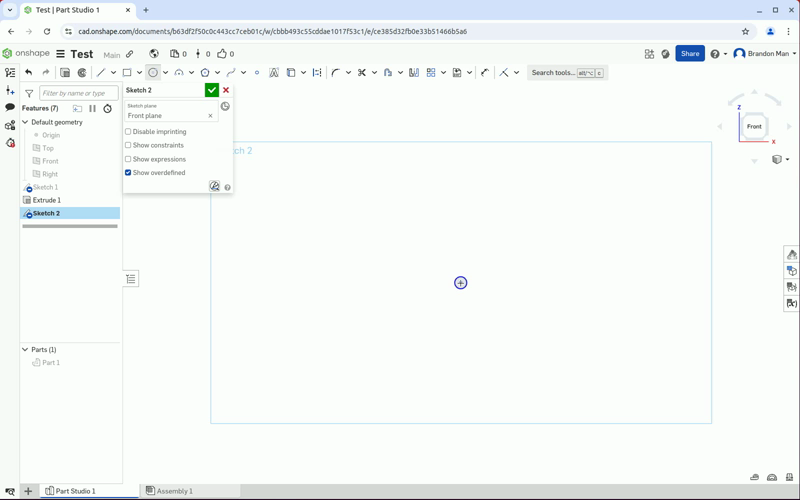
click(460, 282)
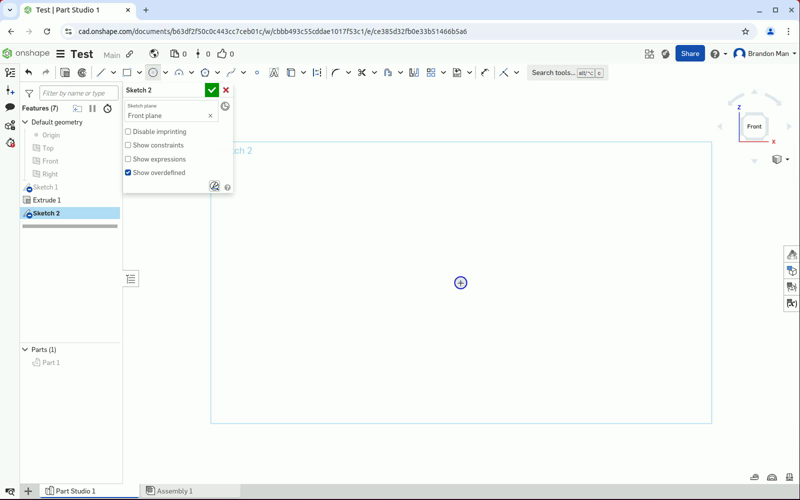
key_up(shift)
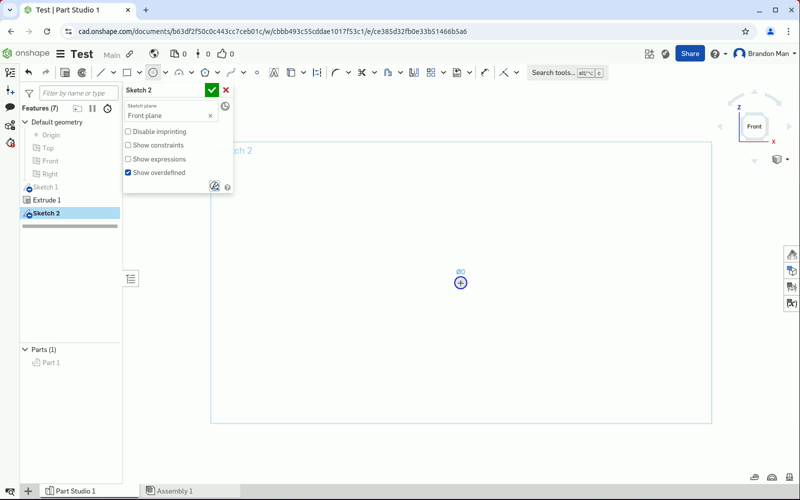
mouse_move(465, 282)
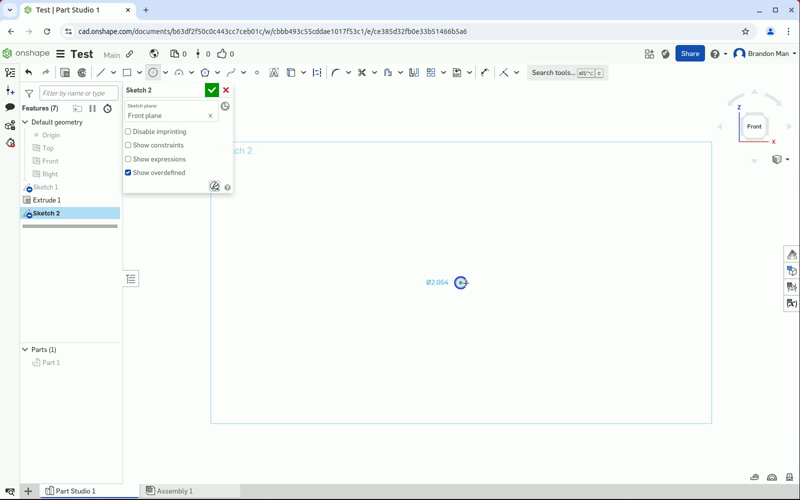
scroll(6)
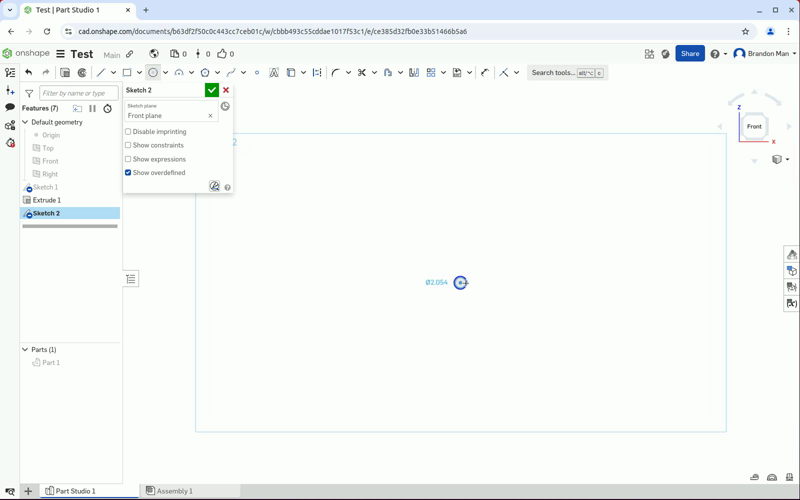
scroll(6)
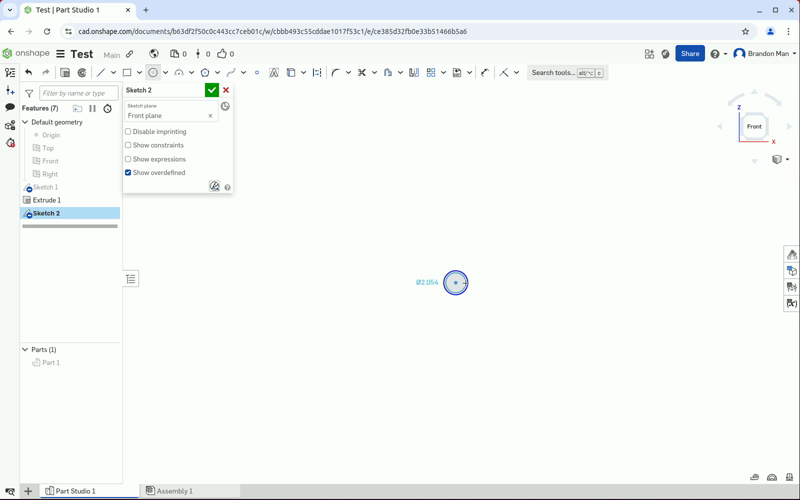
scroll(6)
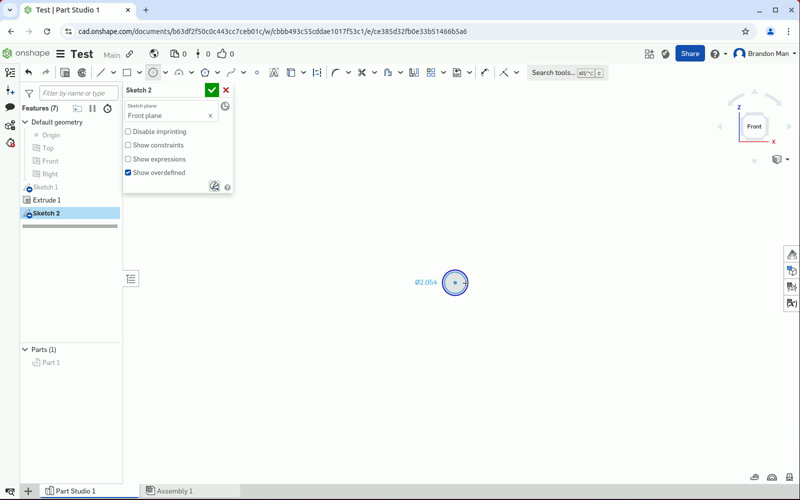
scroll(6)
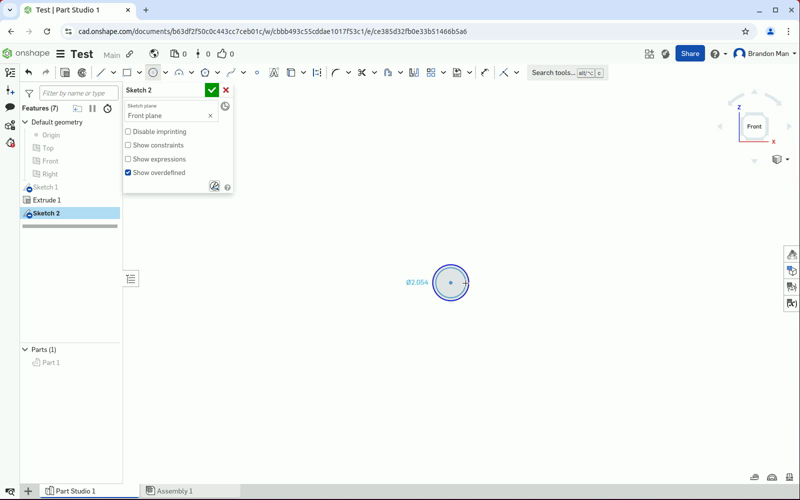
scroll(6)
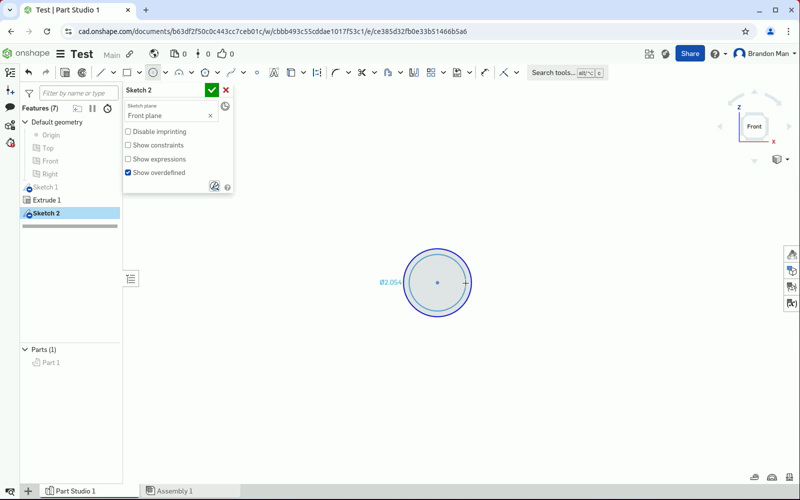
scroll(6)
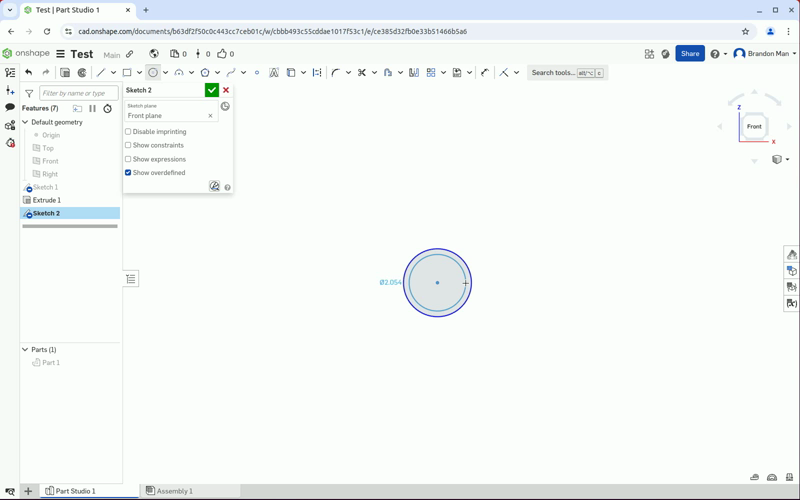
scroll(6)
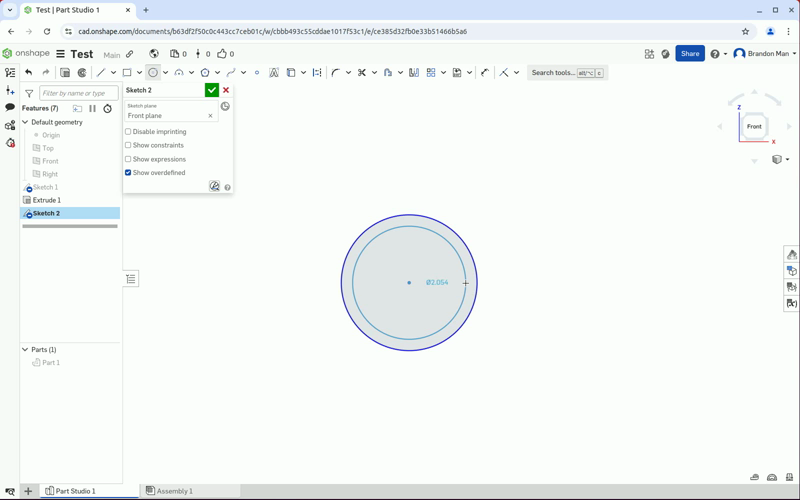
click(465, 282)
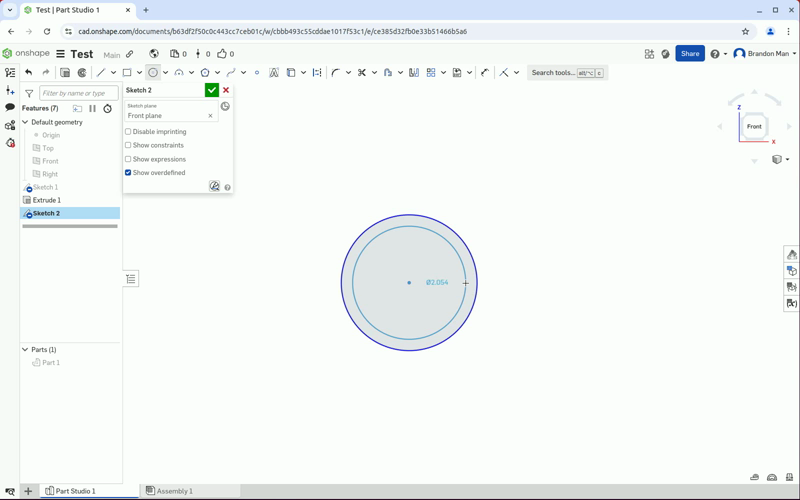
scroll(-6)
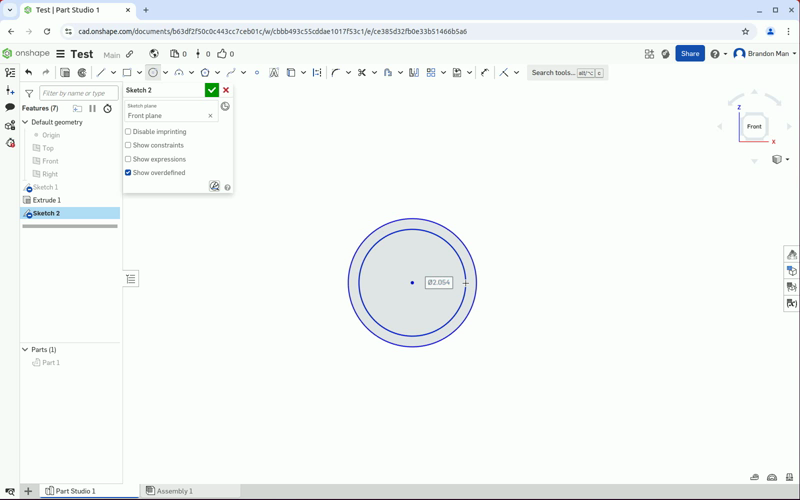
scroll(-6)
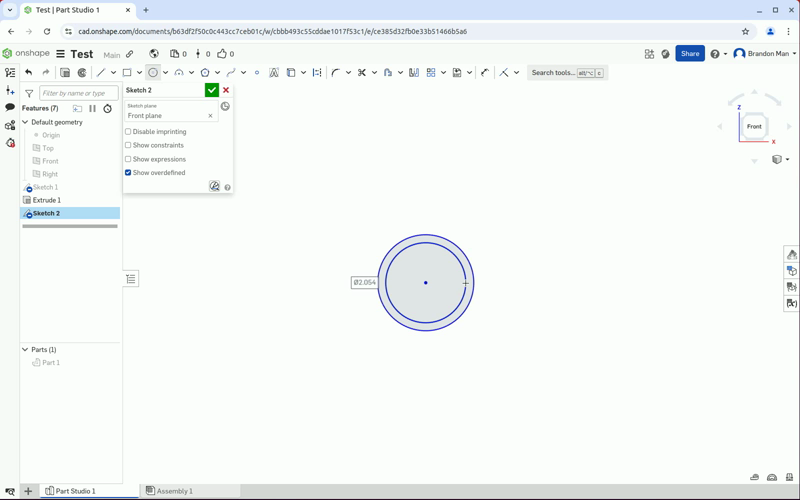
scroll(-6)
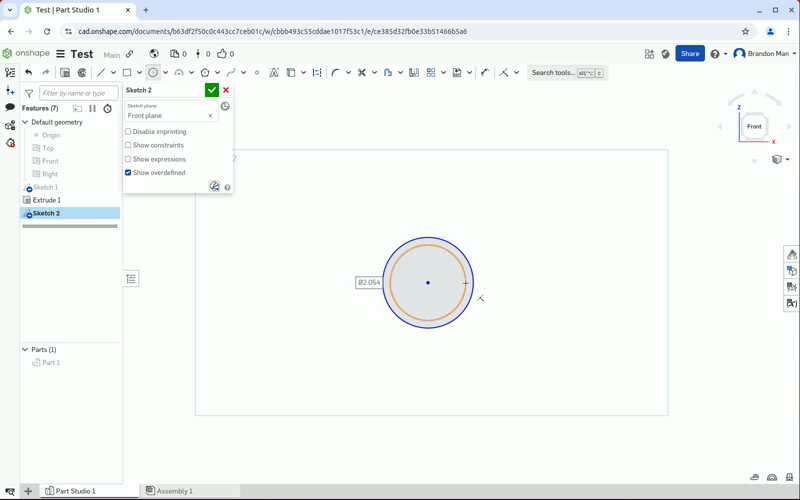
scroll(-6)
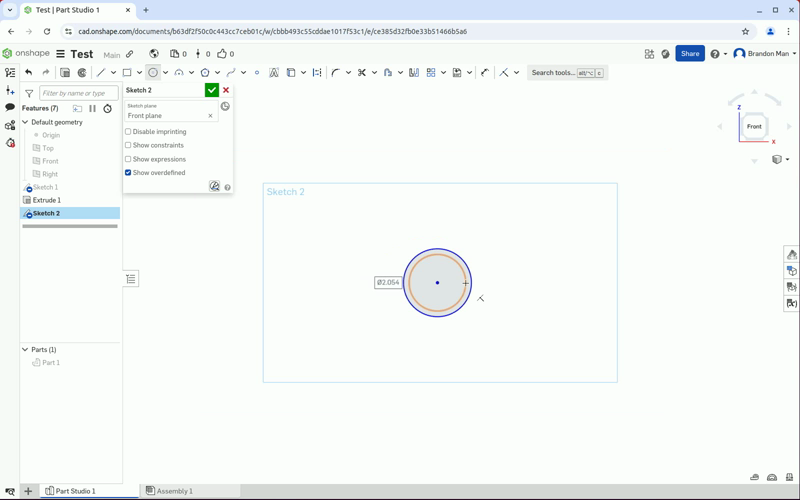
scroll(-6)
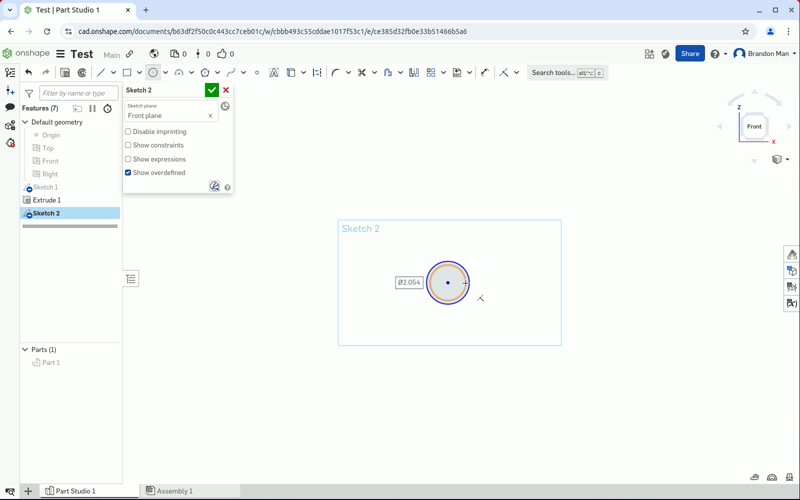
scroll(-6)
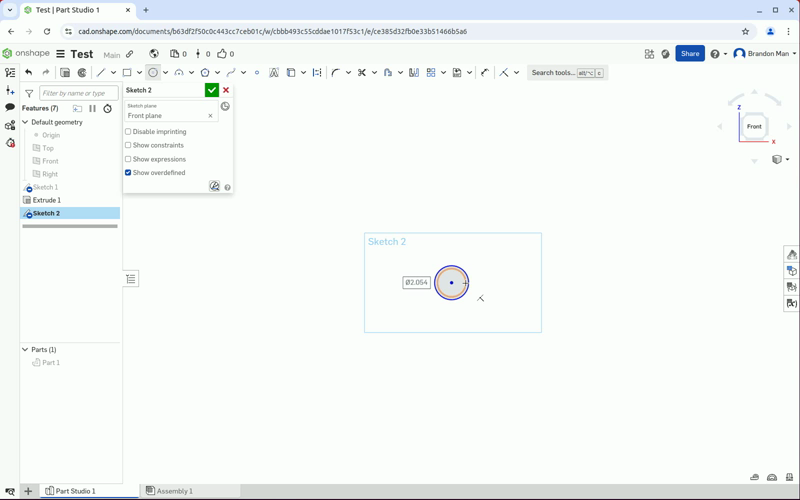
scroll(-6)
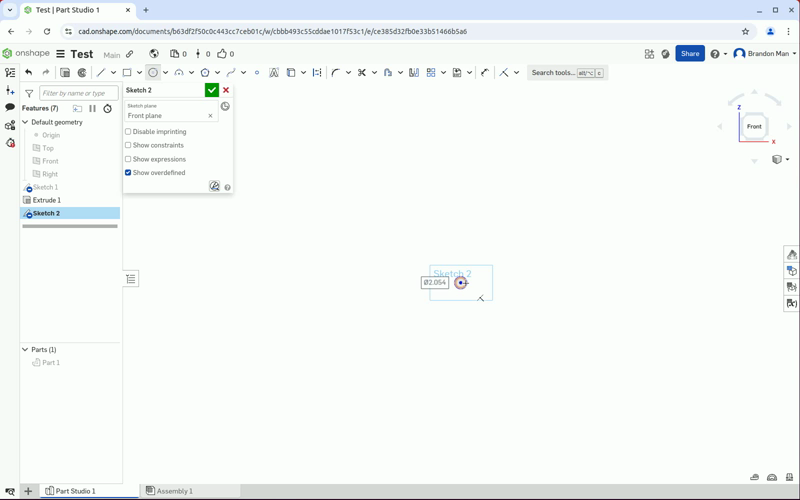
key(esc)
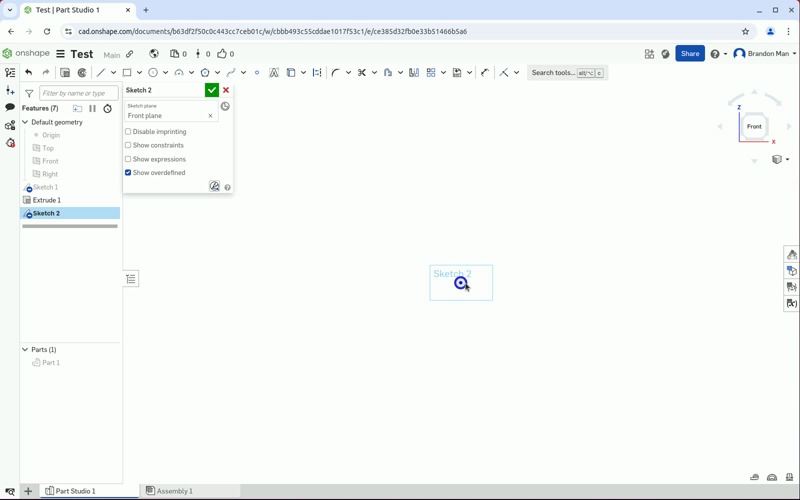
mouse_move(465, 280)
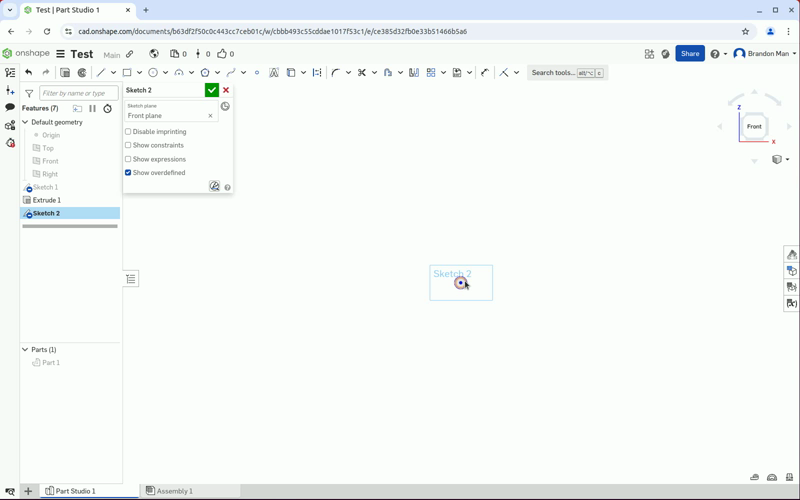
scroll(6)
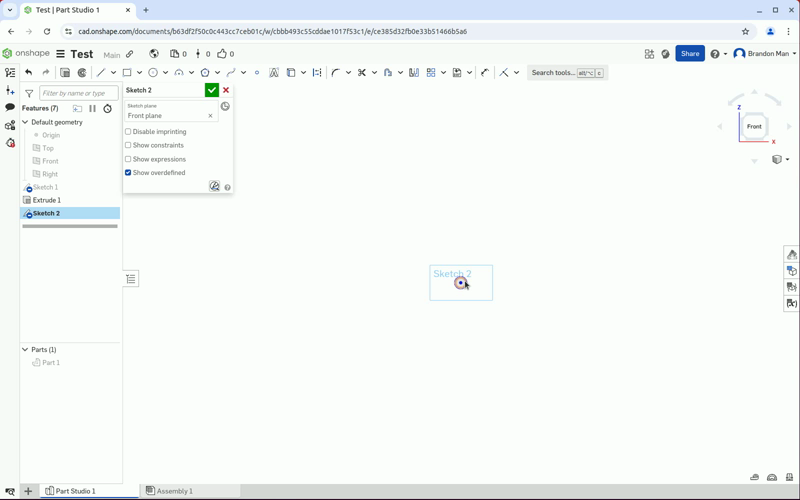
scroll(6)
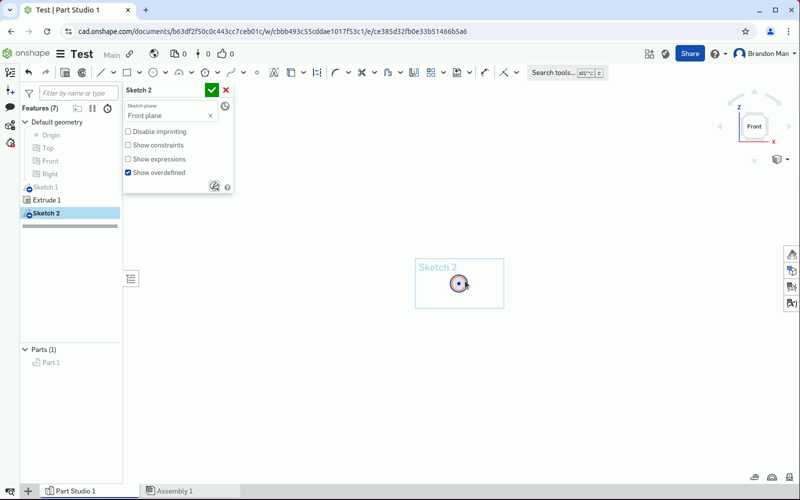
scroll(6)
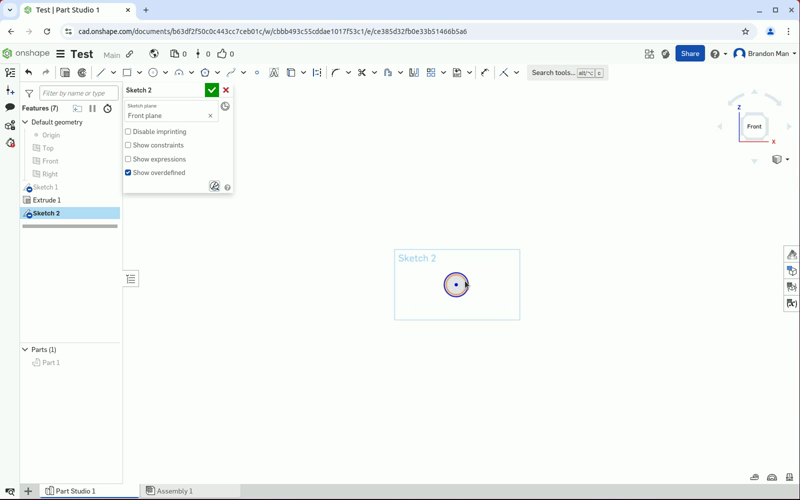
scroll(6)
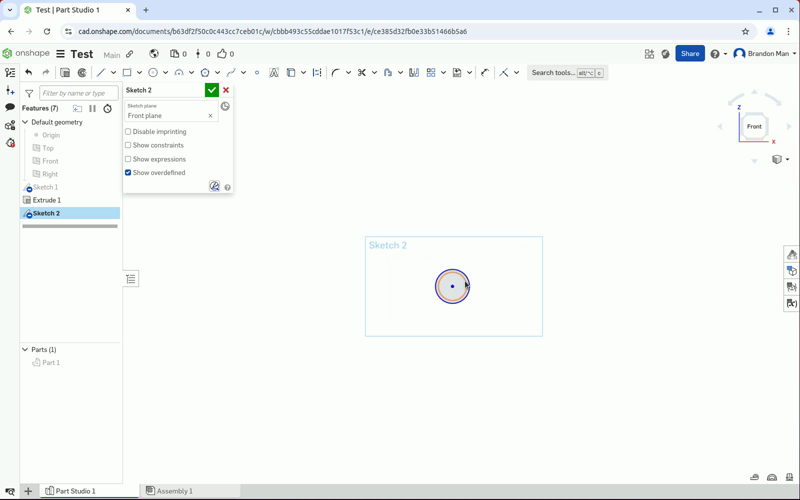
scroll(6)
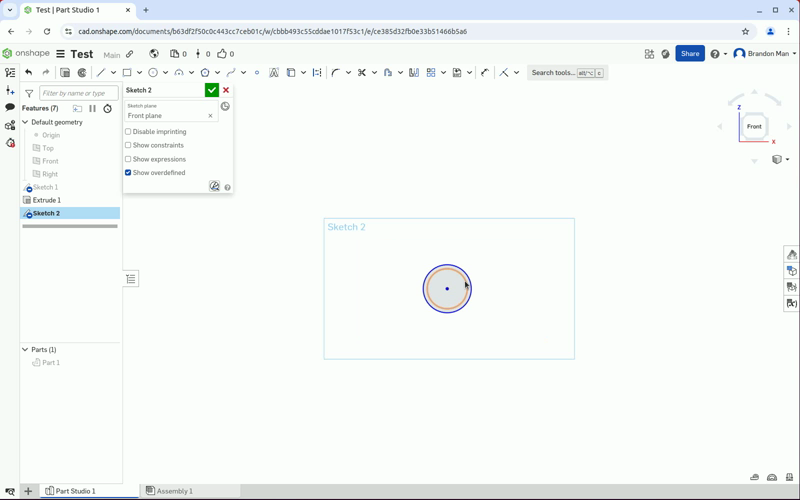
scroll(6)
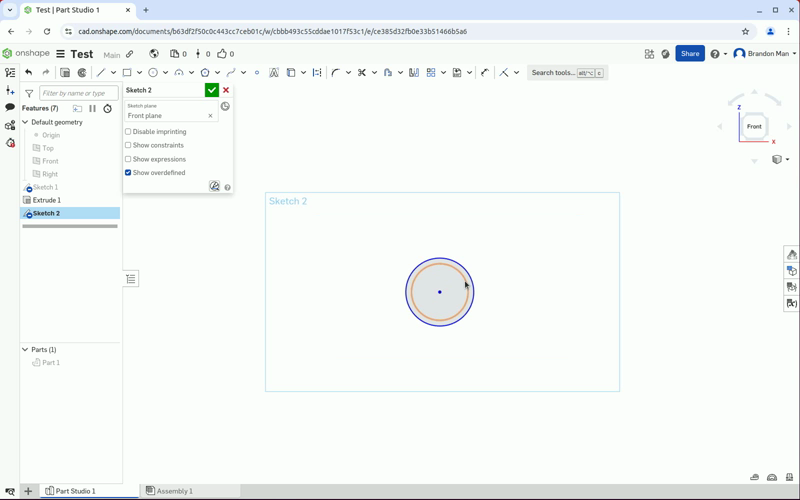
scroll(6)
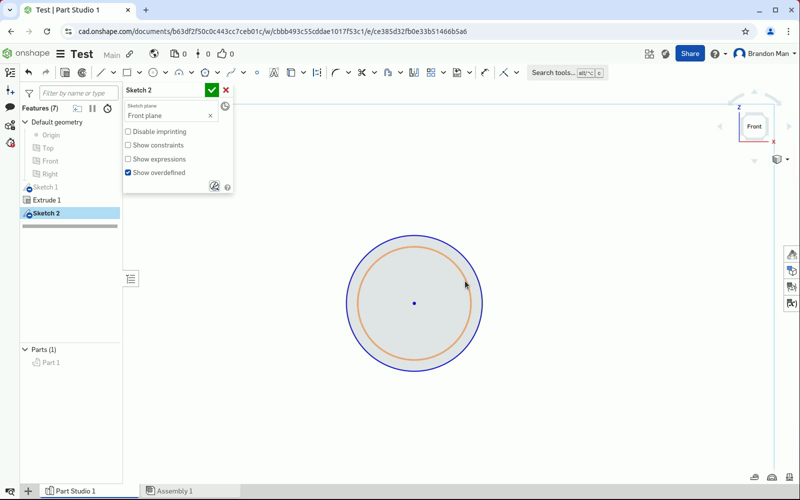
click(465, 280)
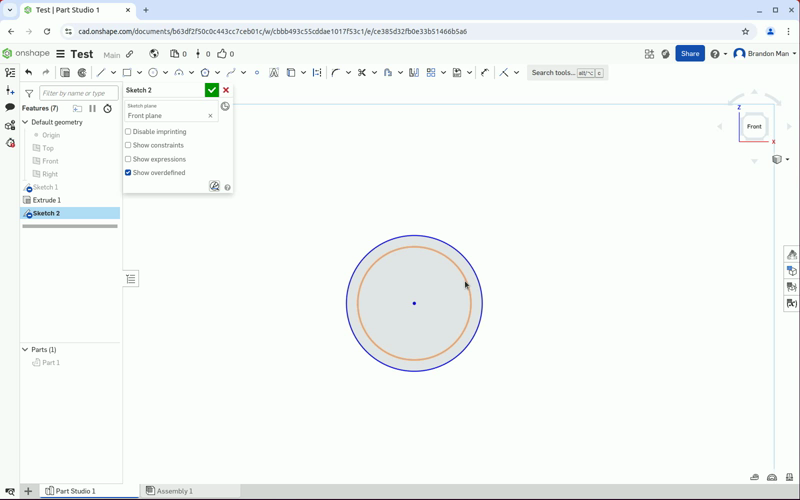
scroll(-6)
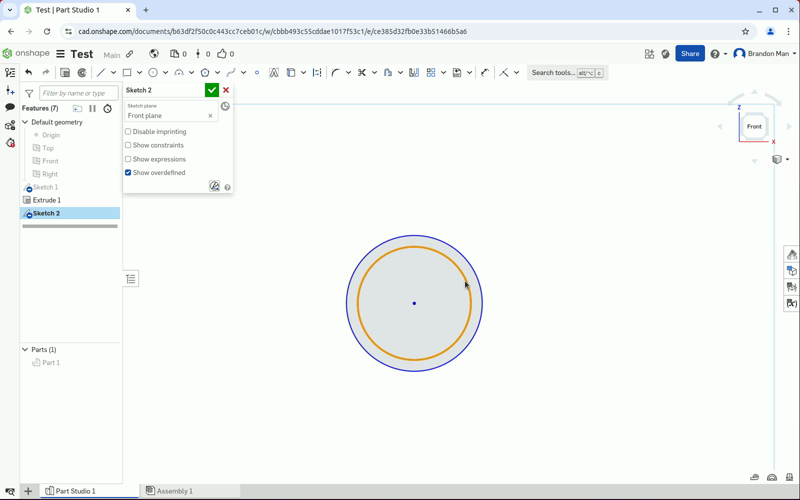
scroll(-6)
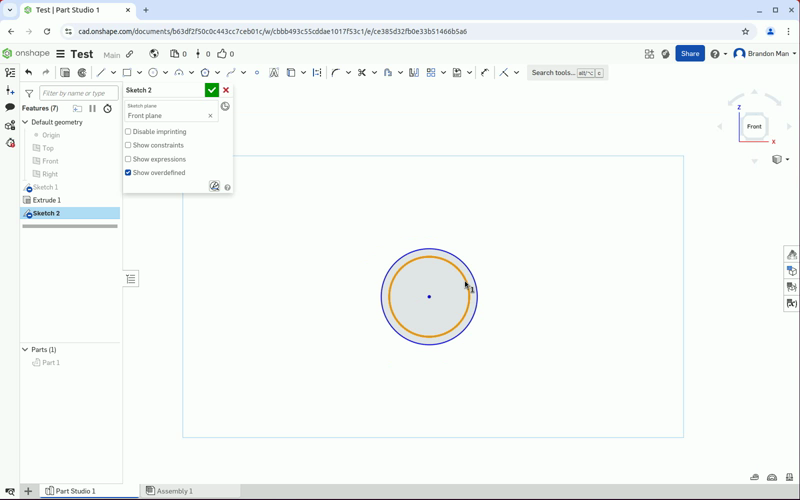
scroll(-6)
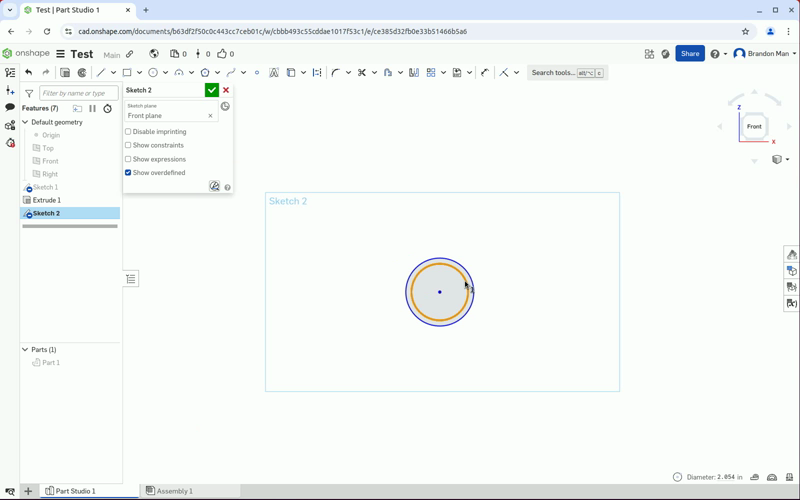
scroll(-6)
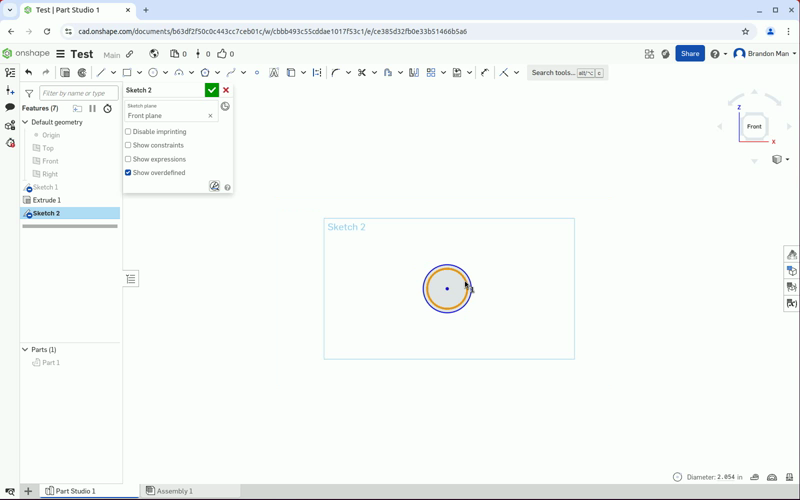
scroll(-6)
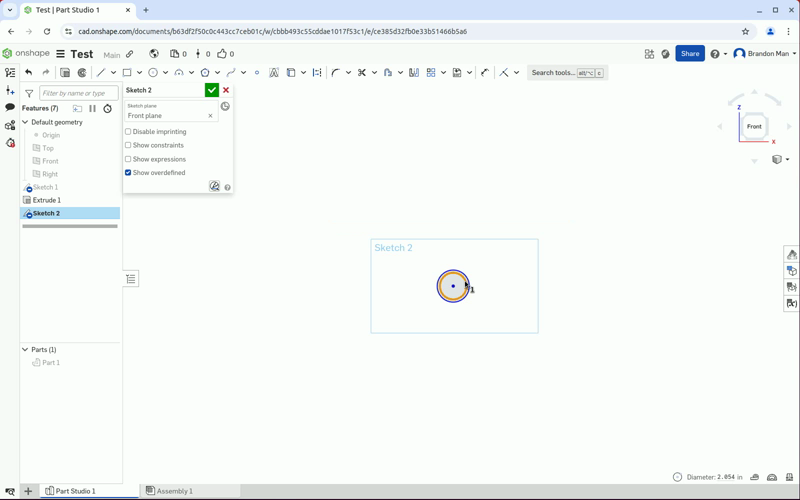
scroll(-6)
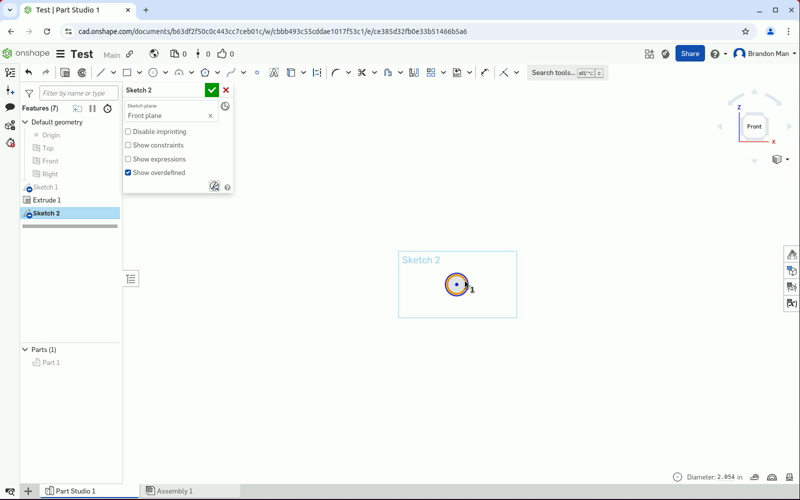
scroll(-6)
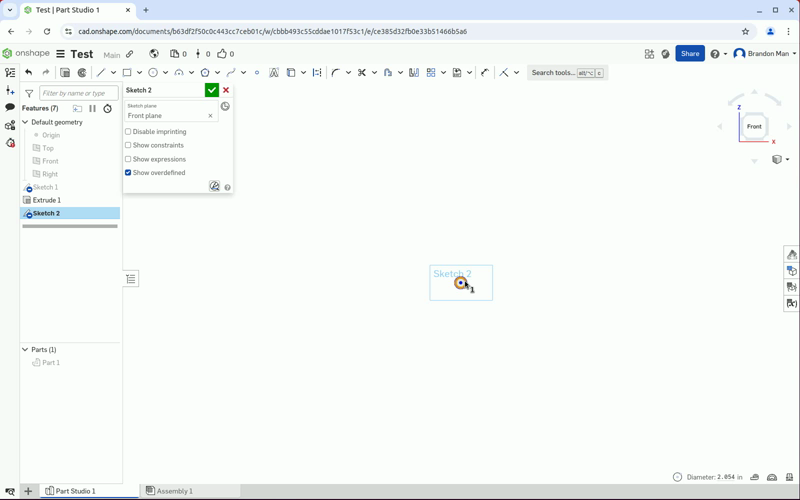
mouse_move(73, 352)
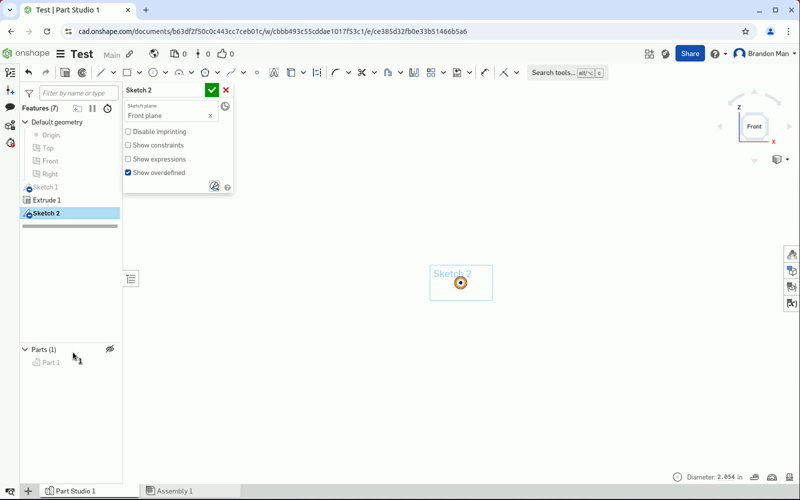
key(shift+y)
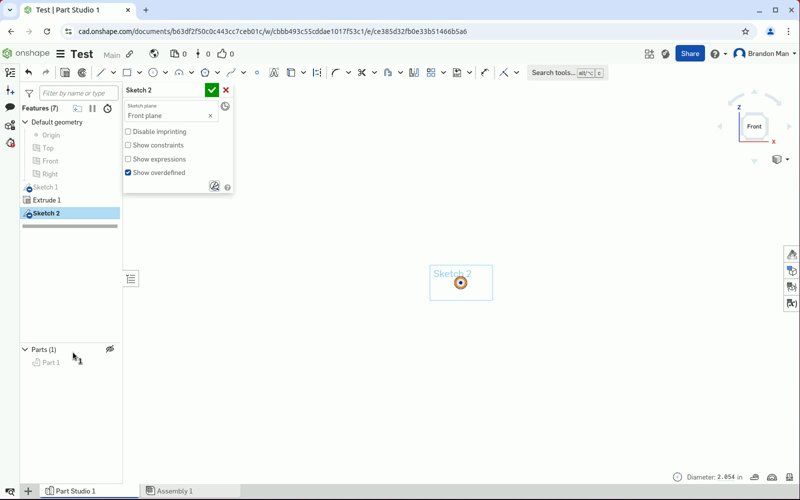
key(shift+e)
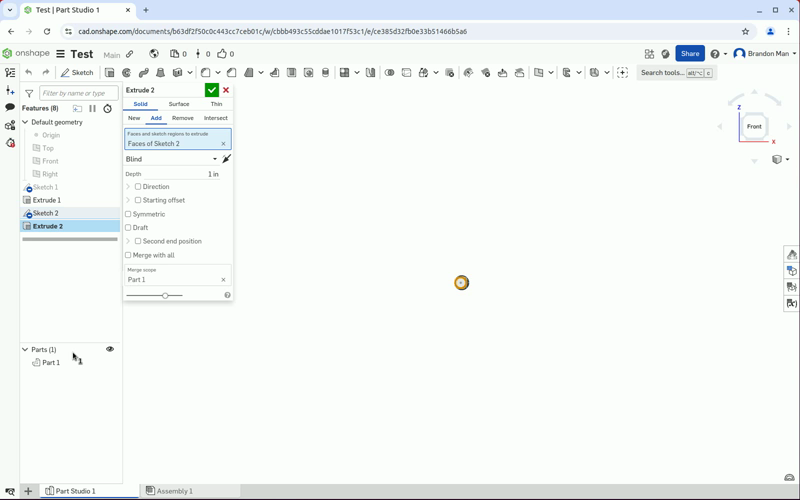
mouse_move(143, 106)
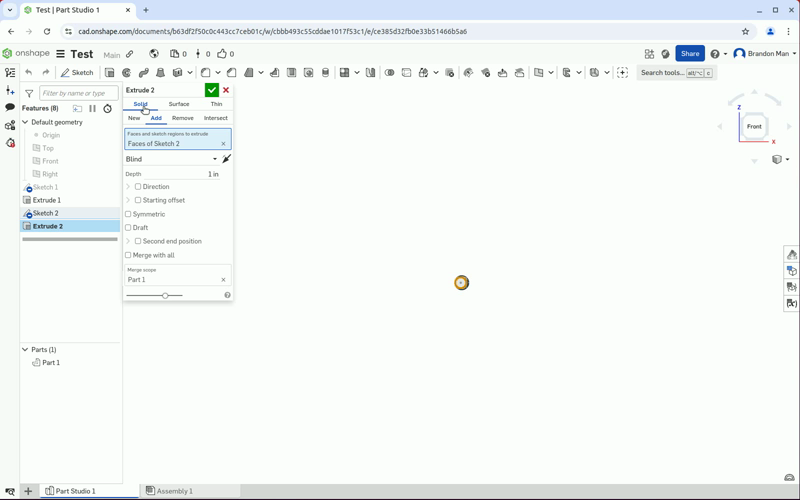
click(143, 106)
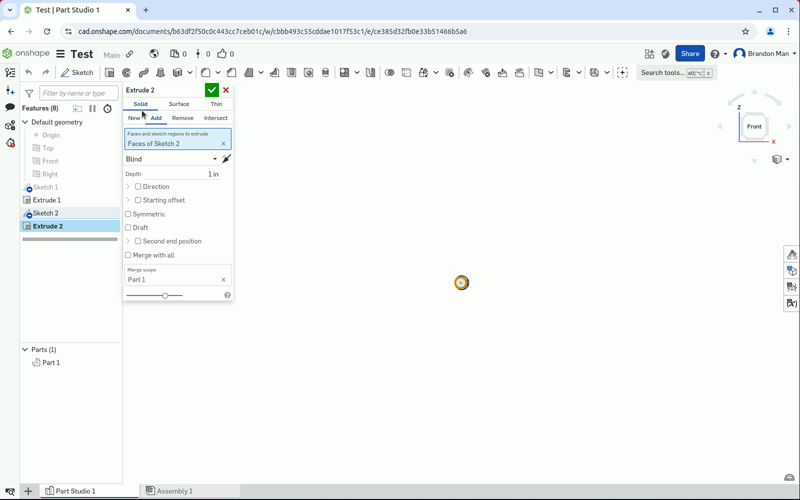
mouse_move(137, 120)
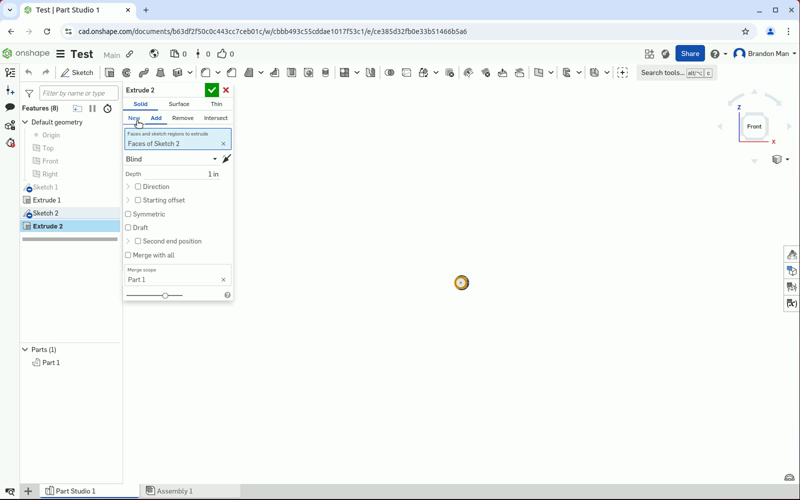
click(137, 120)
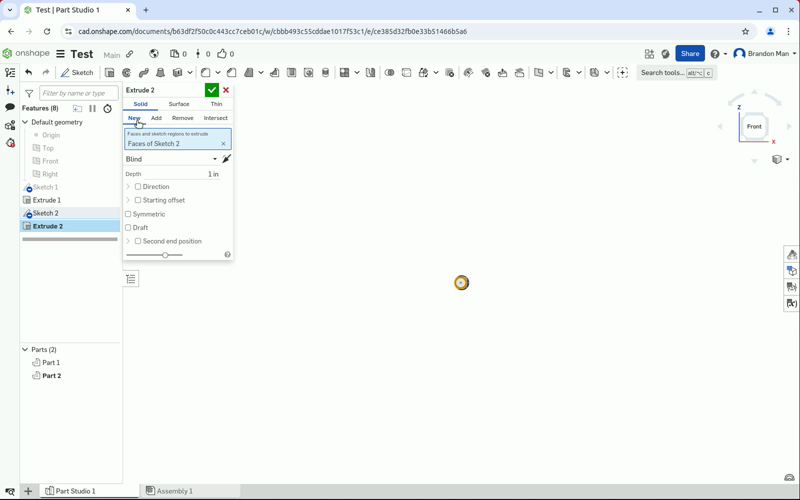
key(tab, 4)
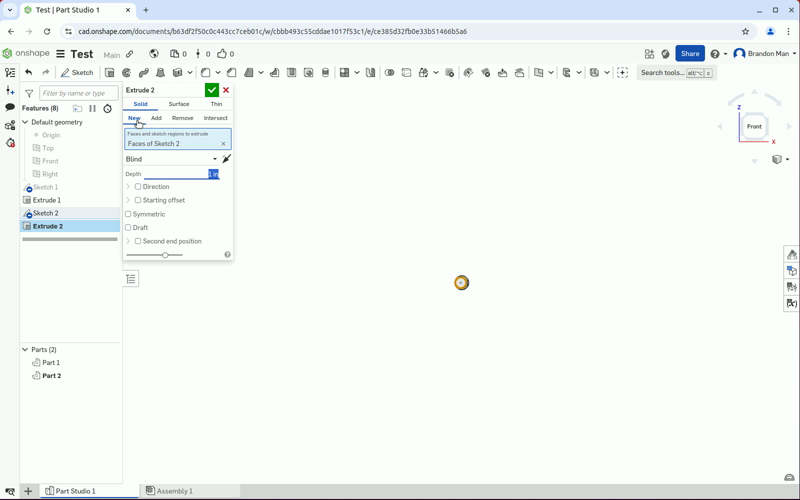
text(23.108)
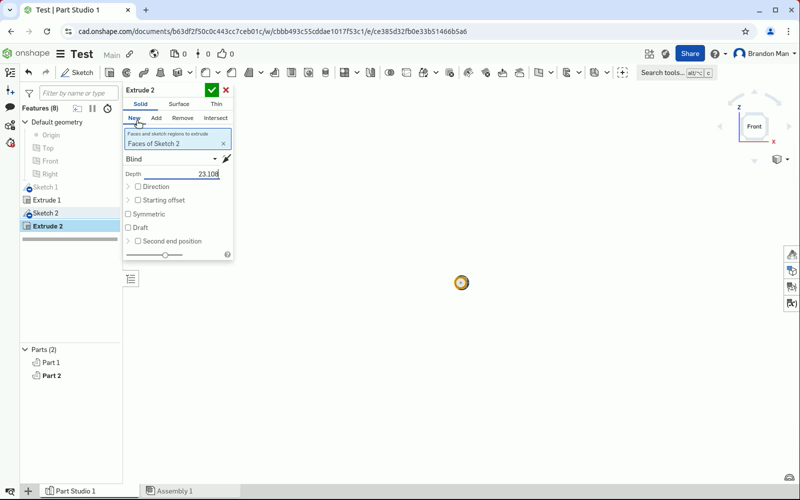
key(enter)
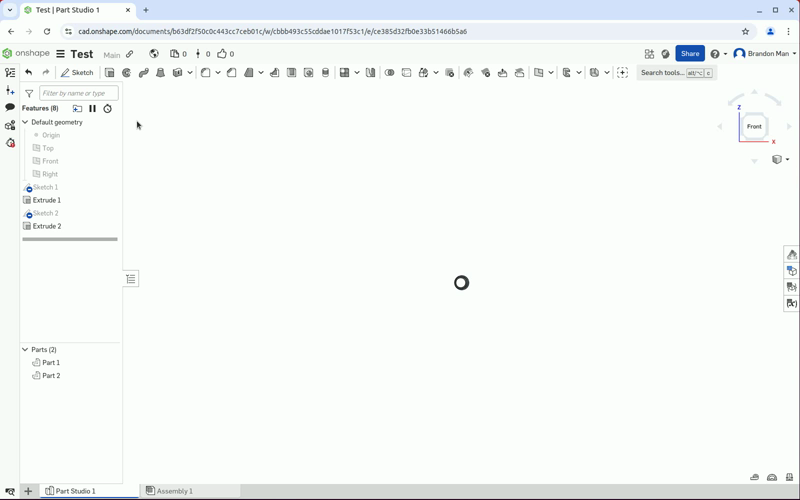
key(shift+h)
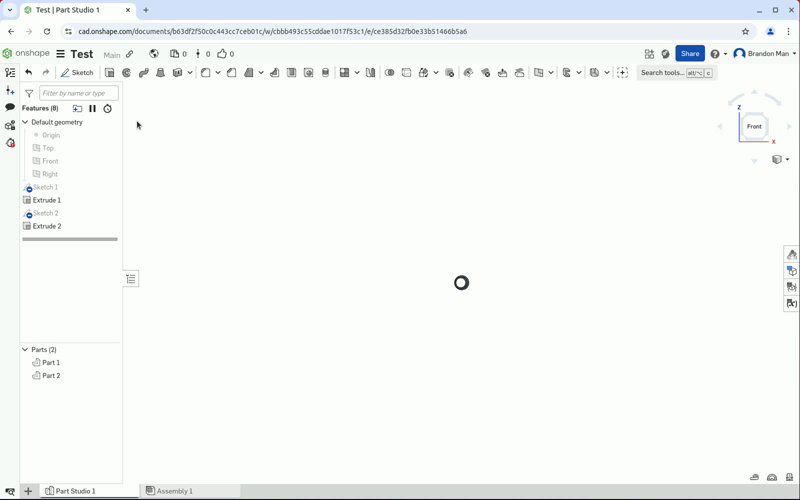
key(shift+h)
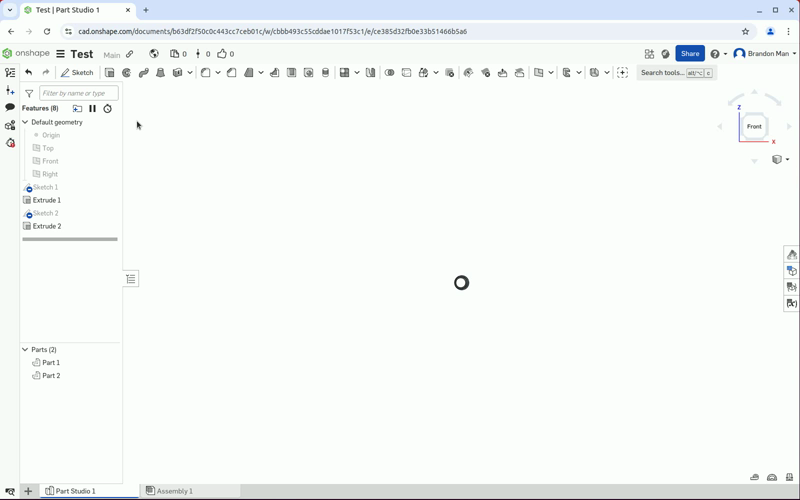
mouse_move(73, 189)
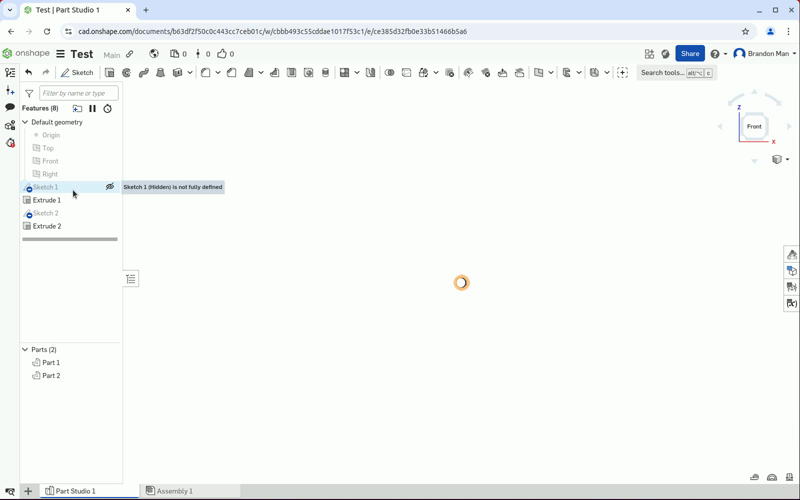
click(73, 189)
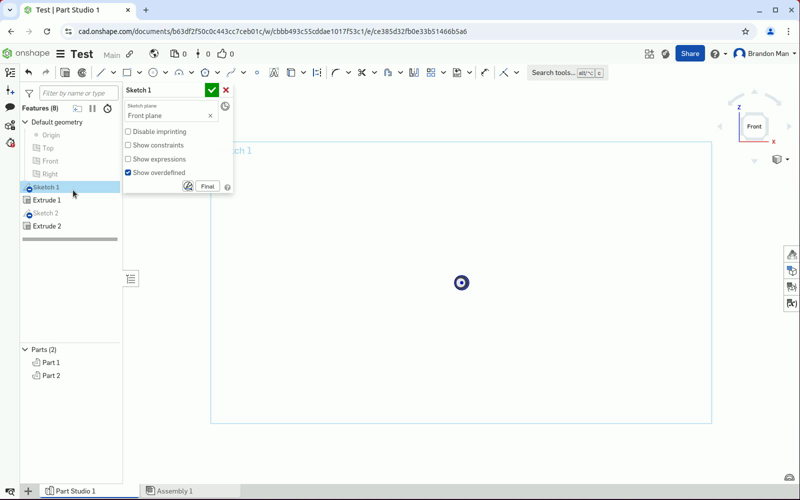
mouse_move(229, 92)
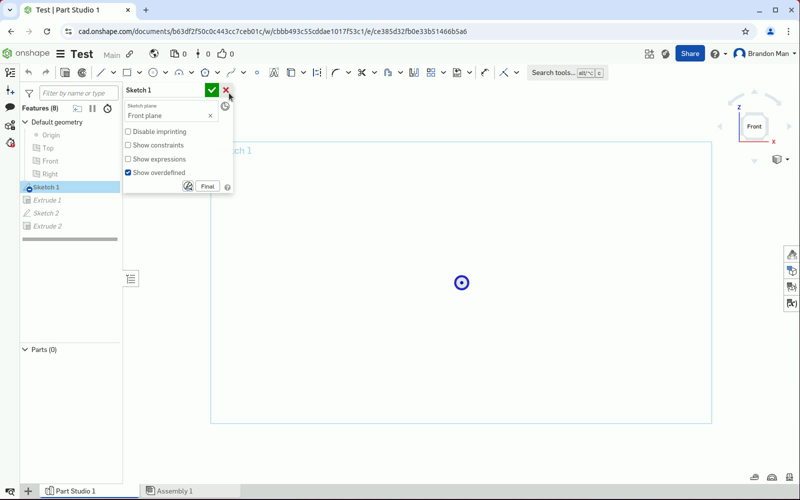
click(229, 92)
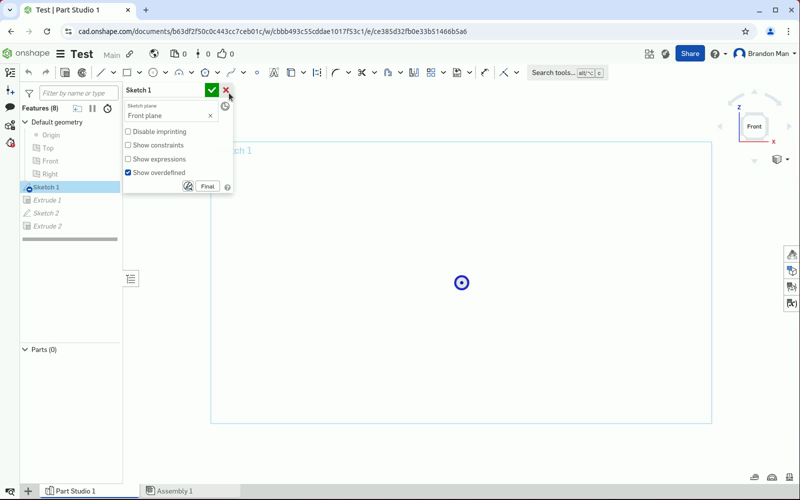
key(shift+s)
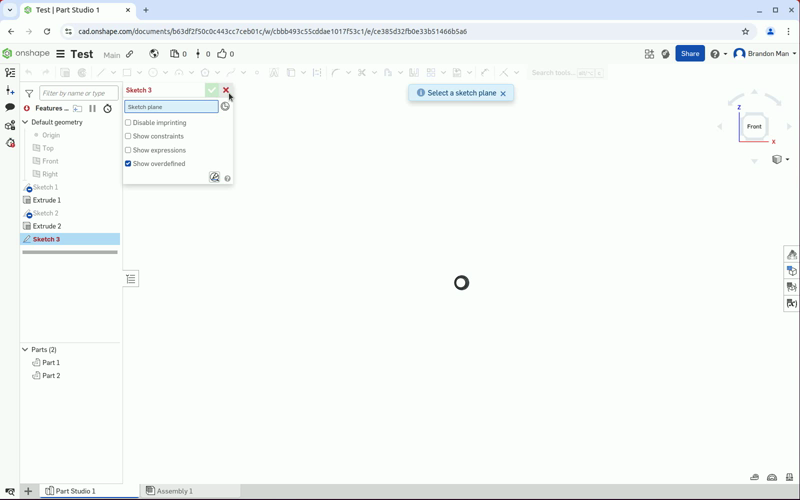
mouse_move(73, 163)
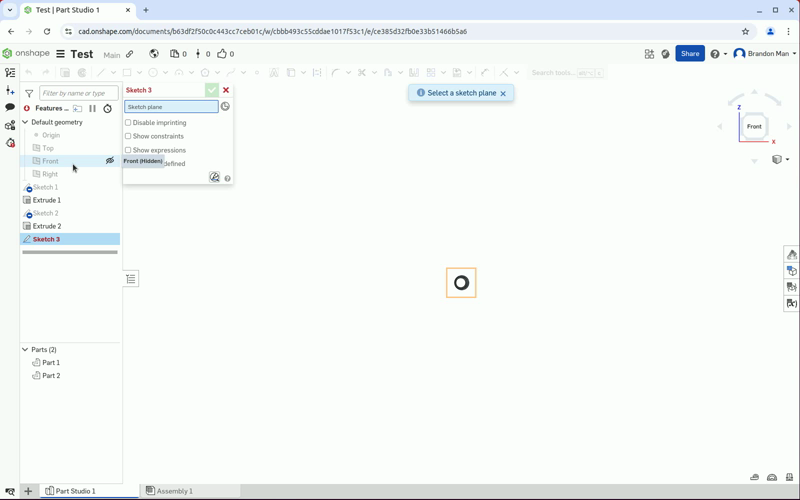
click(73, 163)
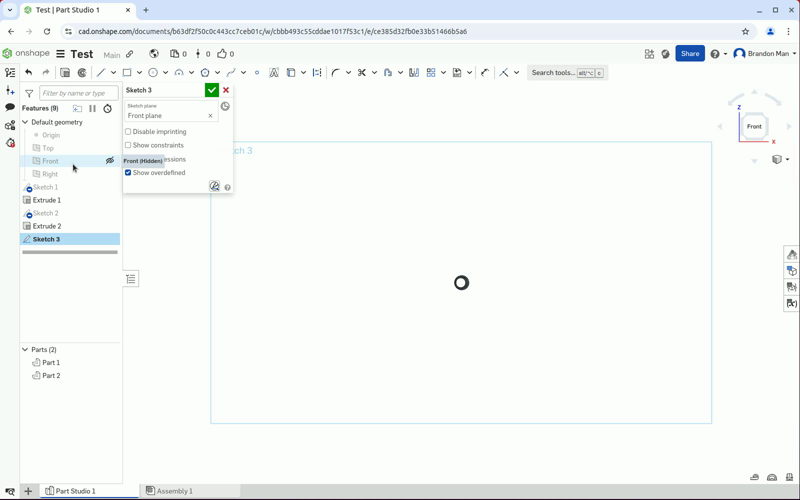
mouse_move(73, 352)
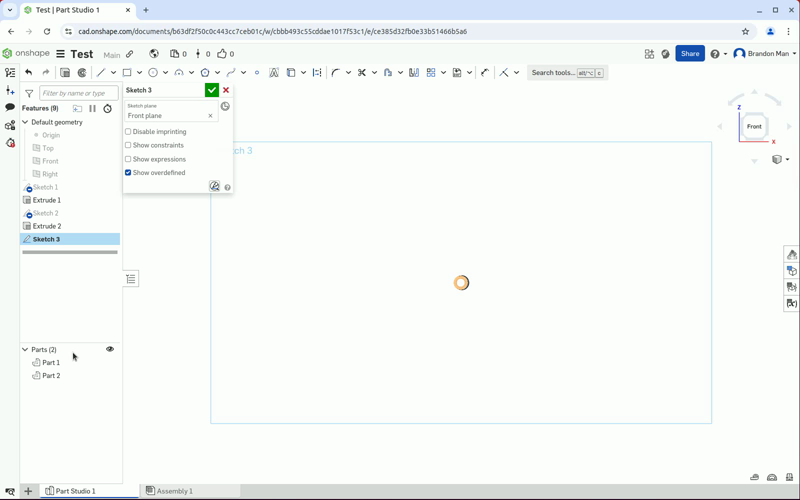
key(y)
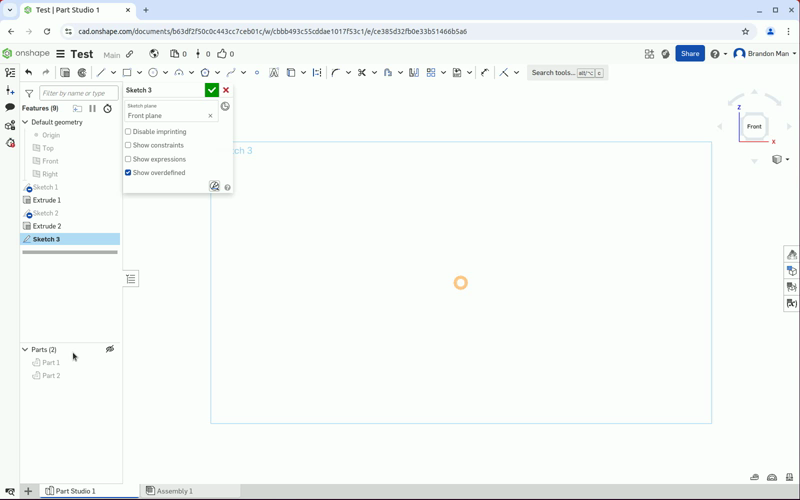
key(c)
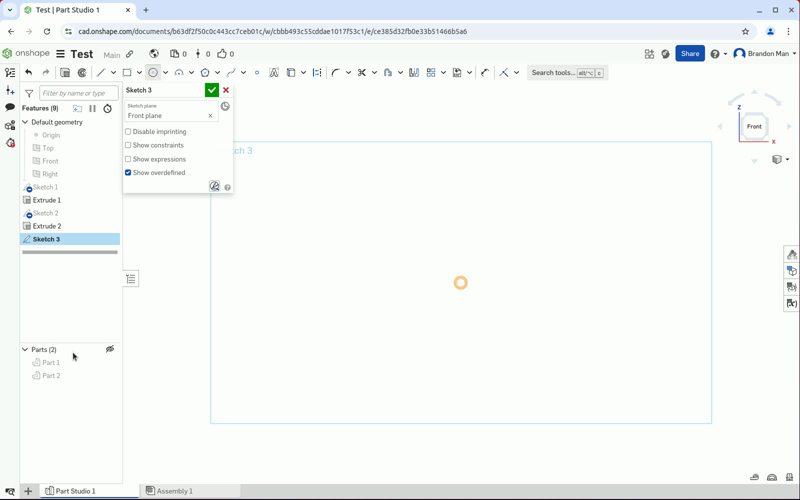
key_down(shift)
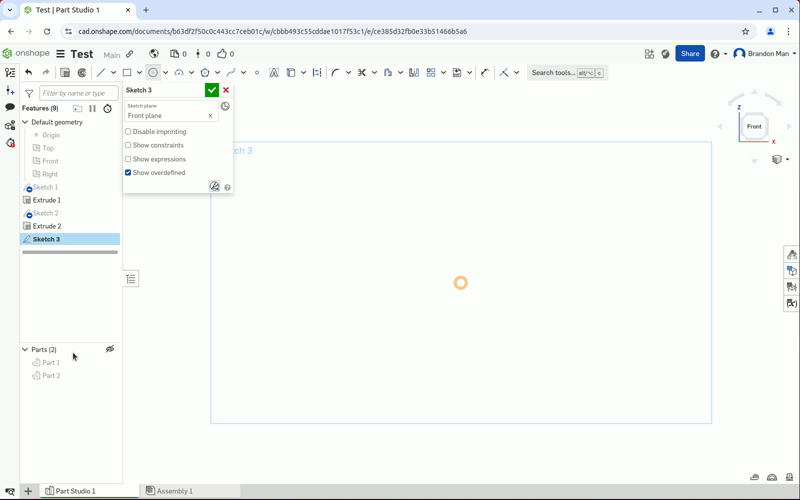
mouse_move(460, 282)
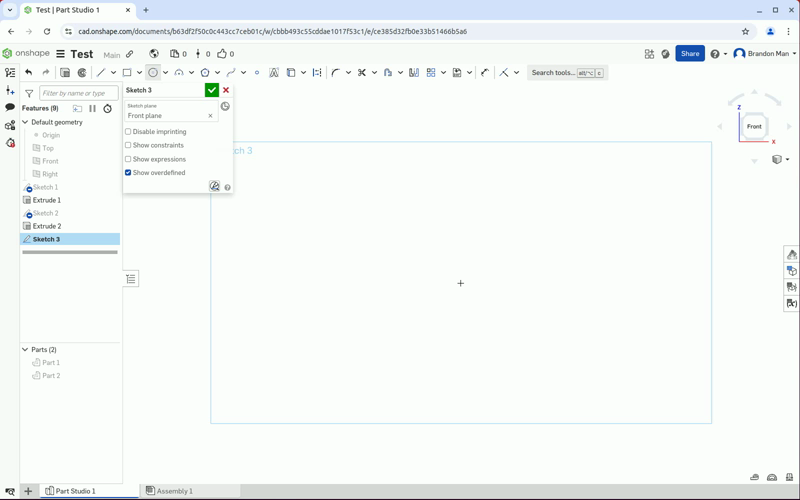
click(460, 282)
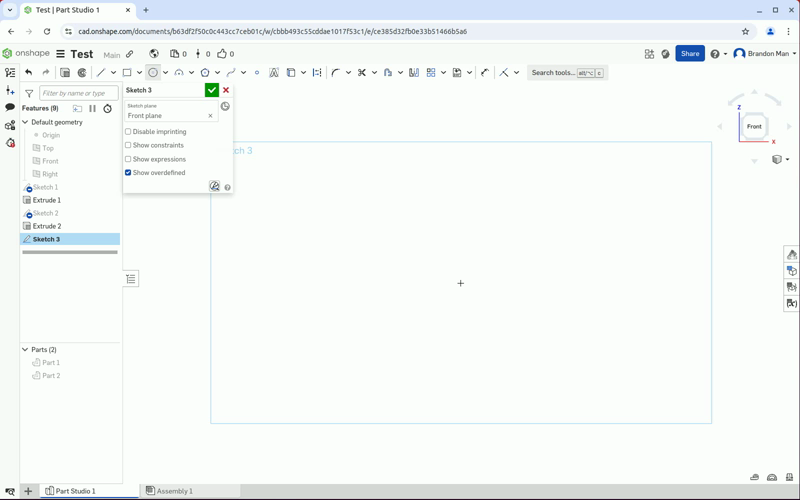
key_up(shift)
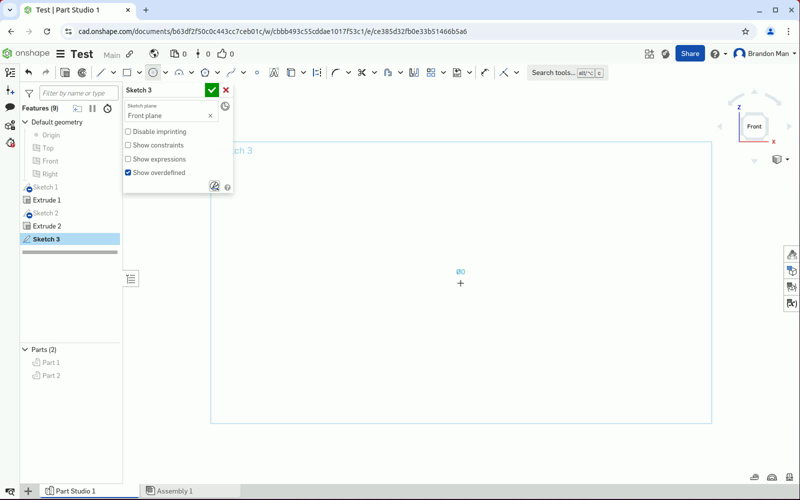
mouse_move(466, 282)
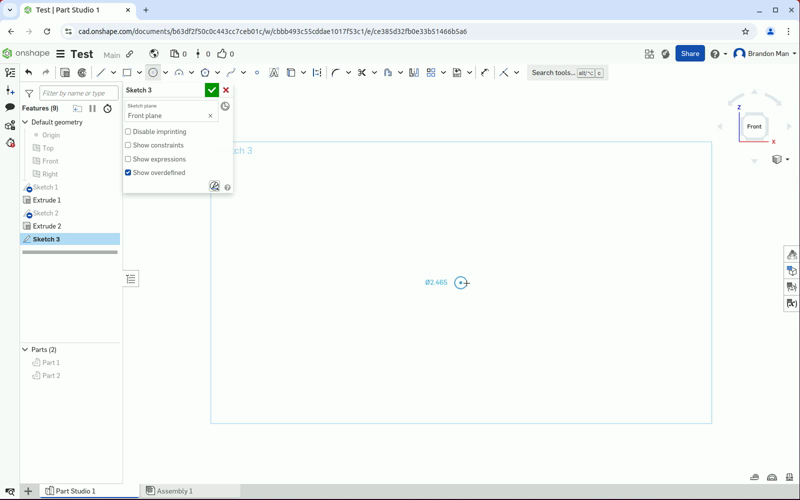
click(466, 282)
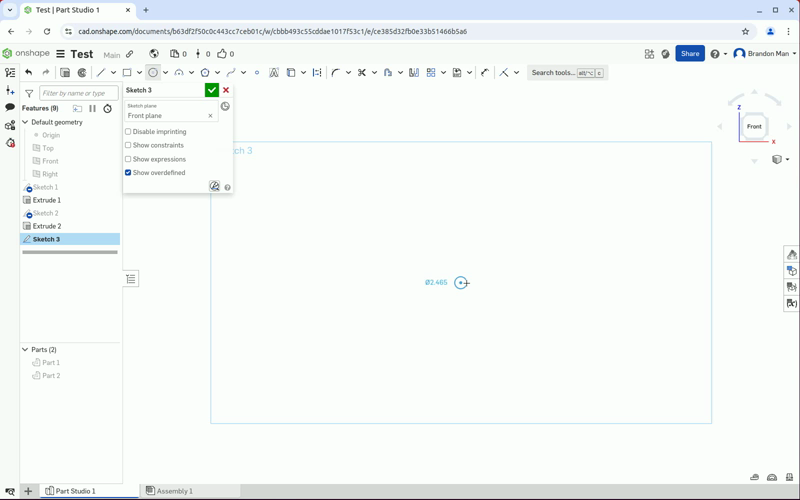
key(esc)
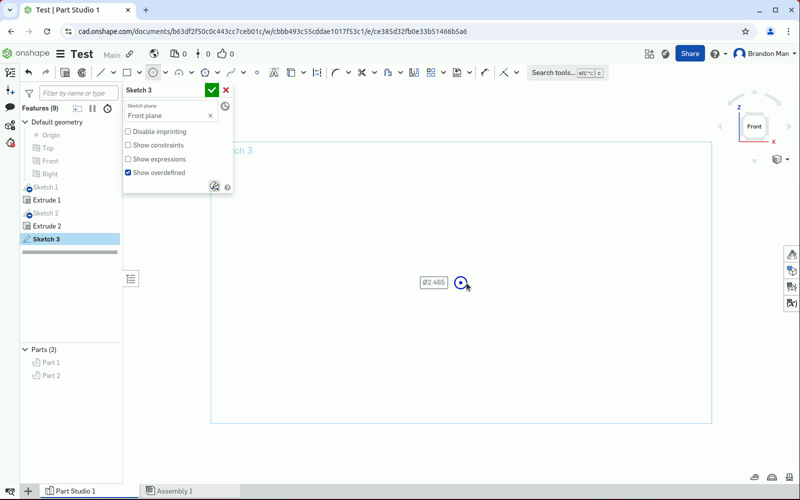
key(c)
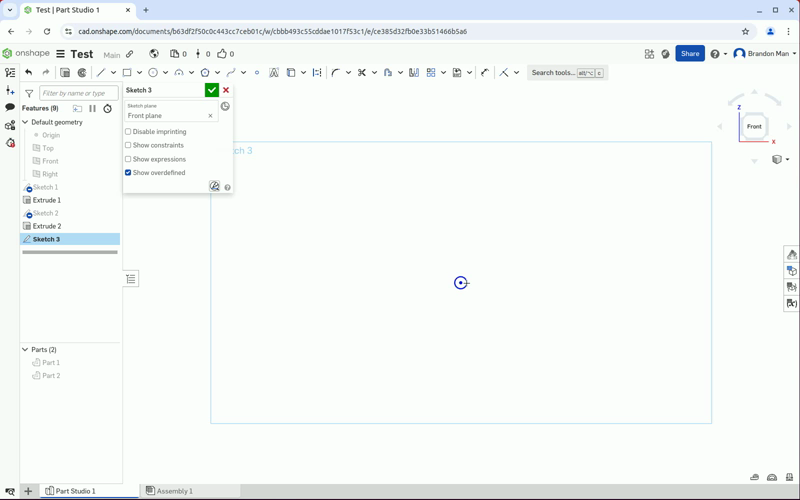
key_down(shift)
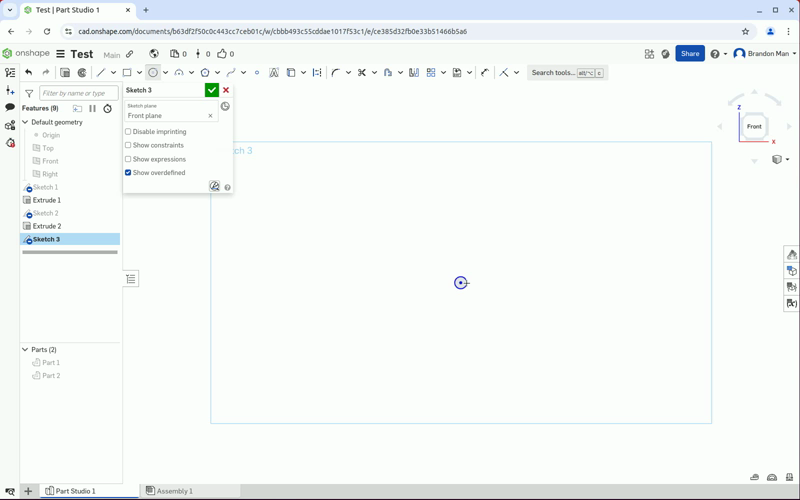
mouse_move(460, 282)
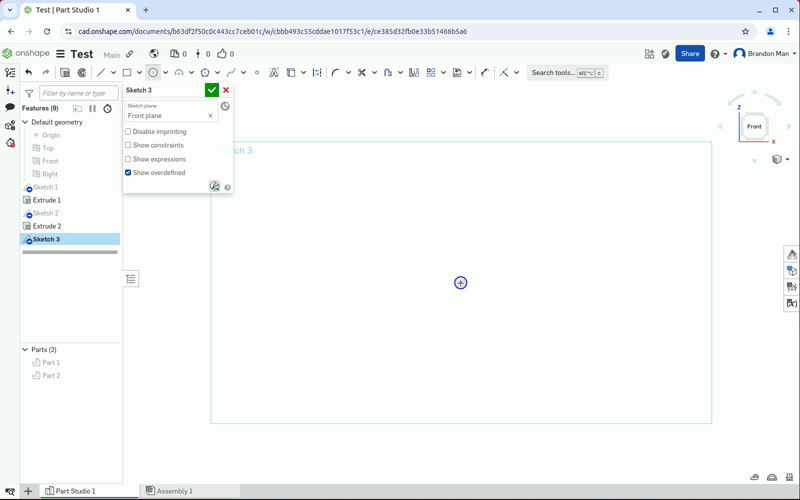
click(460, 282)
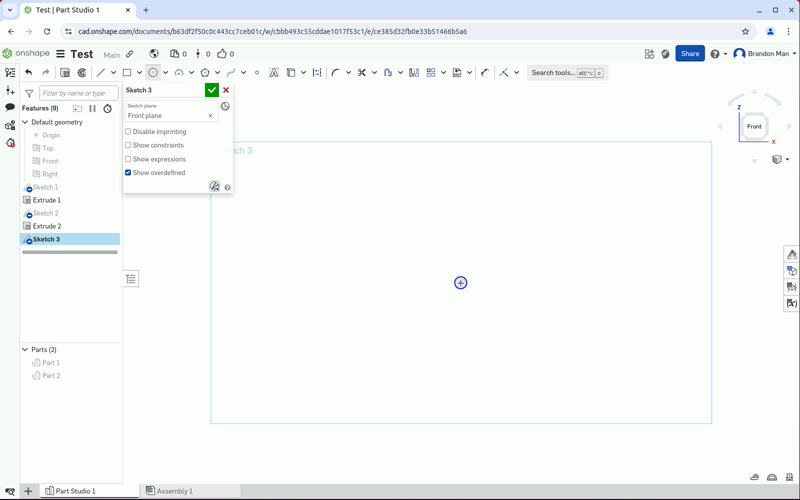
key_up(shift)
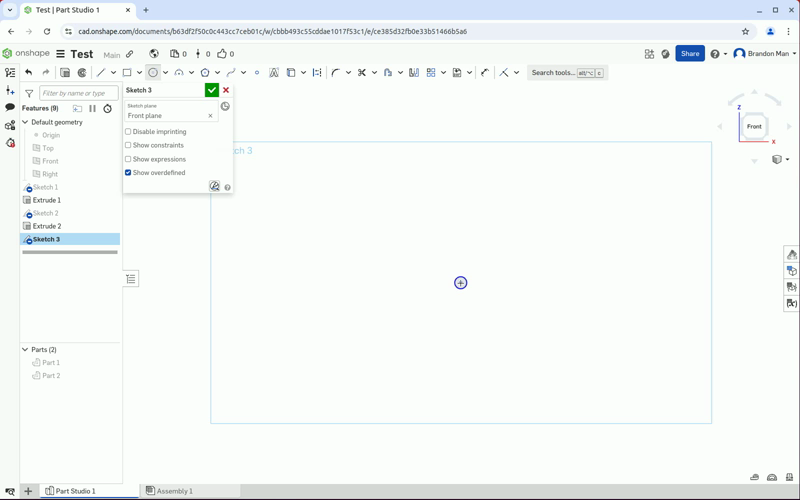
mouse_move(465, 282)
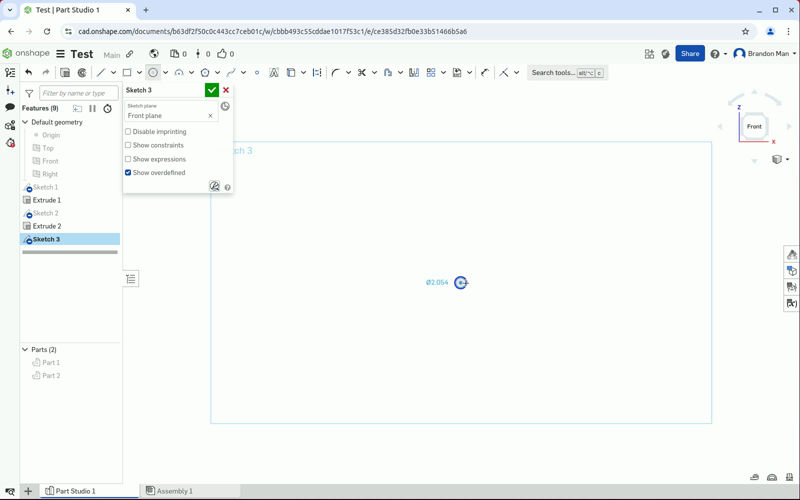
scroll(6)
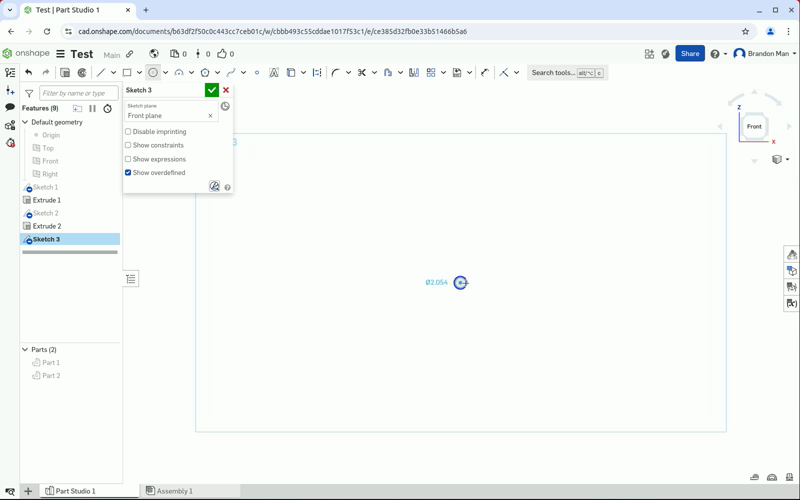
scroll(6)
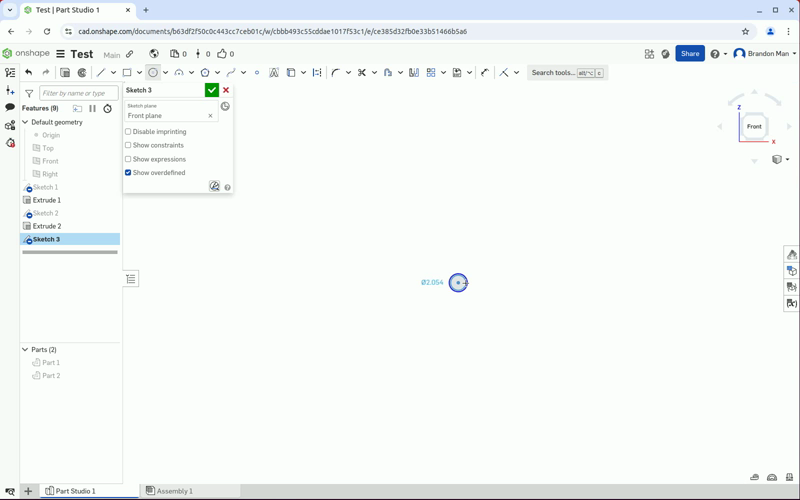
scroll(6)
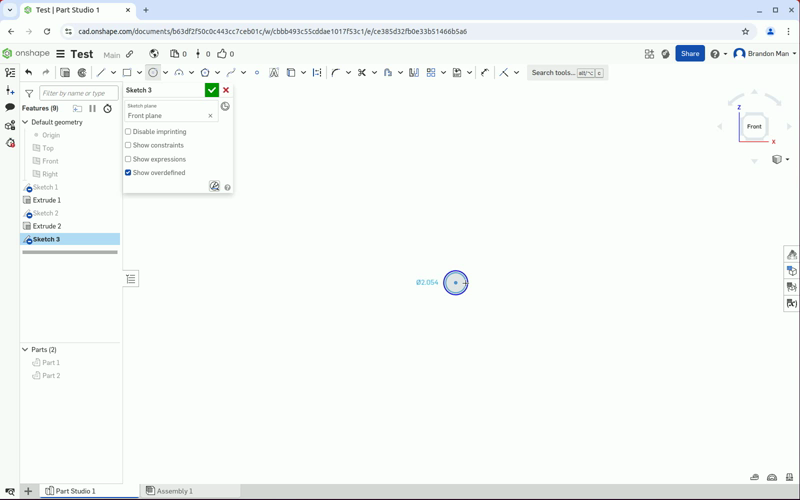
scroll(6)
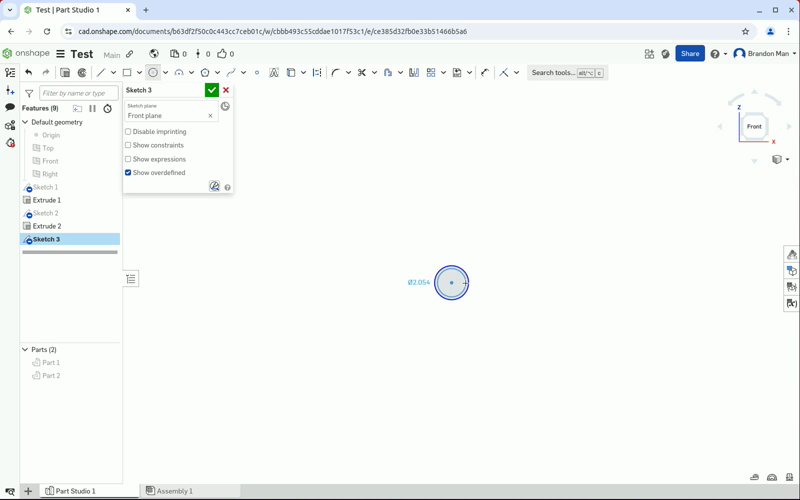
scroll(6)
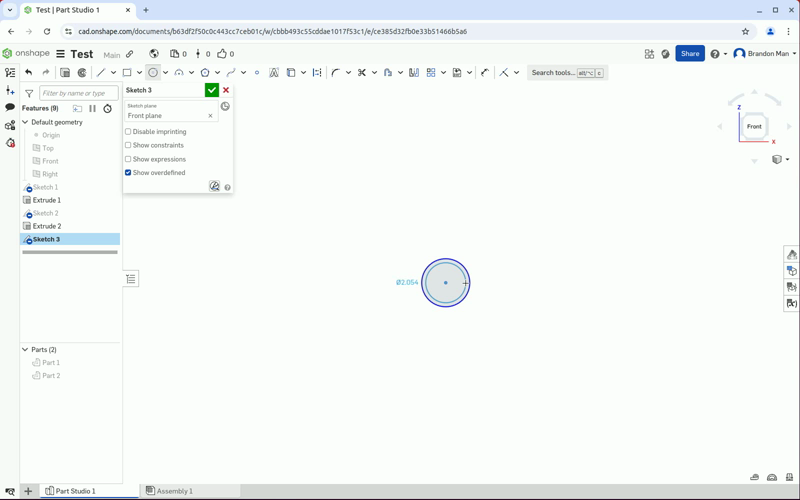
scroll(6)
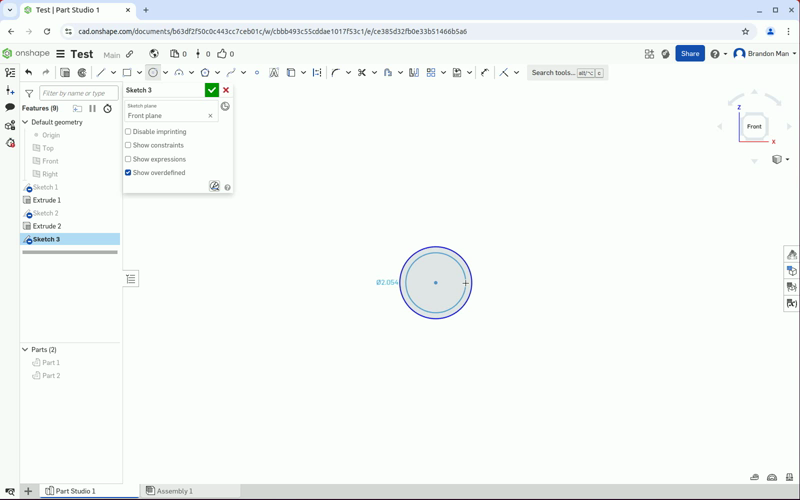
scroll(6)
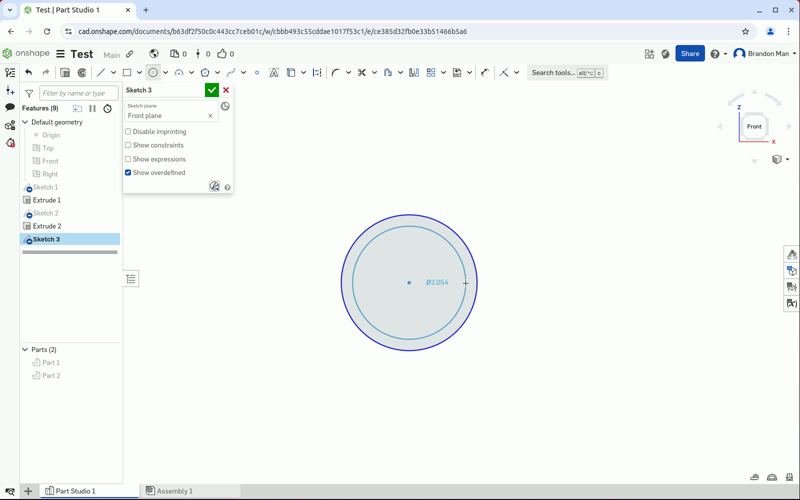
click(465, 282)
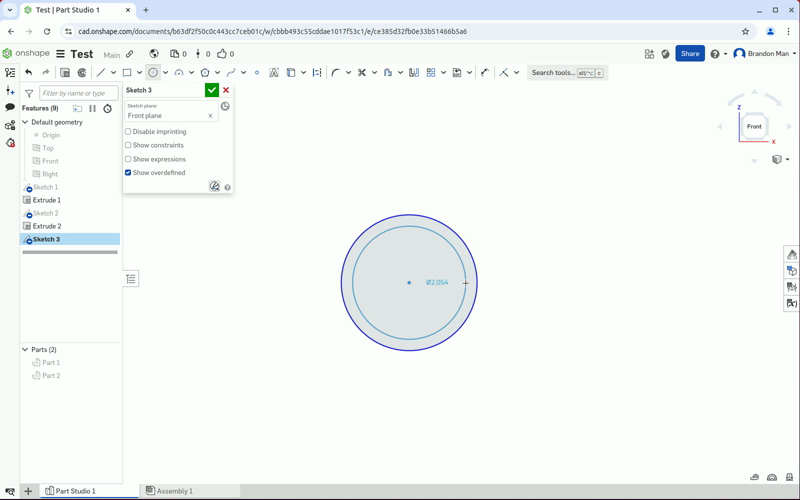
scroll(-6)
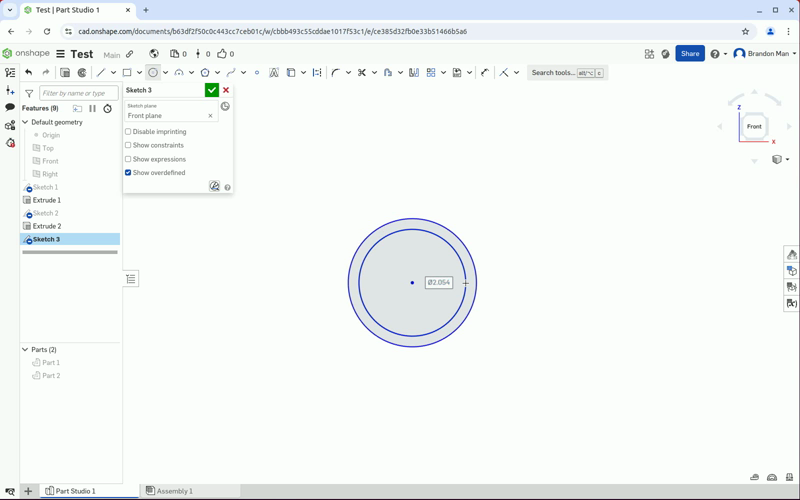
scroll(-6)
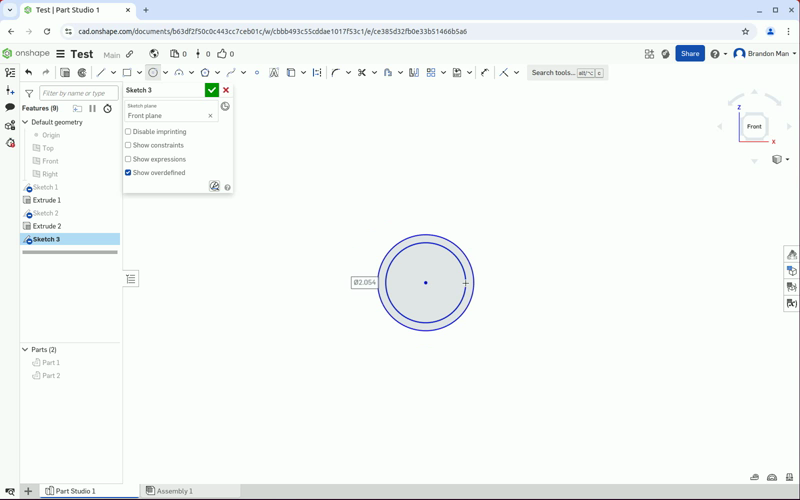
scroll(-6)
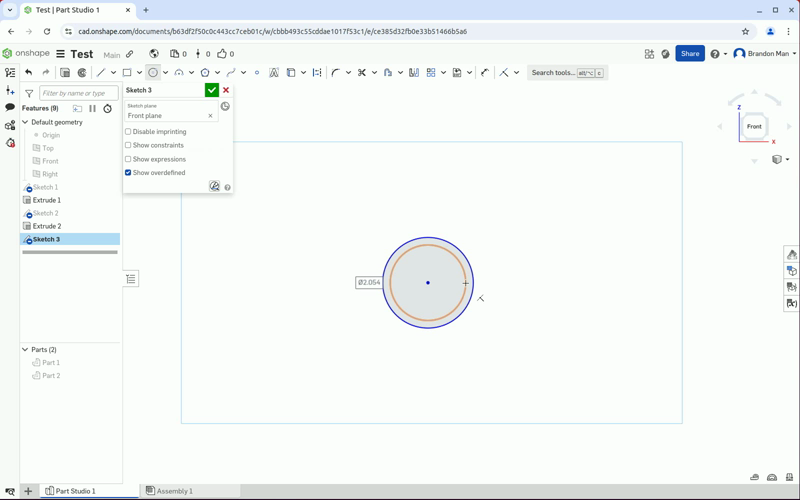
scroll(-6)
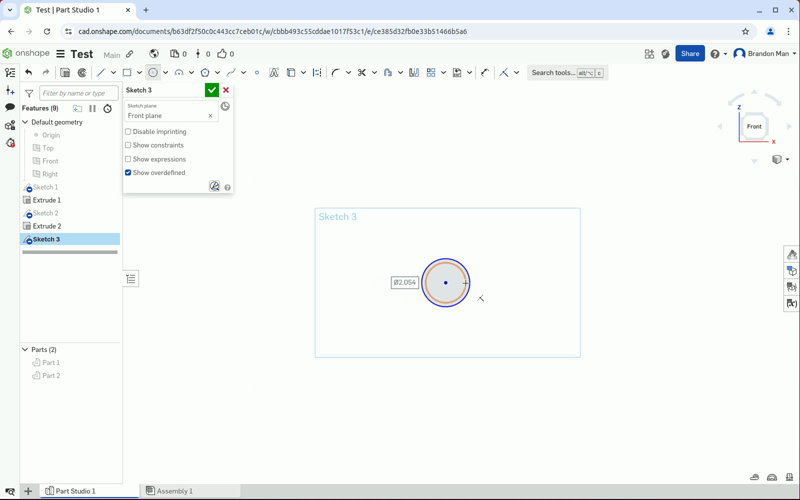
scroll(-6)
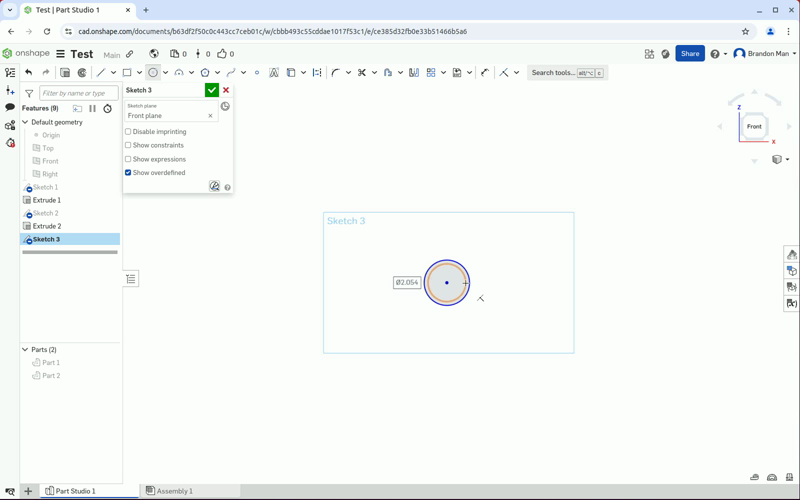
scroll(-6)
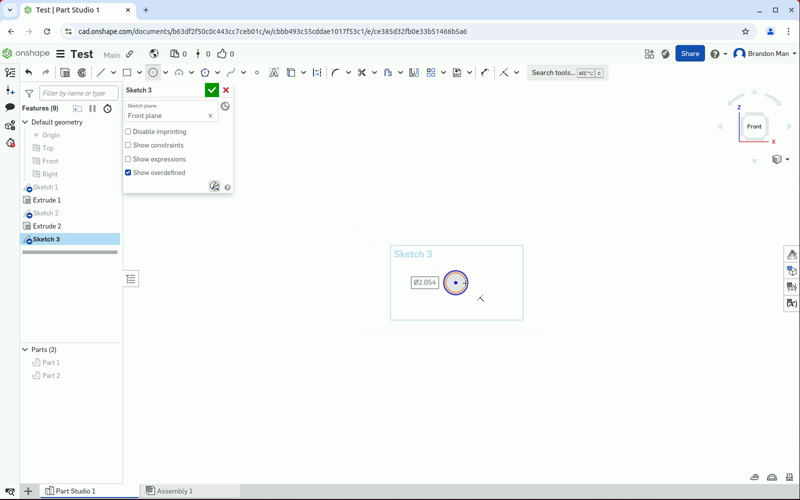
scroll(-6)
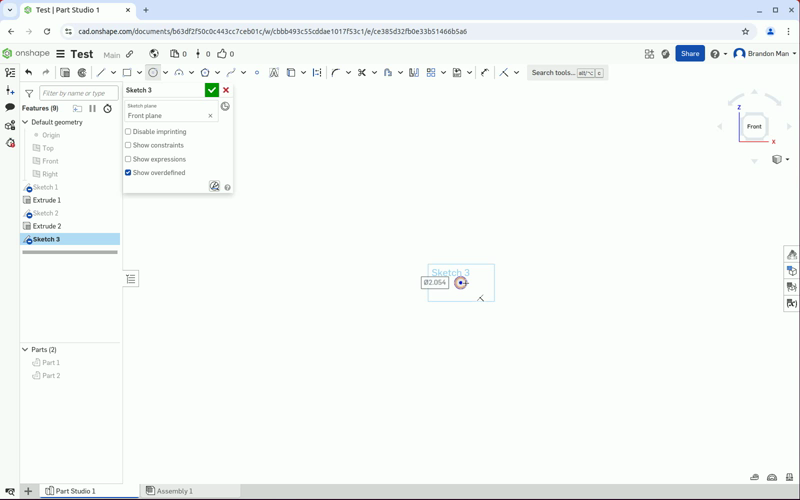
key(esc)
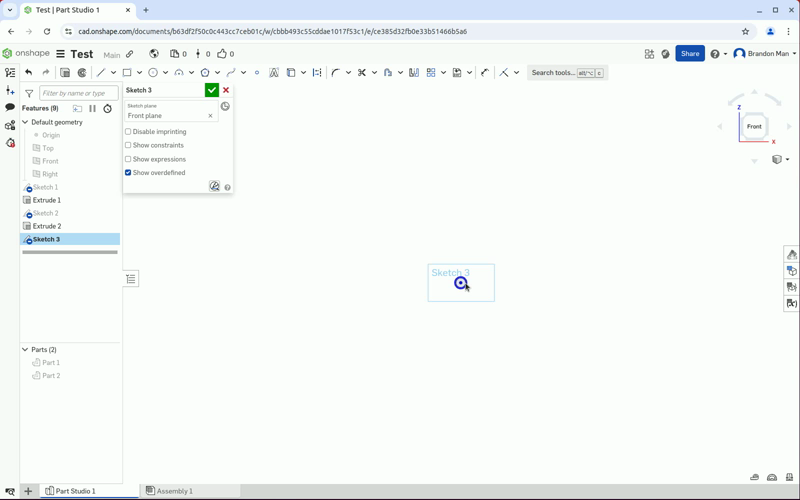
mouse_move(466, 283)
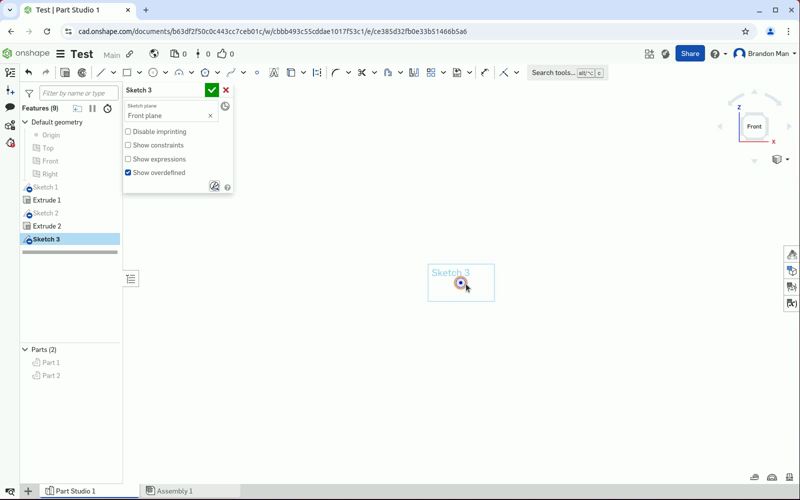
scroll(6)
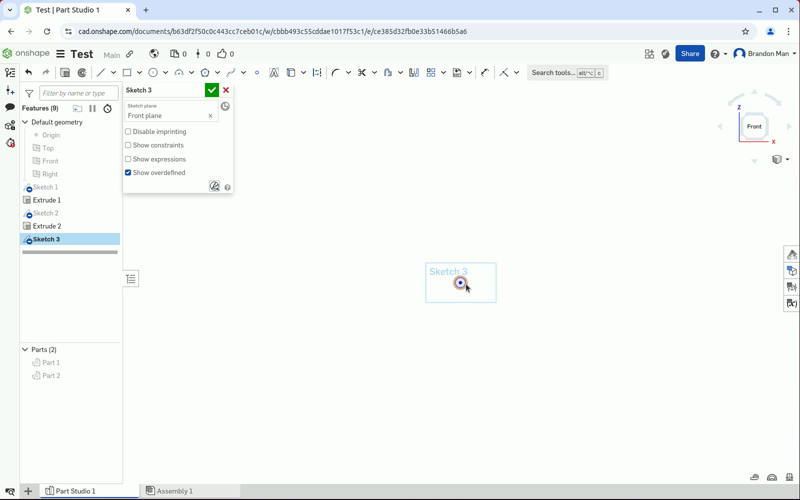
scroll(6)
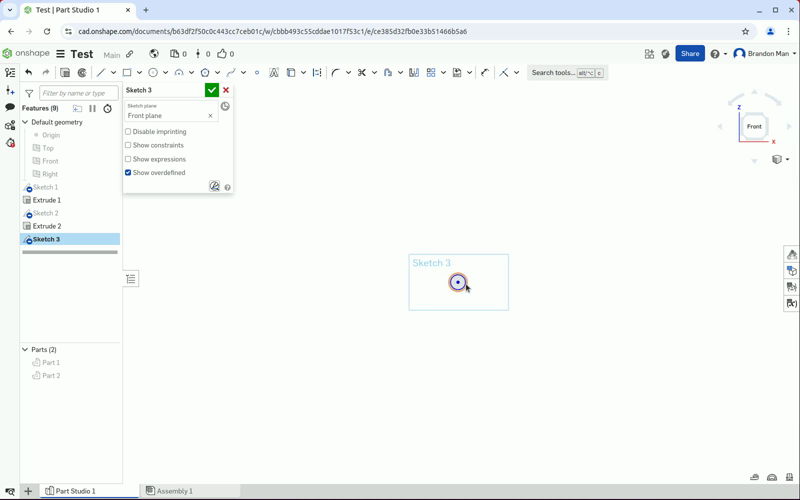
scroll(6)
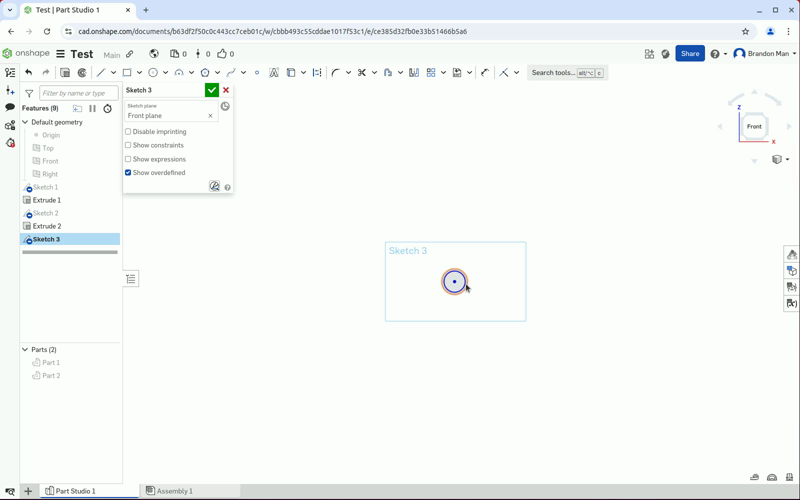
scroll(6)
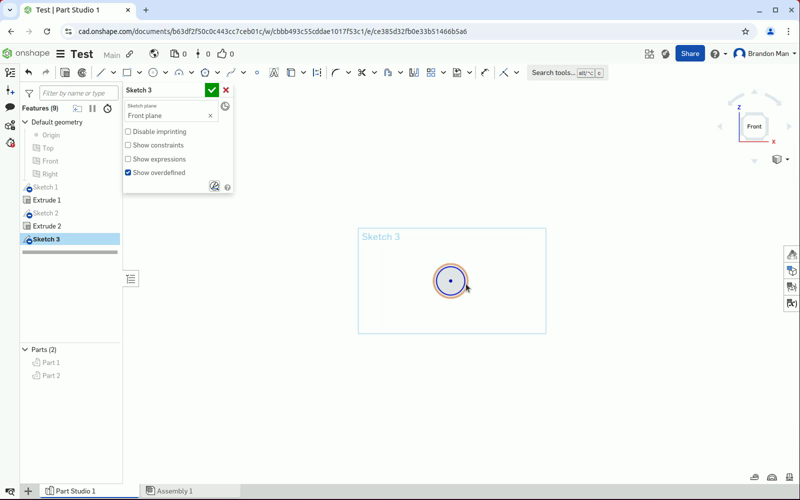
scroll(6)
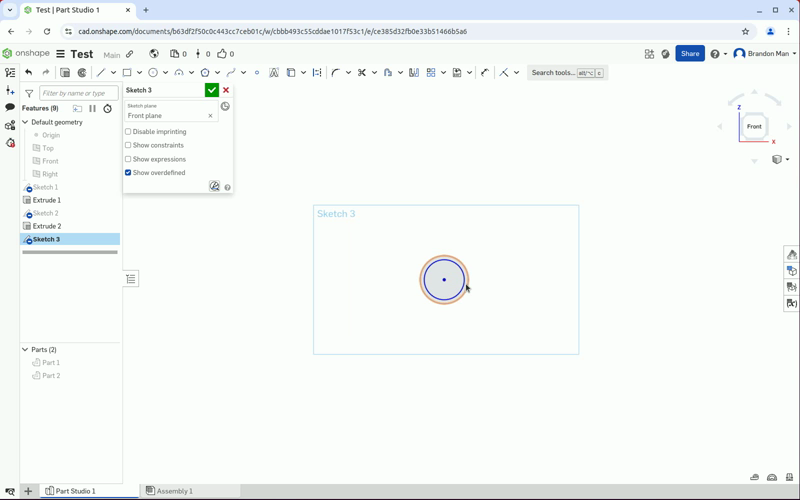
scroll(6)
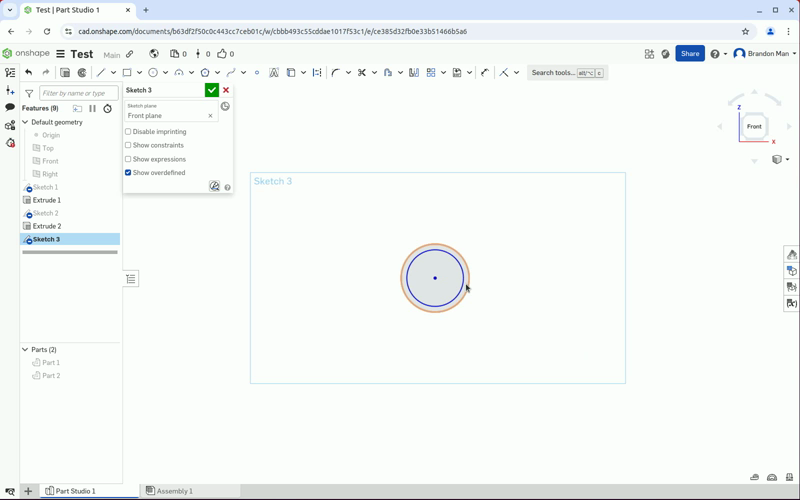
scroll(6)
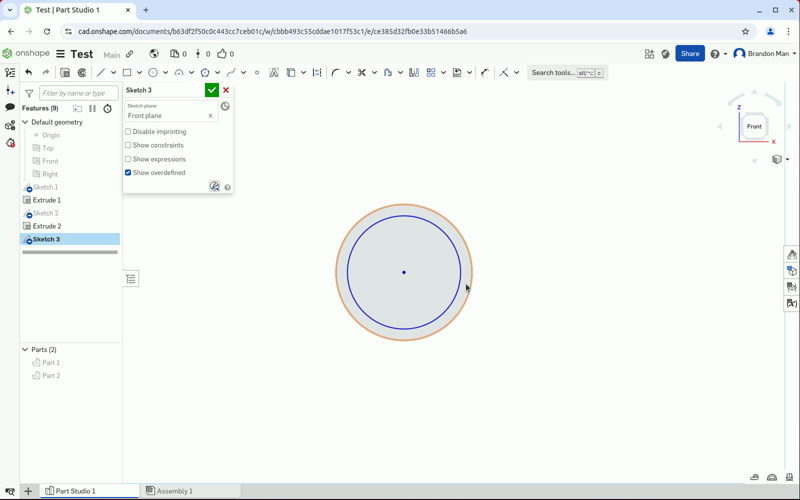
click(466, 283)
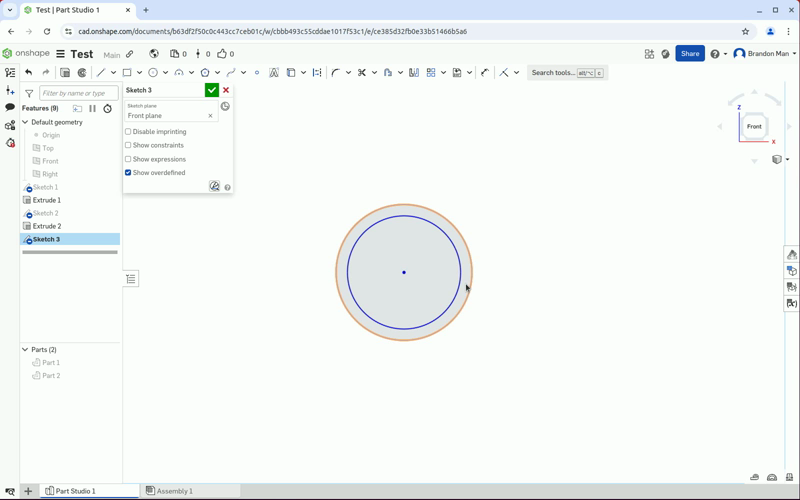
scroll(-6)
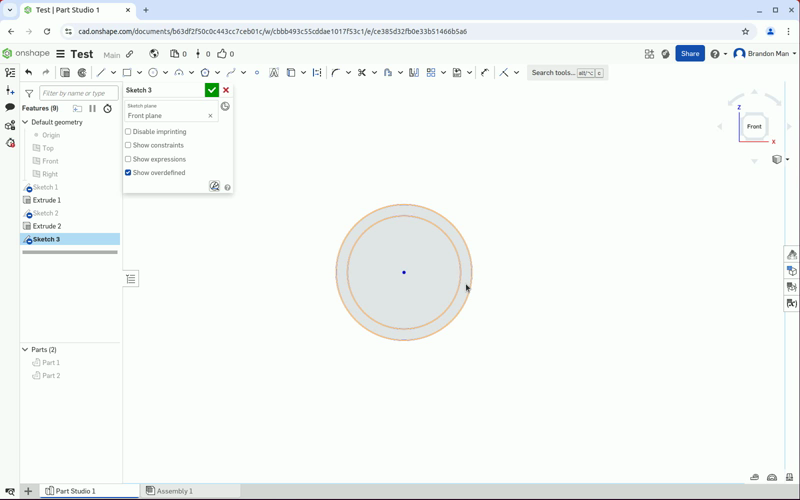
scroll(-6)
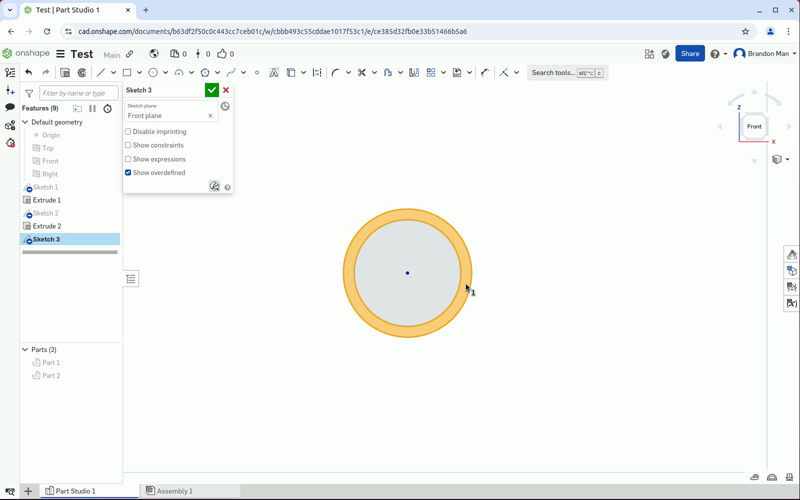
scroll(-6)
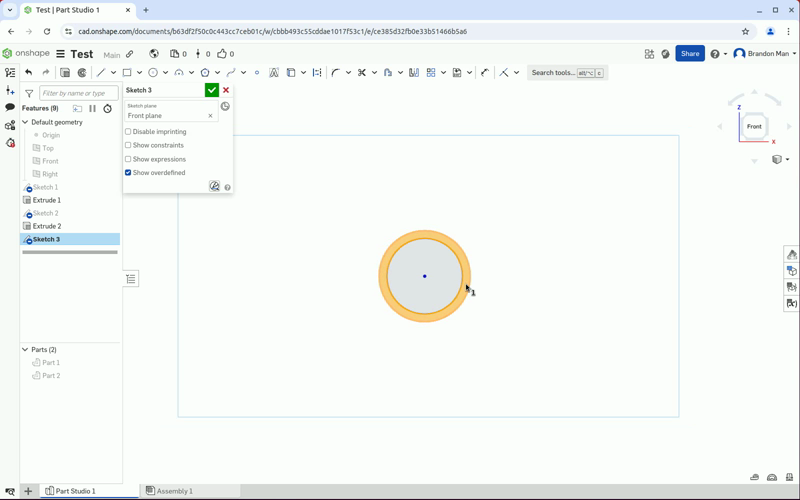
scroll(-6)
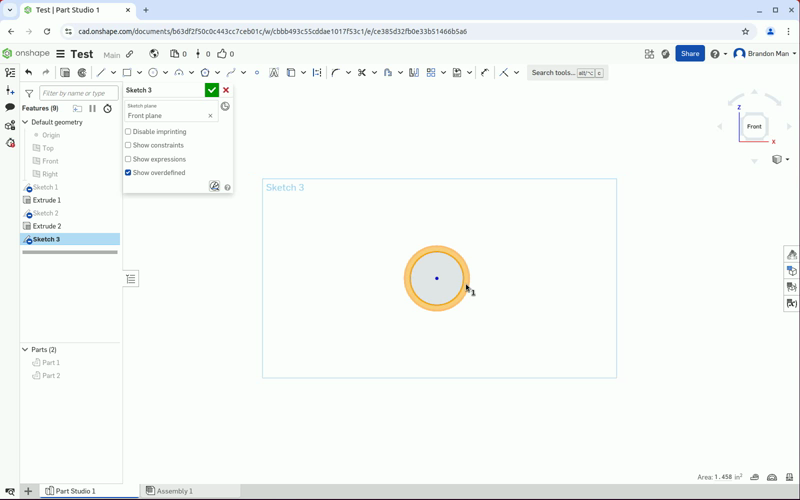
scroll(-6)
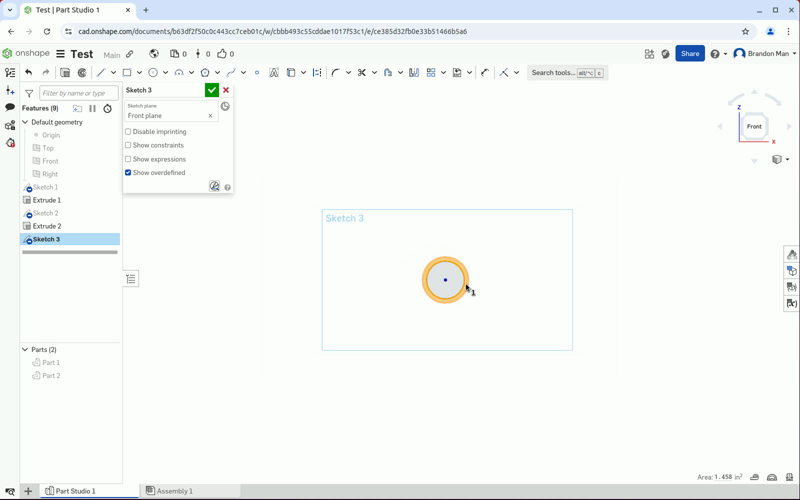
scroll(-6)
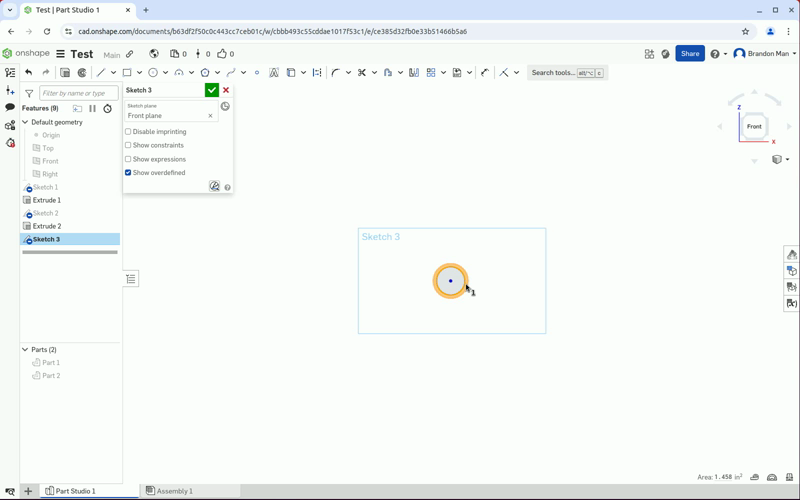
scroll(-6)
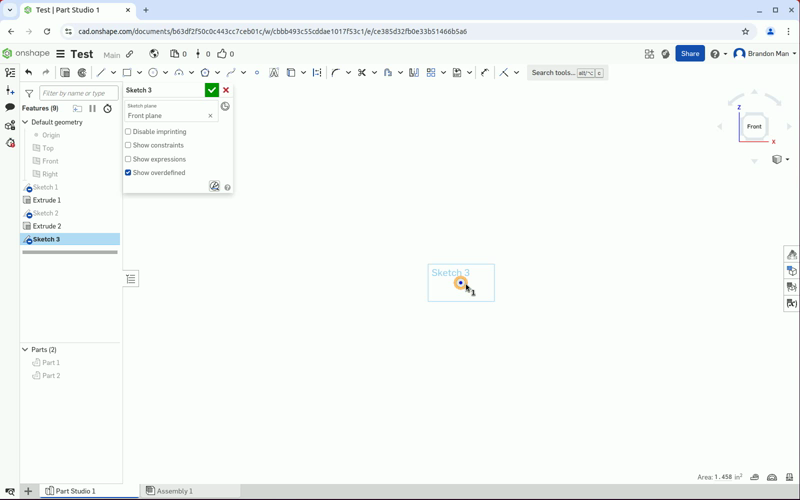
mouse_move(73, 352)
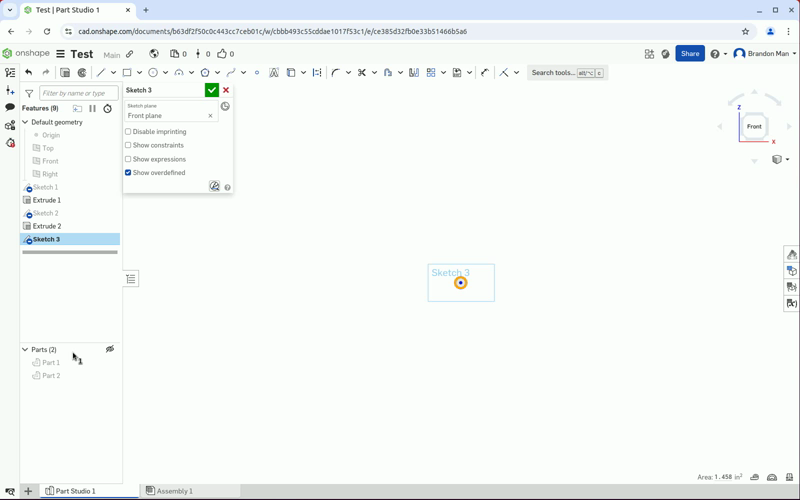
key(shift+y)
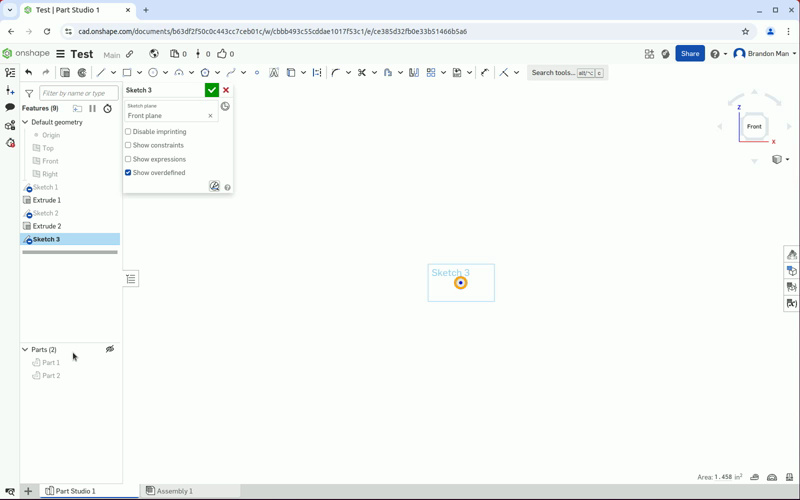
key(shift+e)
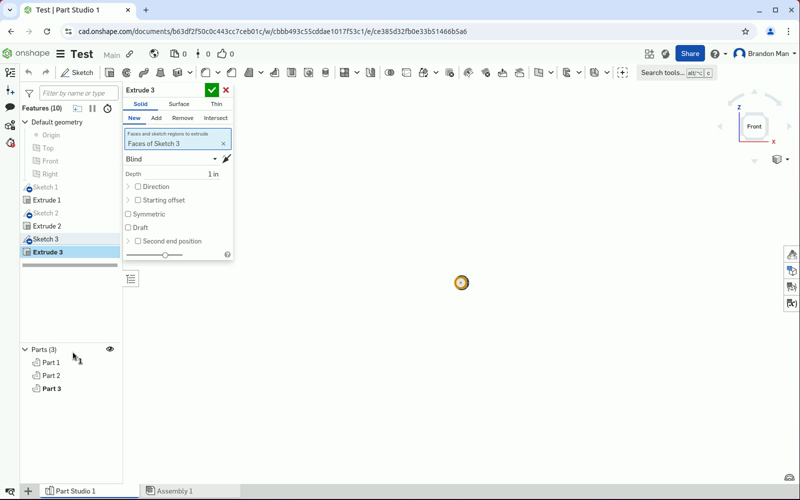
mouse_move(143, 106)
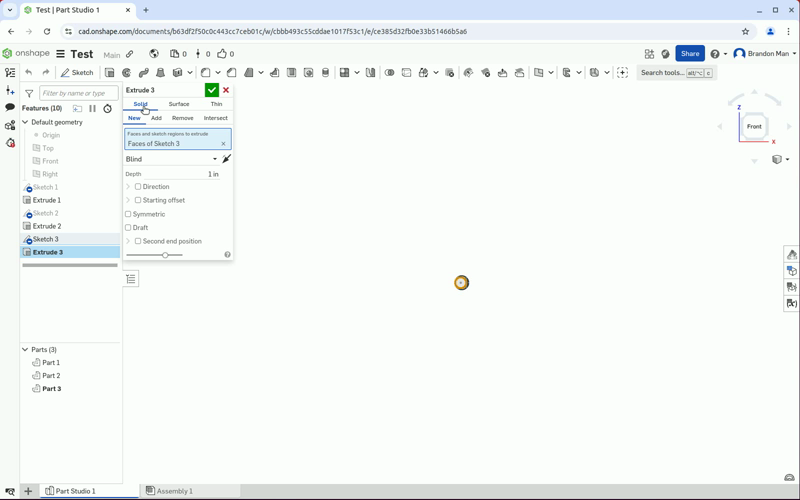
click(143, 106)
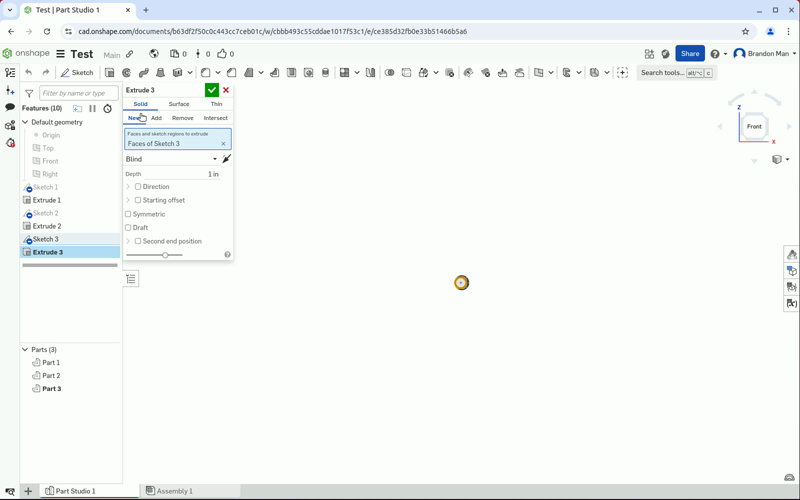
mouse_move(137, 120)
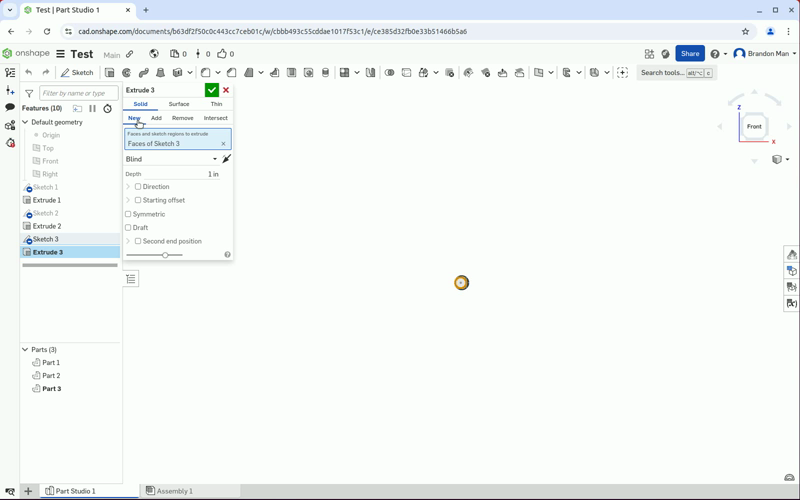
click(137, 120)
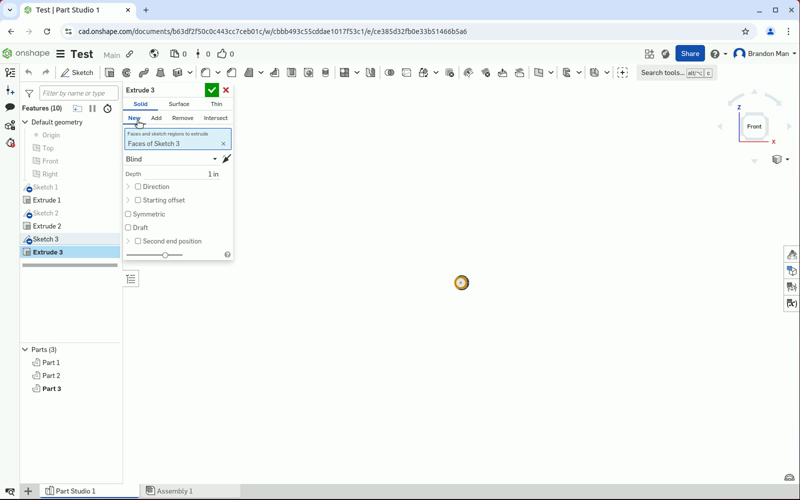
key(tab, 4)
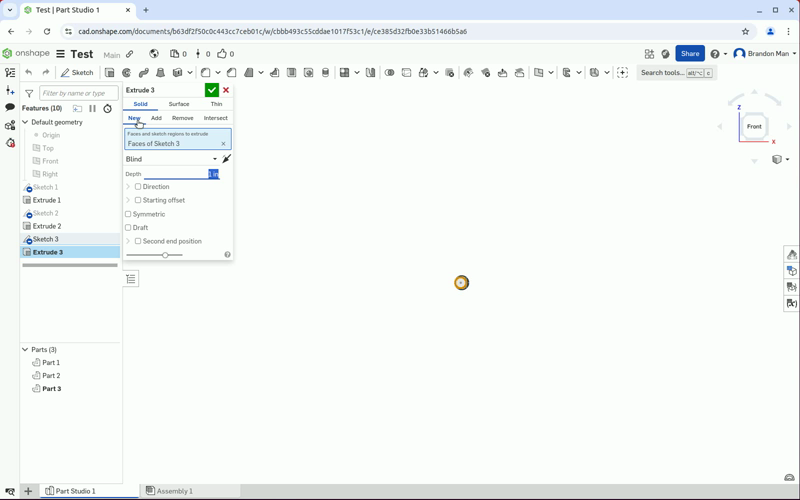
text(18.775)
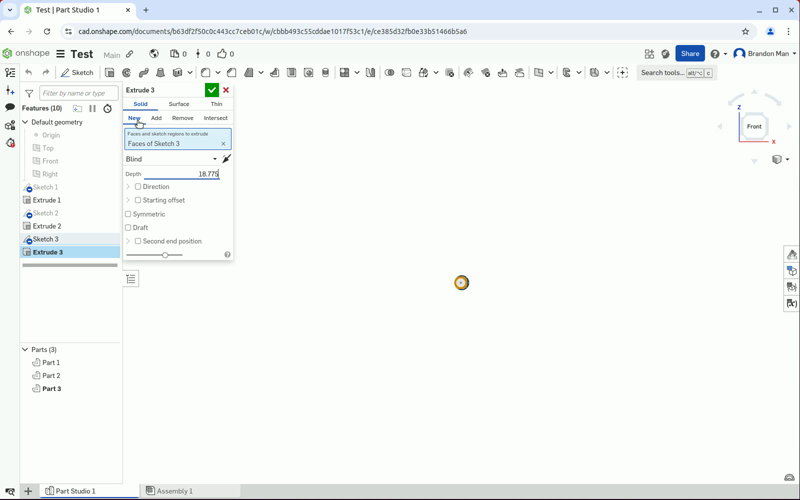
key(enter)
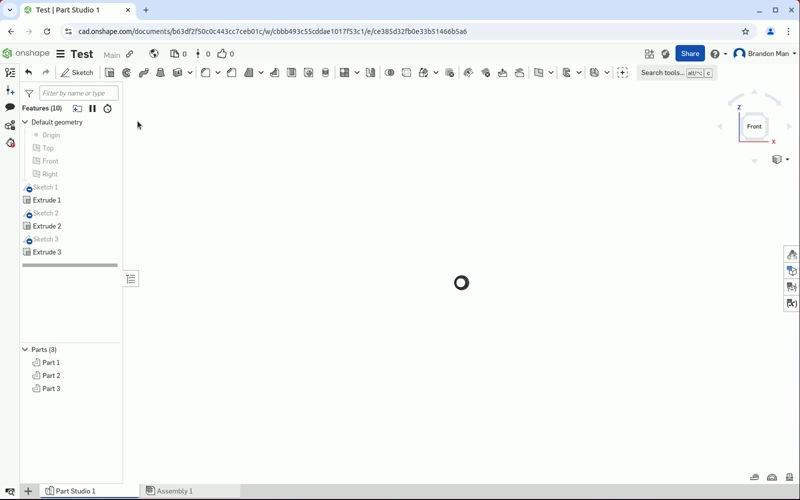
key(shift+h)
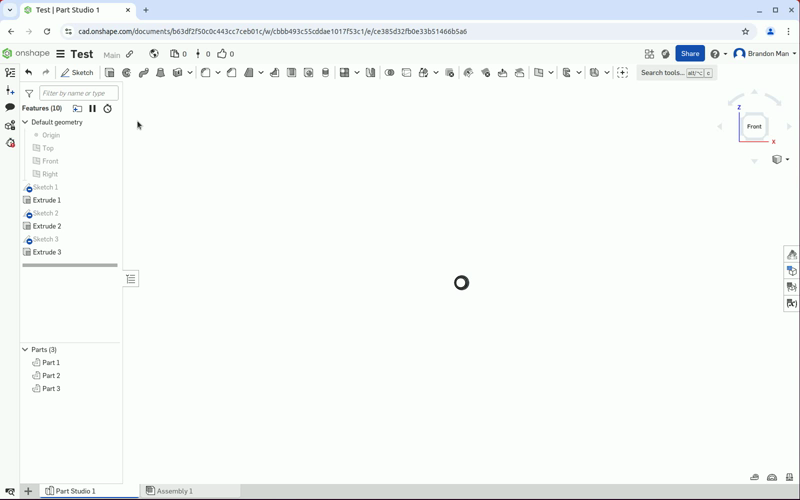
key(shift+h)
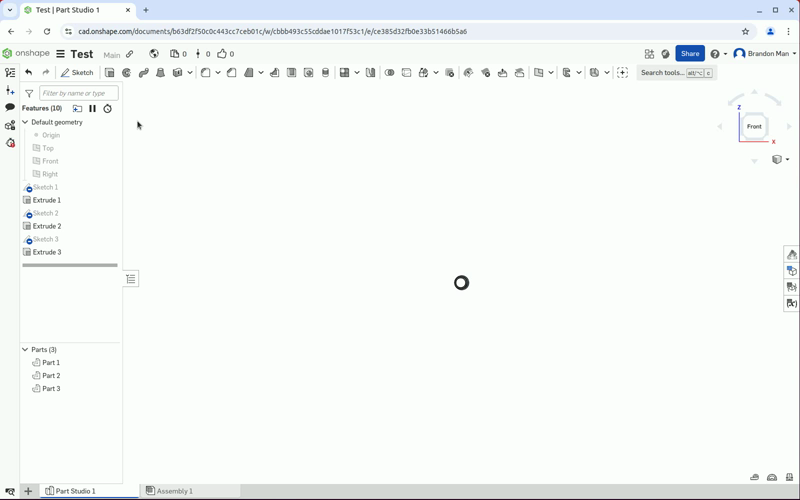
mouse_move(73, 189)
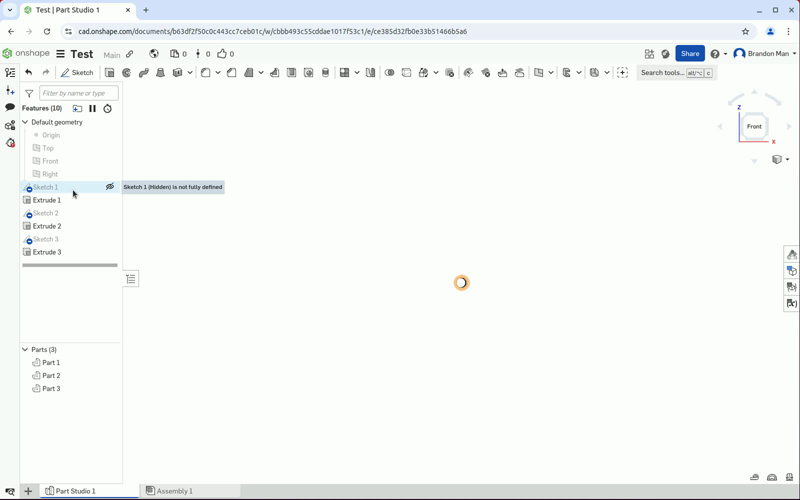
click(73, 189)
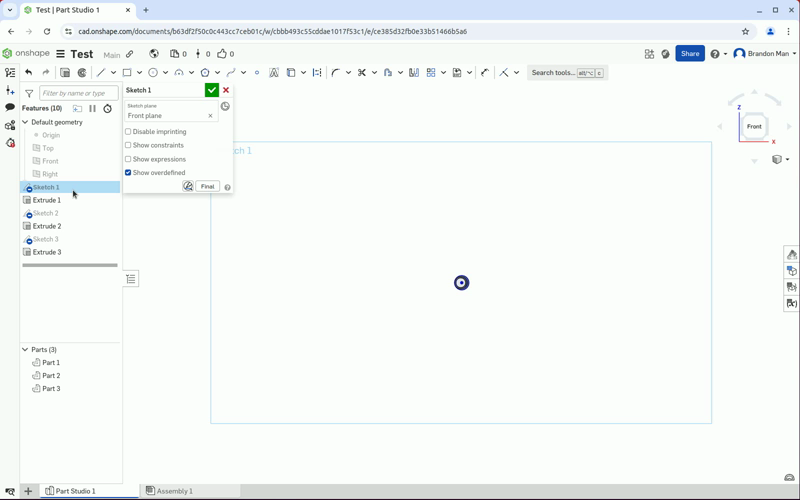
mouse_move(229, 92)
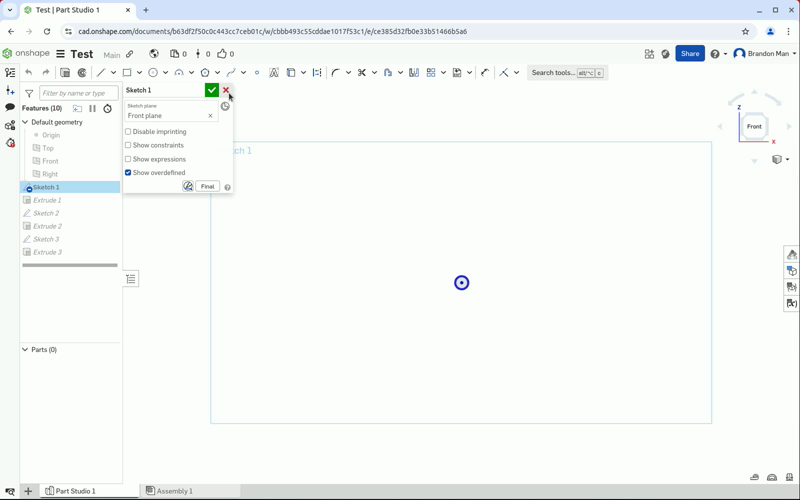
click(229, 92)
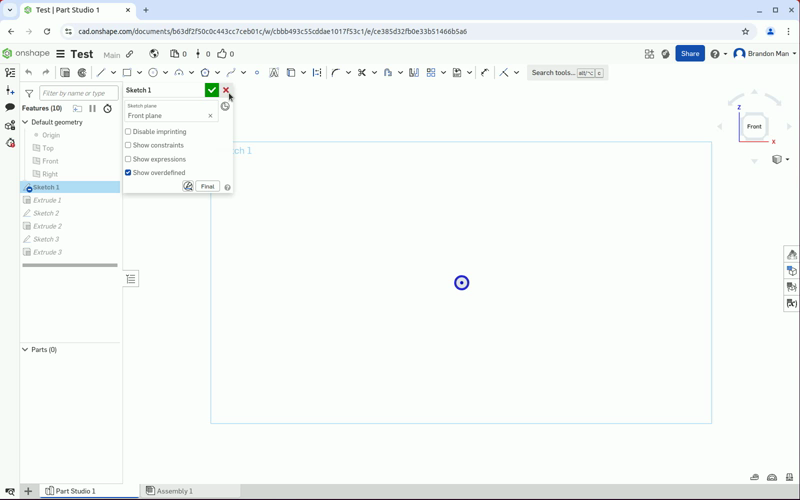
key(shift+s)
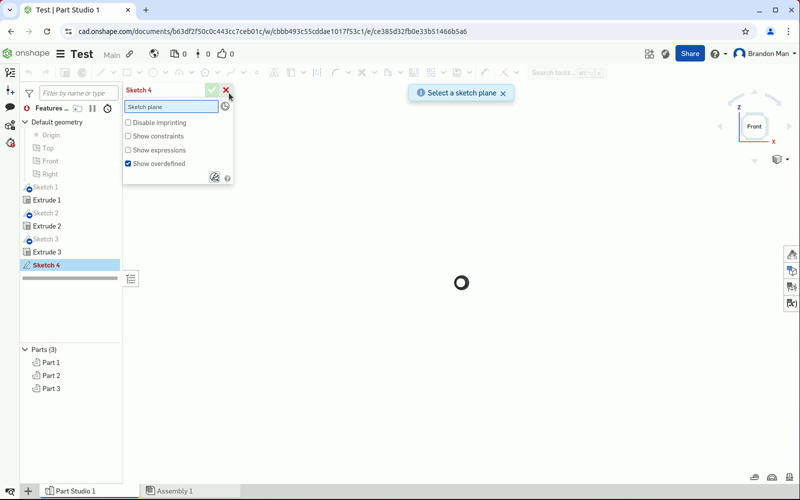
mouse_move(73, 163)
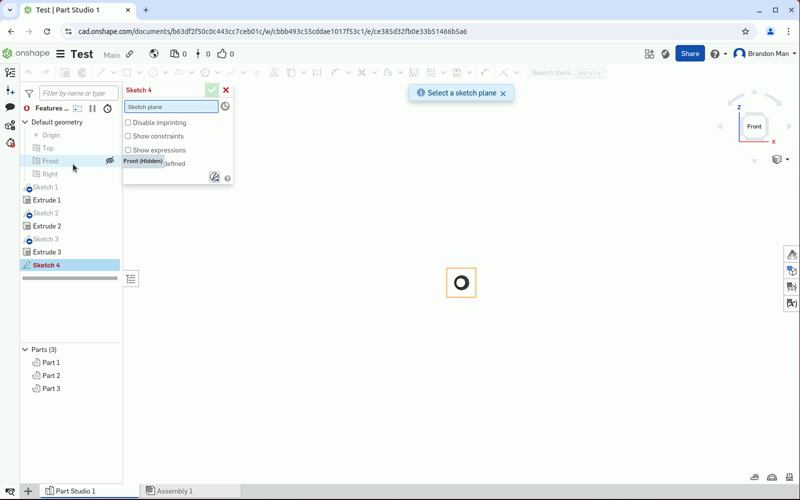
click(73, 163)
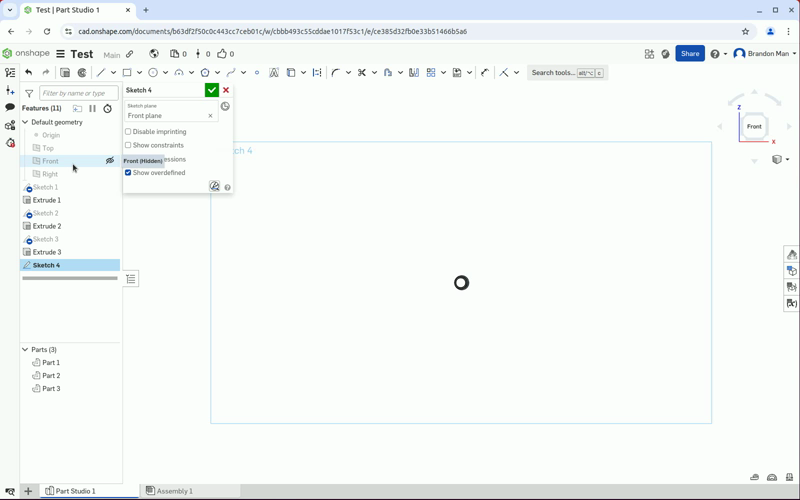
mouse_move(73, 352)
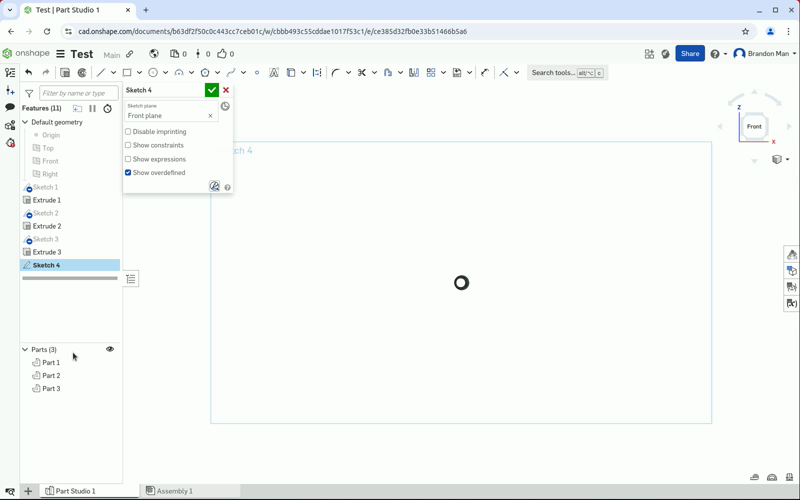
key(y)
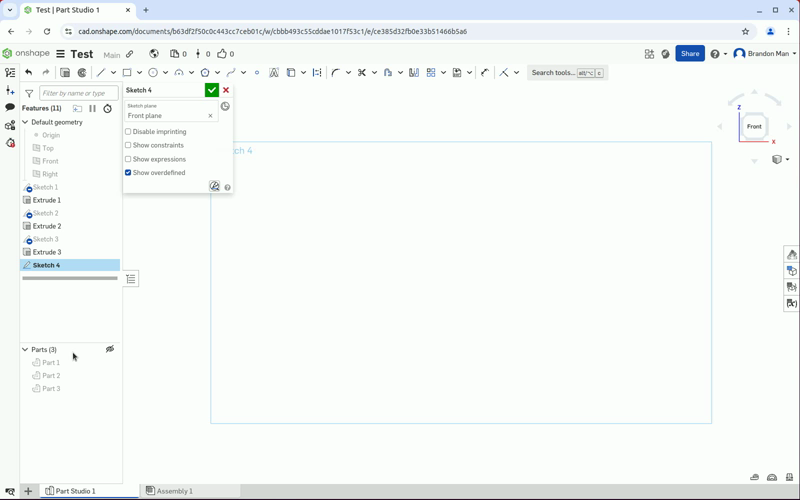
key(a)
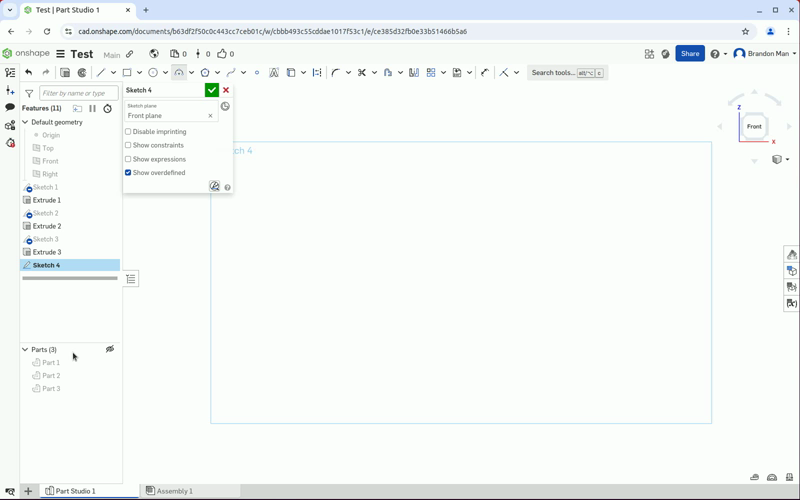
key_down(shift)
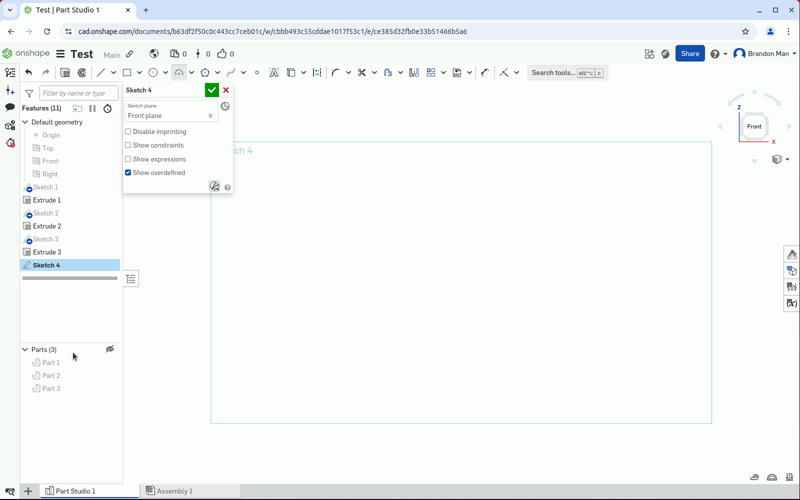
mouse_move(460, 288)
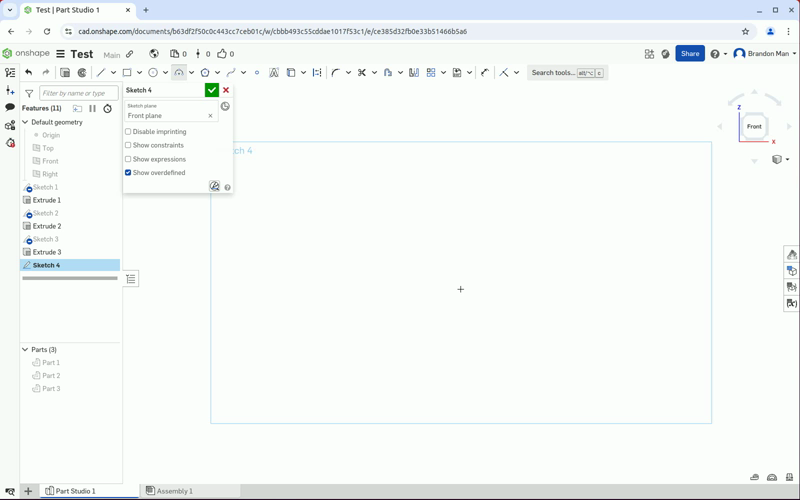
click(460, 288)
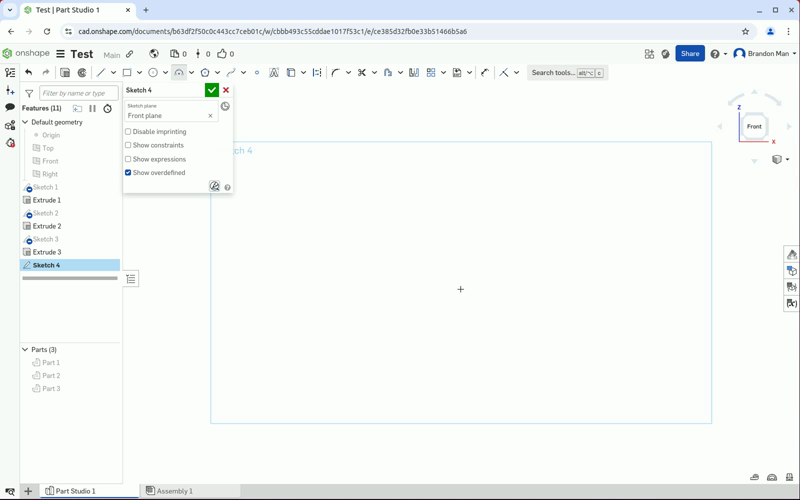
key_up(shift)
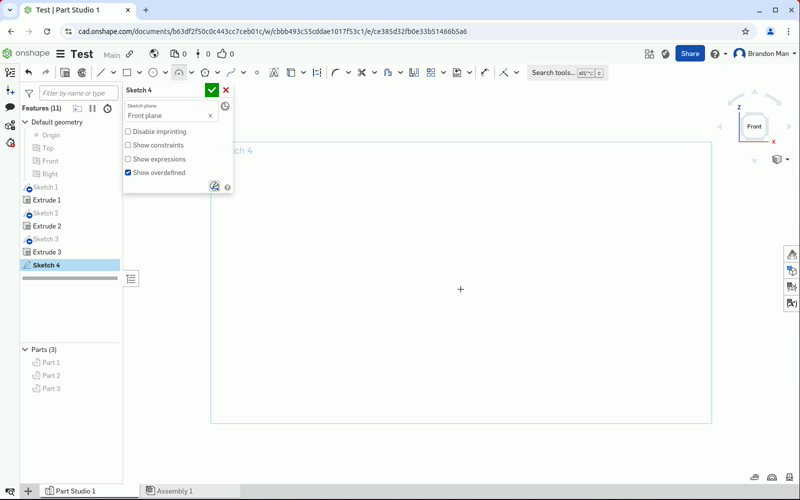
key_down(shift)
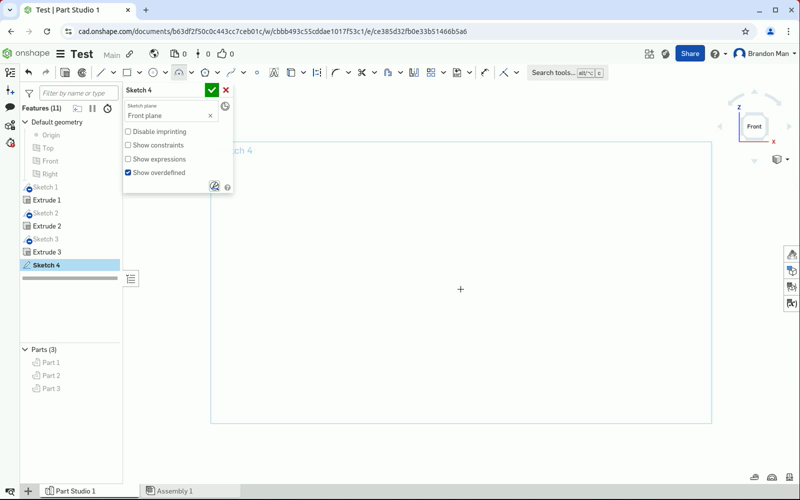
mouse_move(461, 288)
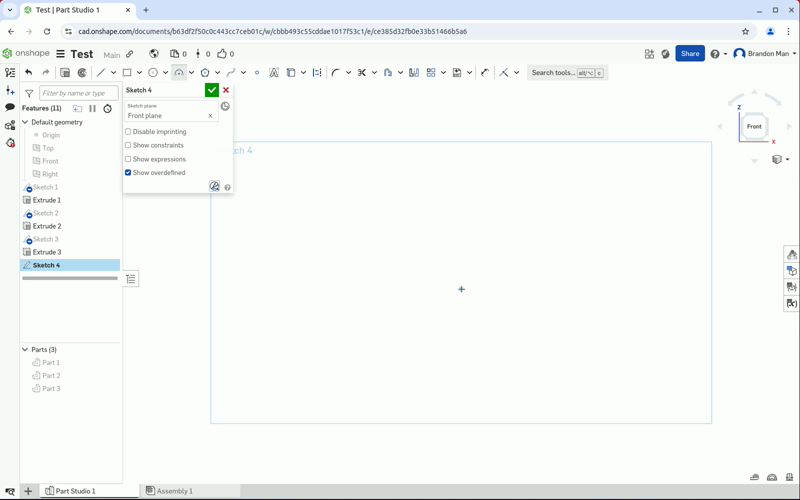
scroll(6)
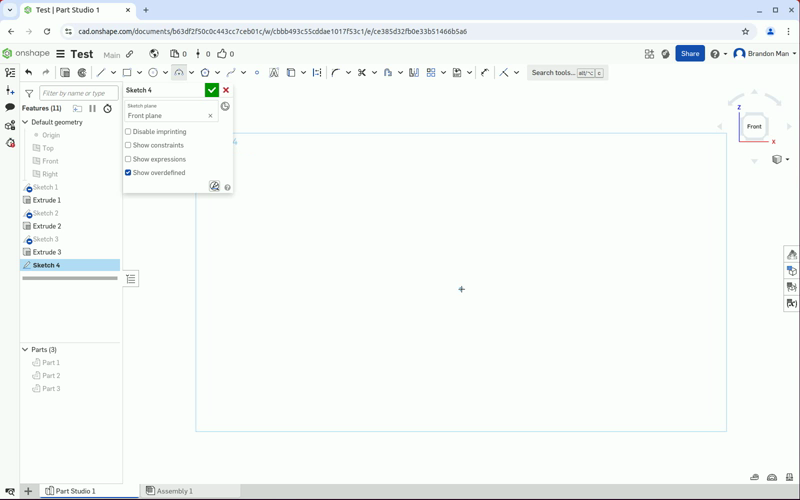
scroll(6)
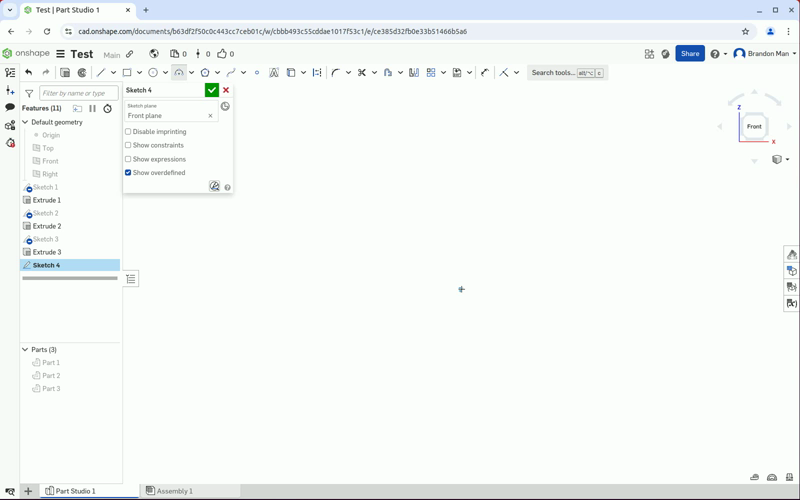
scroll(6)
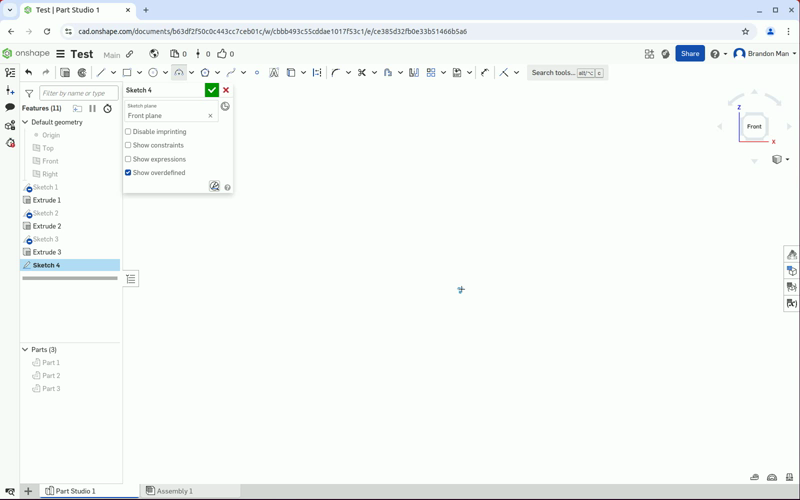
scroll(6)
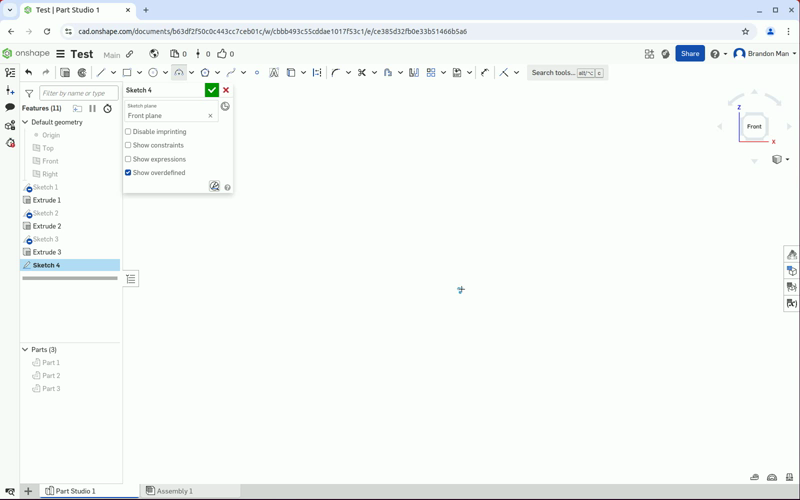
scroll(6)
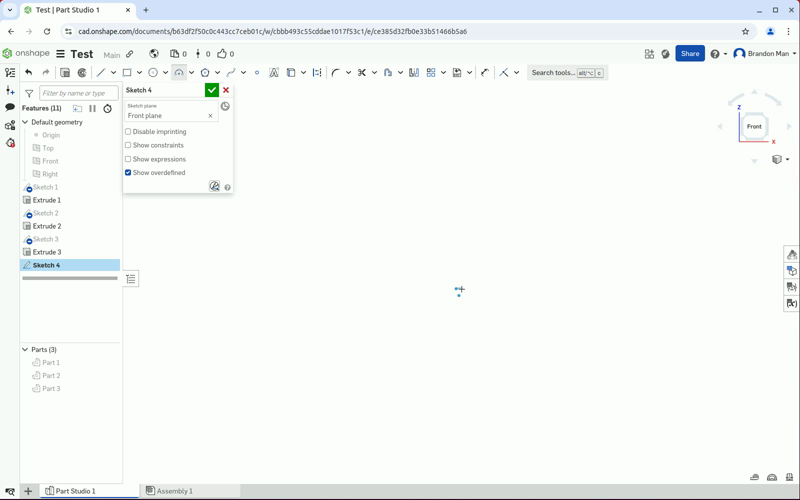
scroll(6)
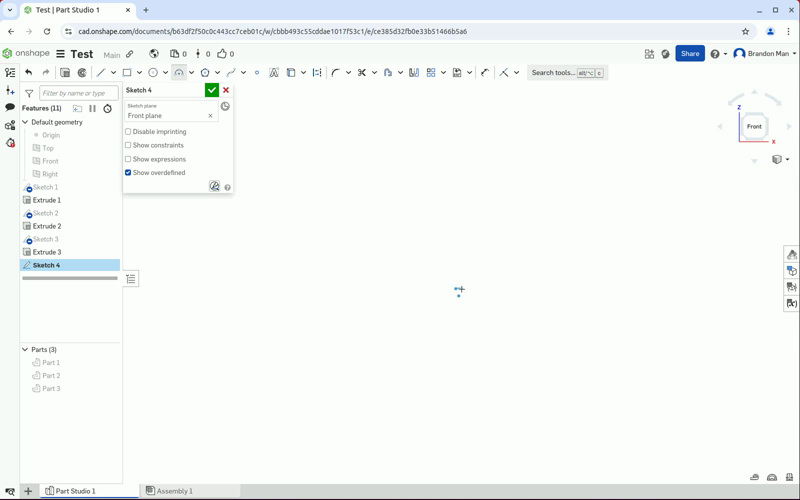
scroll(6)
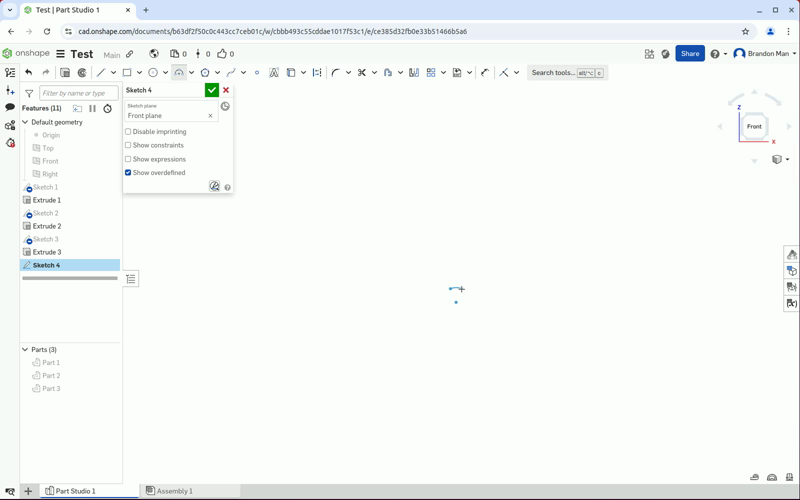
click(461, 288)
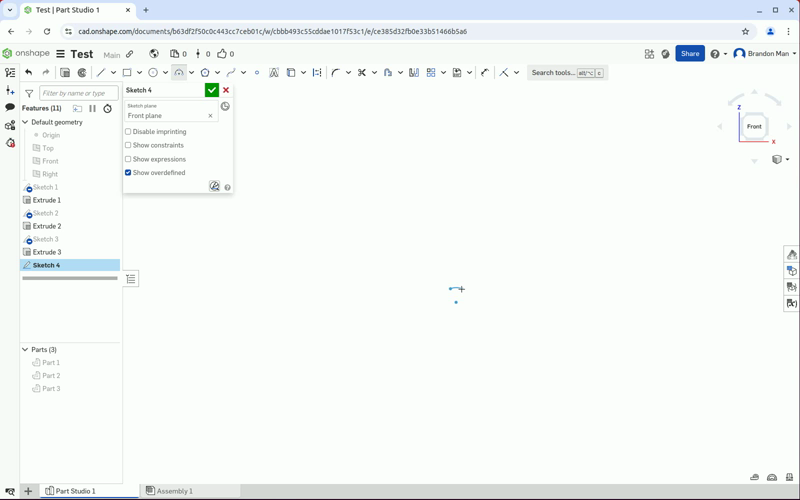
scroll(-6)
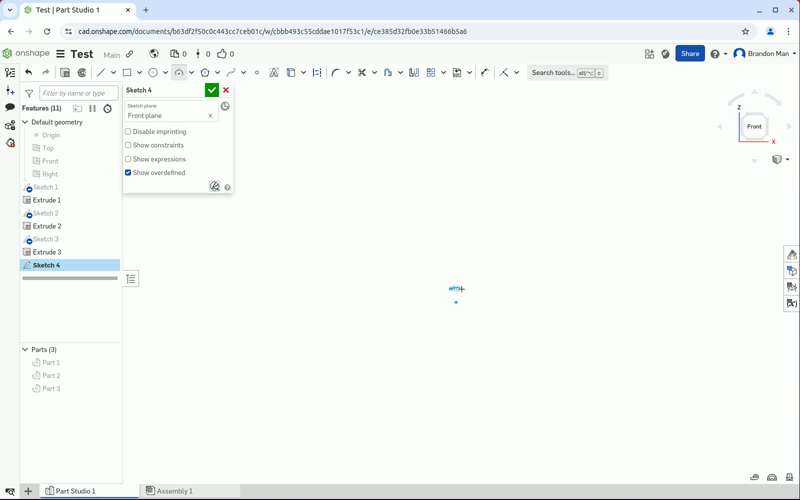
scroll(-6)
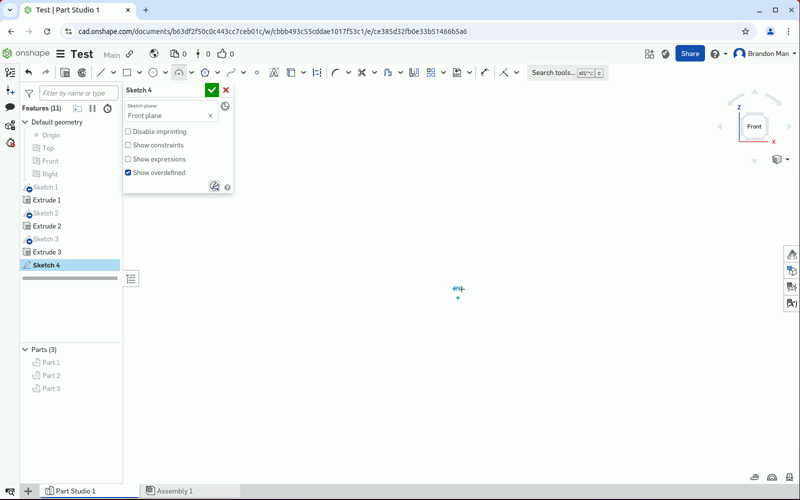
scroll(-6)
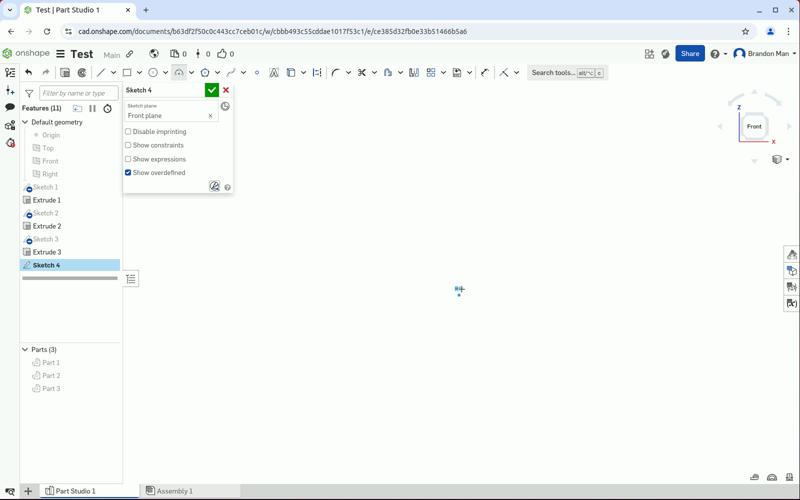
scroll(-6)
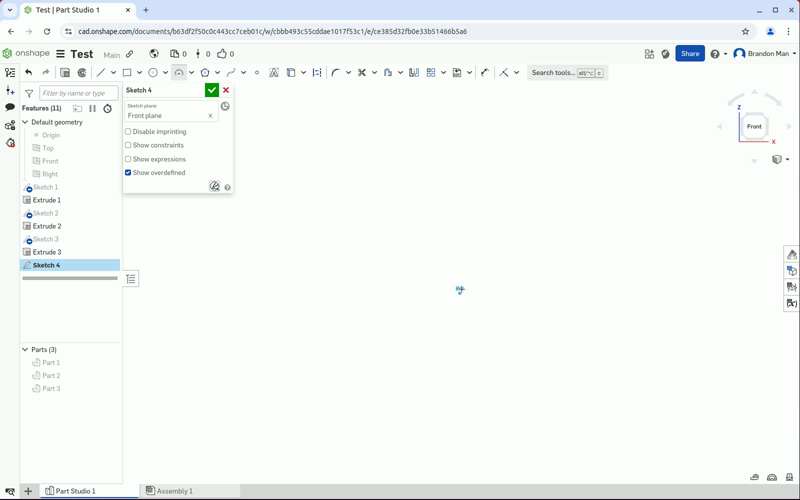
scroll(-6)
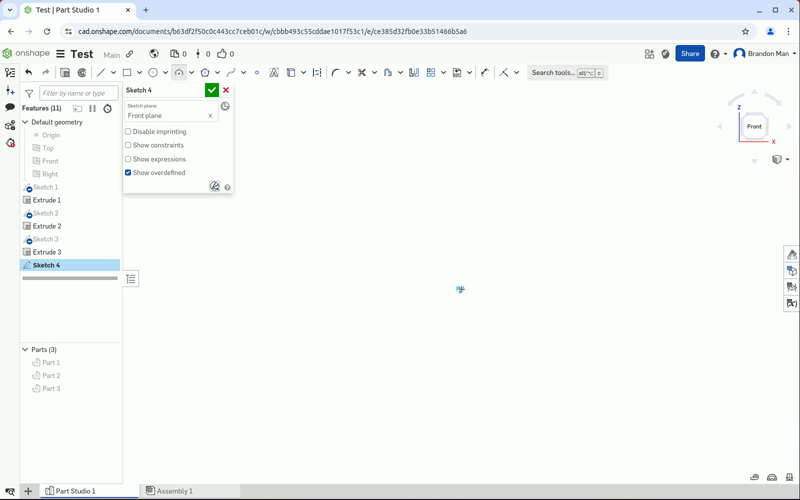
scroll(-6)
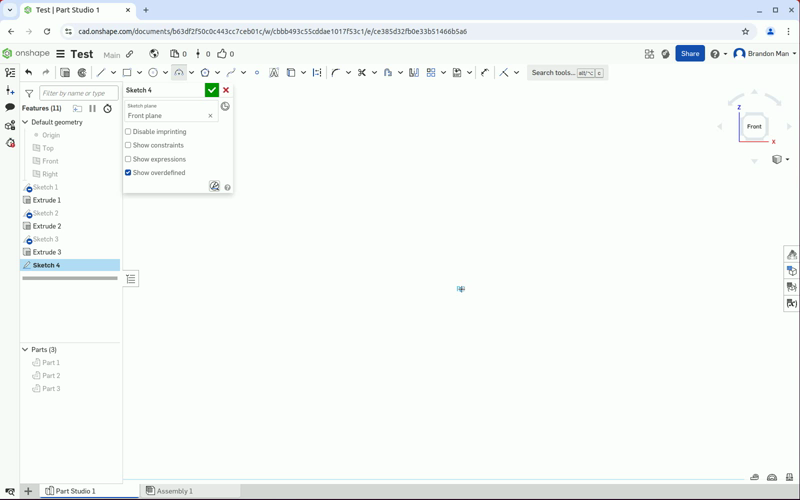
scroll(-6)
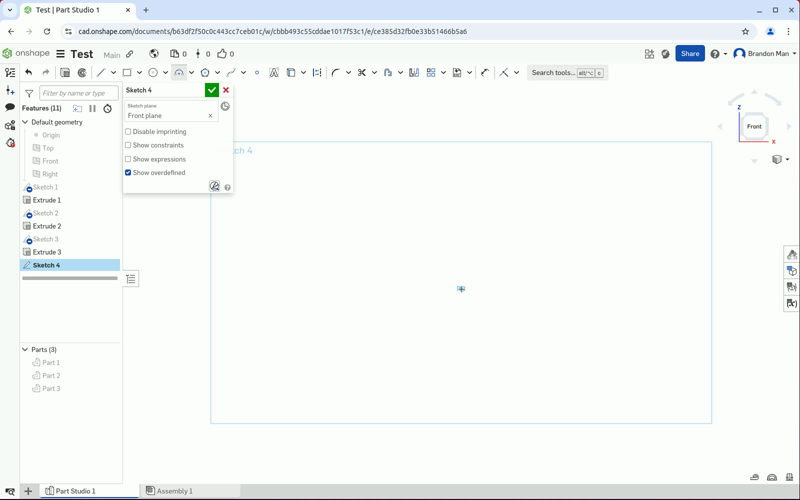
mouse_move(461, 276)
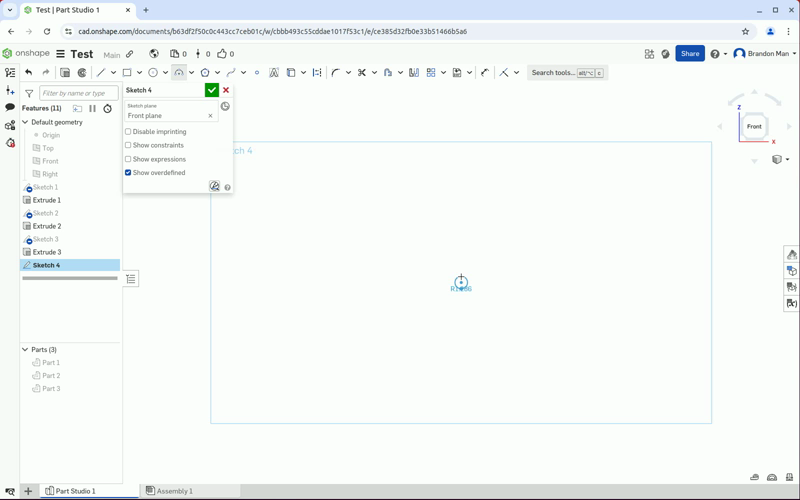
scroll(6)
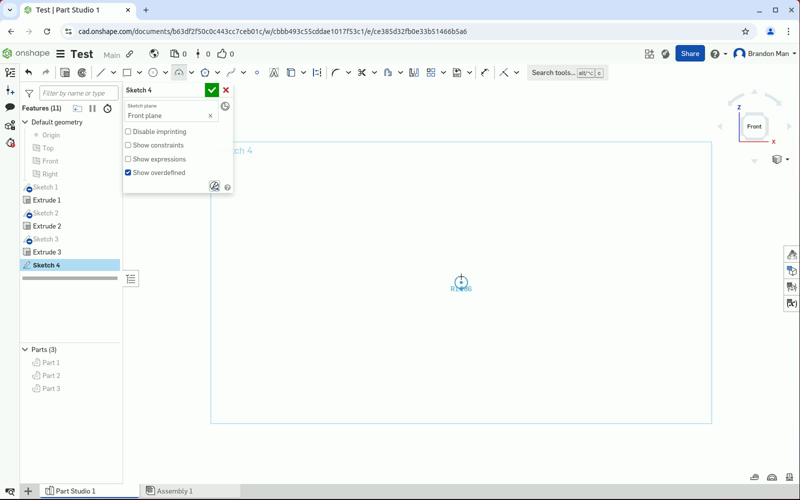
scroll(6)
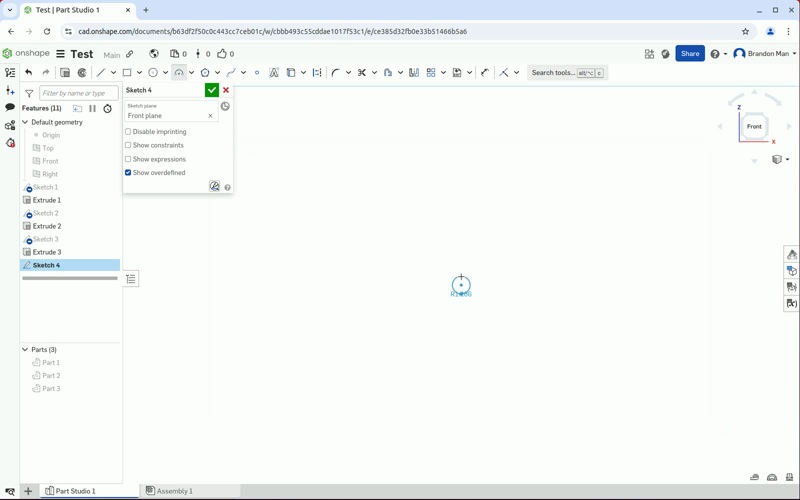
scroll(6)
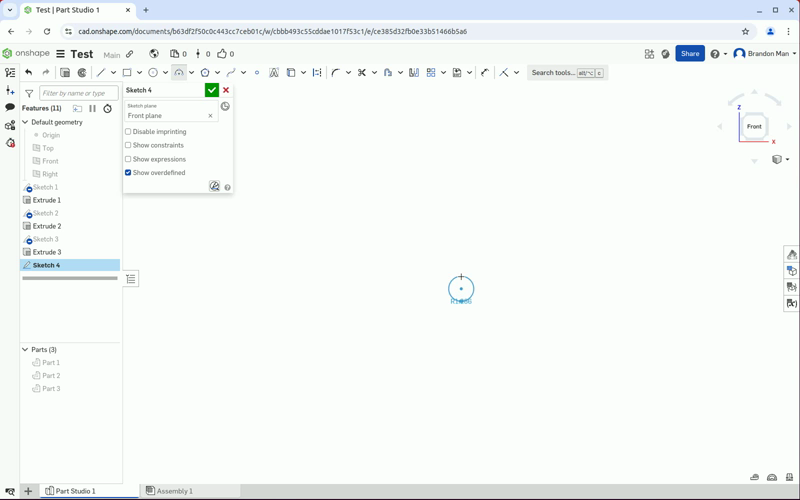
scroll(6)
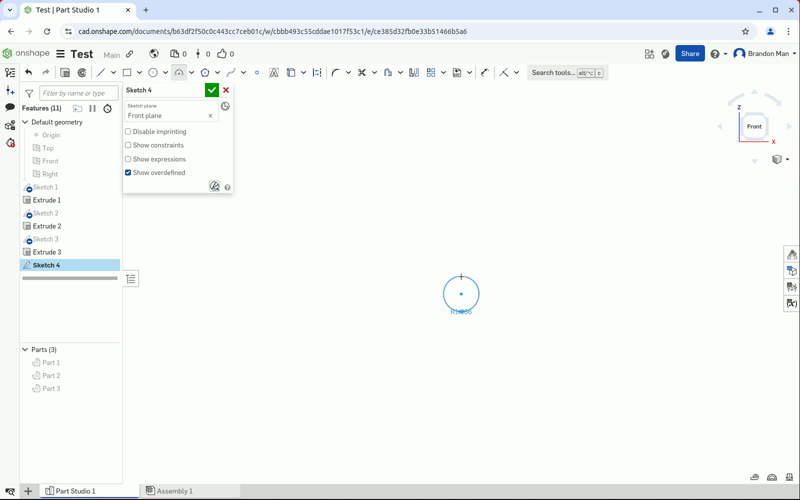
scroll(6)
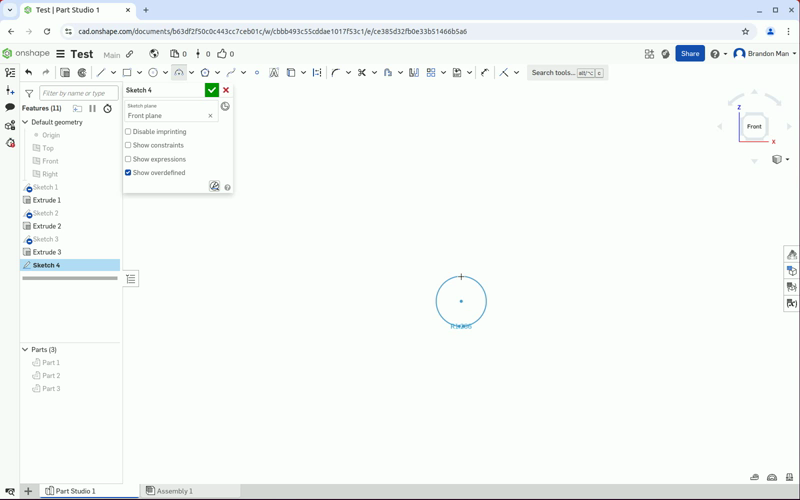
scroll(6)
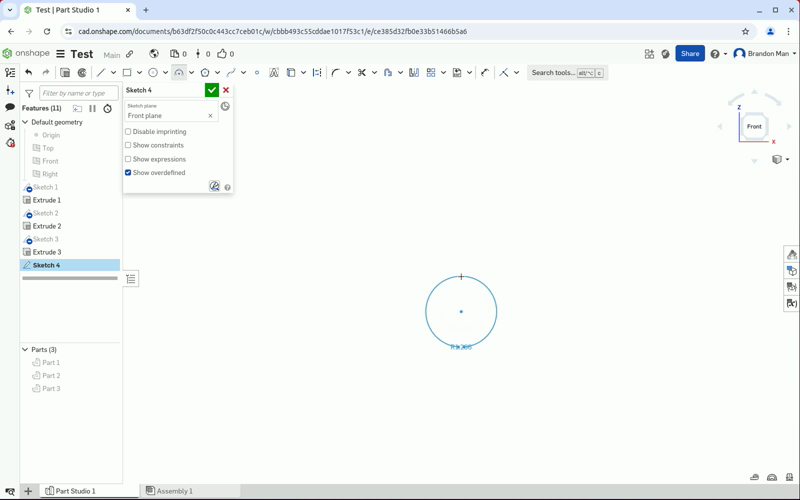
scroll(6)
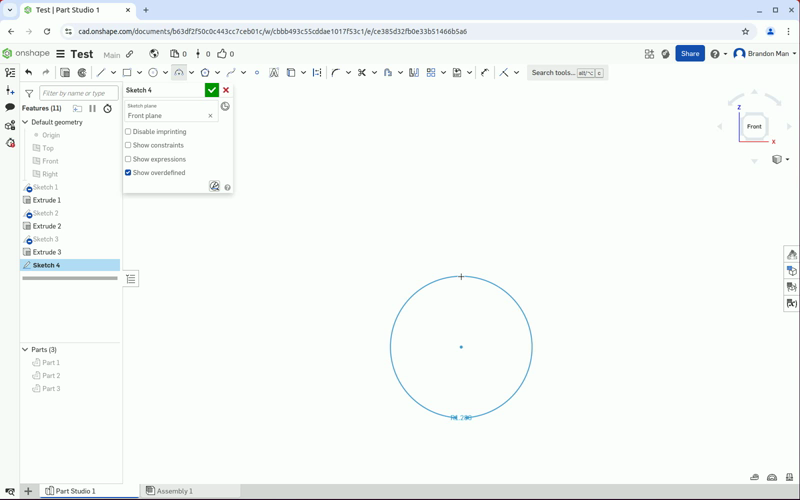
click(461, 276)
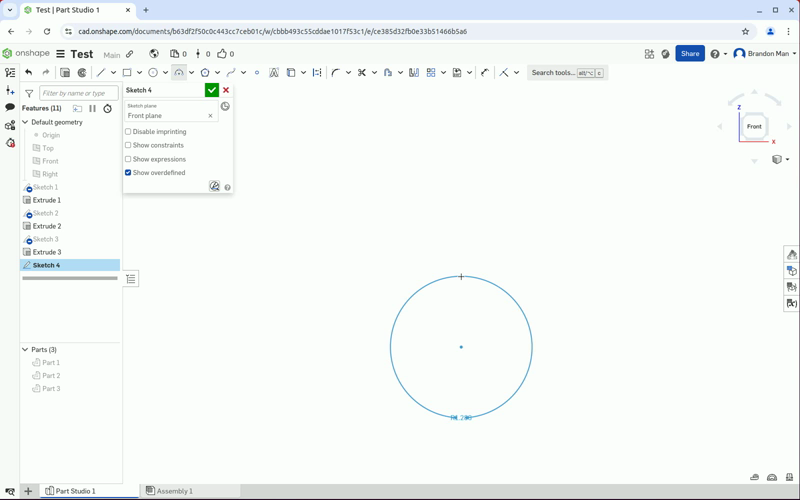
scroll(-6)
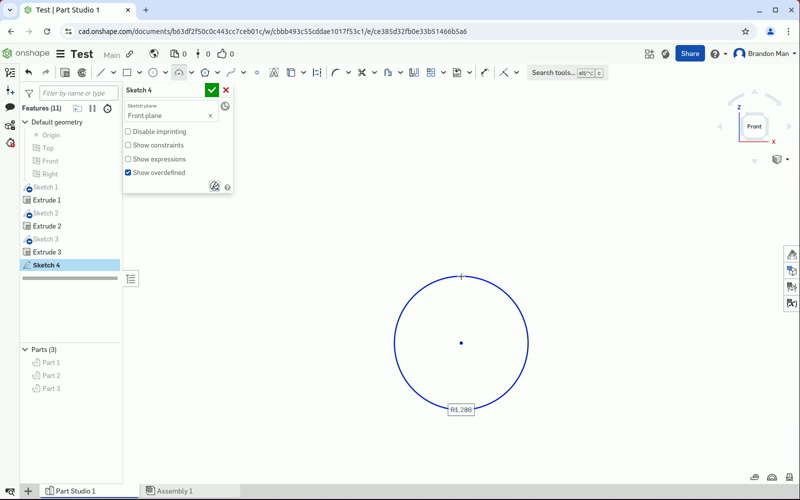
scroll(-6)
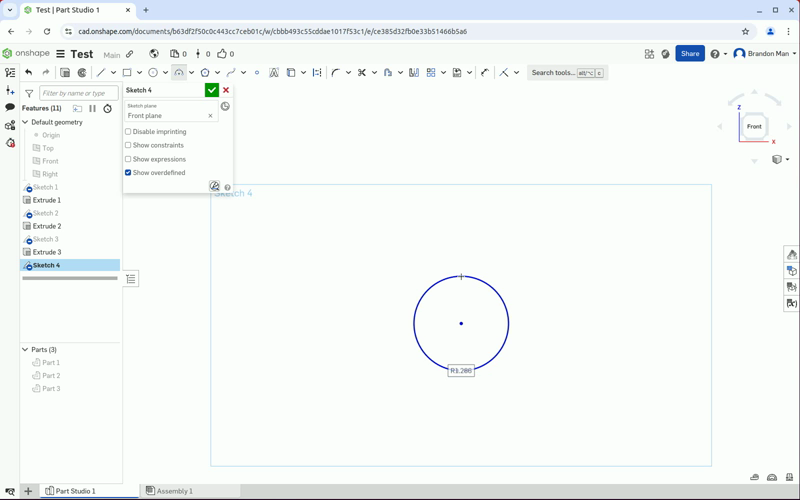
scroll(-6)
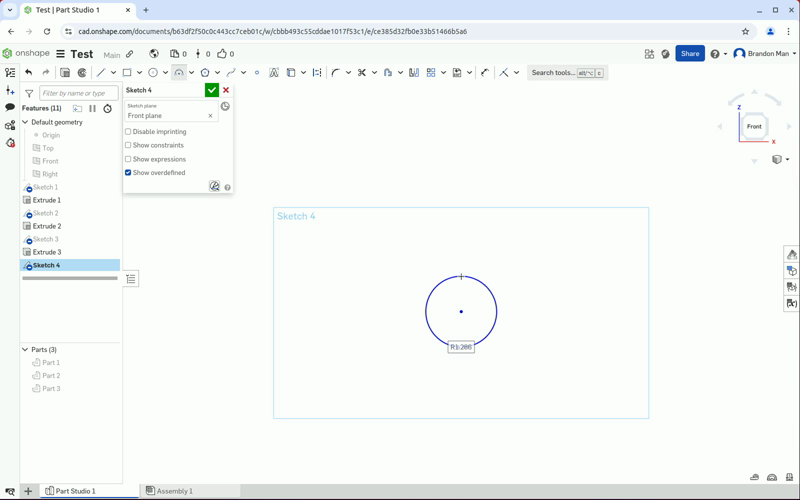
scroll(-6)
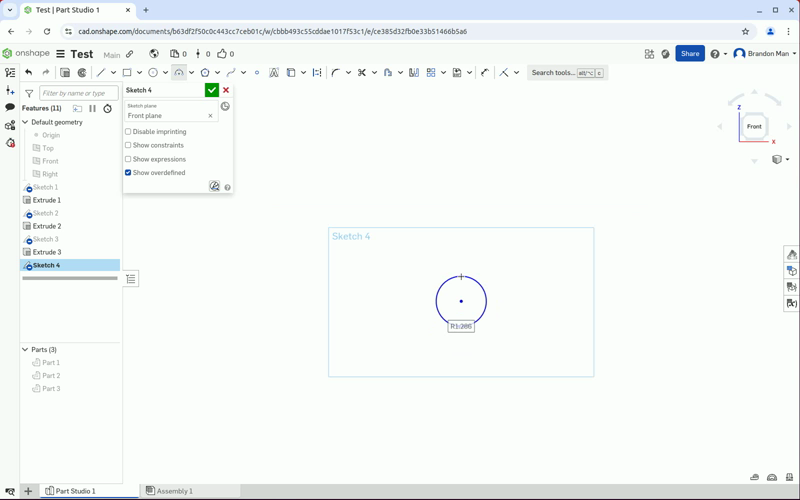
scroll(-6)
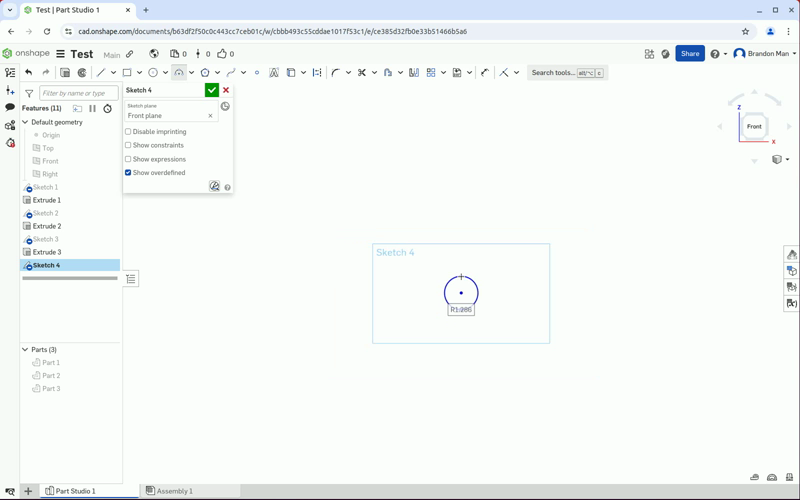
scroll(-6)
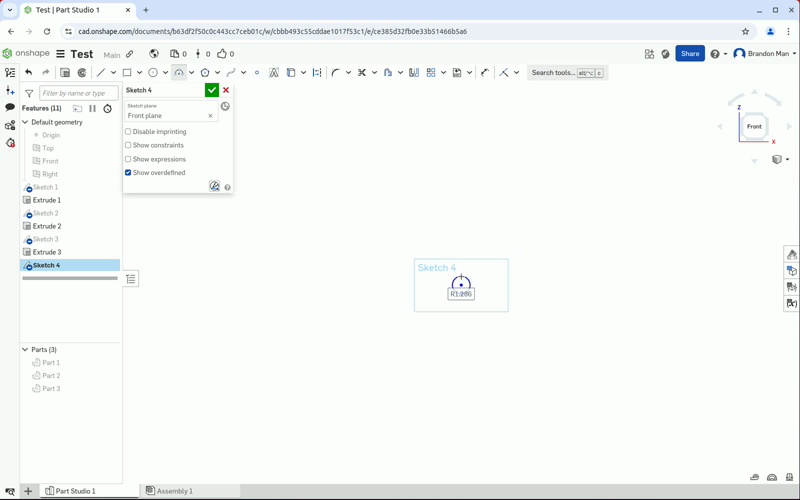
scroll(-6)
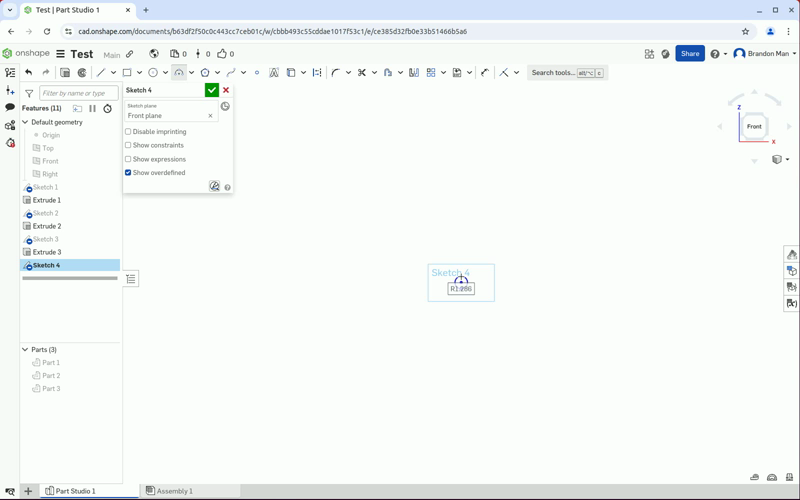
key_up(shift)
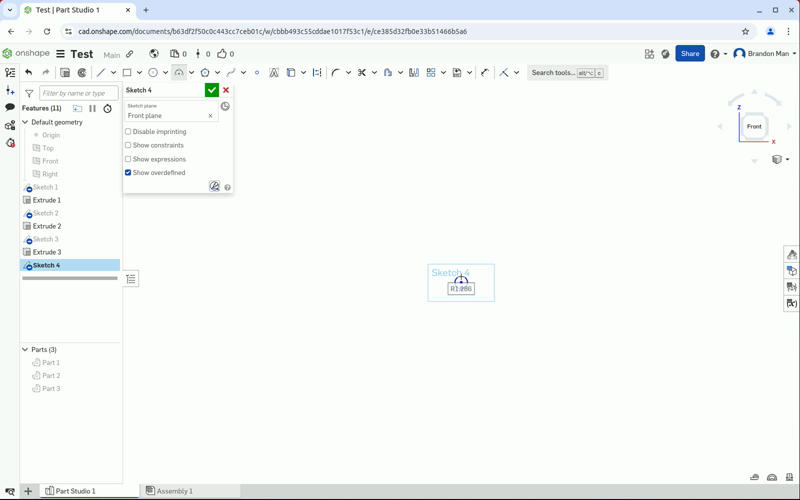
key(esc)
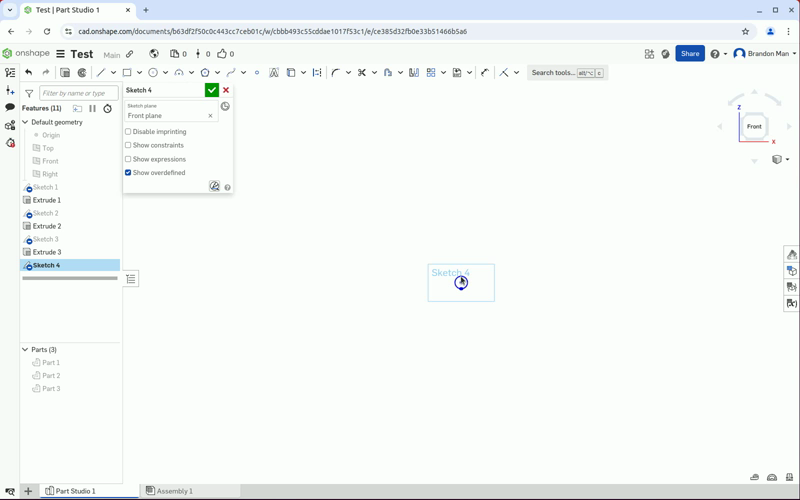
key(l)
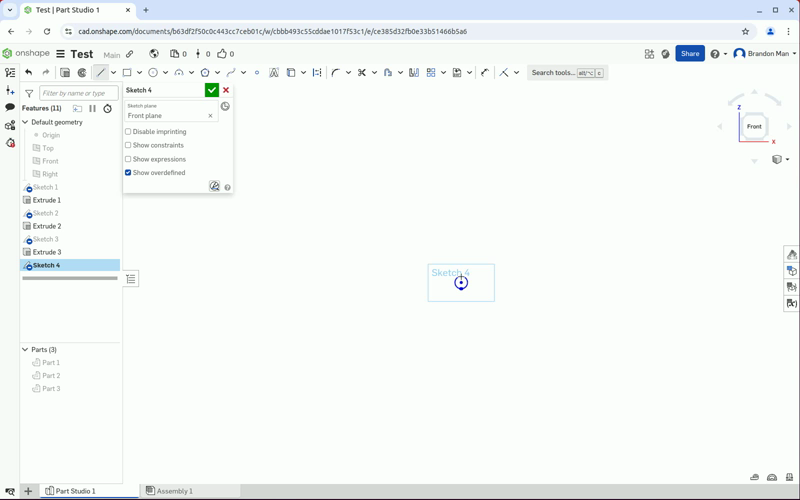
mouse_move(461, 288)
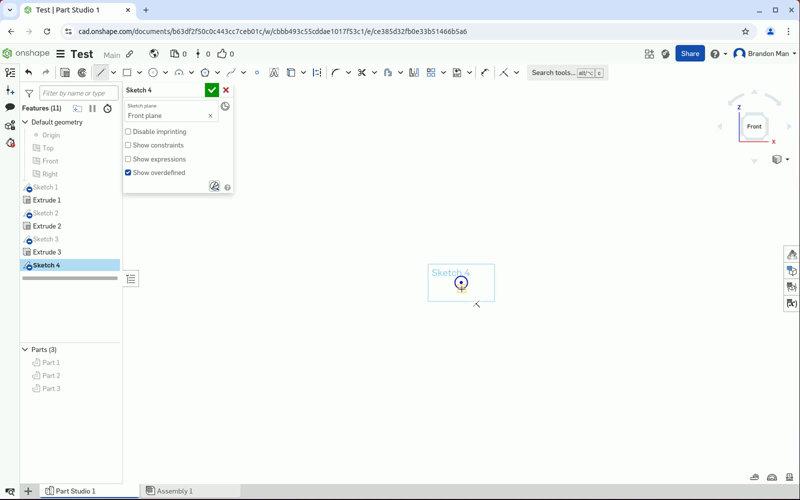
scroll(6)
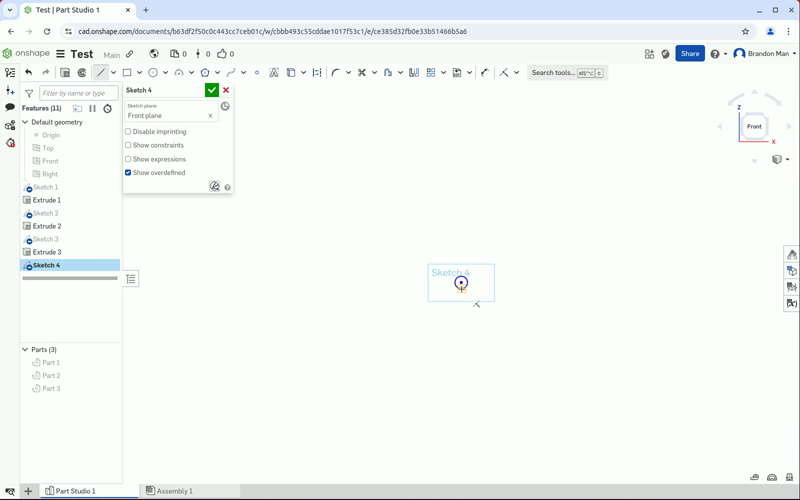
scroll(6)
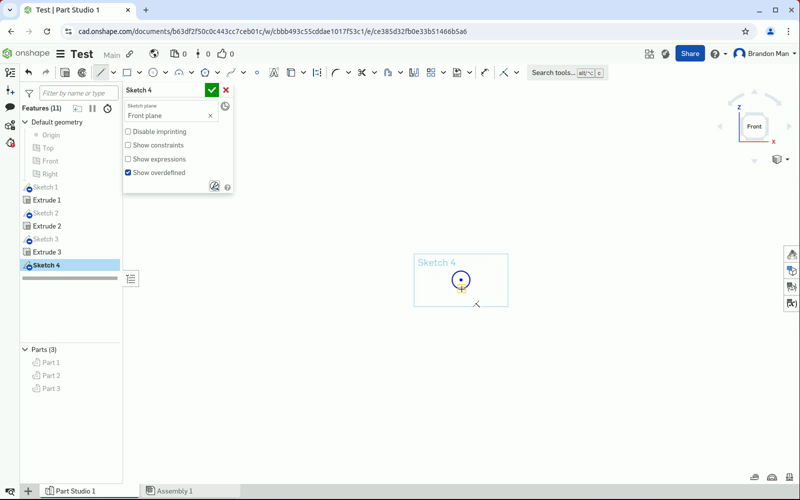
scroll(6)
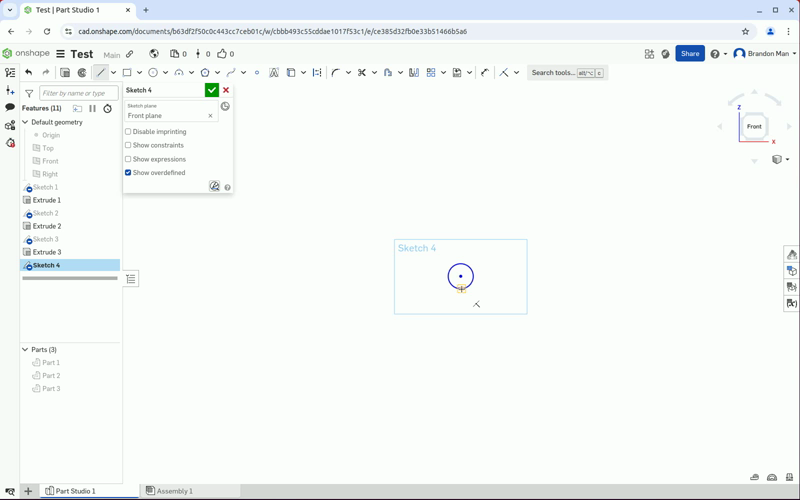
scroll(6)
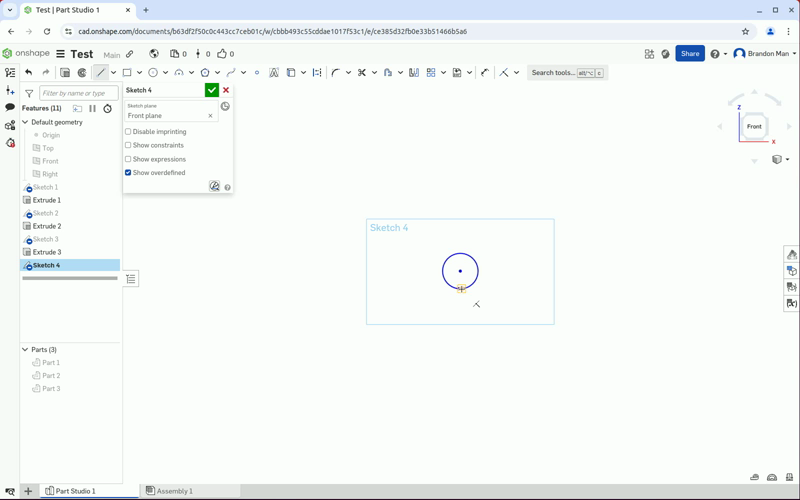
scroll(6)
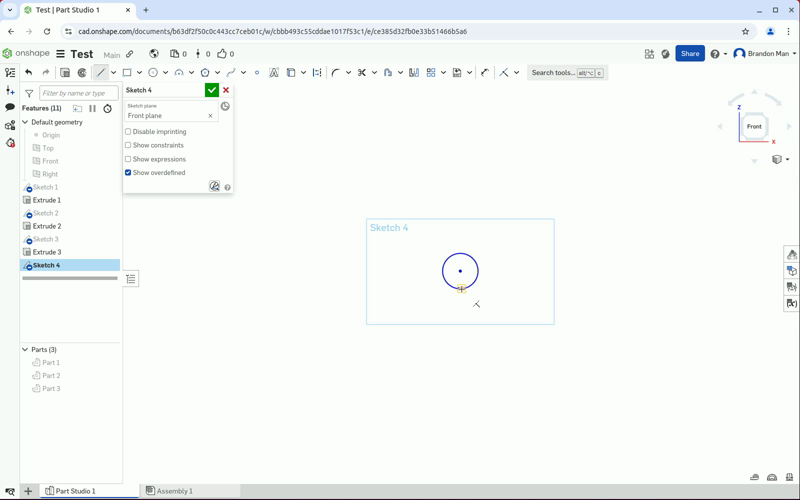
scroll(6)
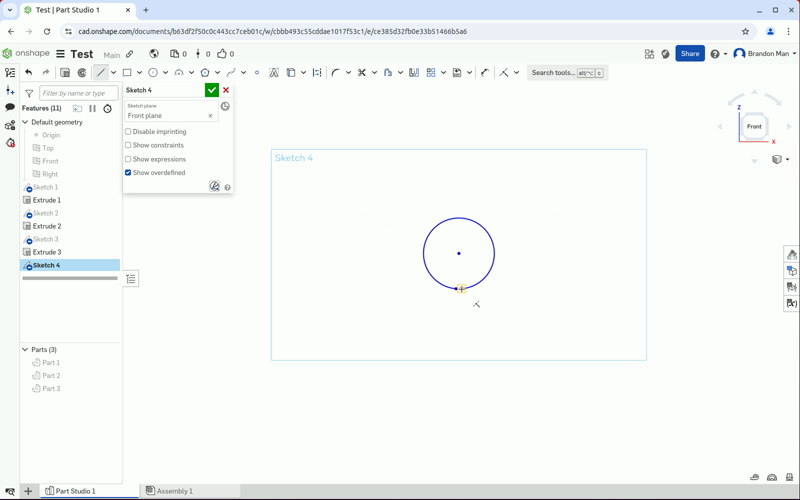
scroll(6)
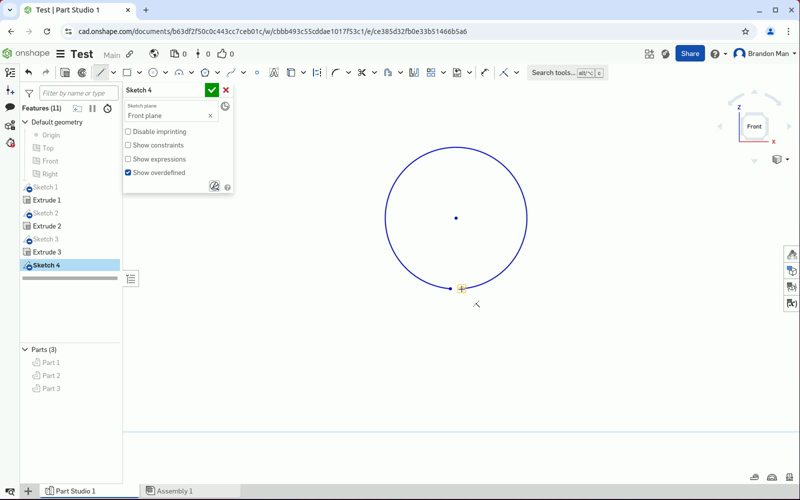
click(461, 288)
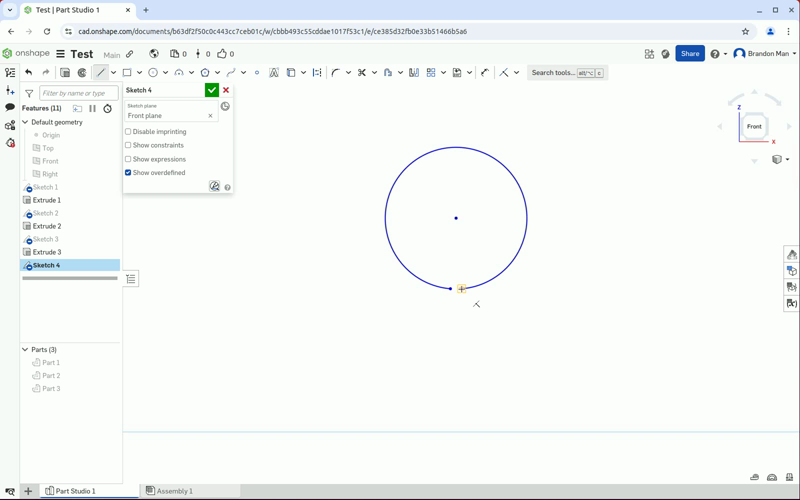
scroll(-6)
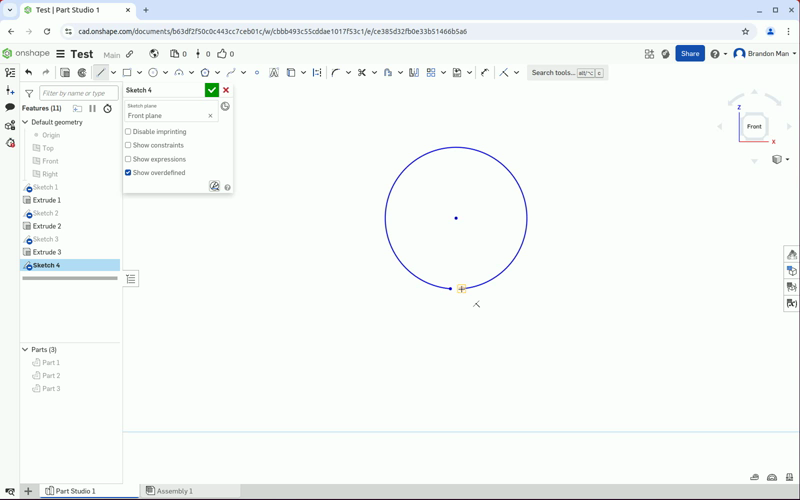
scroll(-6)
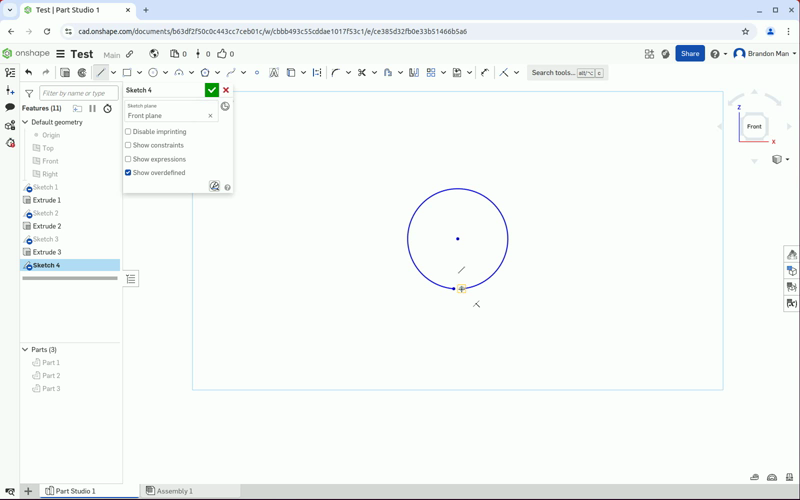
scroll(-6)
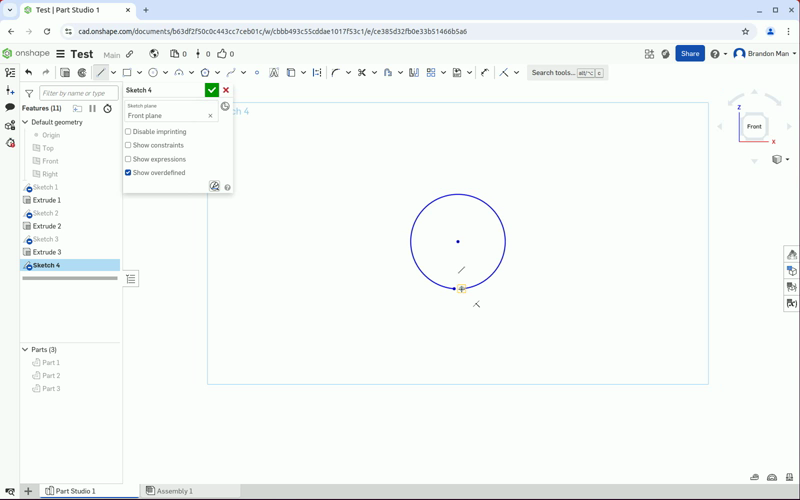
scroll(-6)
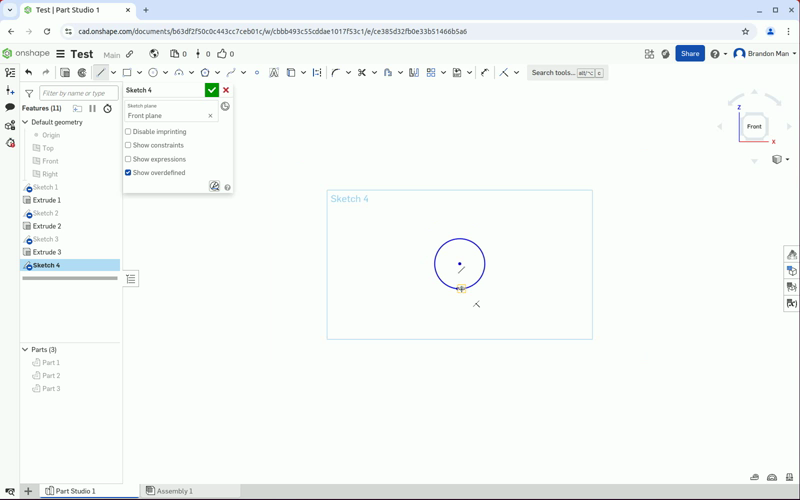
scroll(-6)
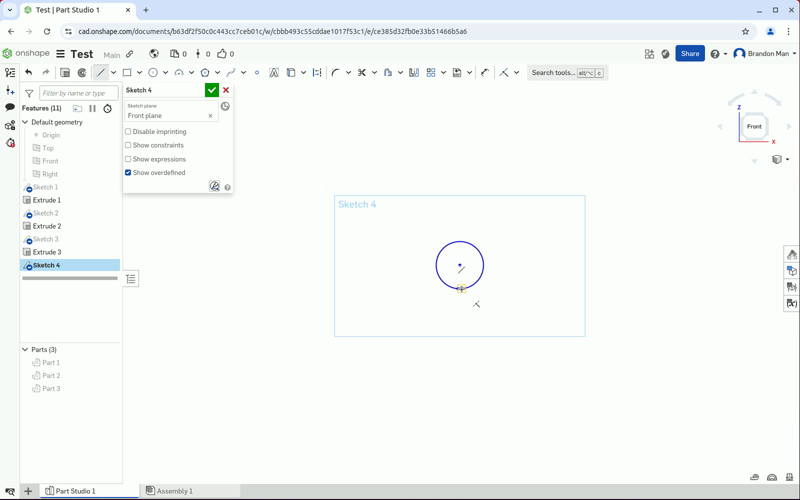
scroll(-6)
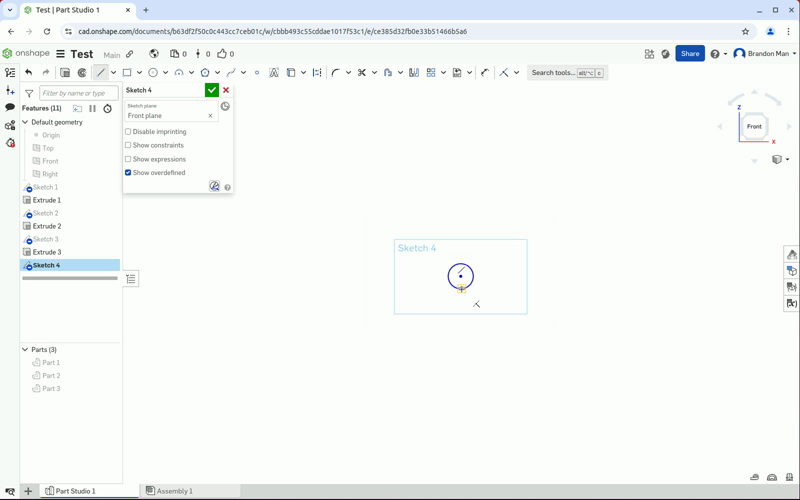
scroll(-6)
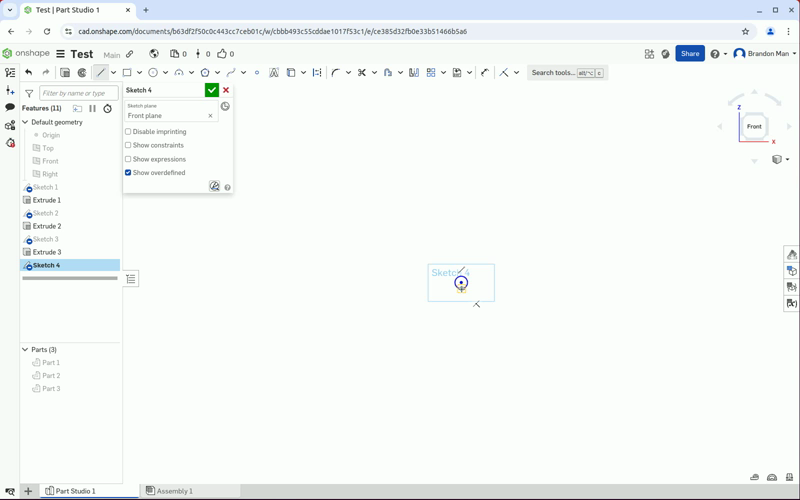
key_down(shift)
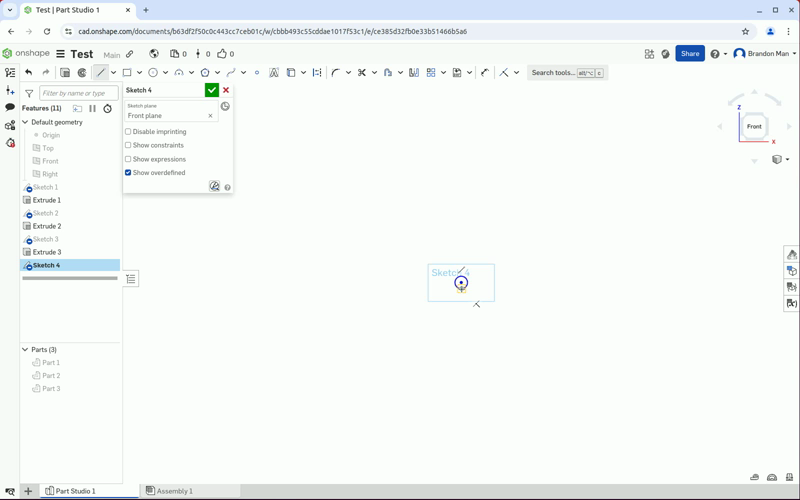
mouse_move(492, 288)
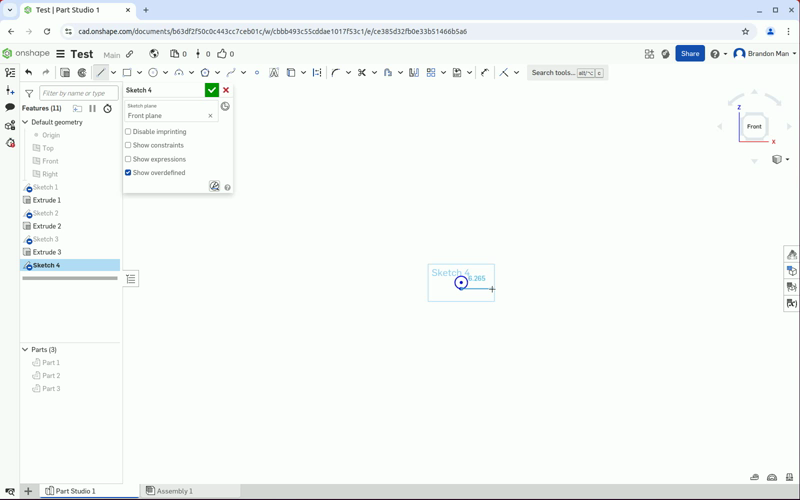
mouse_move(461, 288)
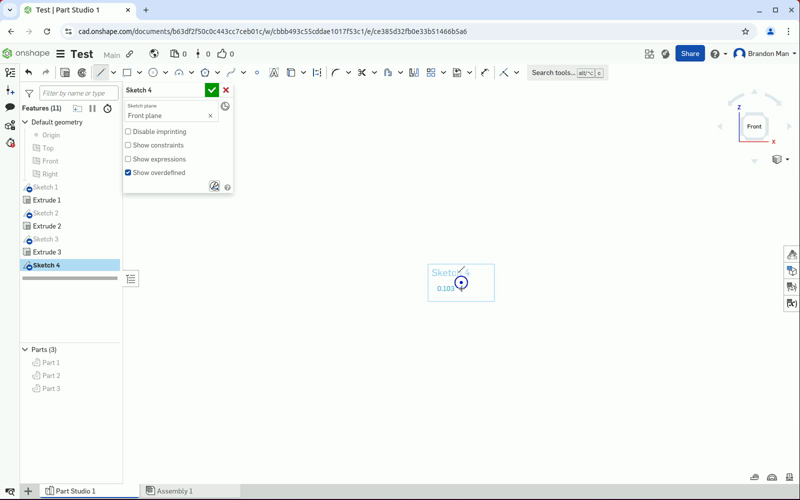
scroll(6)
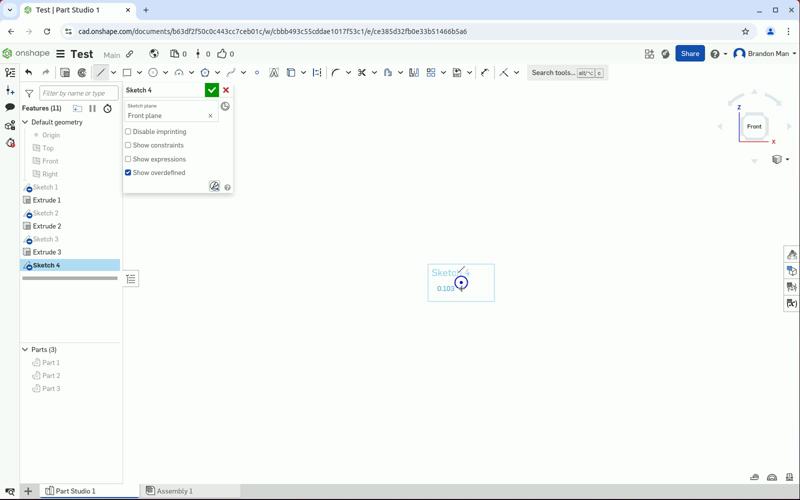
scroll(6)
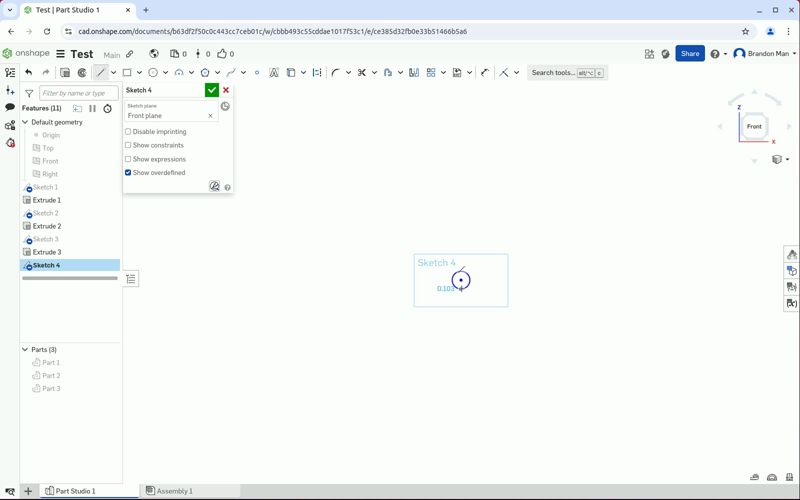
scroll(6)
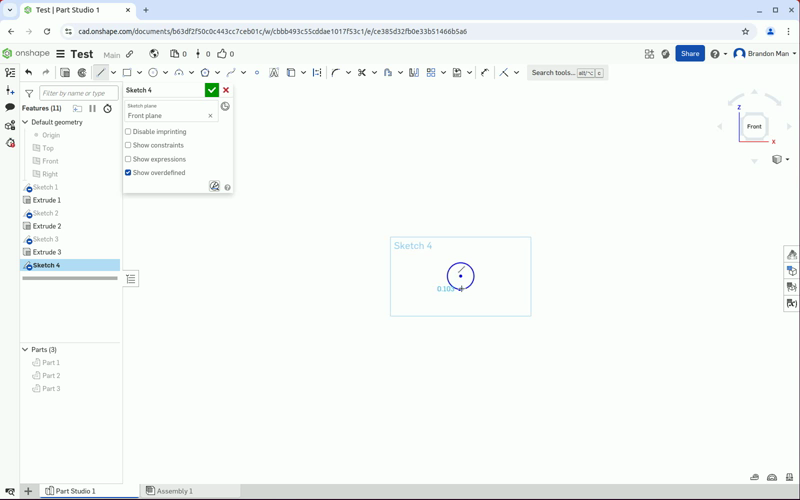
scroll(6)
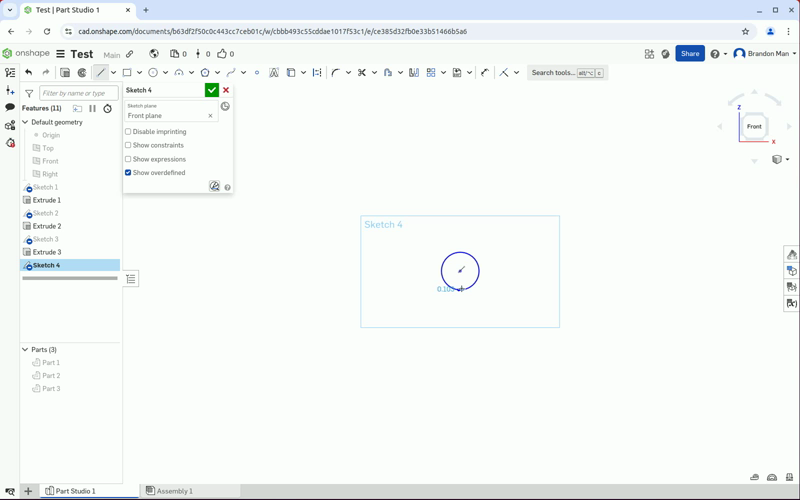
scroll(6)
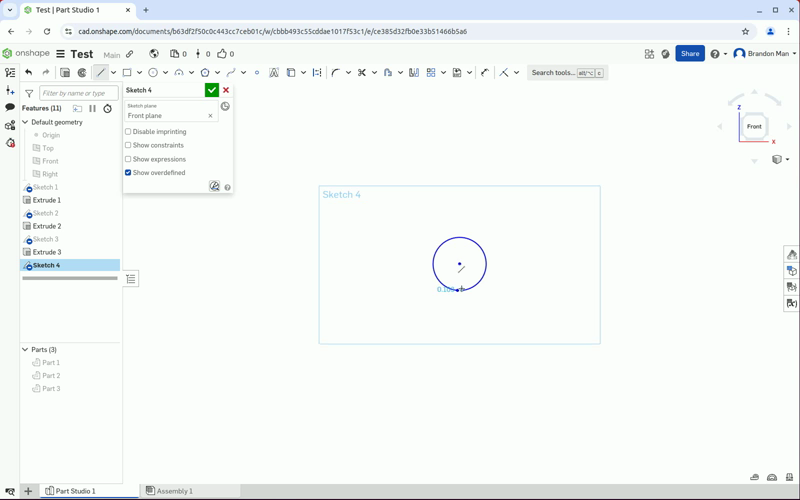
scroll(6)
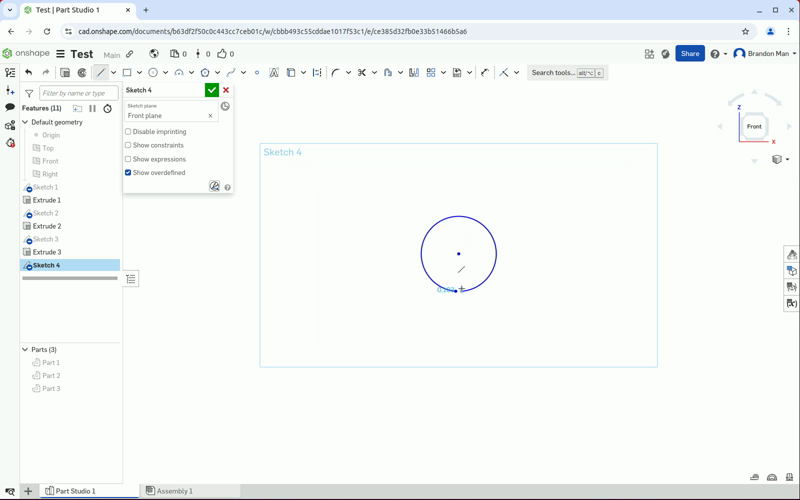
scroll(6)
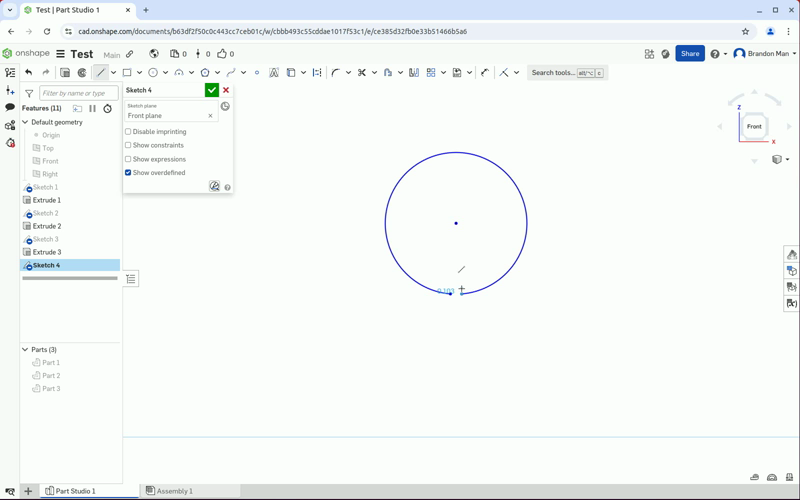
click(461, 288)
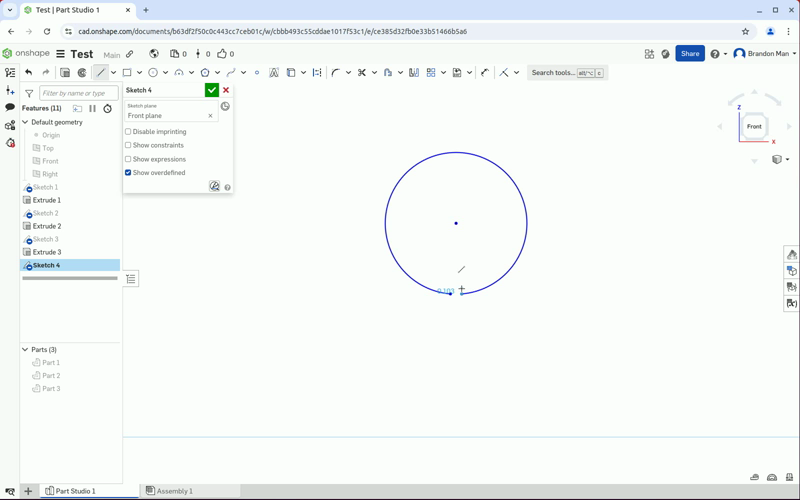
scroll(-6)
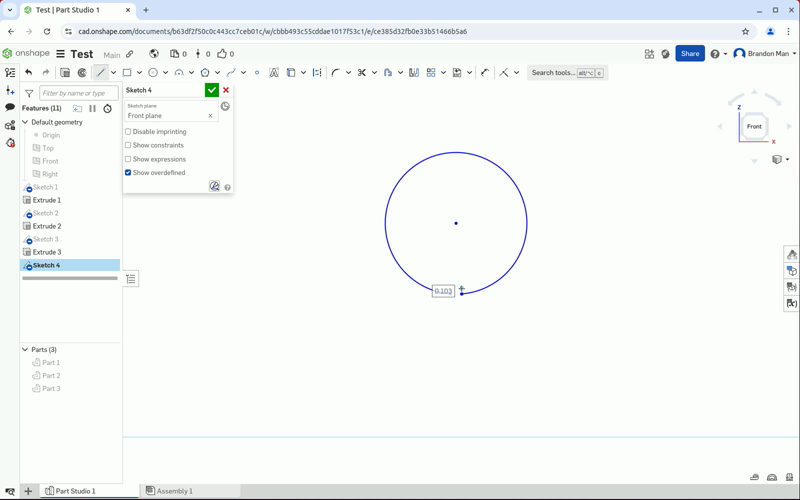
scroll(-6)
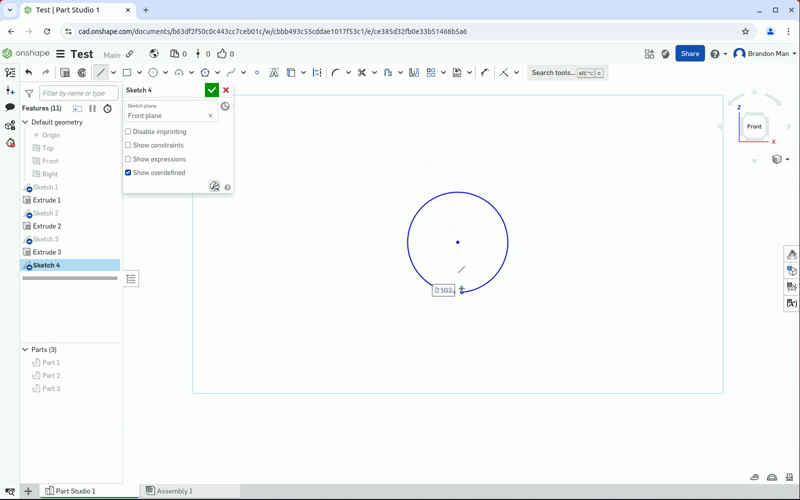
scroll(-6)
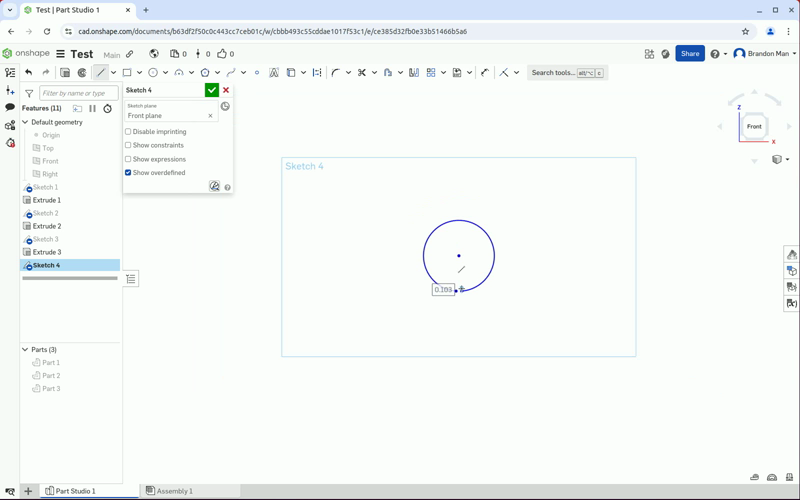
scroll(-6)
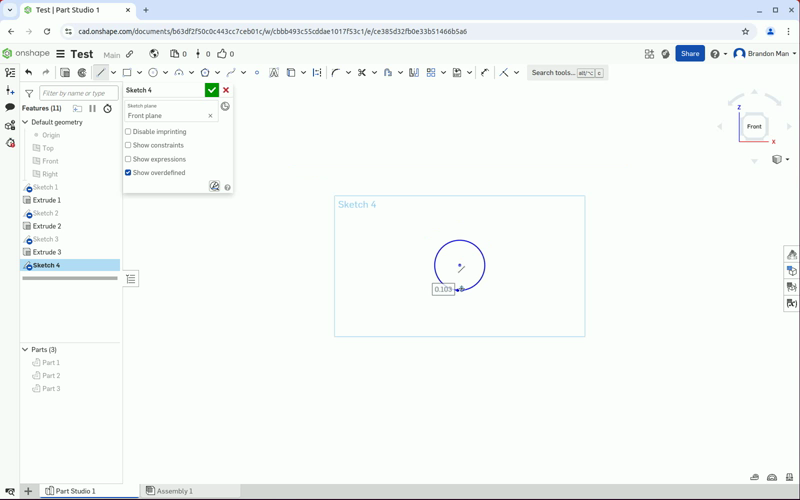
scroll(-6)
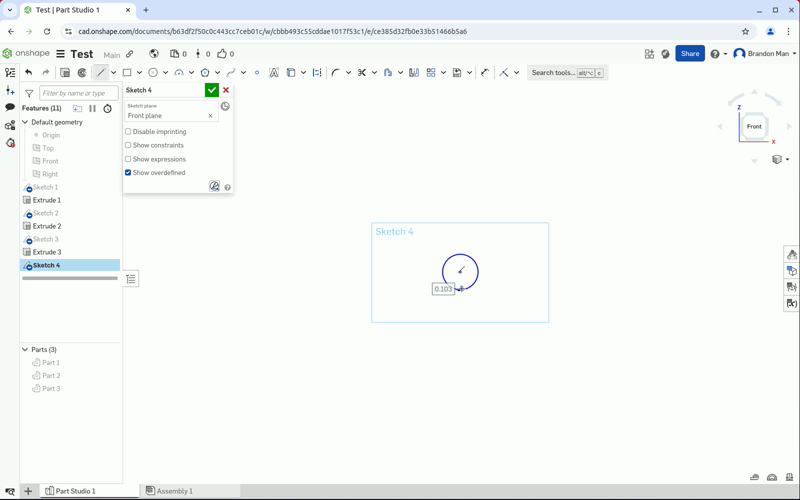
scroll(-6)
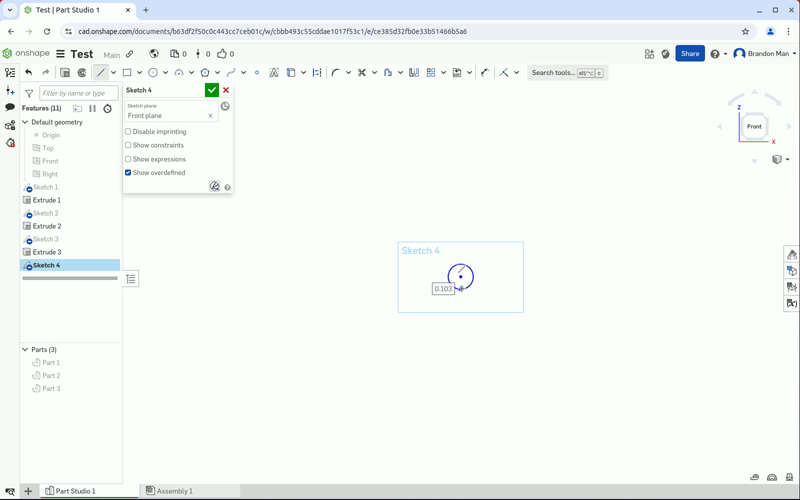
scroll(-6)
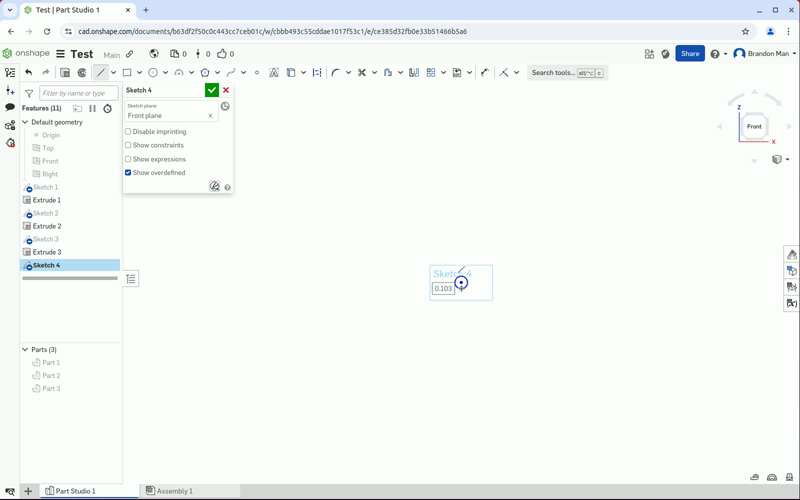
key_up(shift)
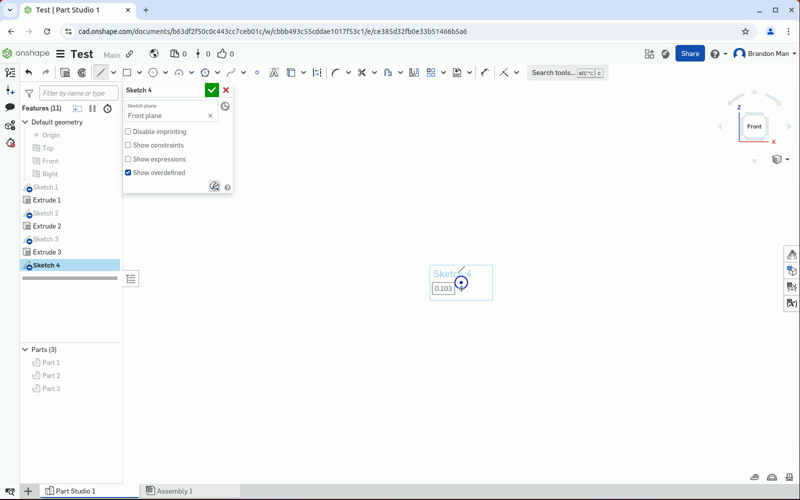
key(esc)
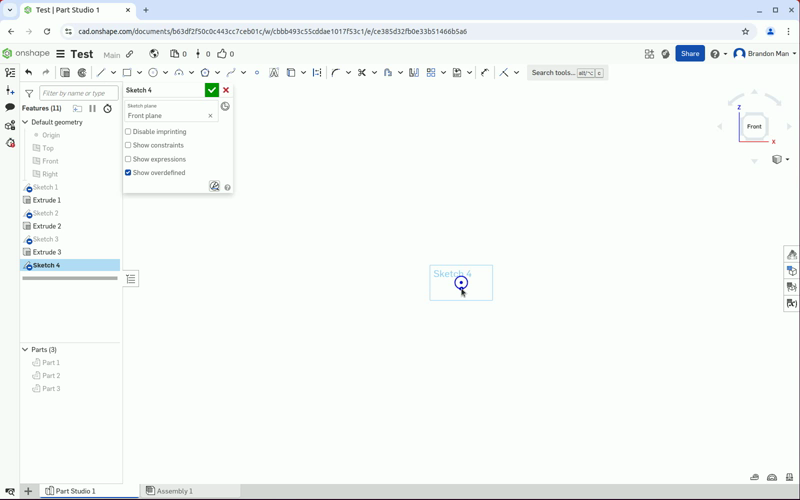
key(a)
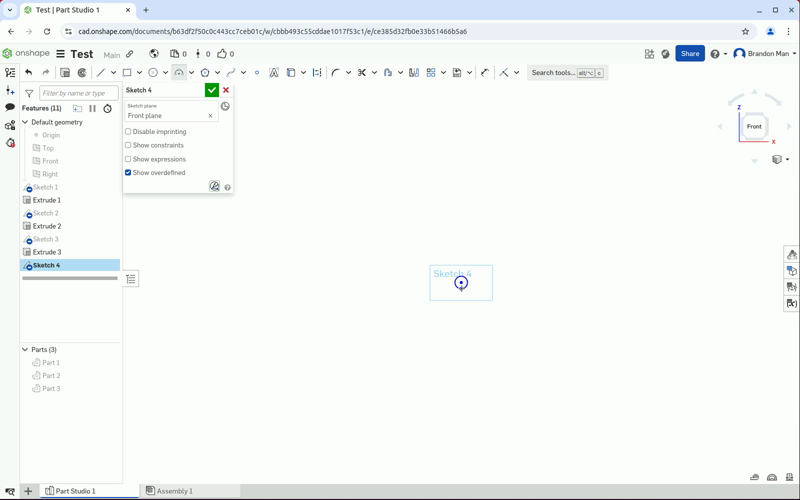
mouse_move(461, 288)
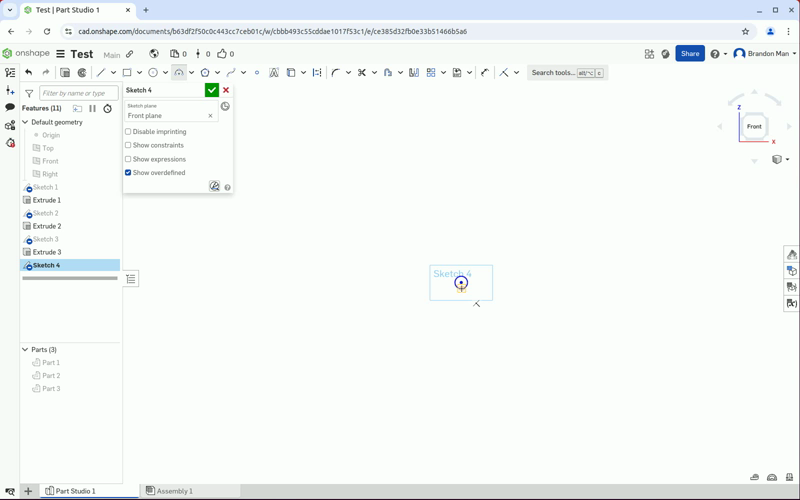
scroll(6)
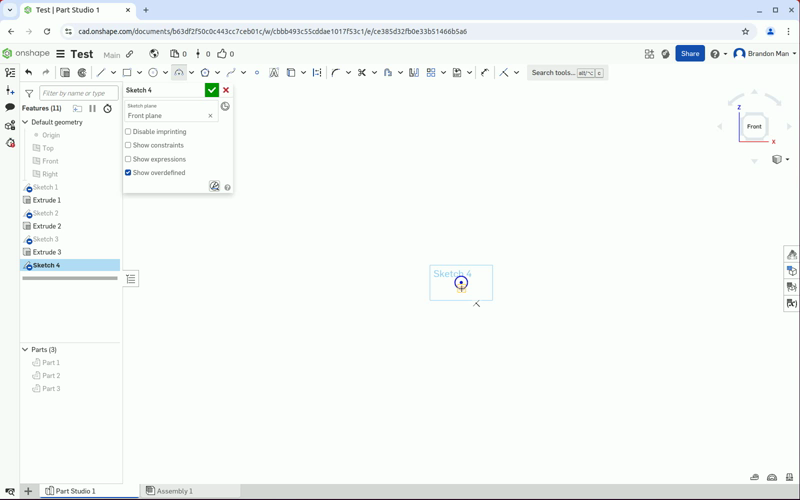
scroll(6)
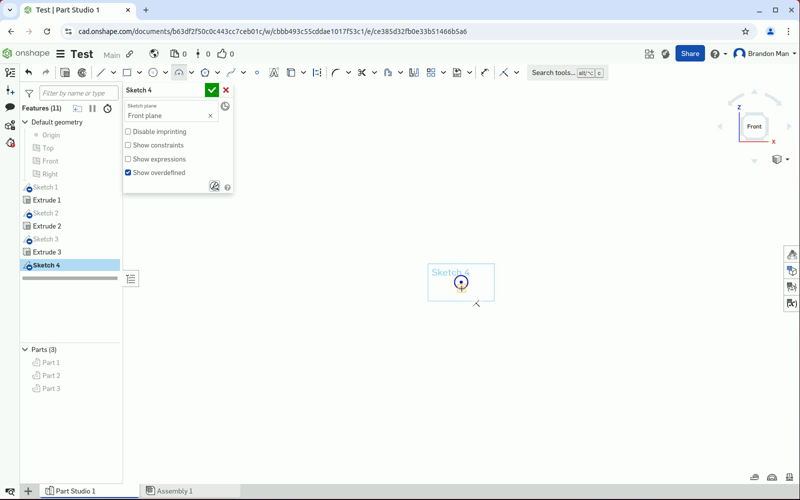
scroll(6)
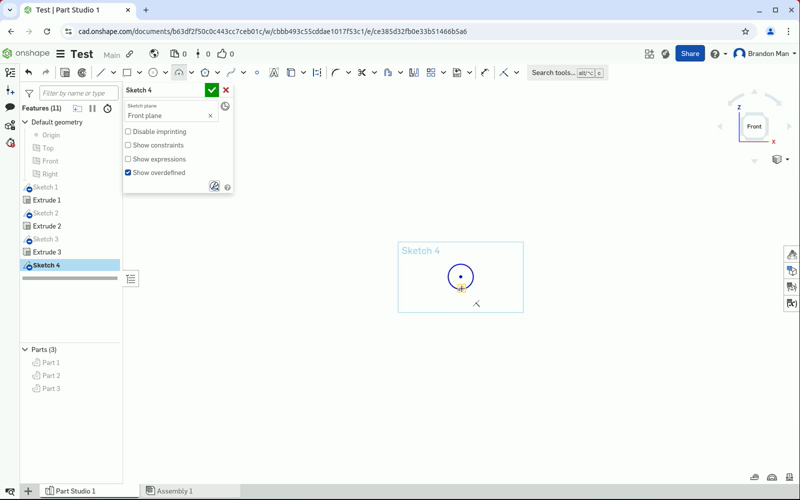
scroll(6)
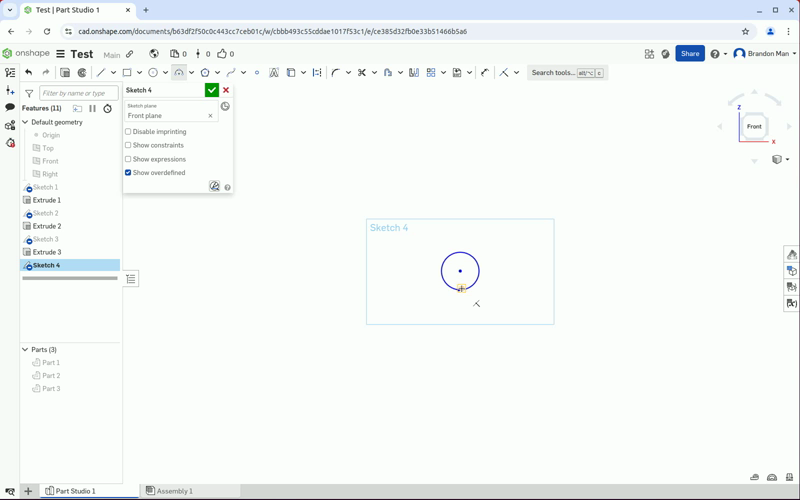
scroll(6)
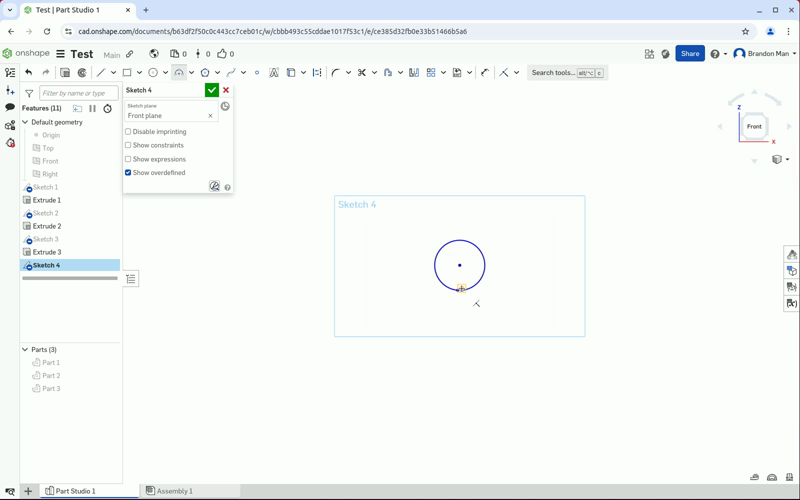
scroll(6)
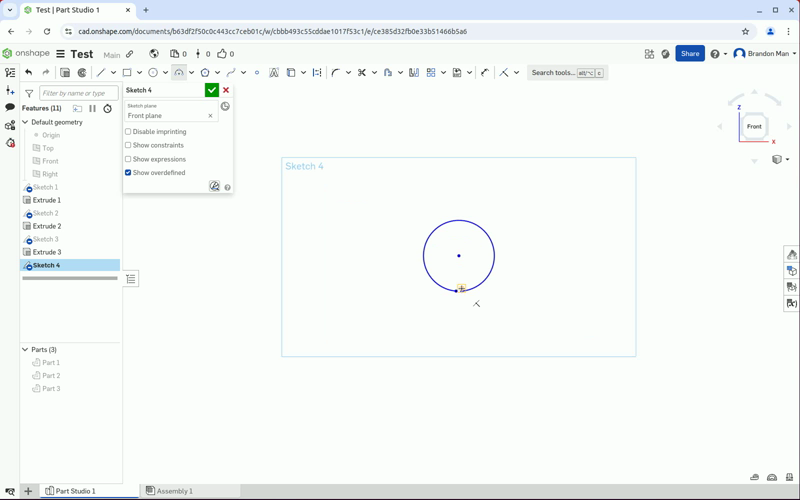
scroll(6)
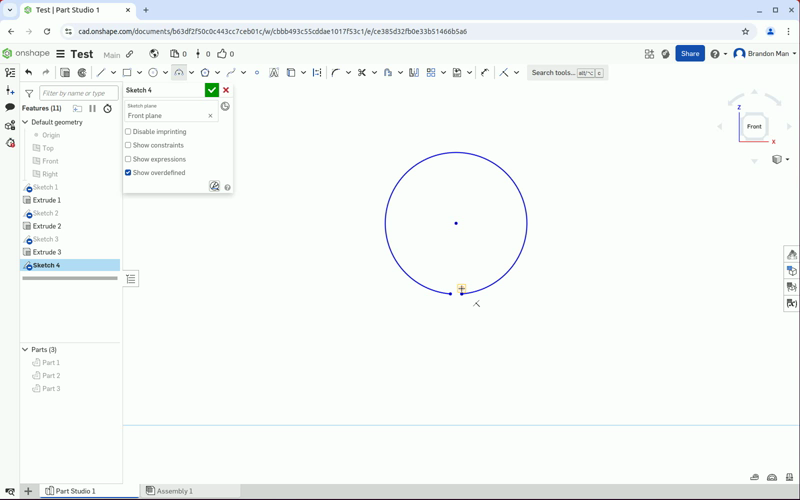
click(461, 288)
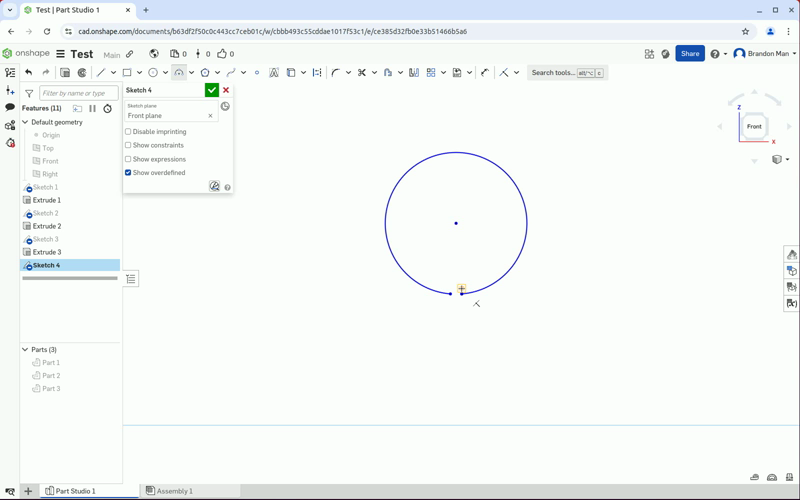
scroll(-6)
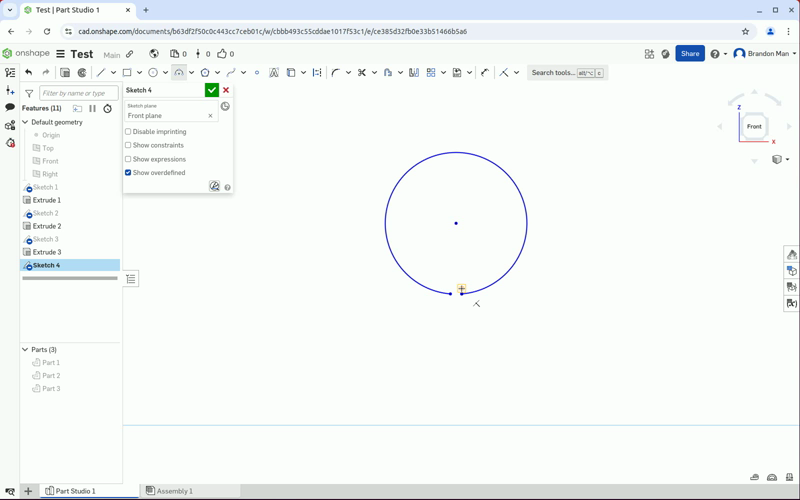
scroll(-6)
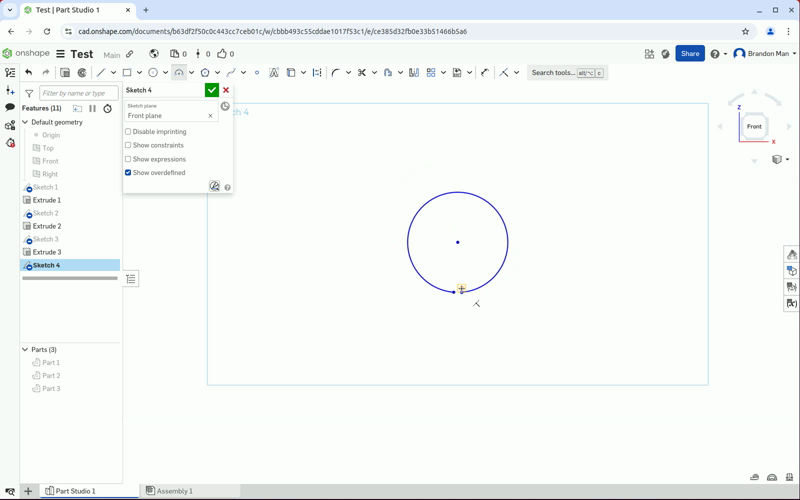
scroll(-6)
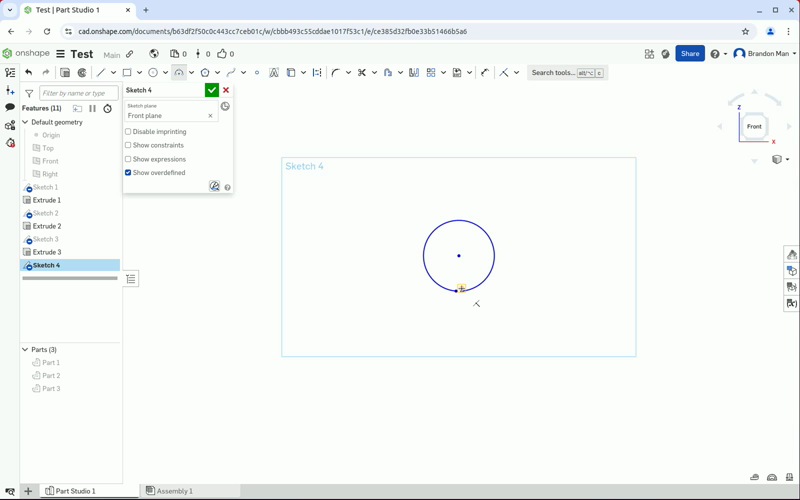
scroll(-6)
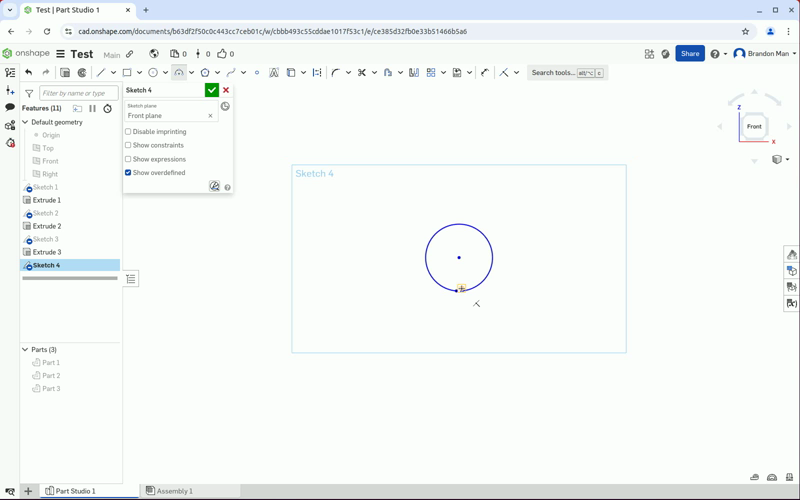
scroll(-6)
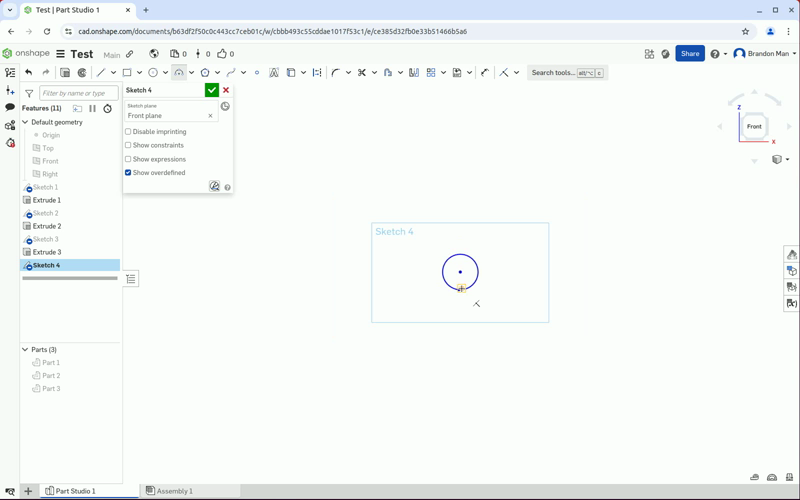
scroll(-6)
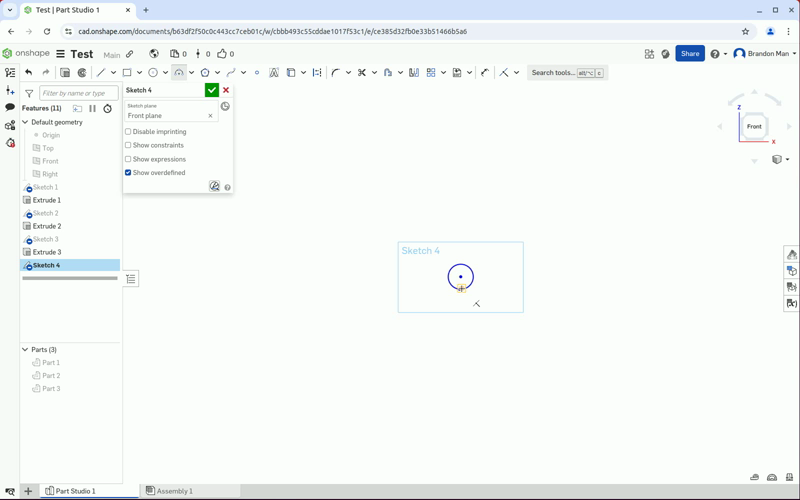
scroll(-6)
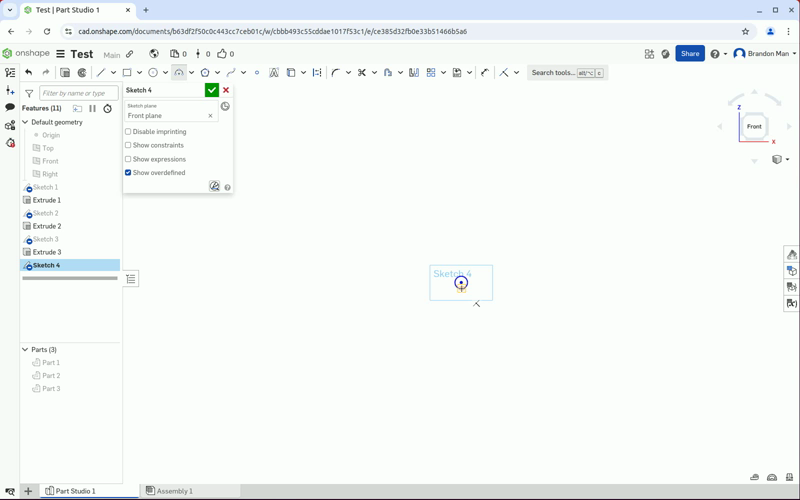
key_down(shift)
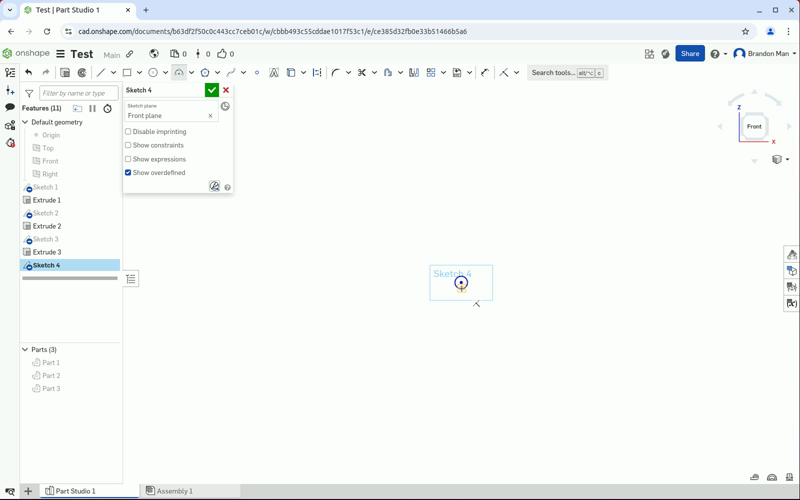
mouse_move(460, 288)
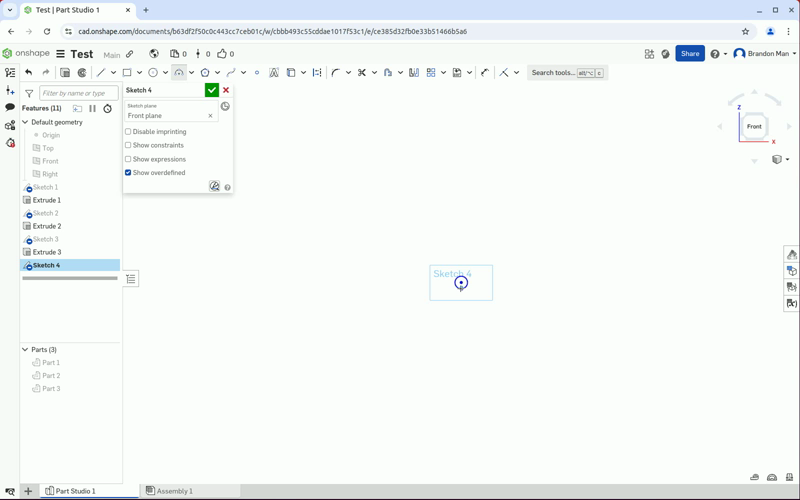
scroll(6)
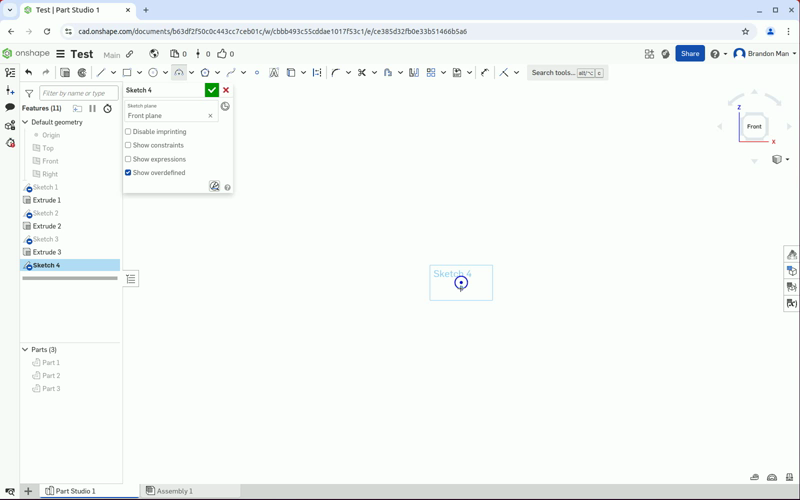
scroll(6)
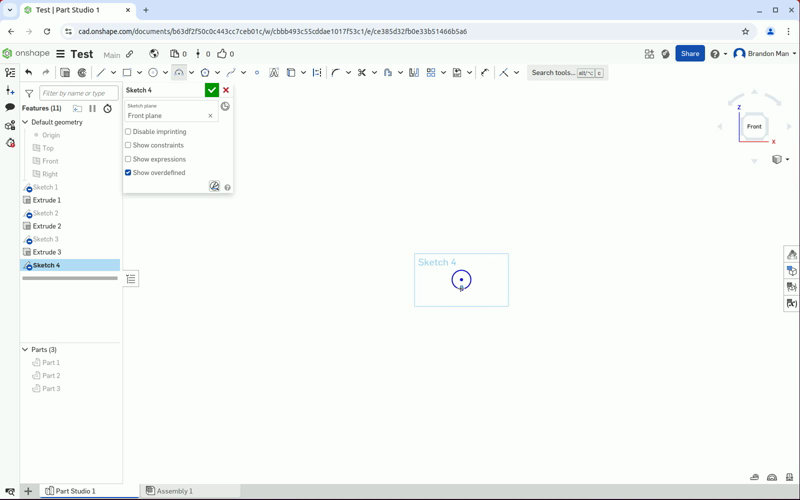
scroll(6)
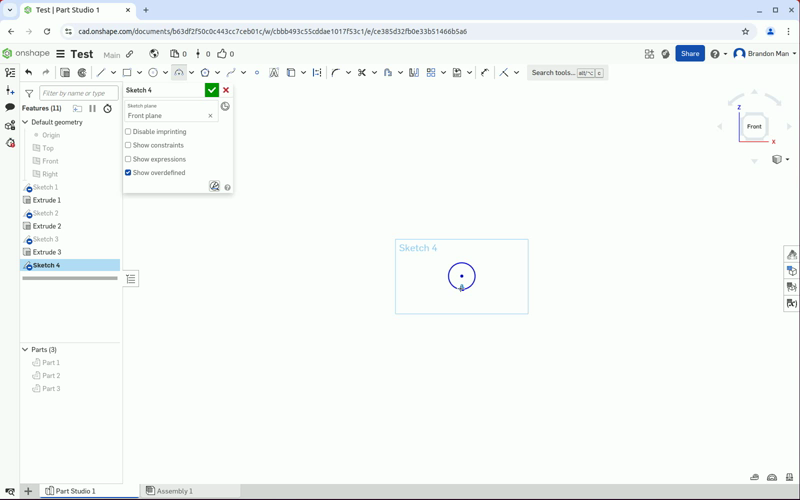
scroll(6)
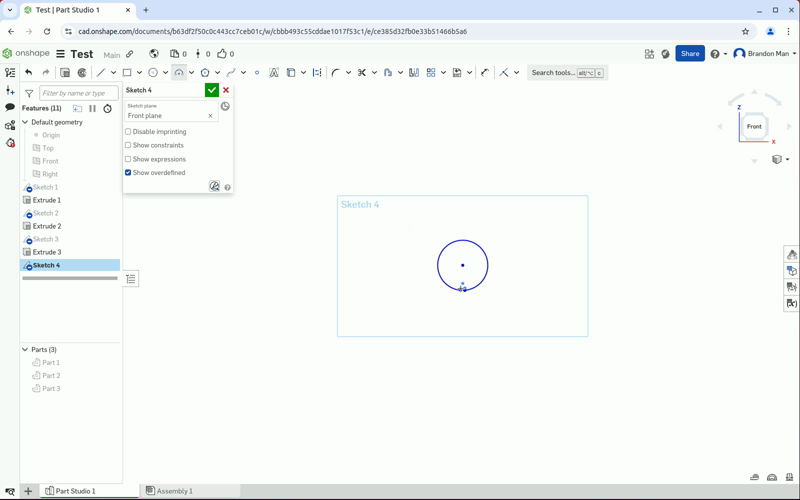
scroll(6)
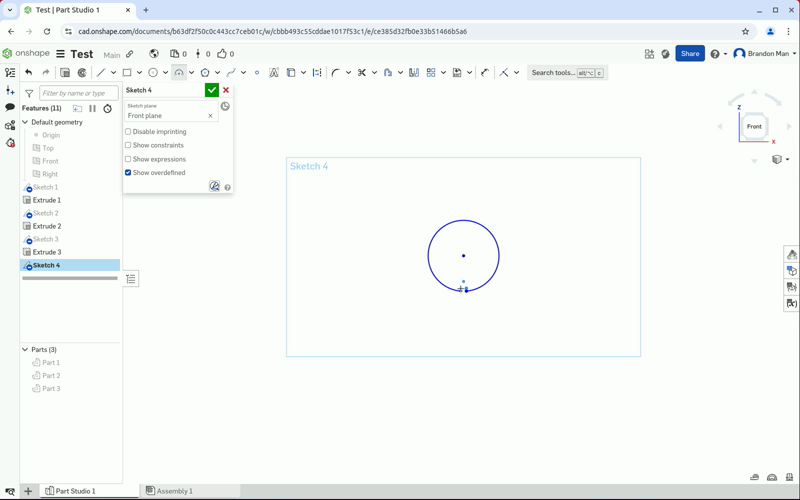
scroll(6)
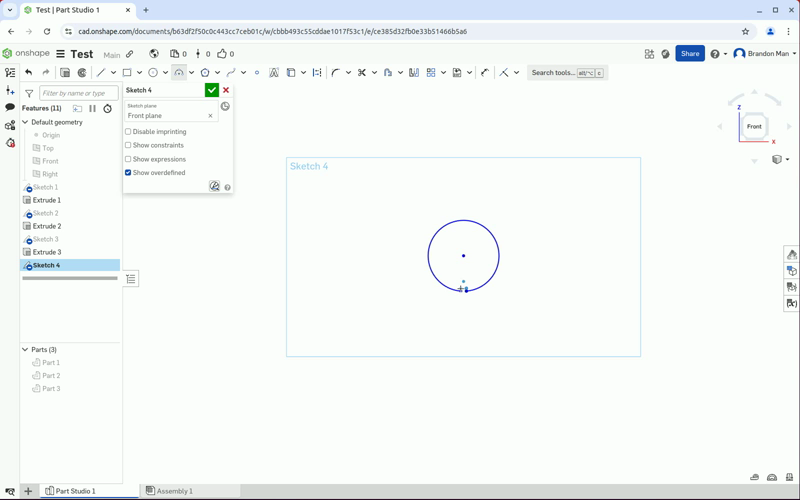
scroll(6)
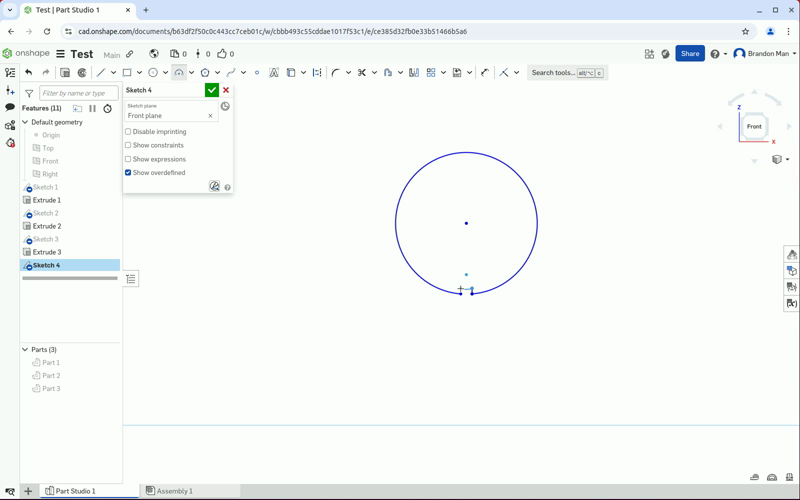
click(460, 288)
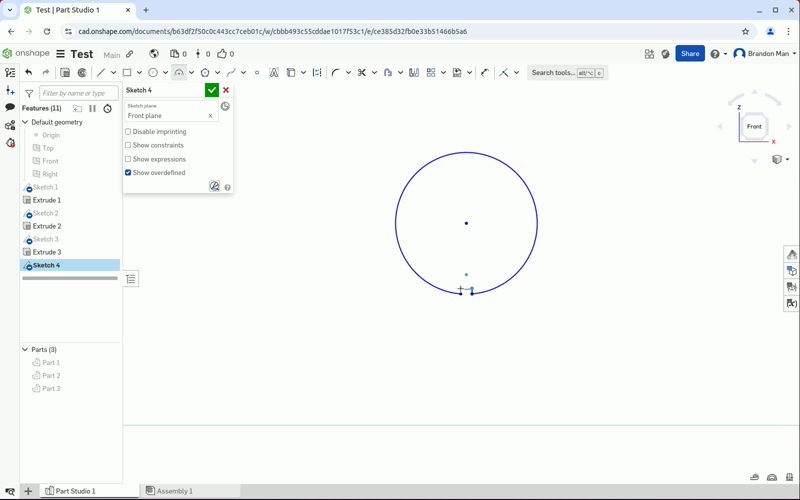
scroll(-6)
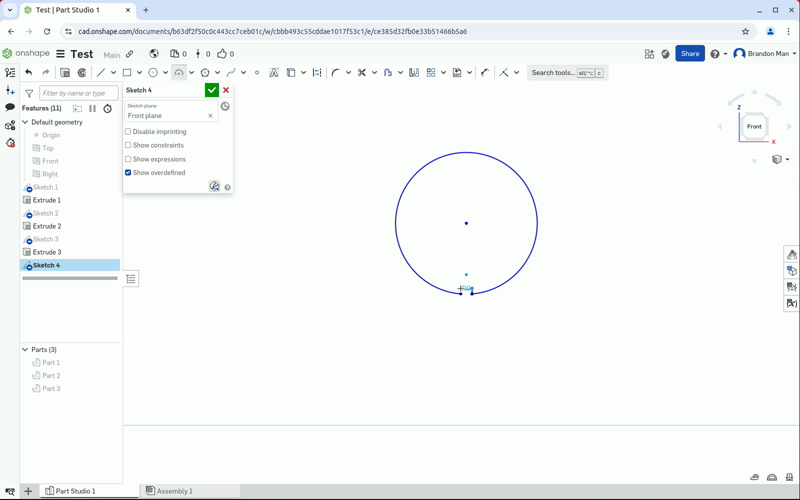
scroll(-6)
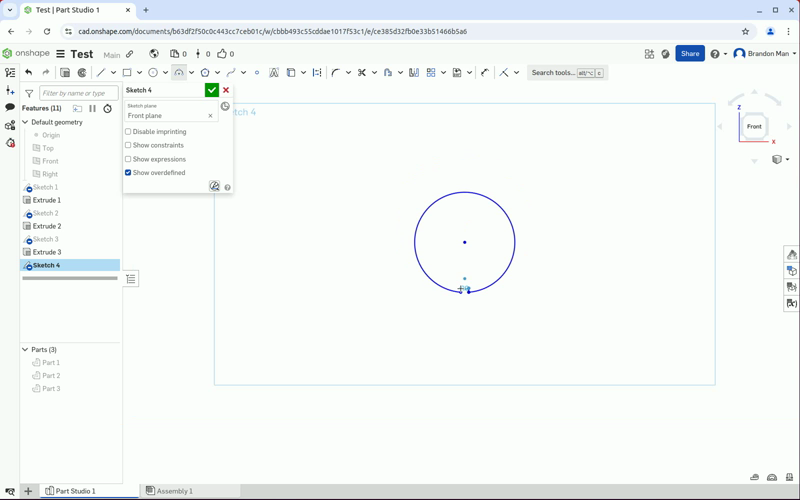
scroll(-6)
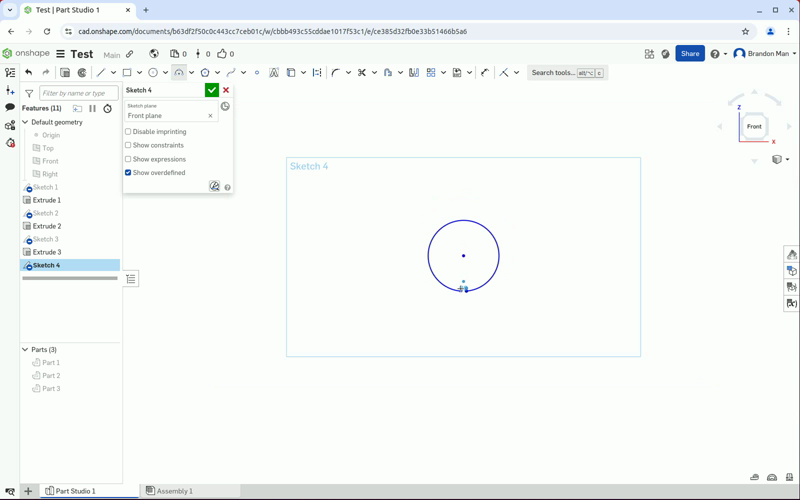
scroll(-6)
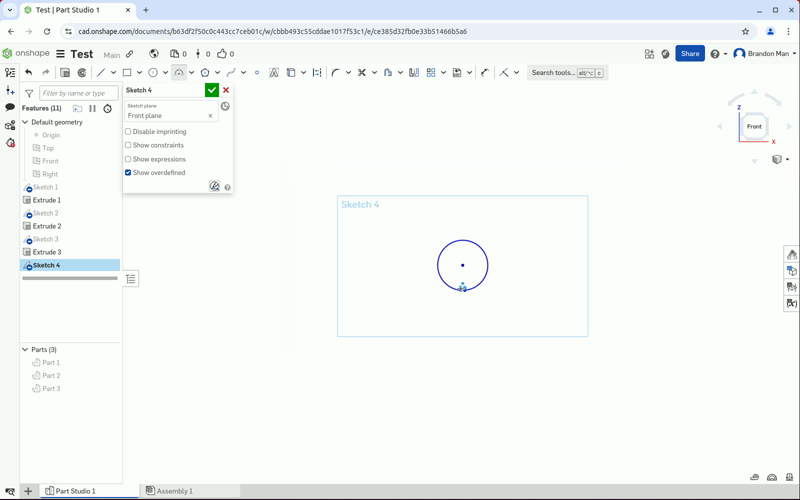
scroll(-6)
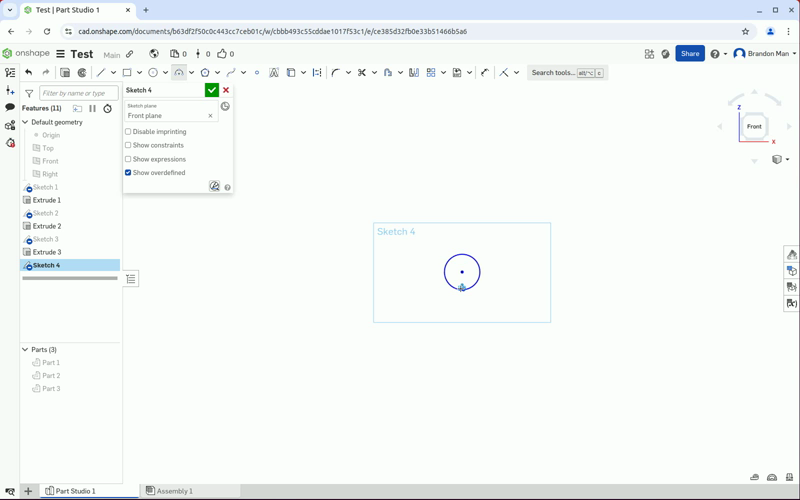
scroll(-6)
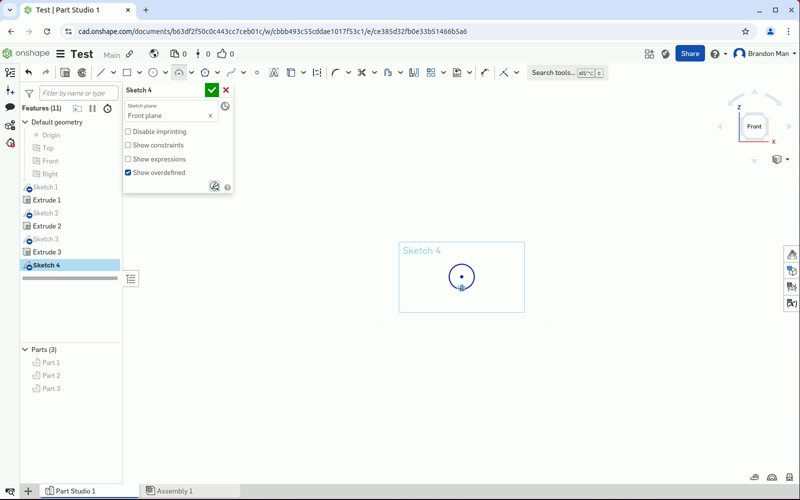
scroll(-6)
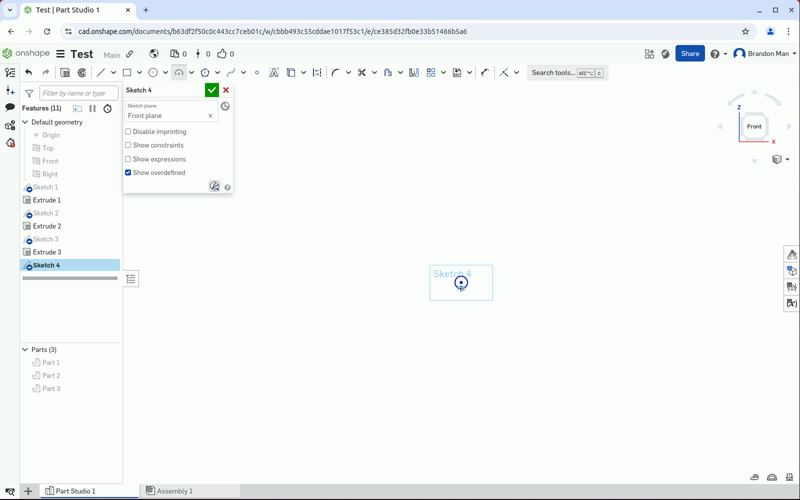
mouse_move(461, 277)
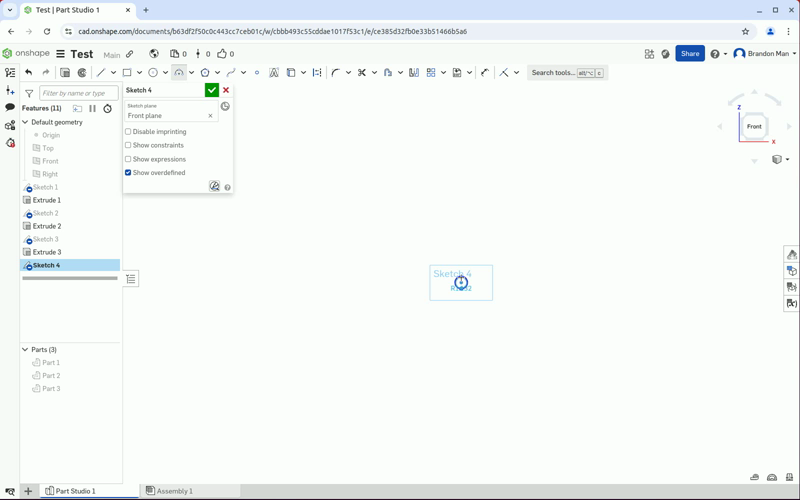
scroll(6)
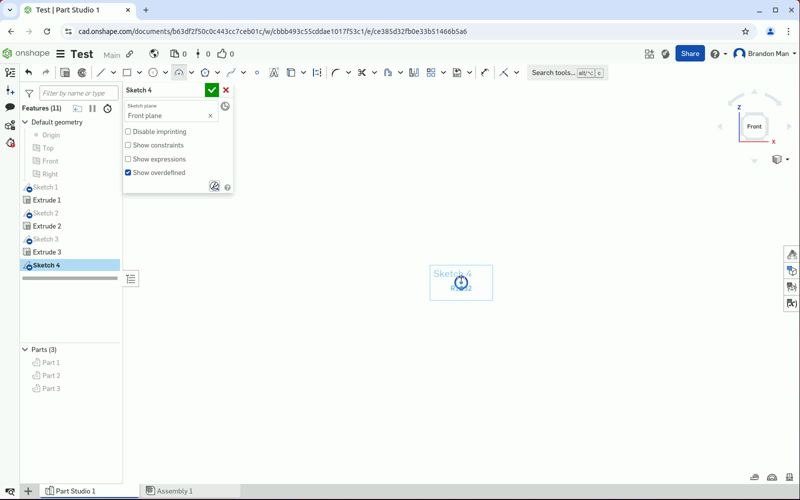
scroll(6)
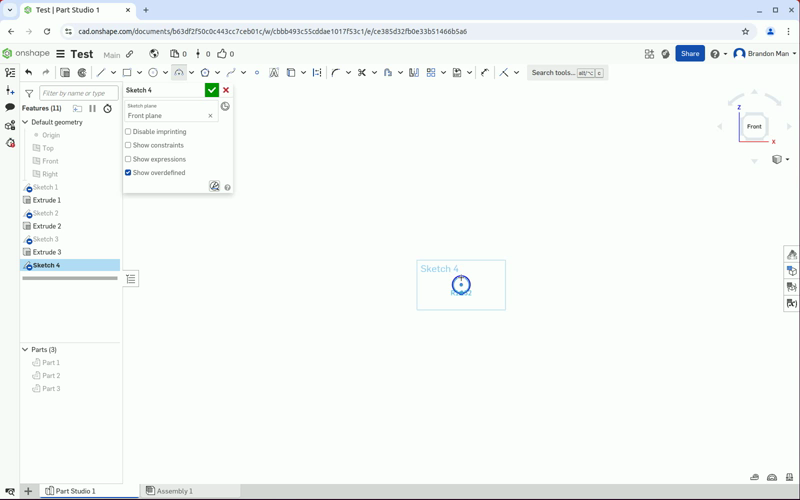
scroll(6)
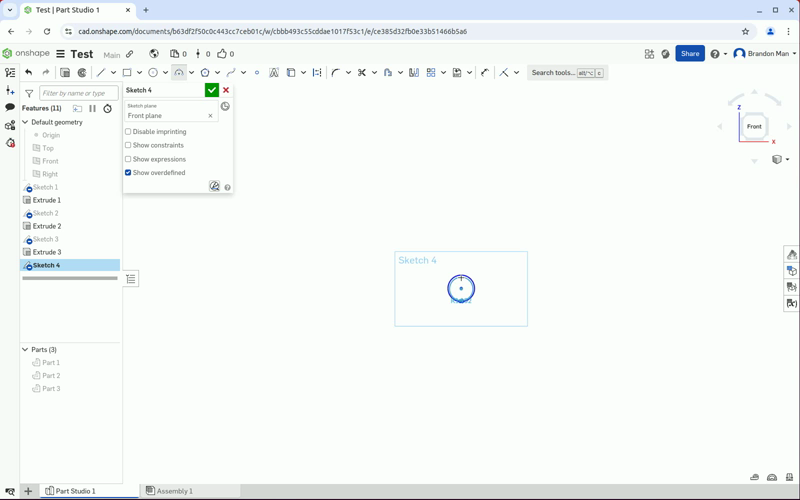
scroll(6)
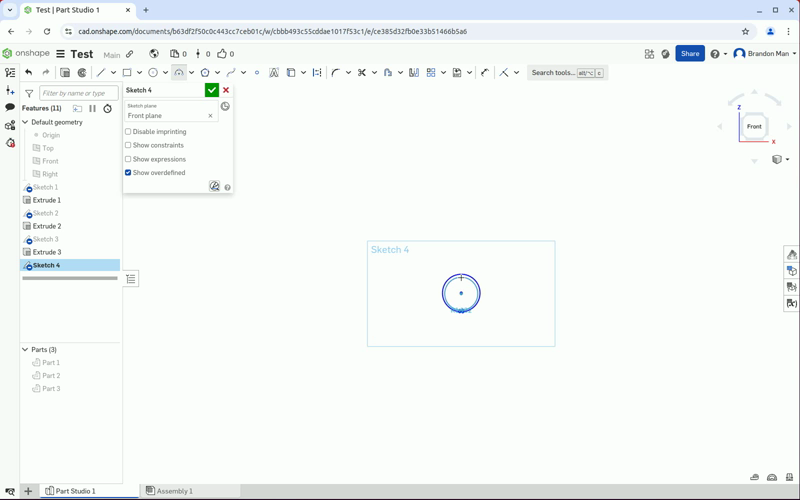
scroll(6)
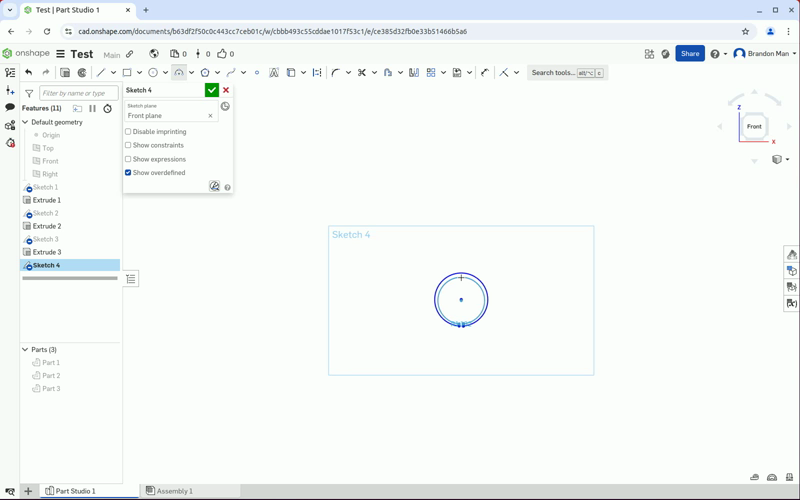
scroll(6)
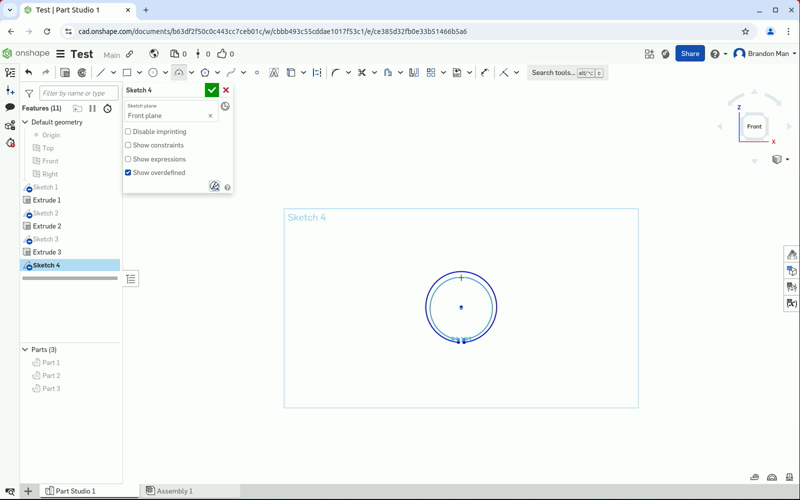
scroll(6)
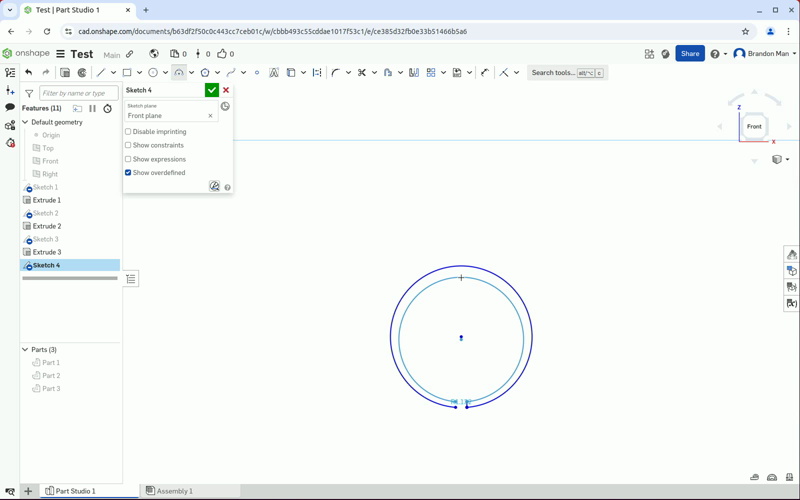
click(461, 277)
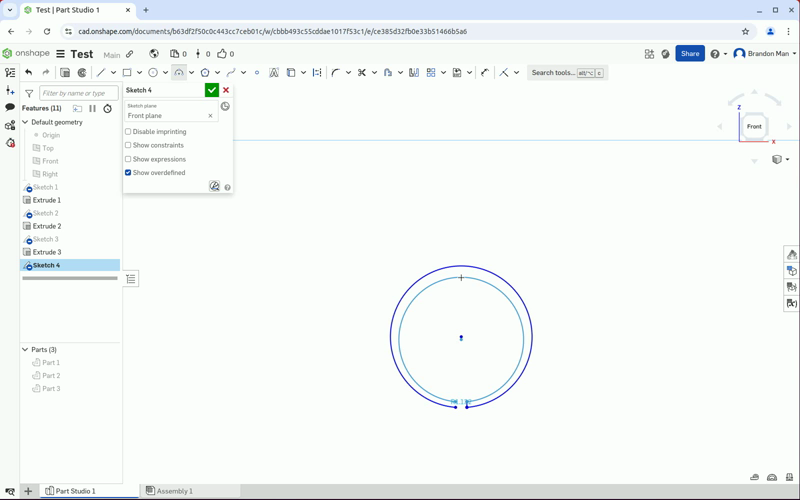
scroll(-6)
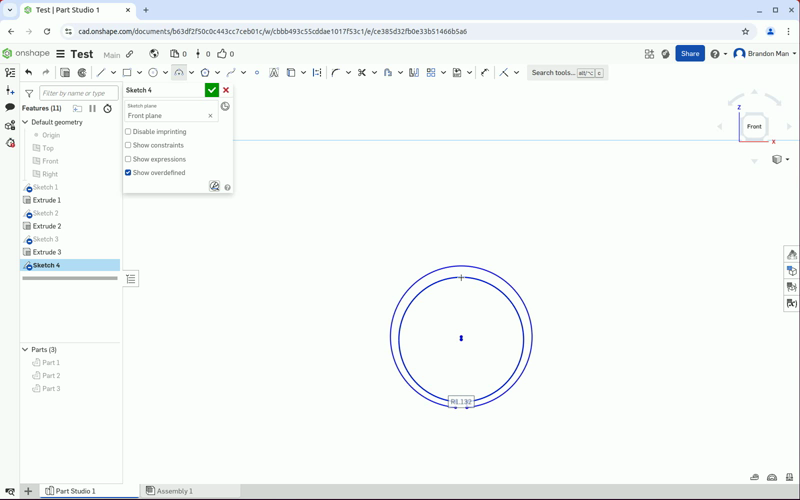
scroll(-6)
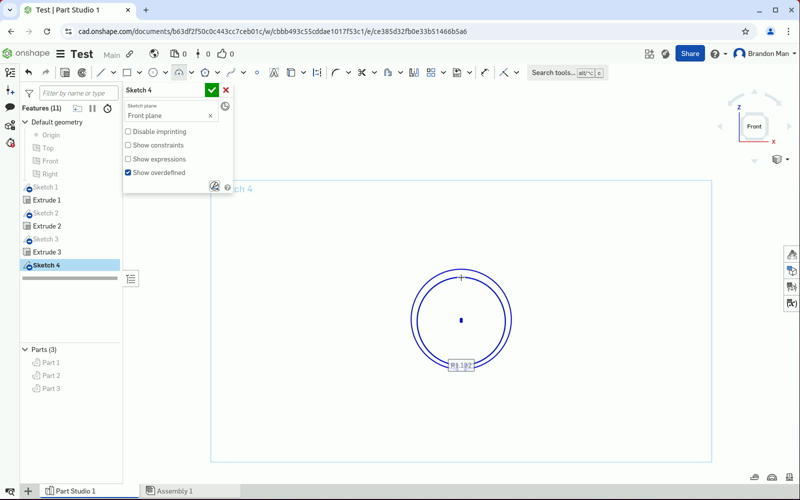
scroll(-6)
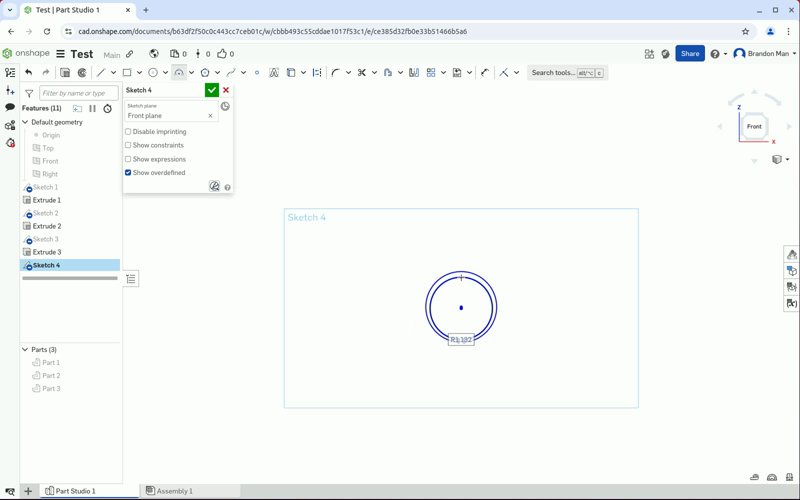
scroll(-6)
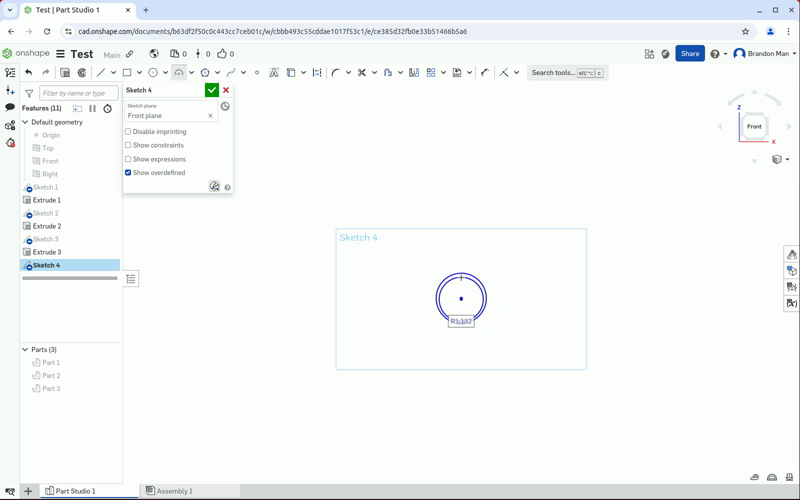
scroll(-6)
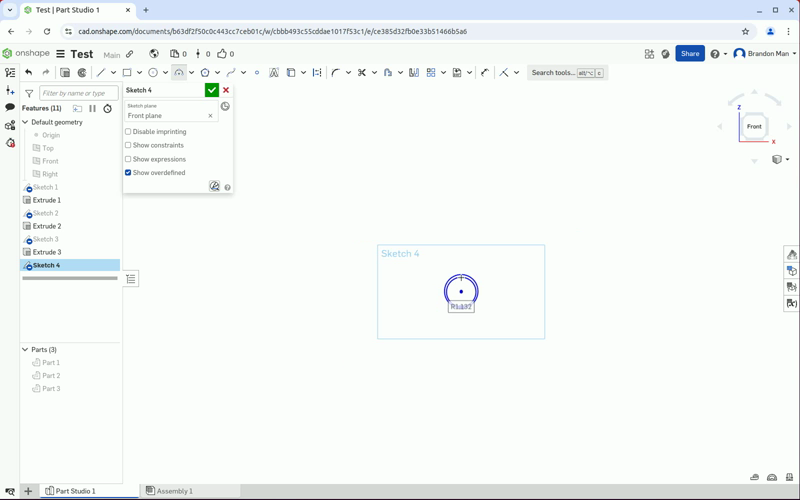
scroll(-6)
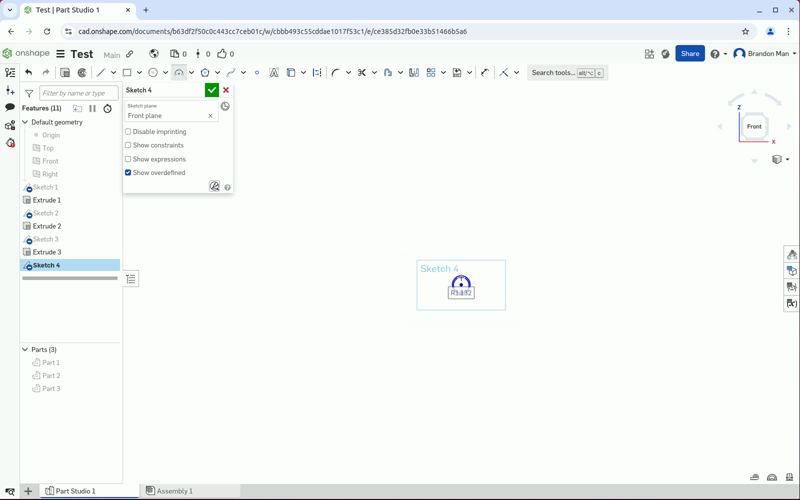
scroll(-6)
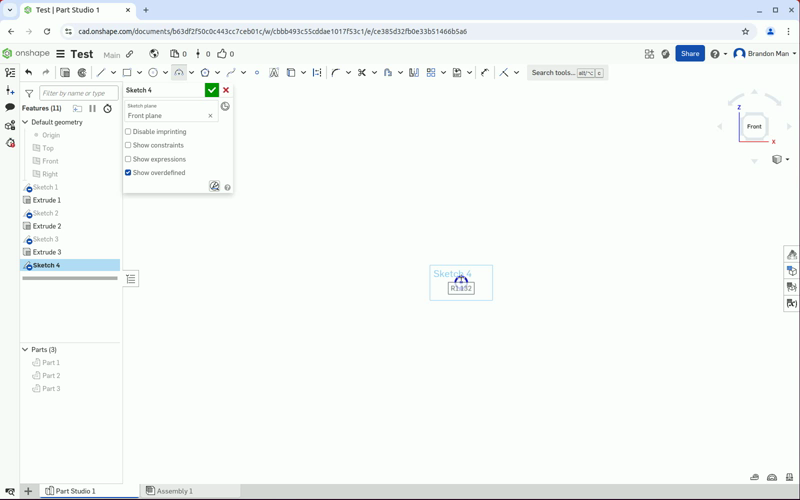
key_up(shift)
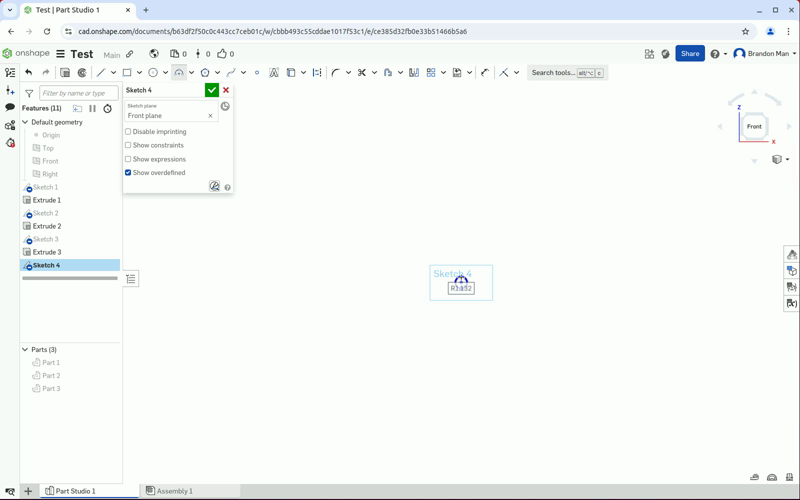
key(esc)
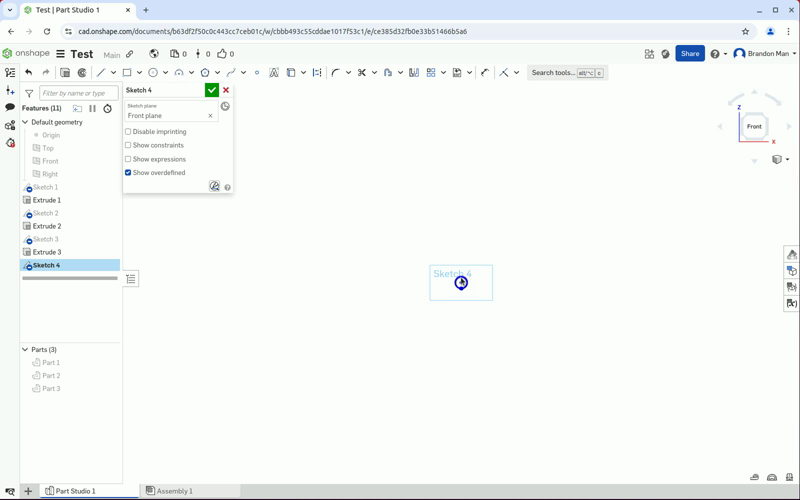
key(l)
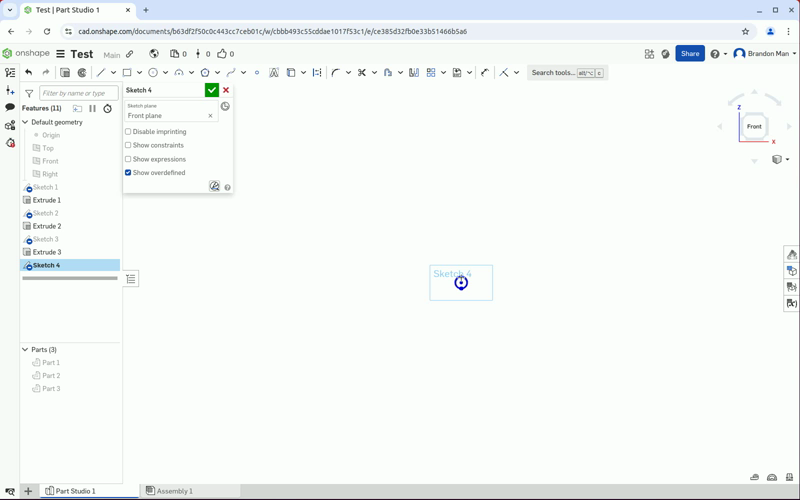
mouse_move(460, 288)
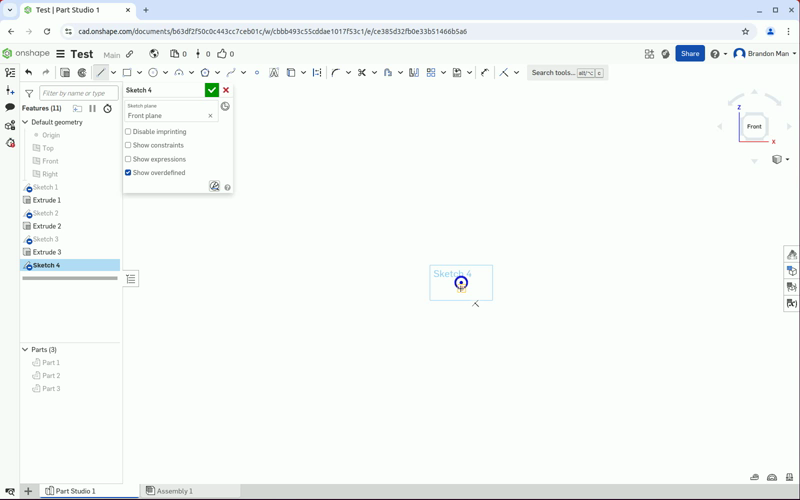
scroll(6)
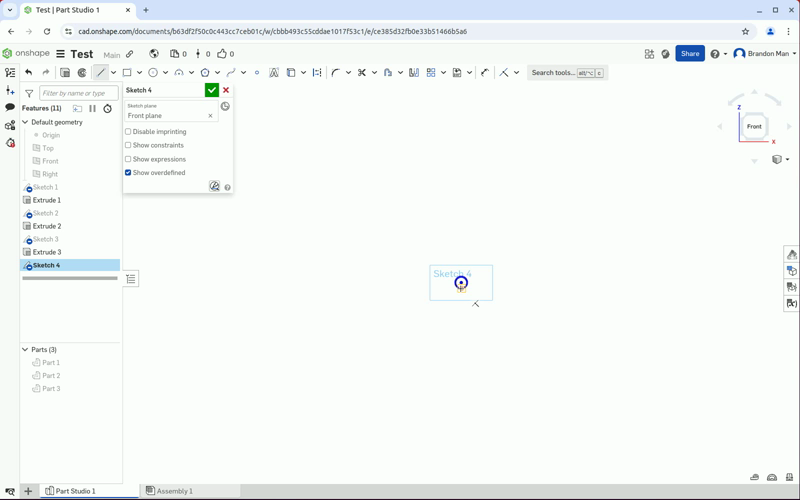
scroll(6)
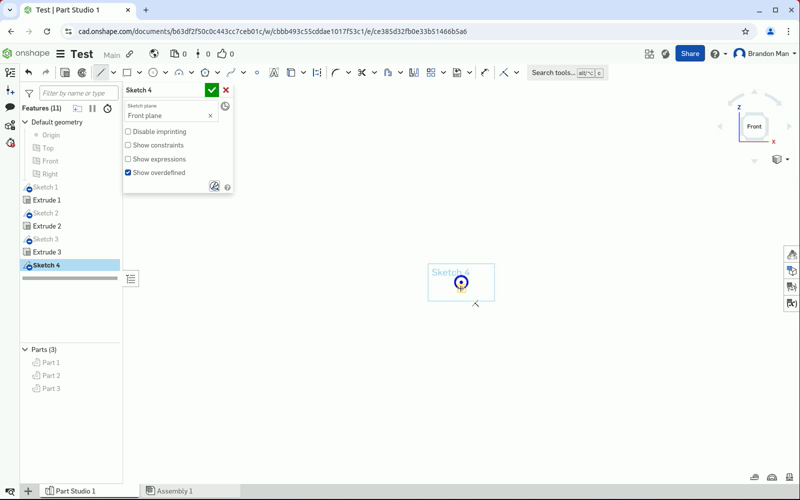
scroll(6)
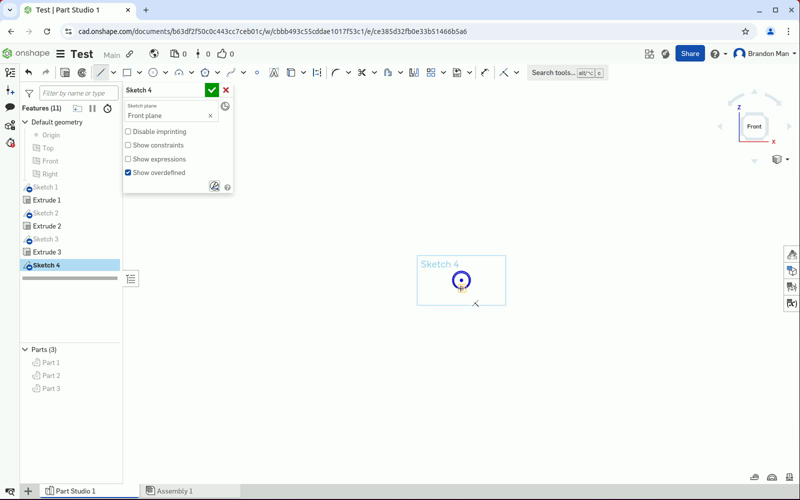
scroll(6)
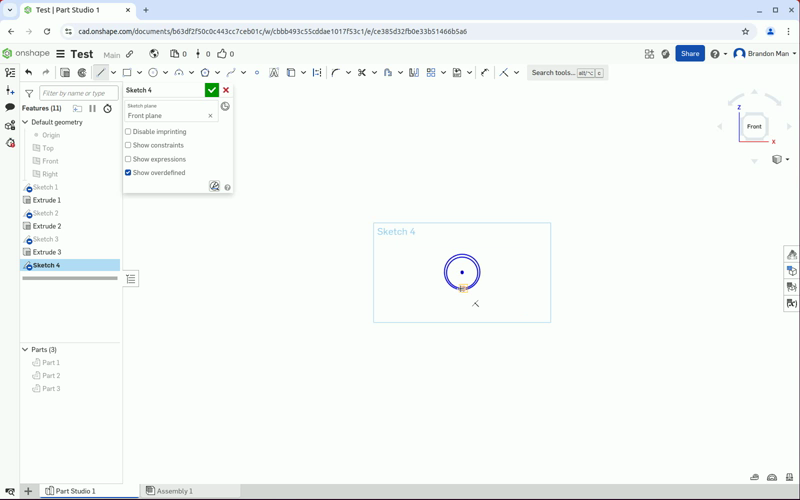
scroll(6)
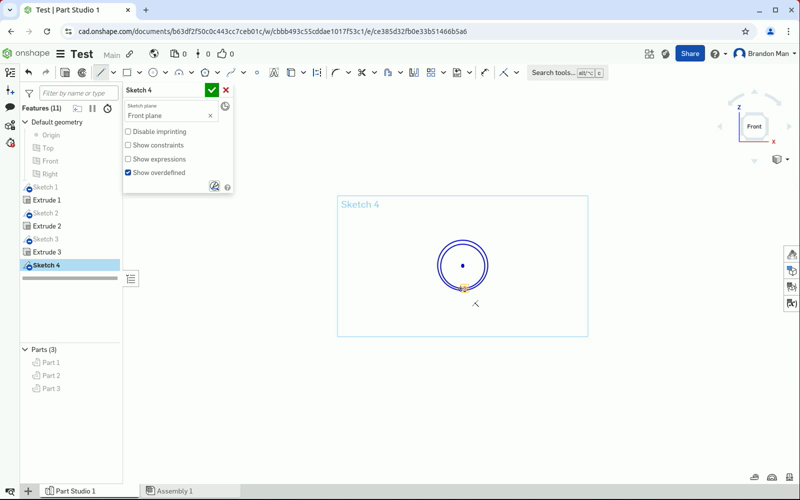
scroll(6)
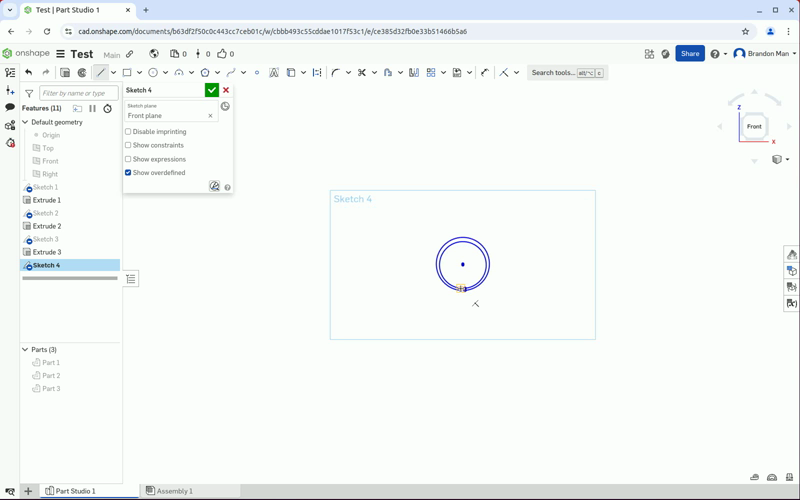
scroll(6)
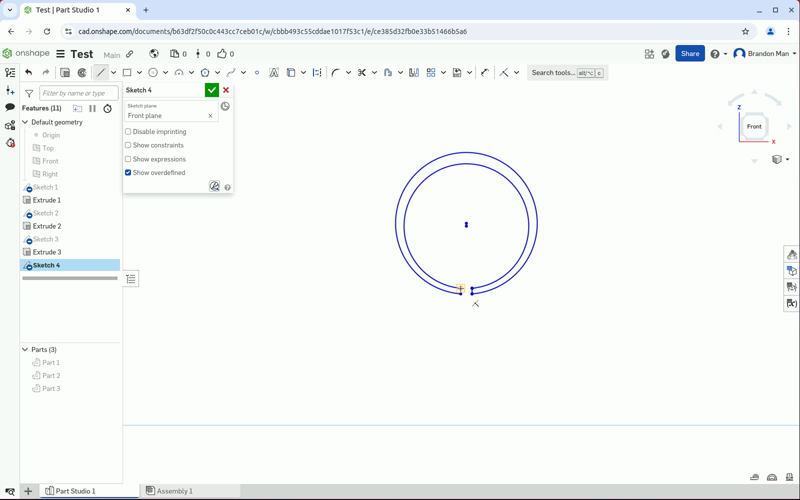
click(460, 288)
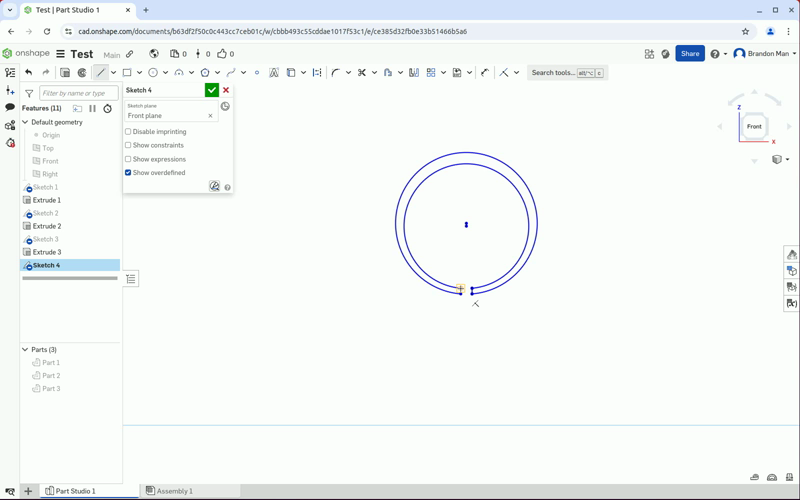
scroll(-6)
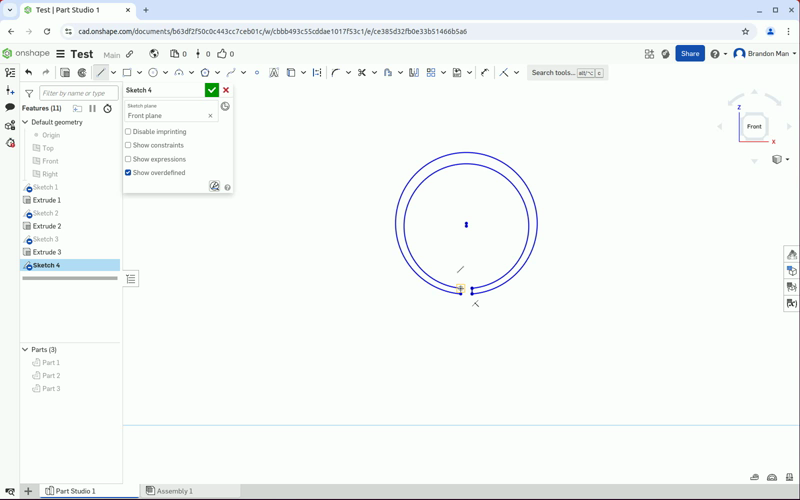
scroll(-6)
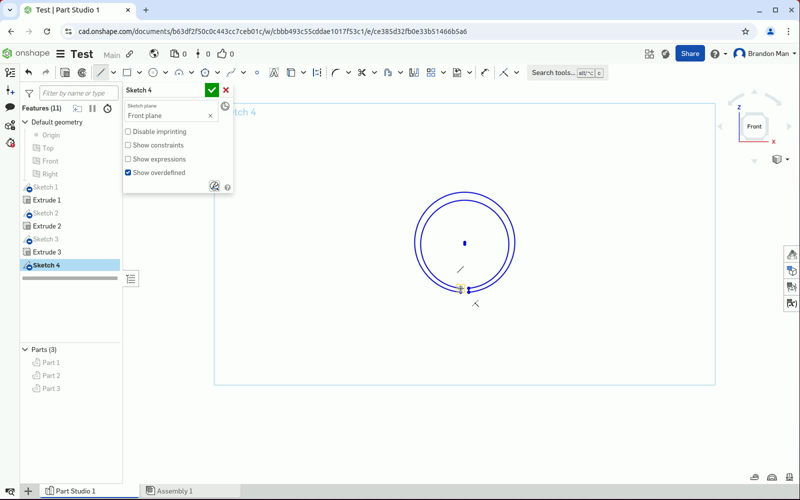
scroll(-6)
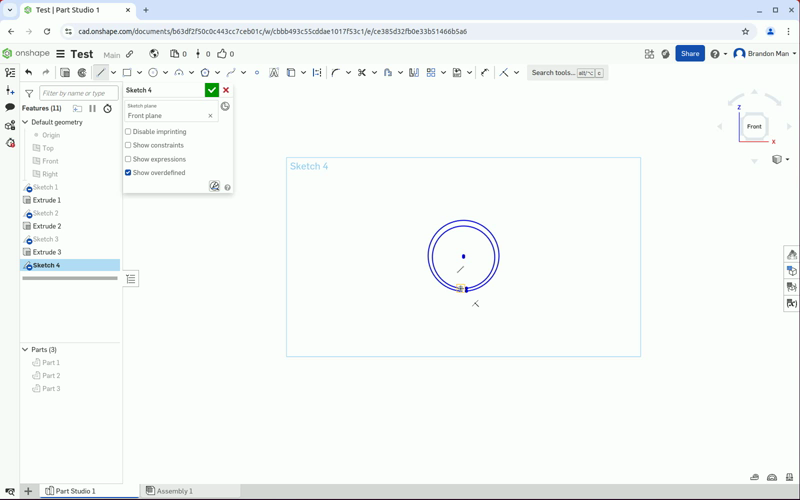
scroll(-6)
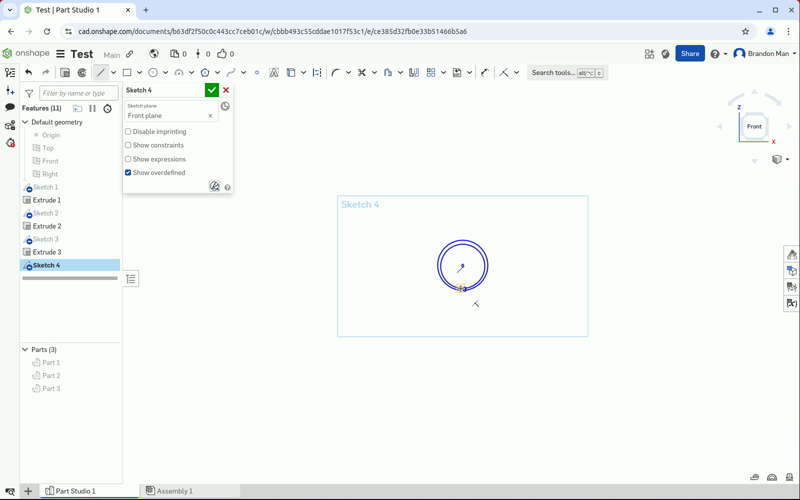
scroll(-6)
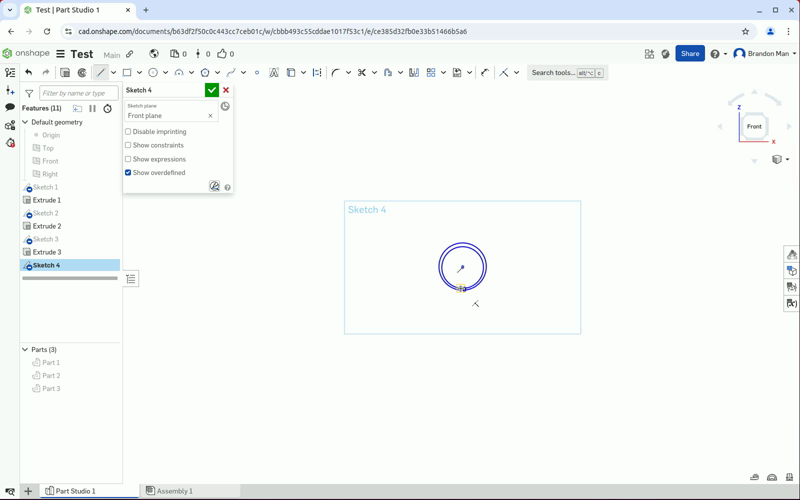
scroll(-6)
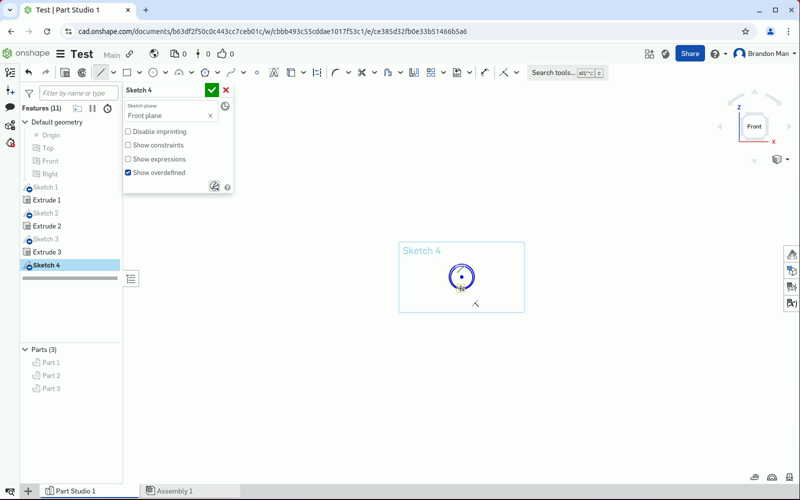
scroll(-6)
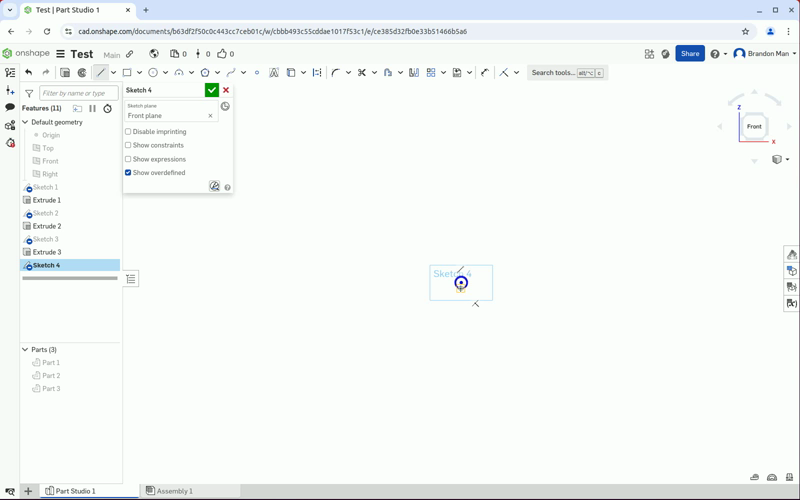
mouse_move(490, 288)
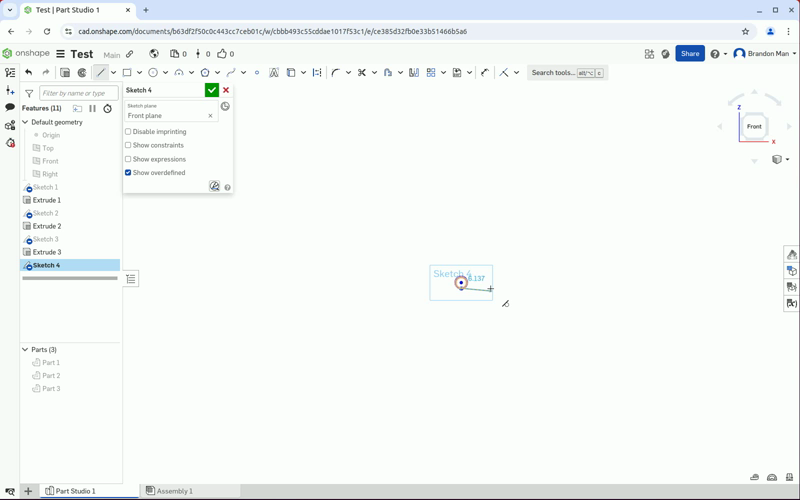
key_down(shift)
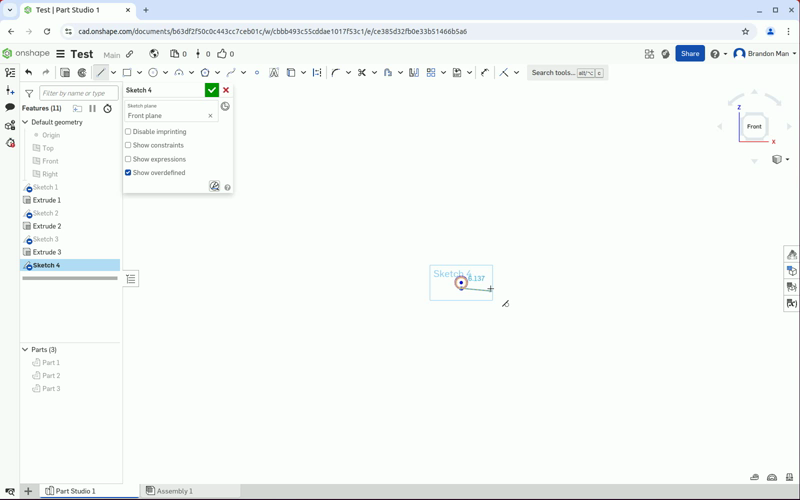
mouse_move(460, 288)
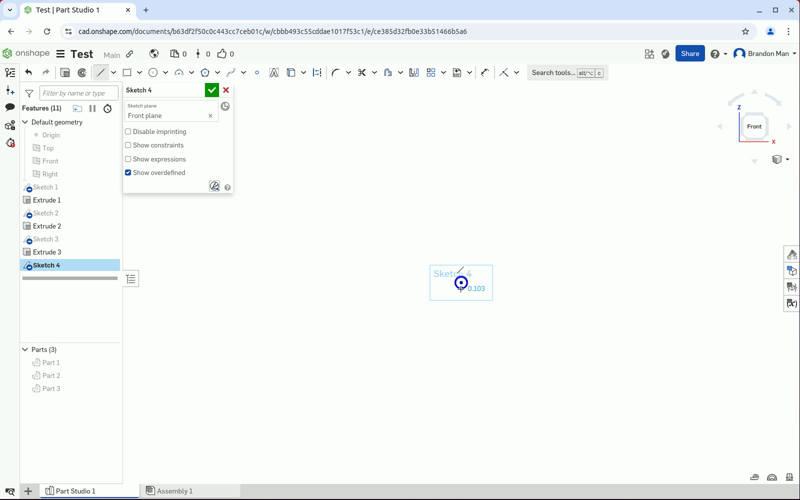
scroll(6)
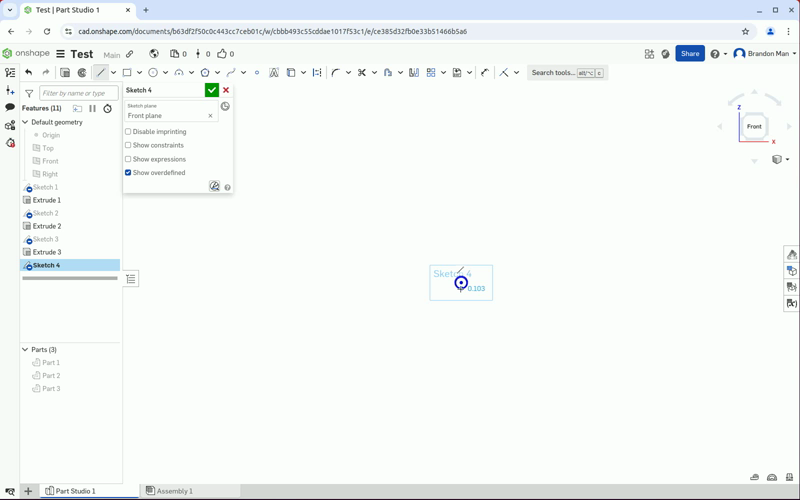
scroll(6)
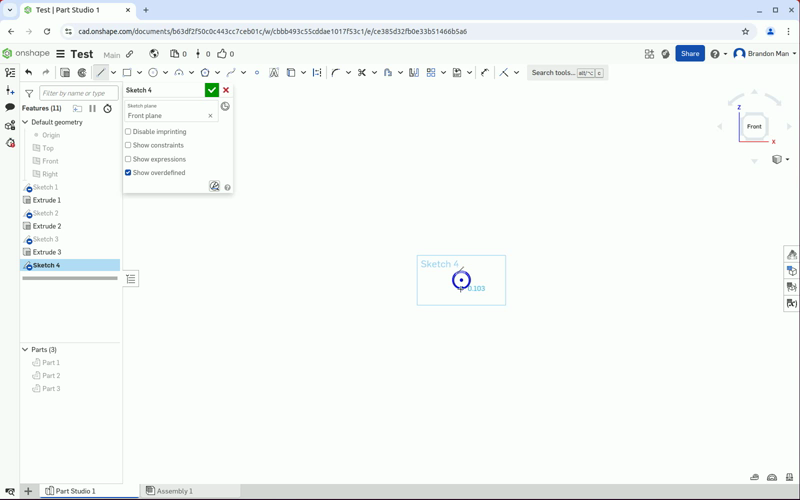
scroll(6)
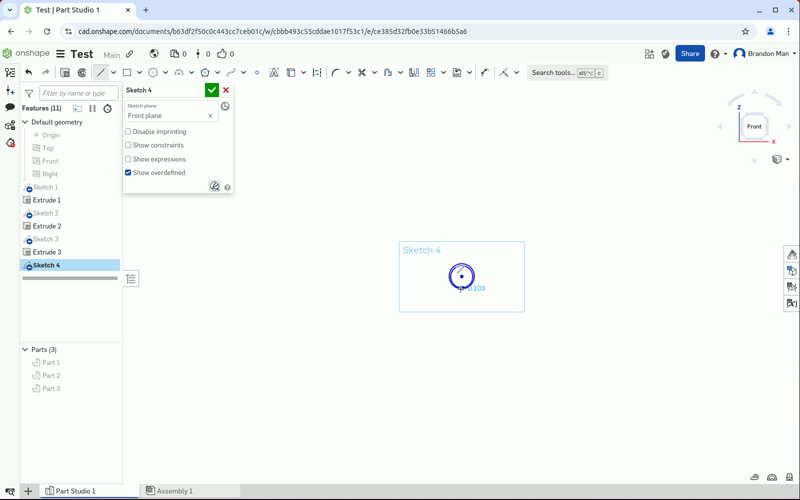
scroll(6)
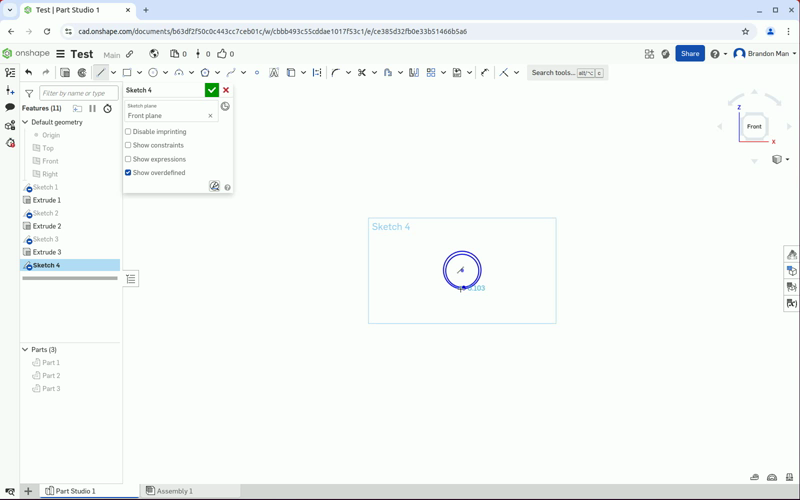
scroll(6)
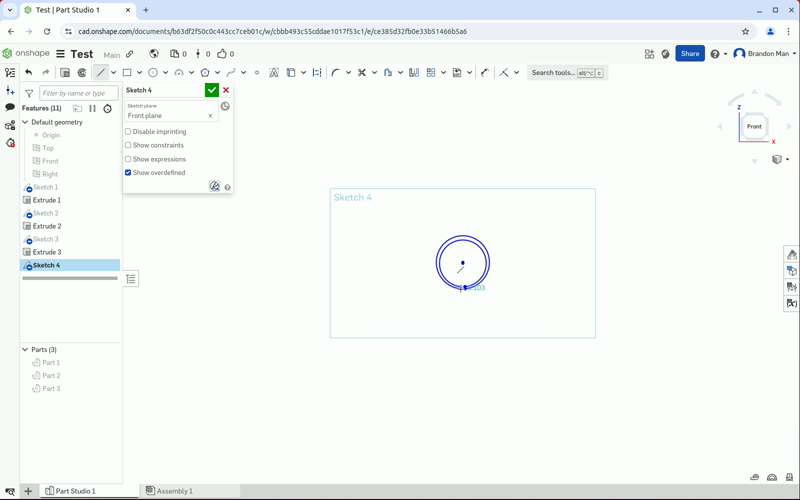
scroll(6)
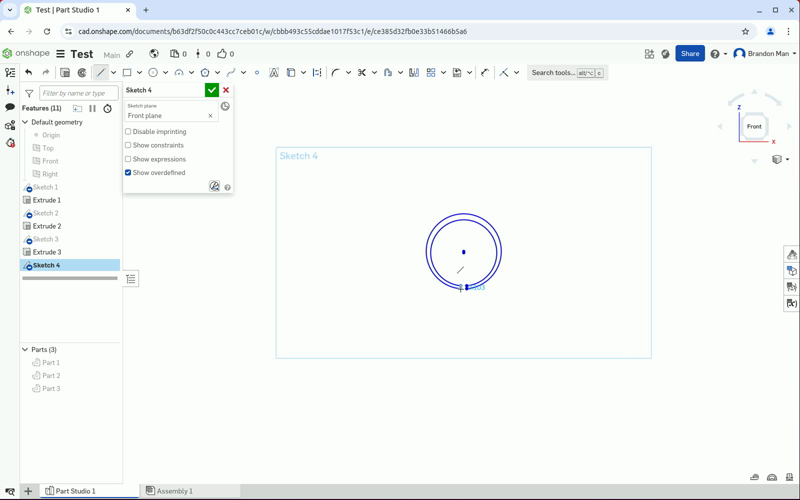
scroll(6)
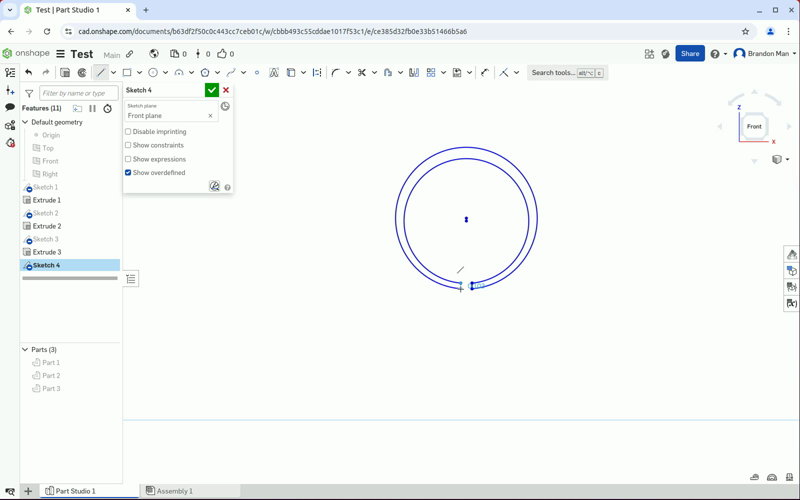
key_up(shift)
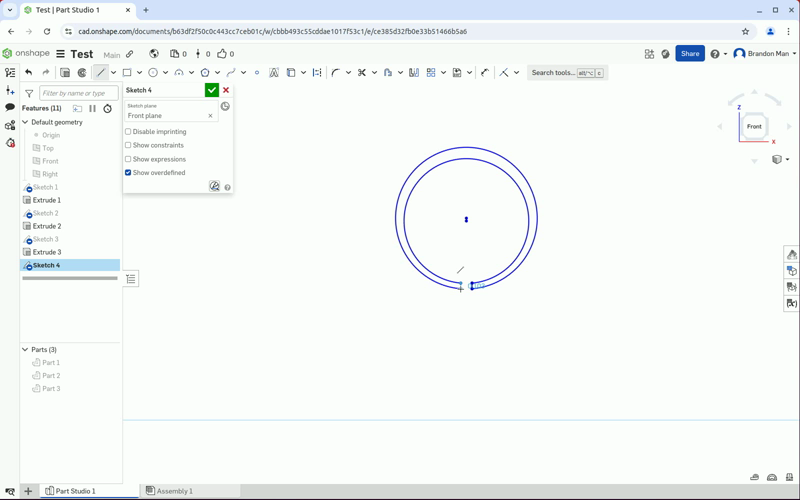
click(460, 288)
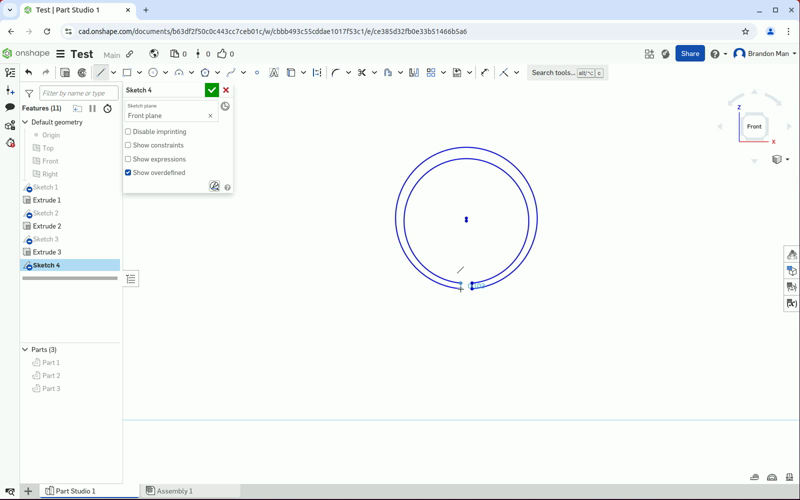
scroll(-6)
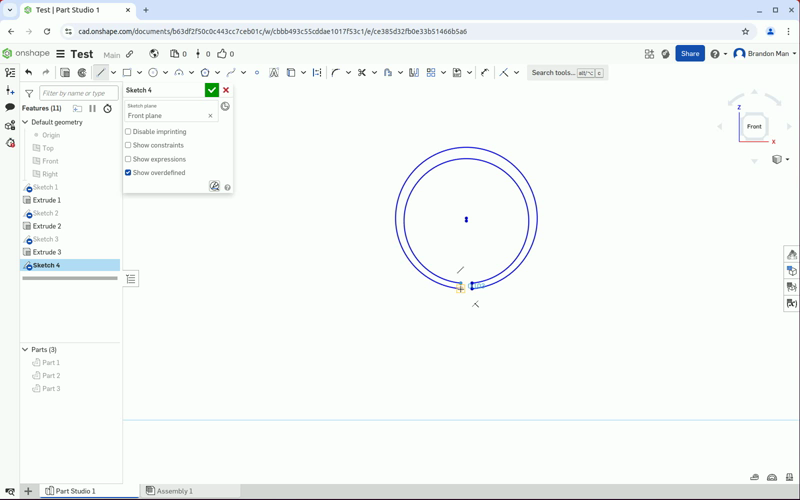
scroll(-6)
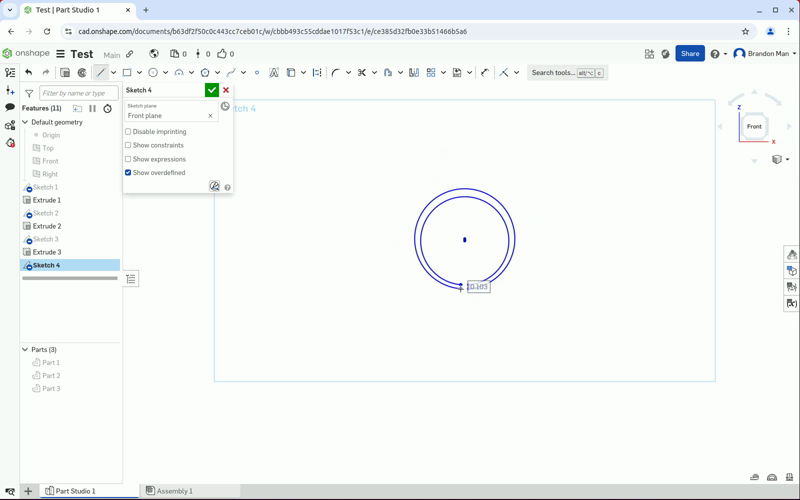
scroll(-6)
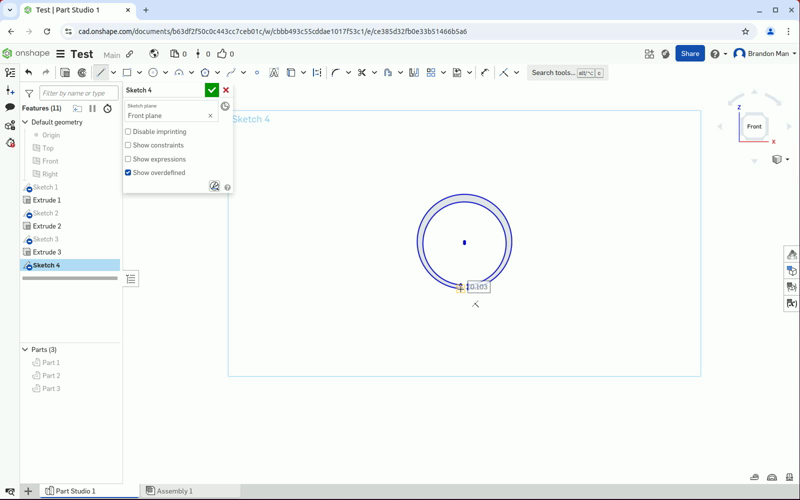
scroll(-6)
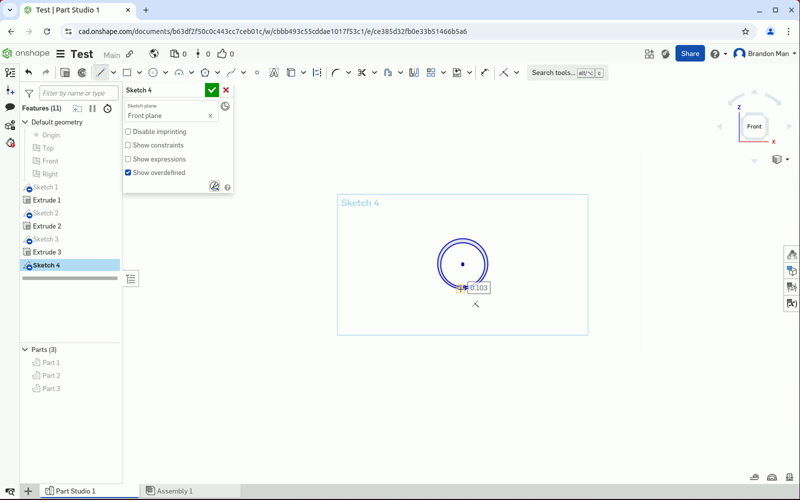
scroll(-6)
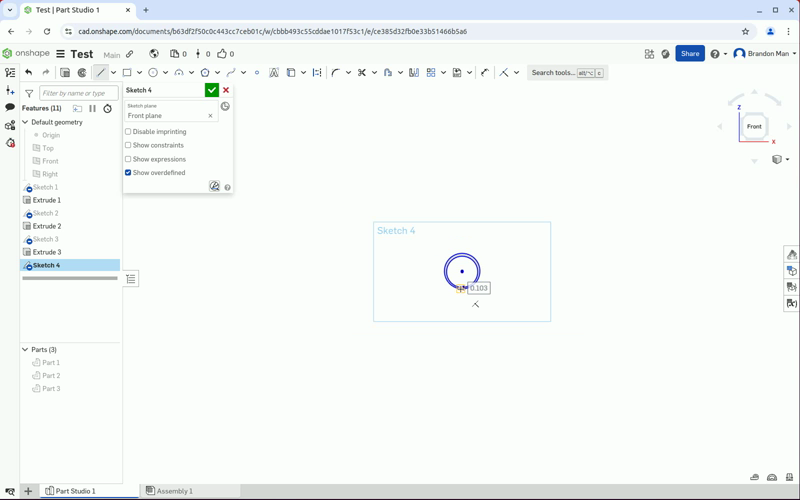
scroll(-6)
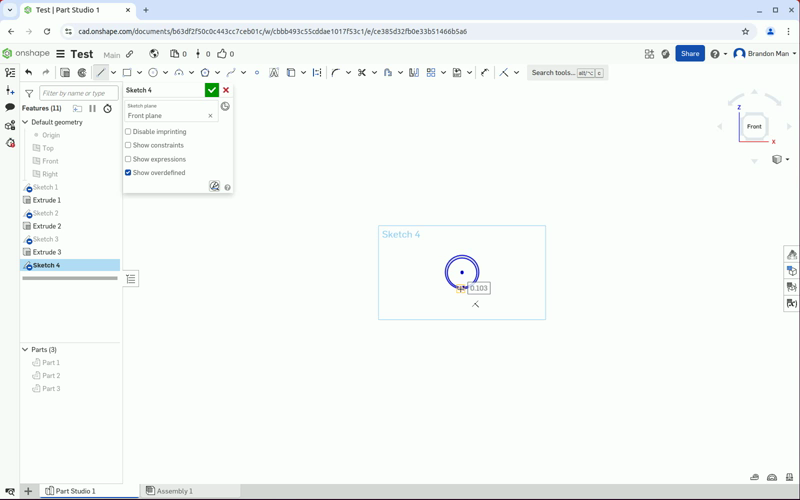
scroll(-6)
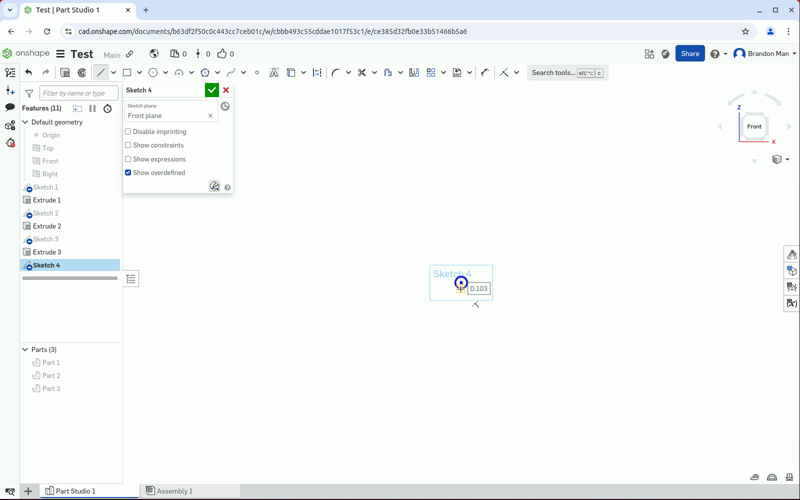
key(esc)
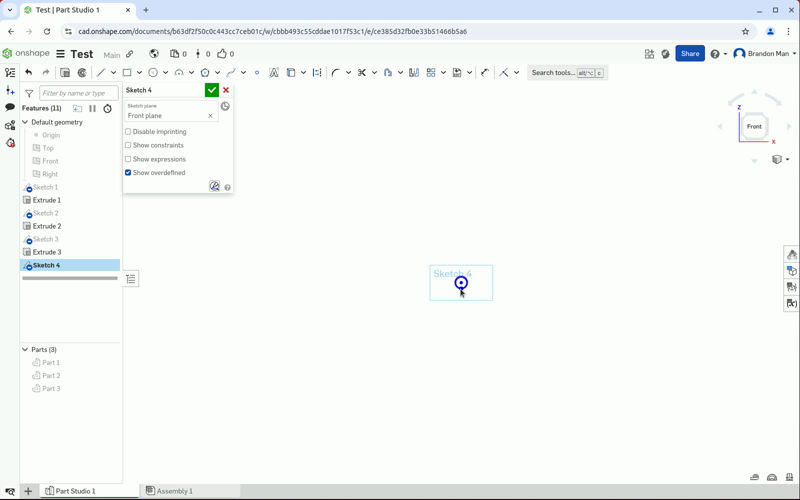
mouse_move(465, 287)
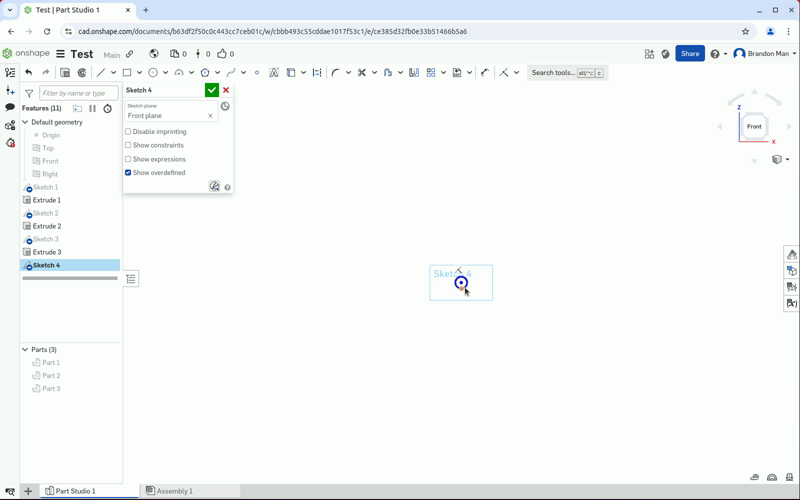
scroll(6)
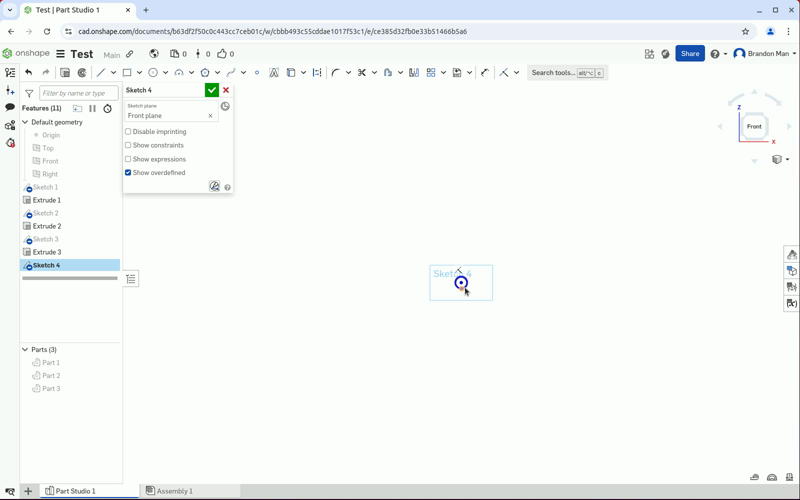
scroll(6)
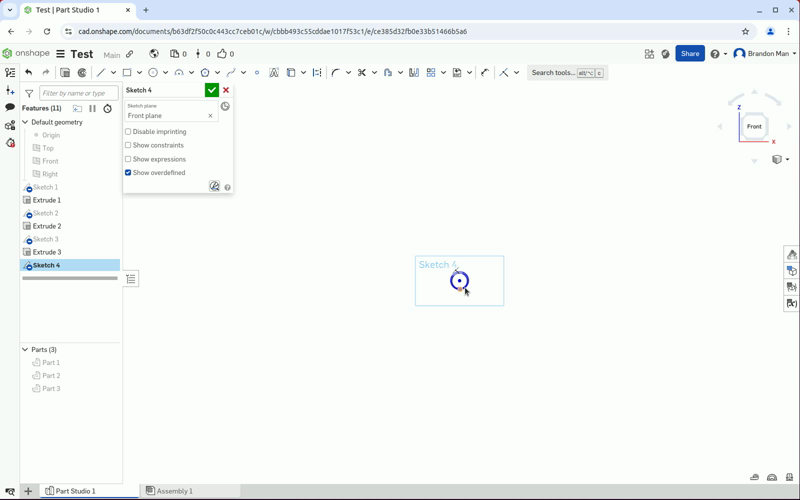
scroll(6)
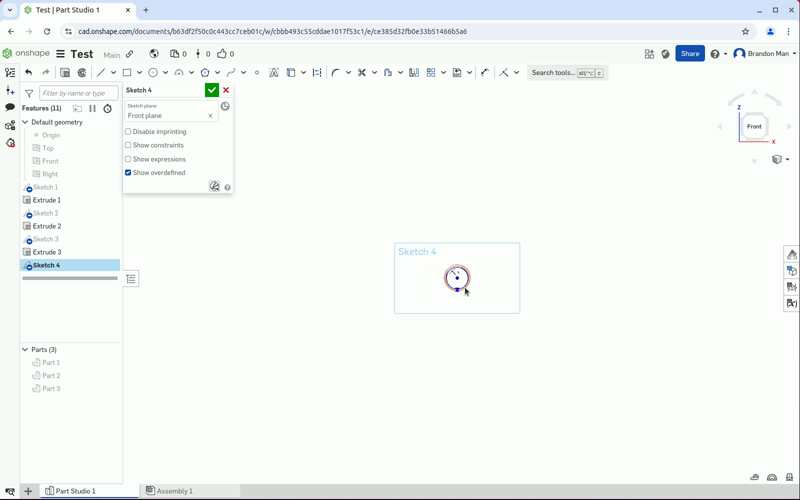
scroll(6)
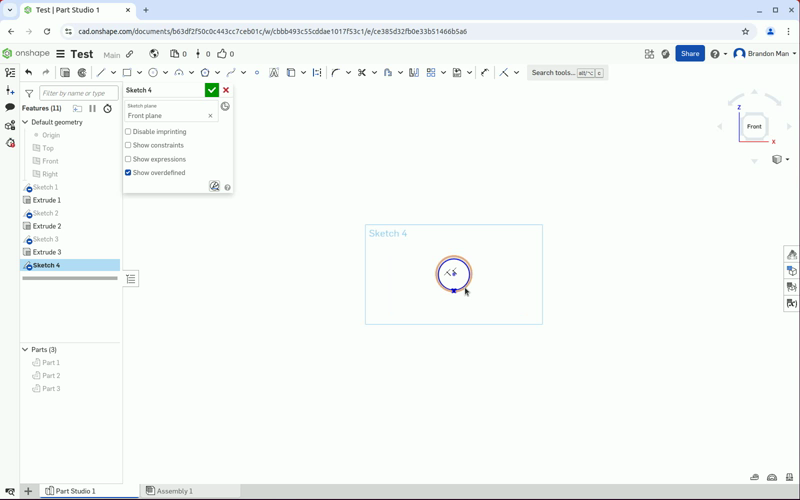
scroll(6)
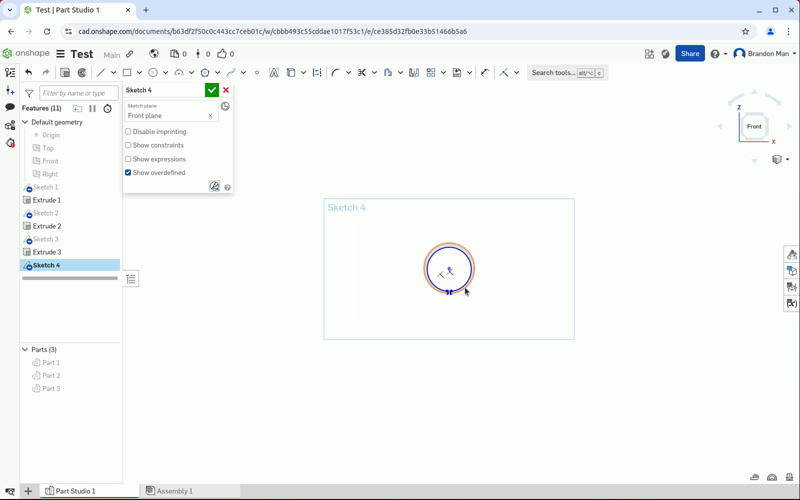
scroll(6)
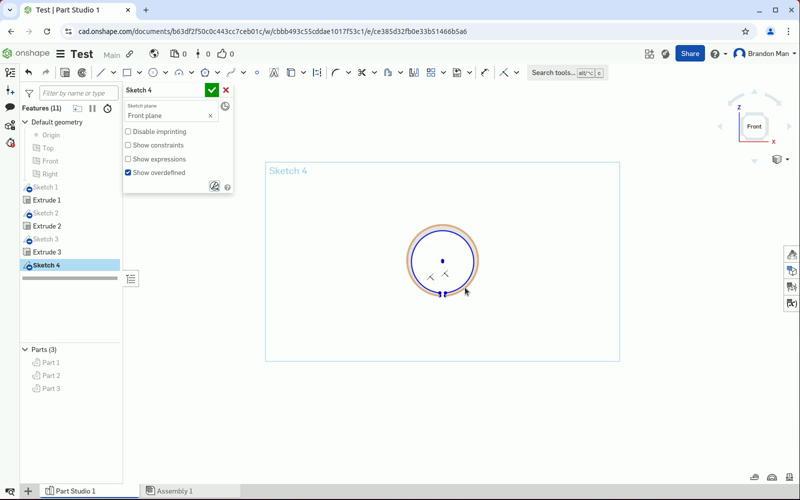
scroll(6)
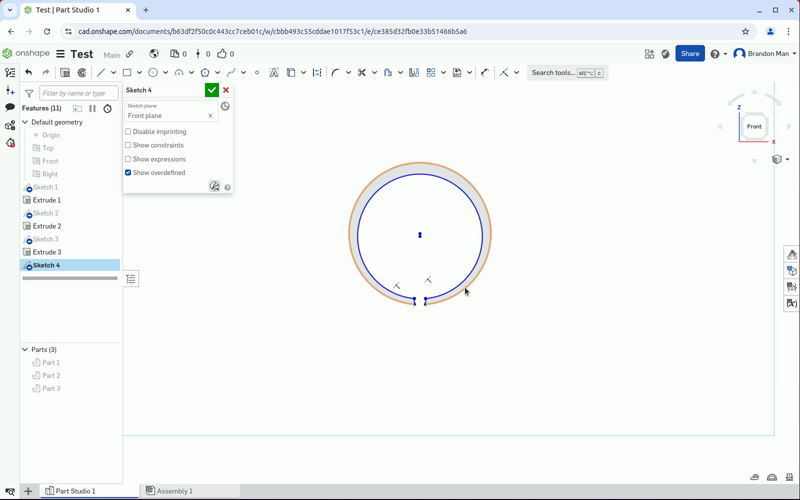
click(465, 287)
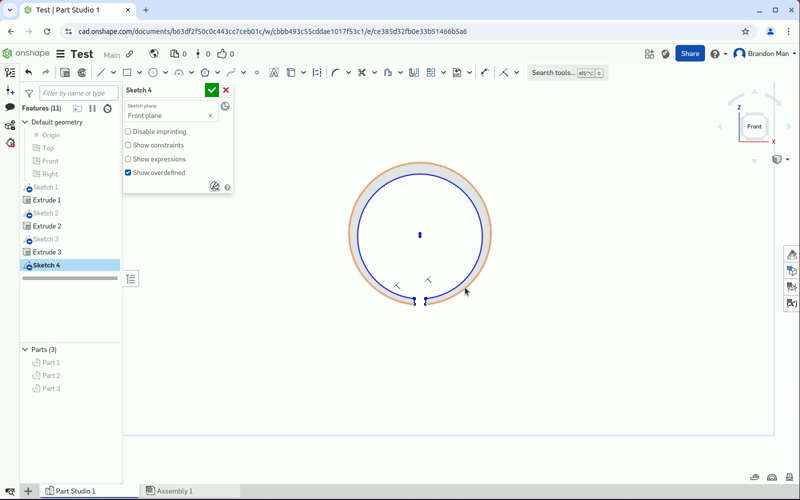
scroll(-6)
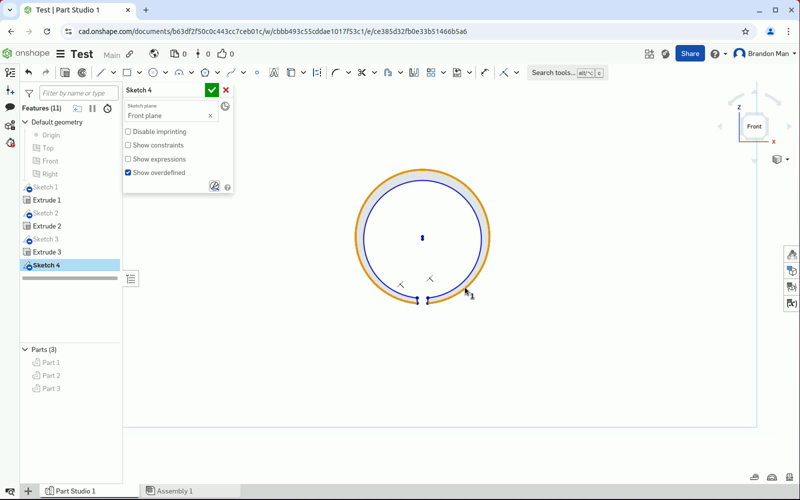
scroll(-6)
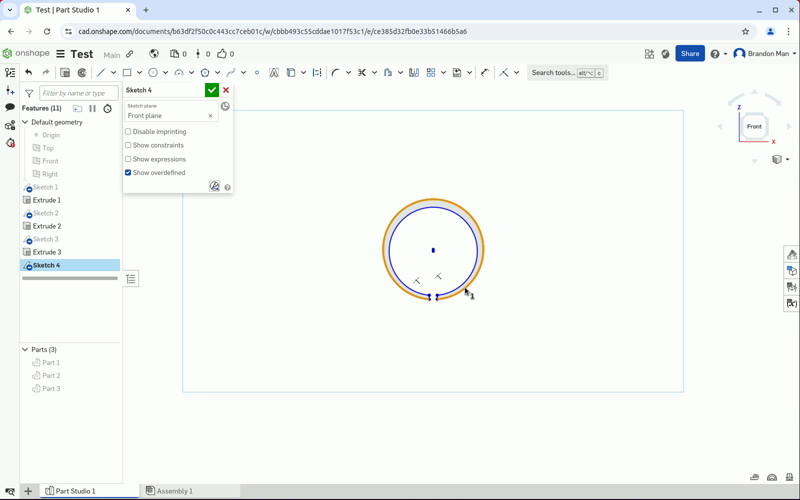
scroll(-6)
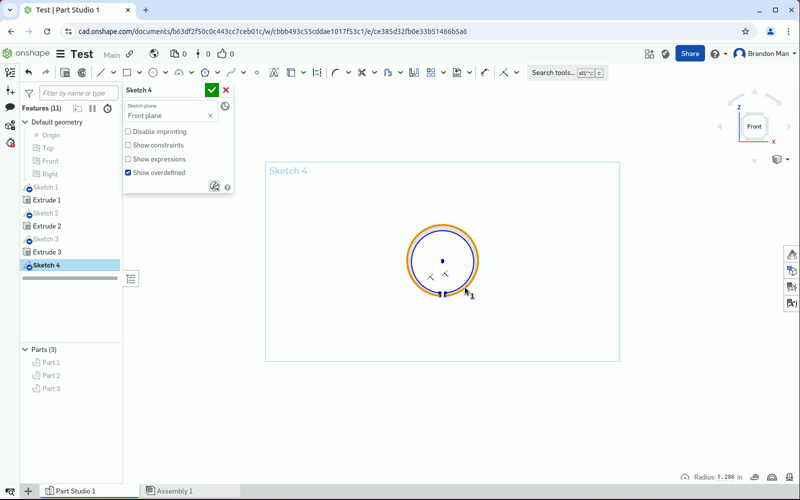
scroll(-6)
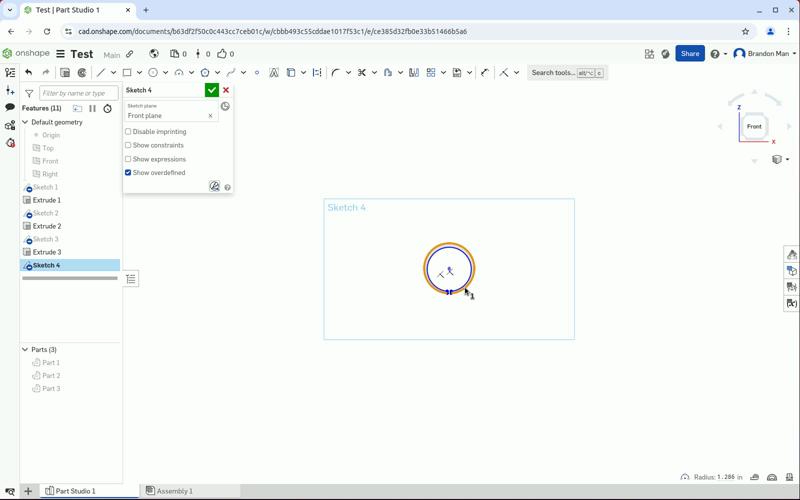
scroll(-6)
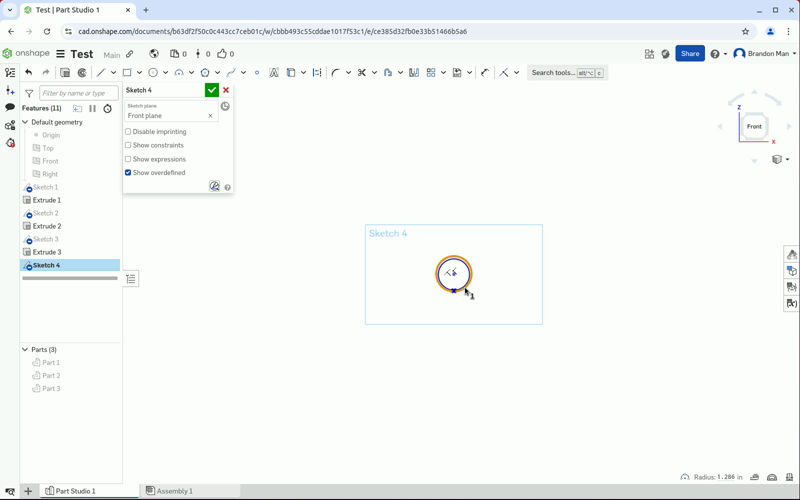
scroll(-6)
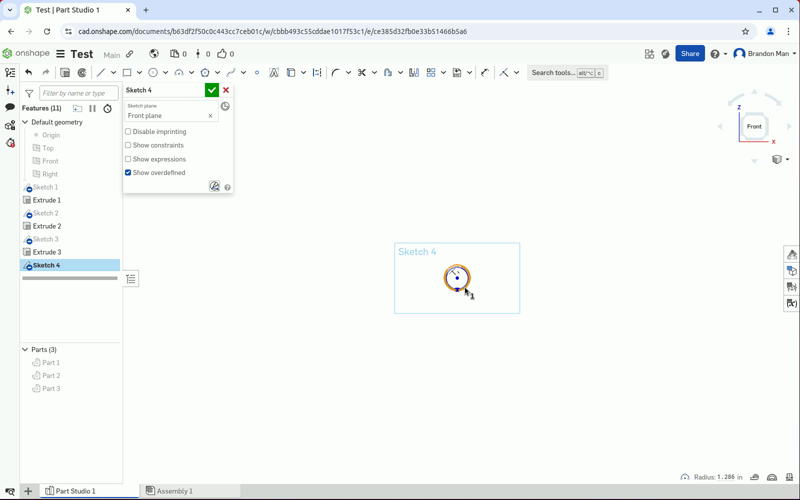
scroll(-6)
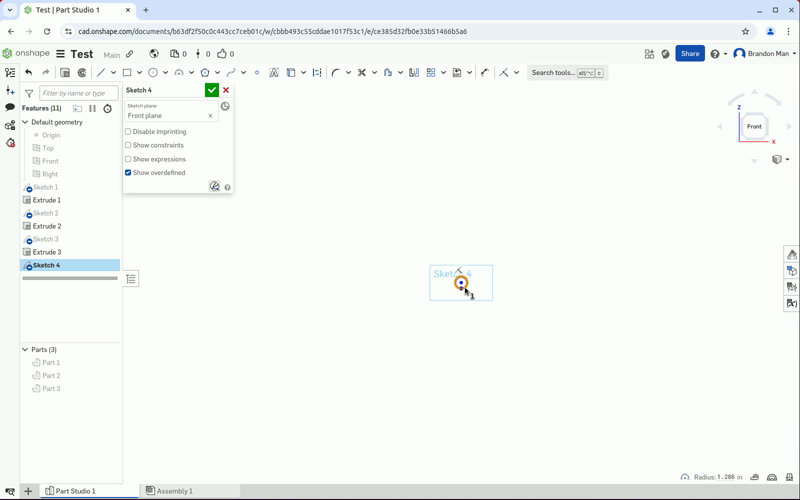
mouse_move(73, 352)
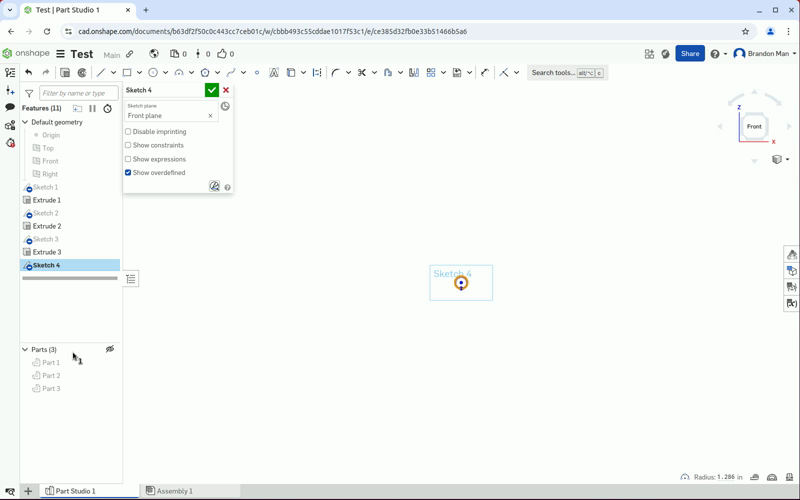
key(shift+y)
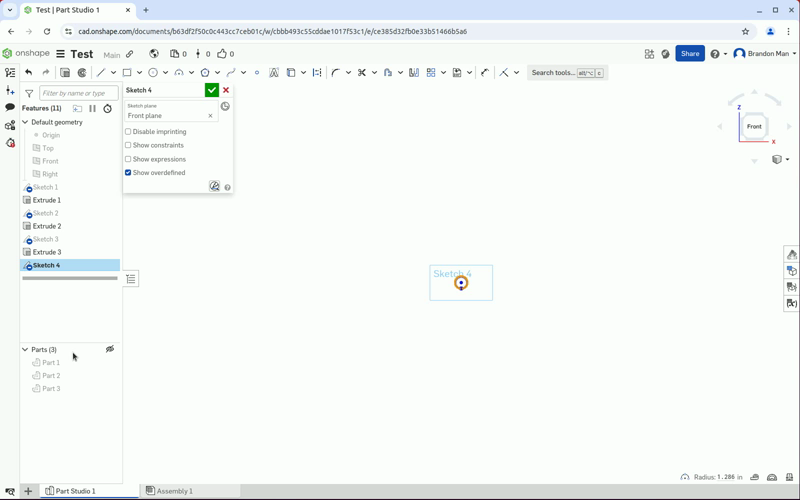
key(shift+e)
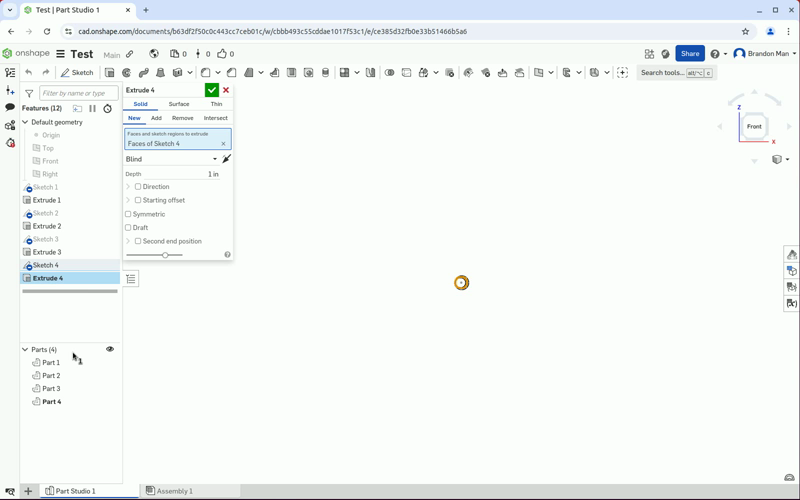
mouse_move(143, 106)
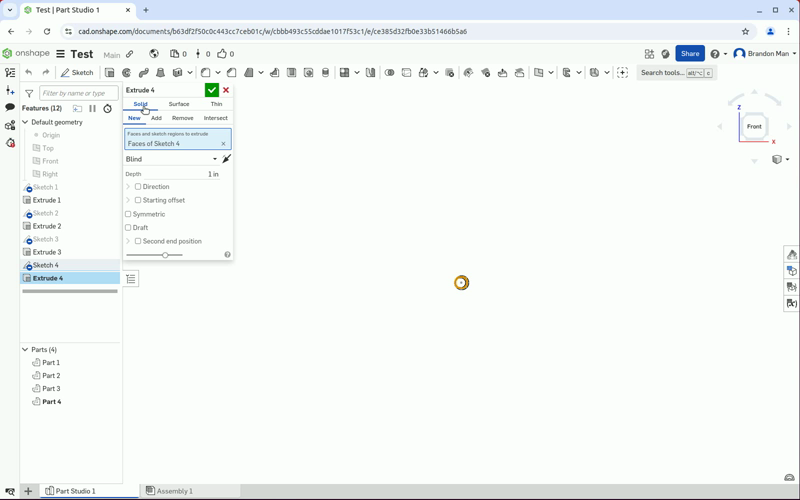
click(143, 106)
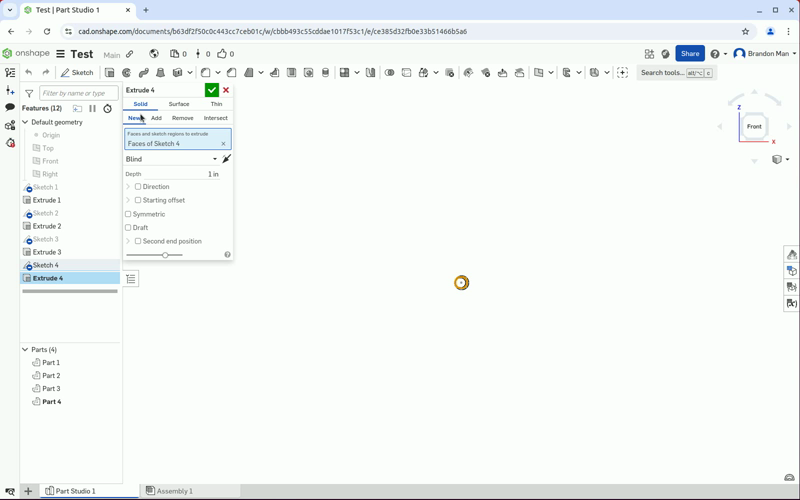
mouse_move(137, 120)
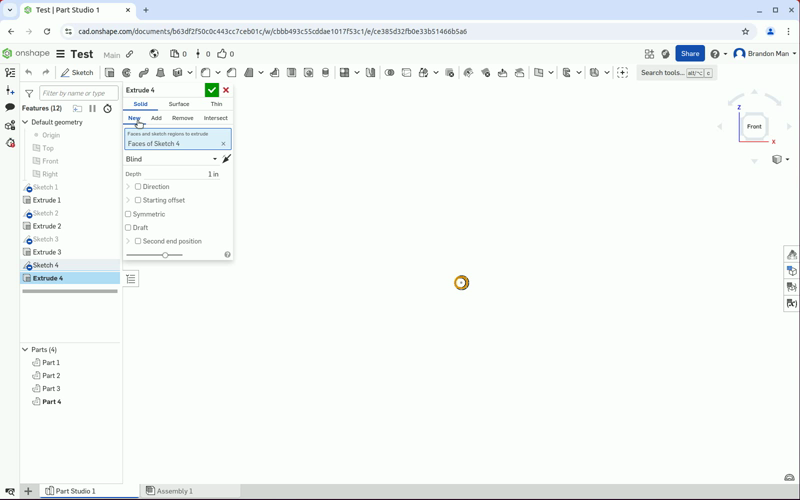
click(137, 120)
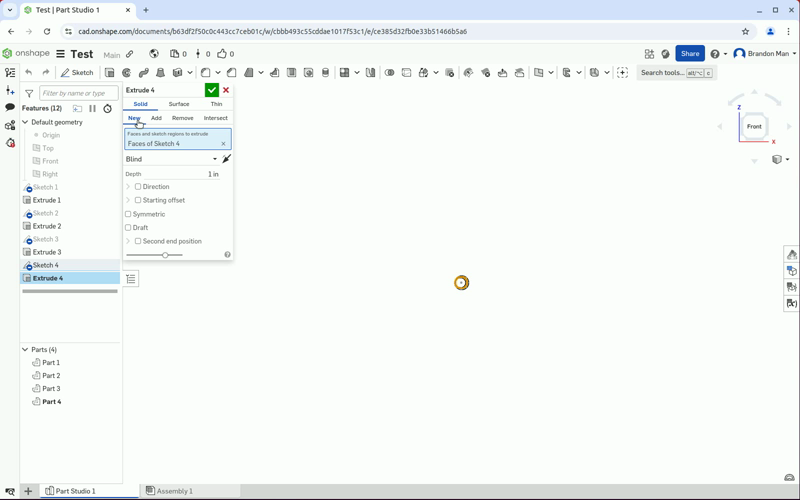
key(tab, 4)
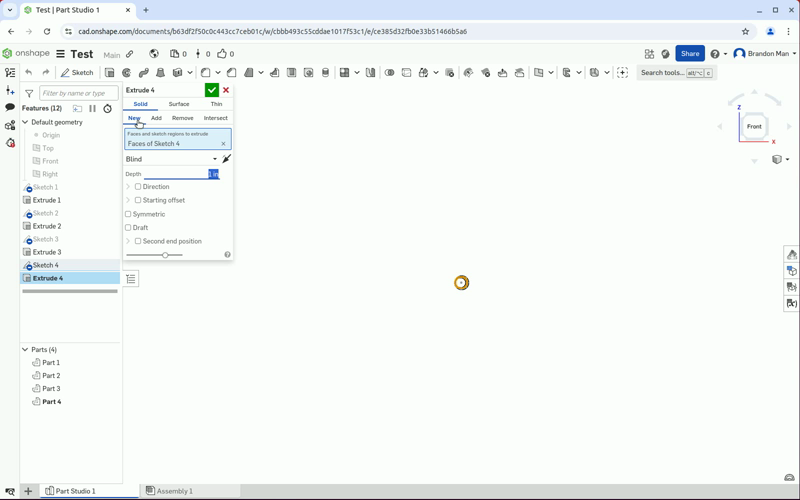
text(17.572)
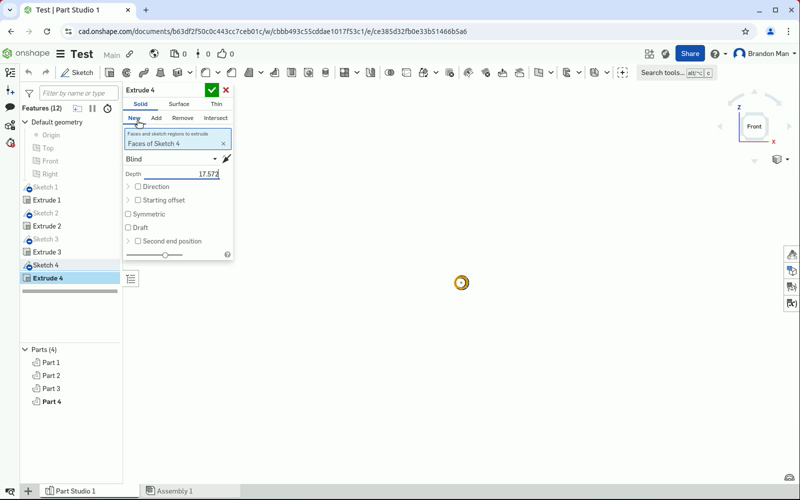
key(enter)
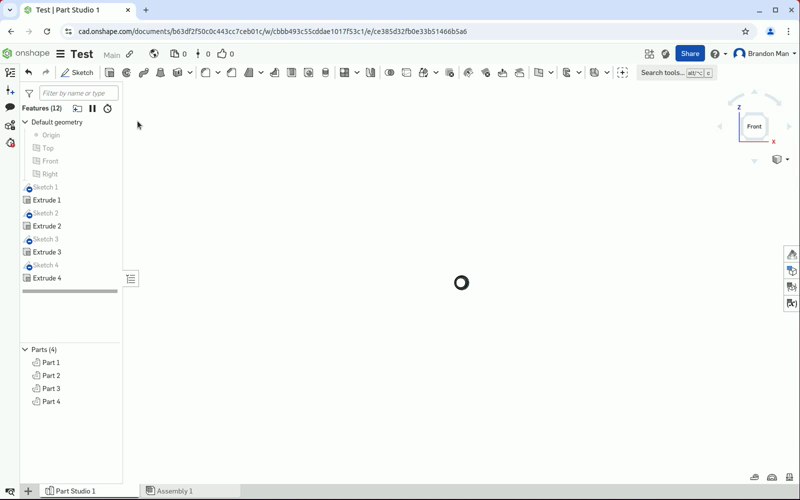
key(shift+h)
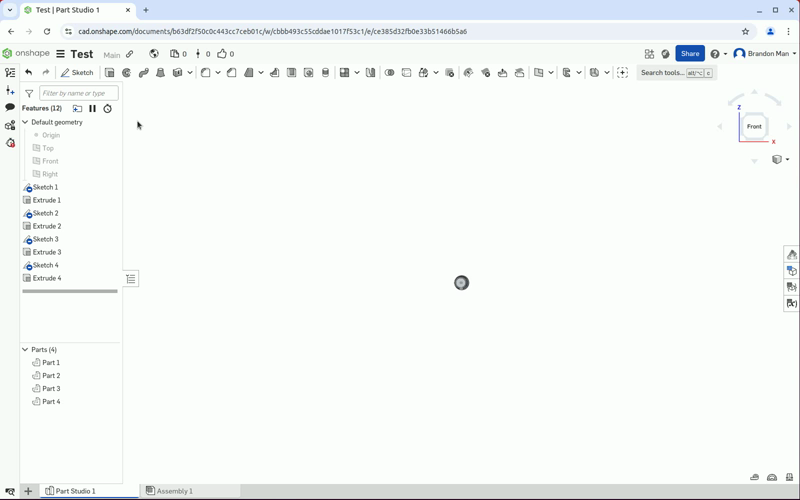
key(shift+h)
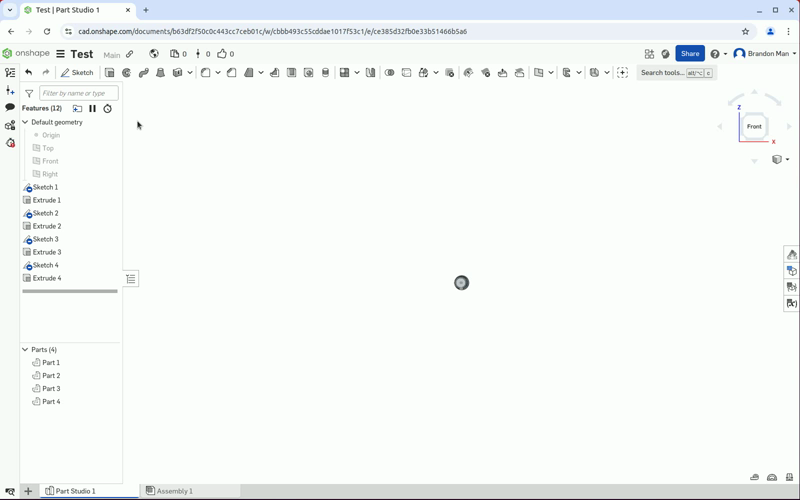
key(shift+7)
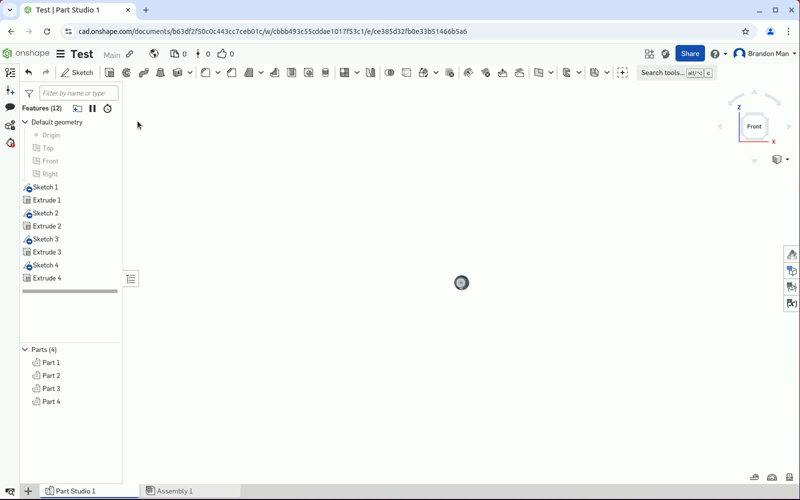
key(left, 2)
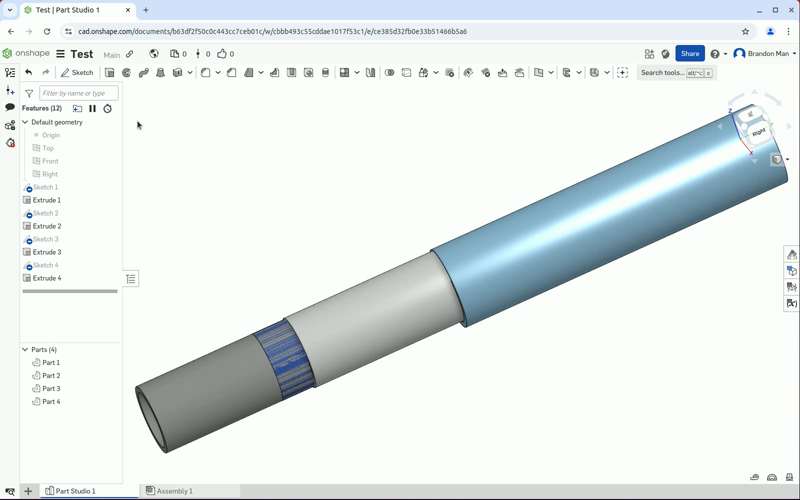
key(down, 2)
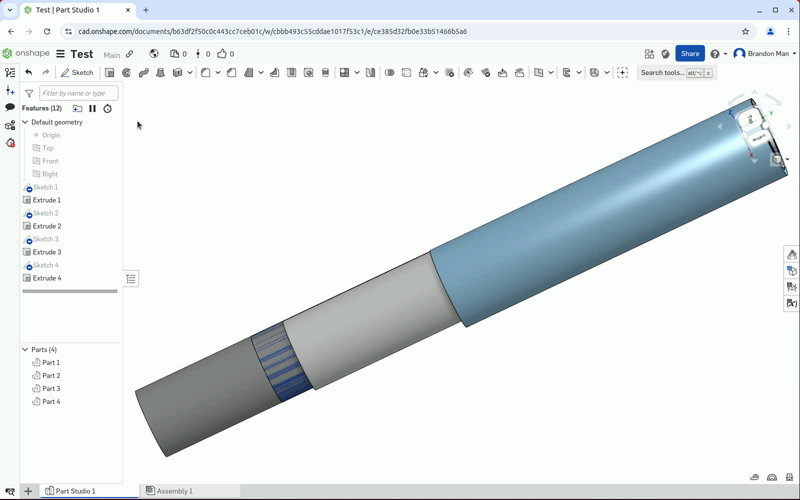
key(up, 2)
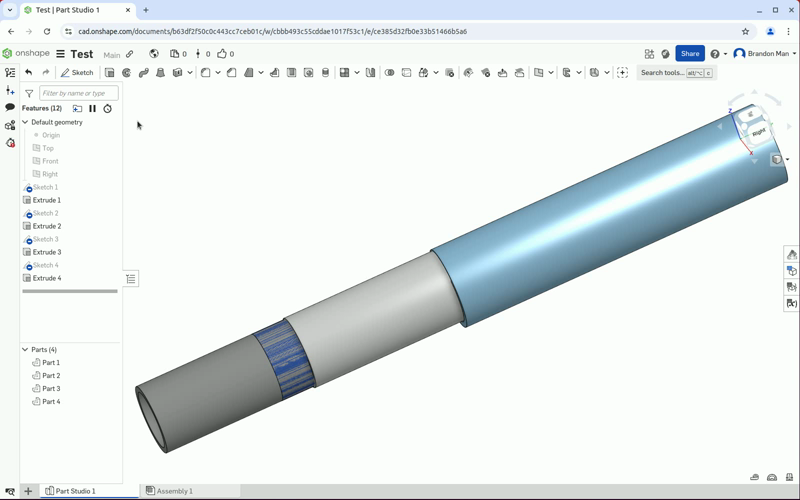
key(right, 2)
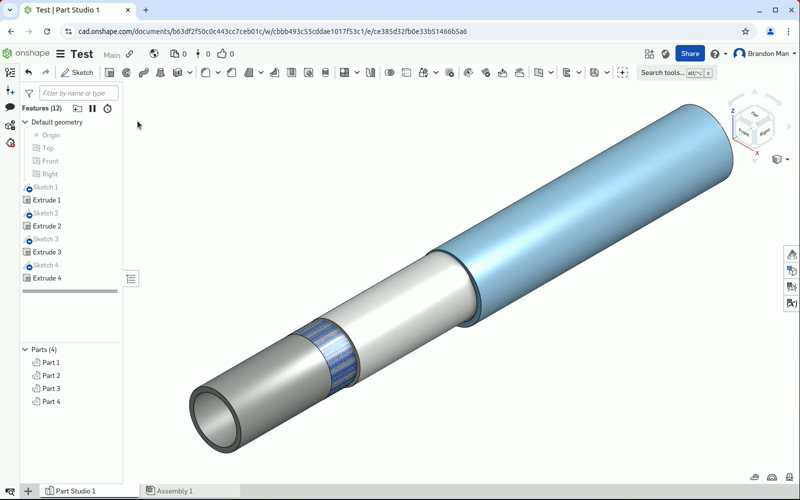
mouse_move(73, 189)
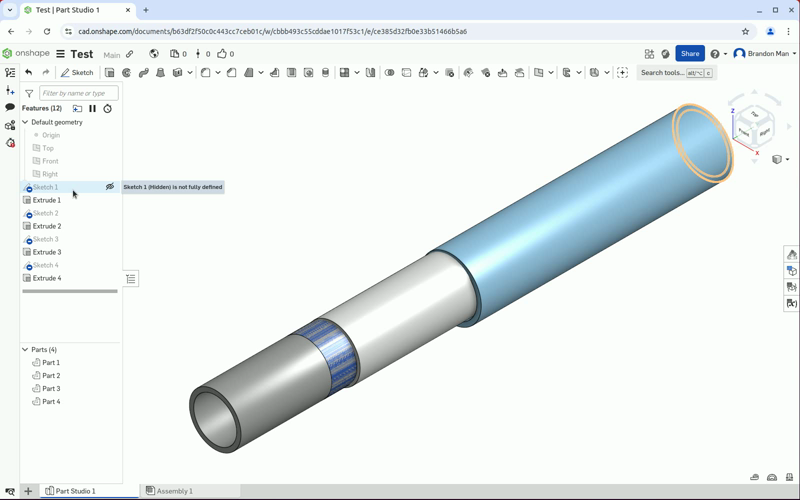
click(73, 189)